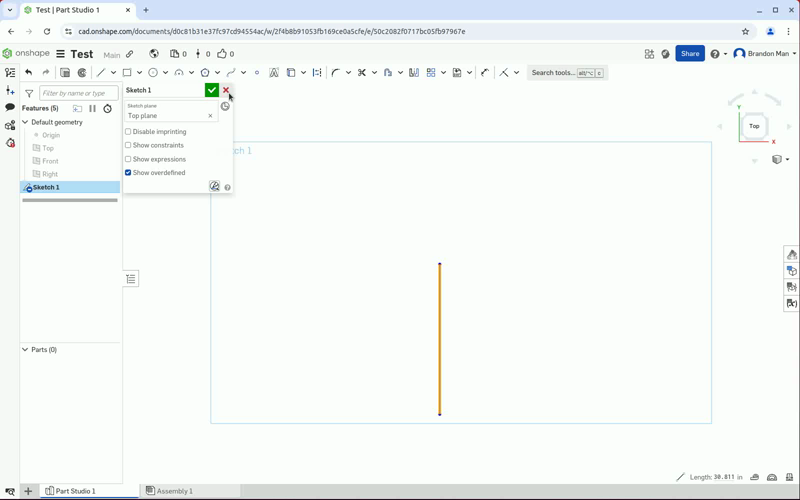
key(shift+h)
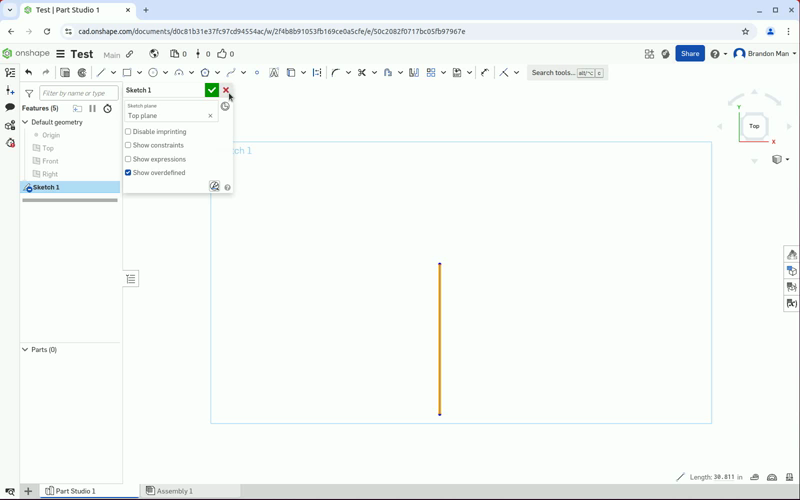
key(shift+s)
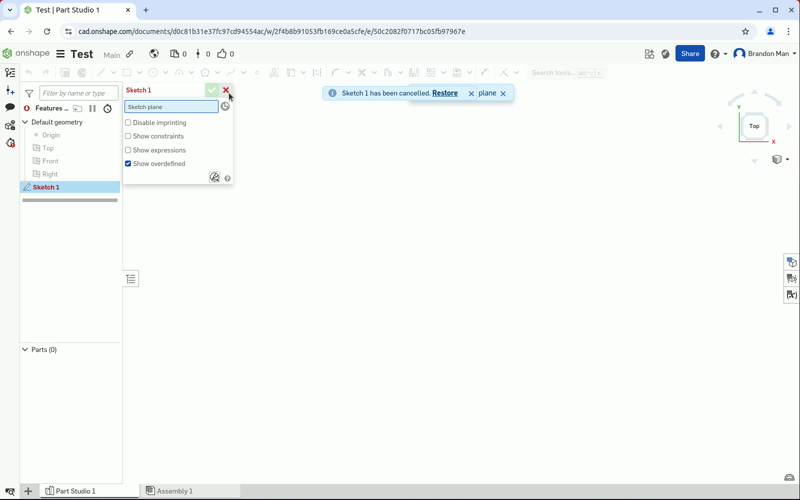
mouse_move(73, 150)
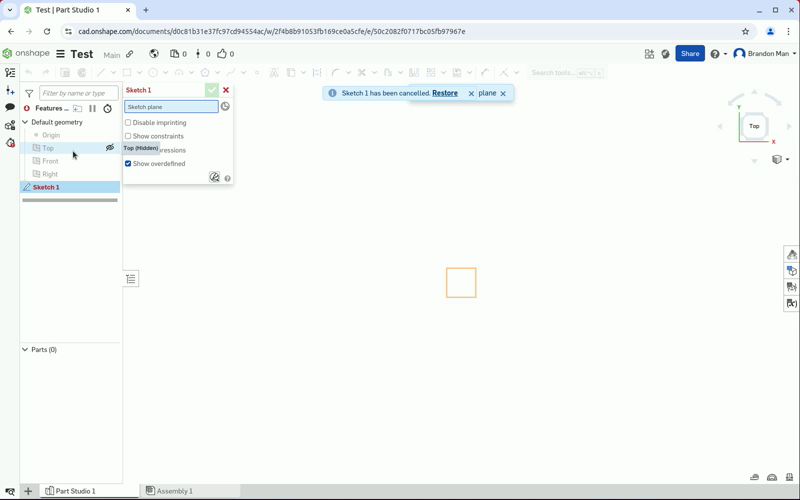
click(73, 150)
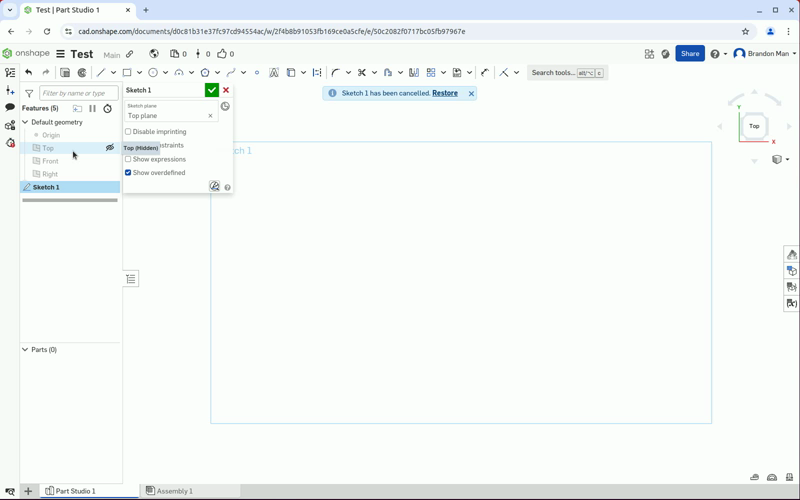
mouse_move(73, 352)
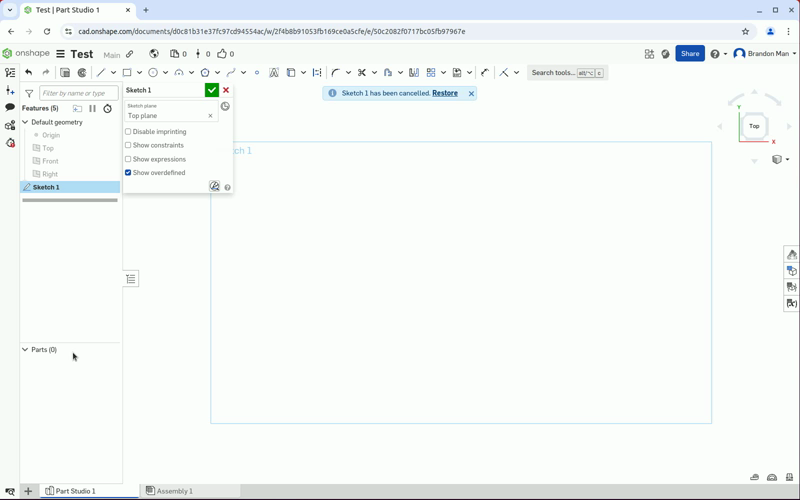
key(y)
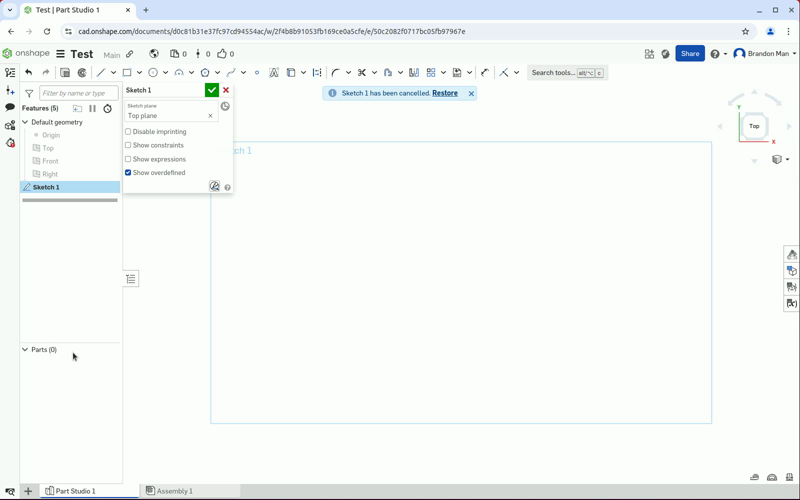
key(c)
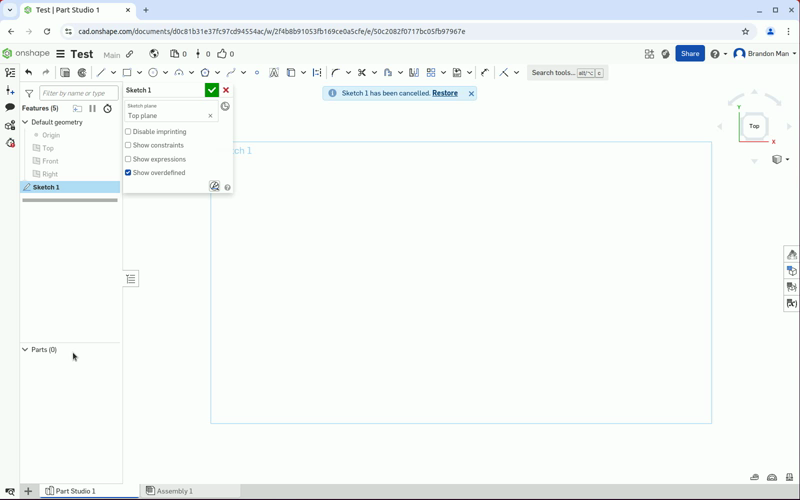
key_down(shift)
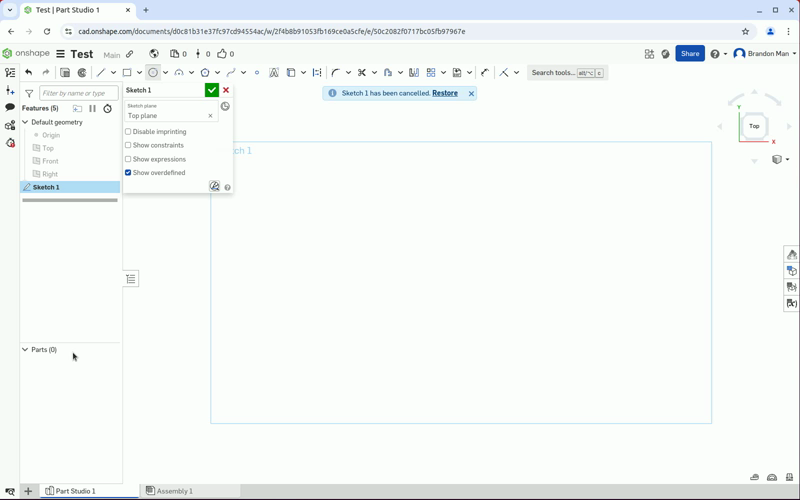
mouse_move(461, 282)
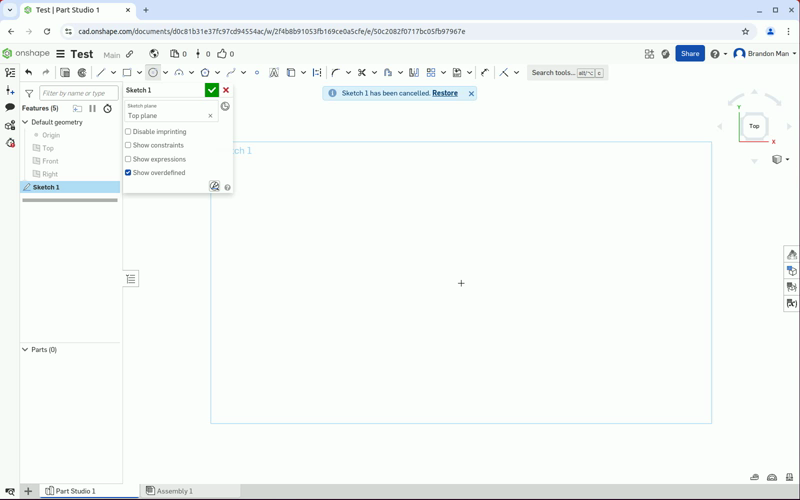
click(461, 282)
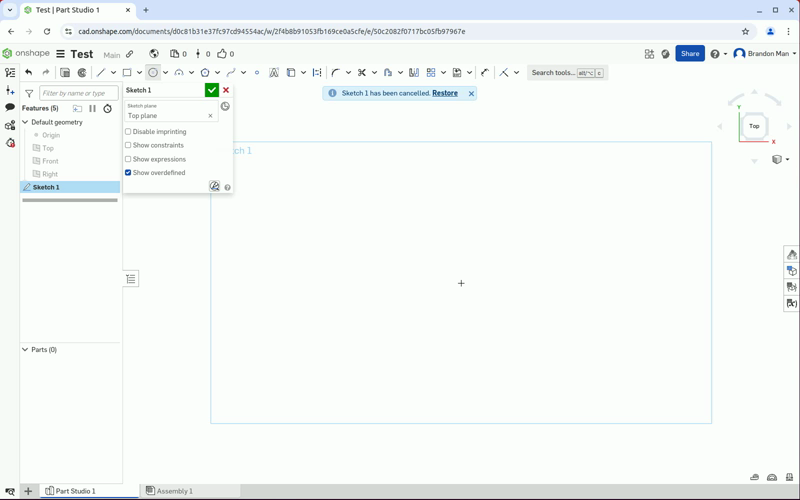
key_up(shift)
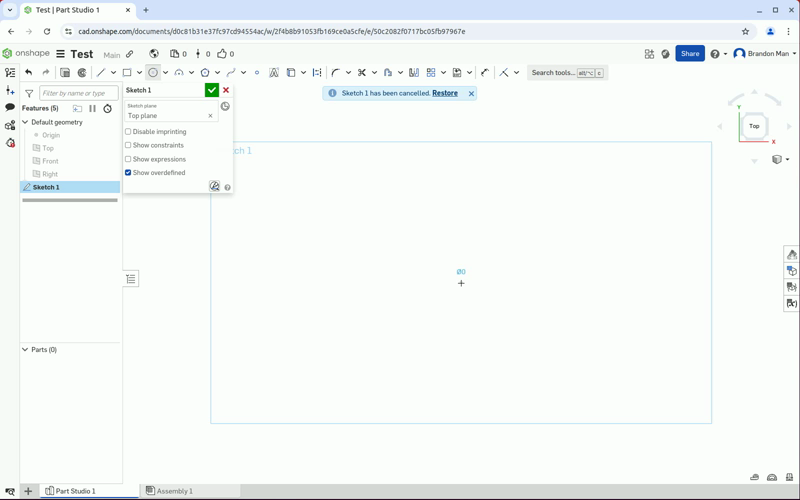
mouse_move(472, 282)
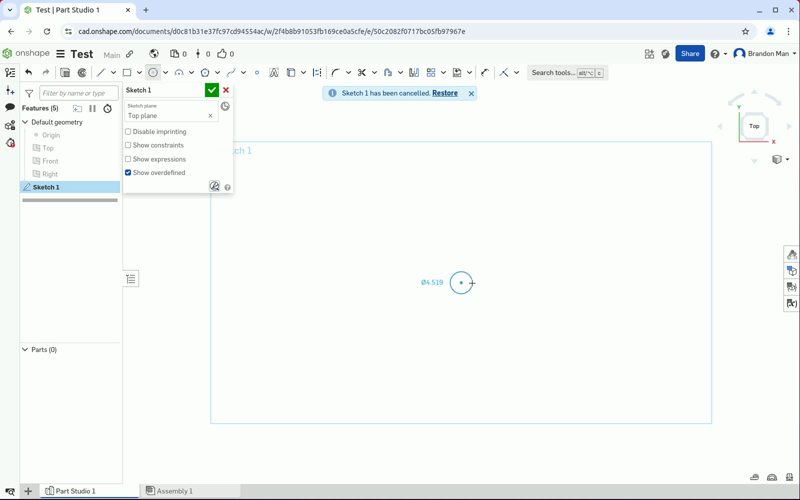
click(472, 282)
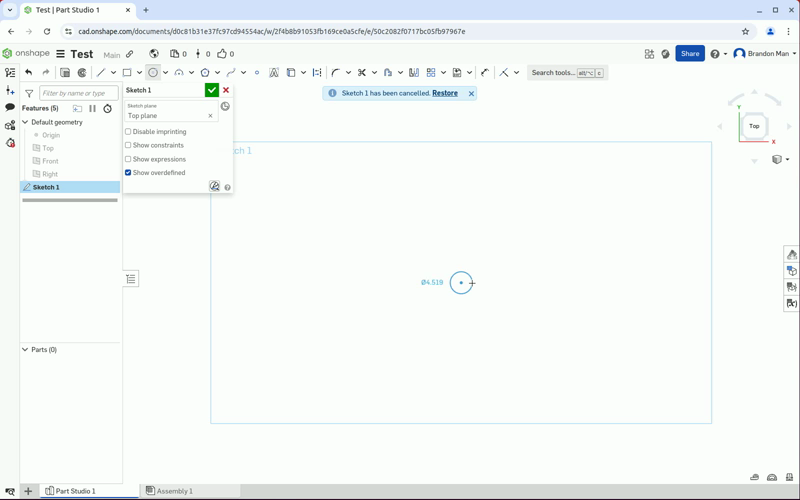
key(esc)
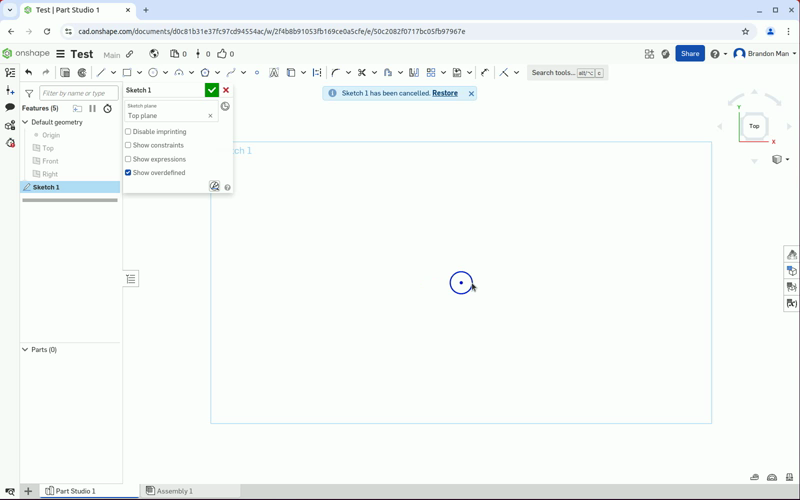
mouse_move(462, 288)
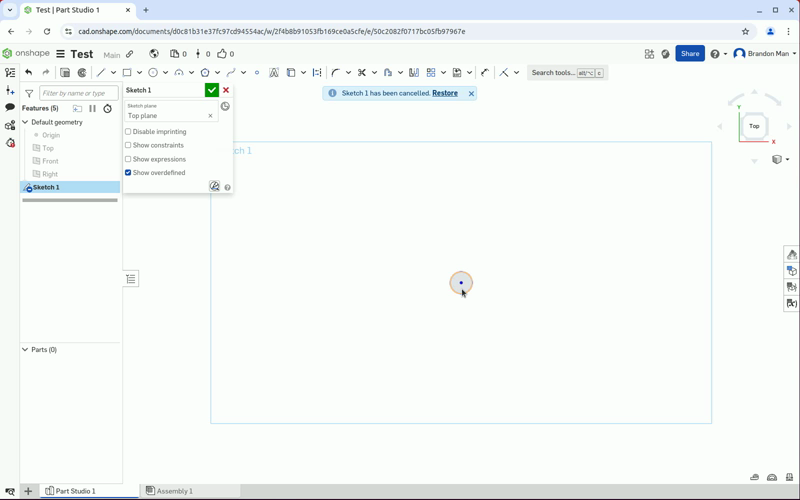
scroll(6)
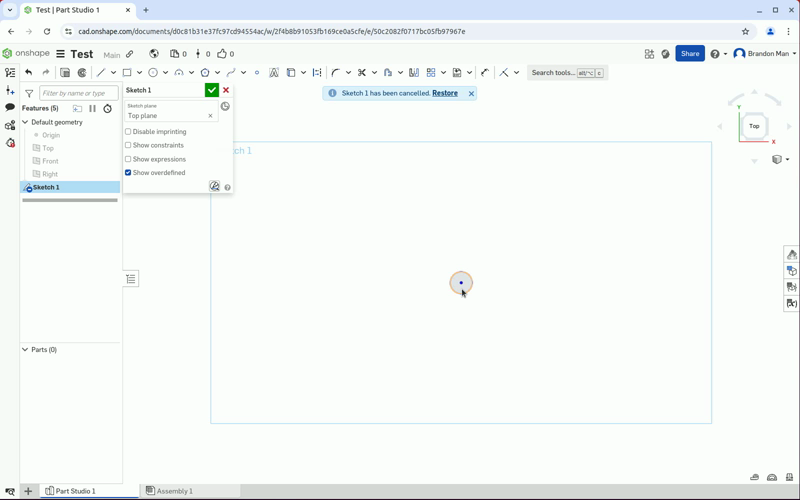
scroll(6)
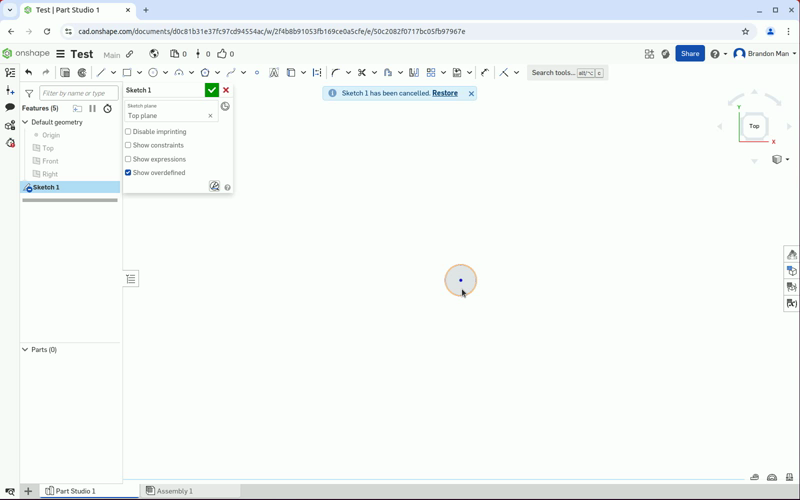
scroll(6)
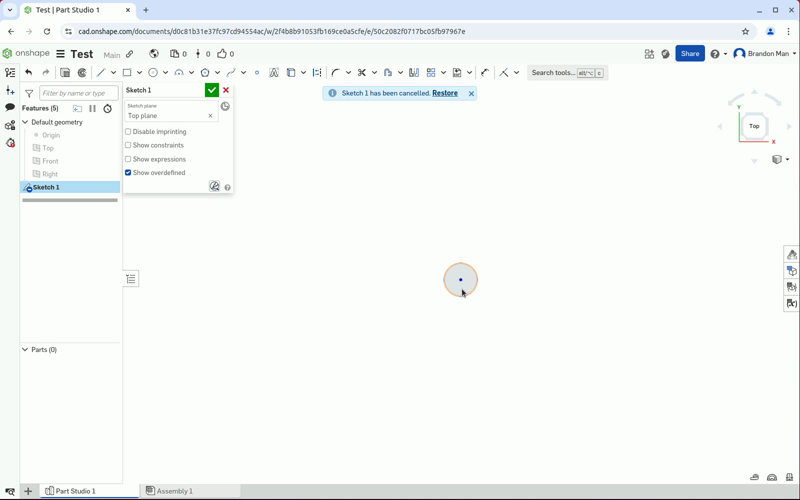
scroll(6)
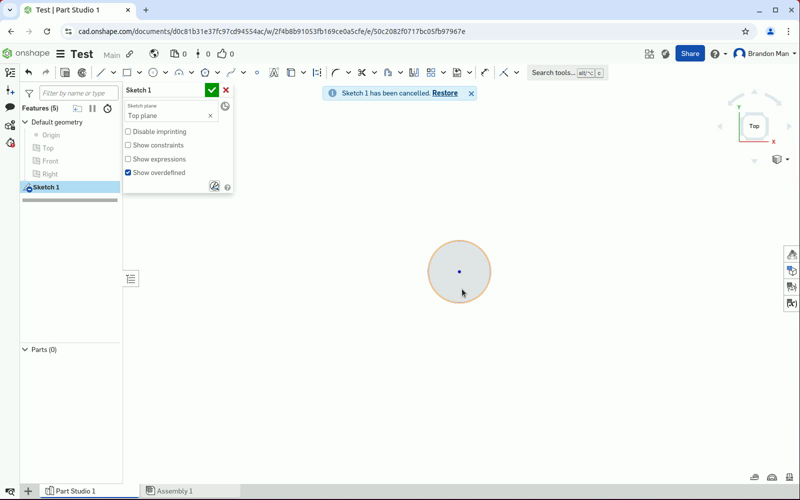
scroll(6)
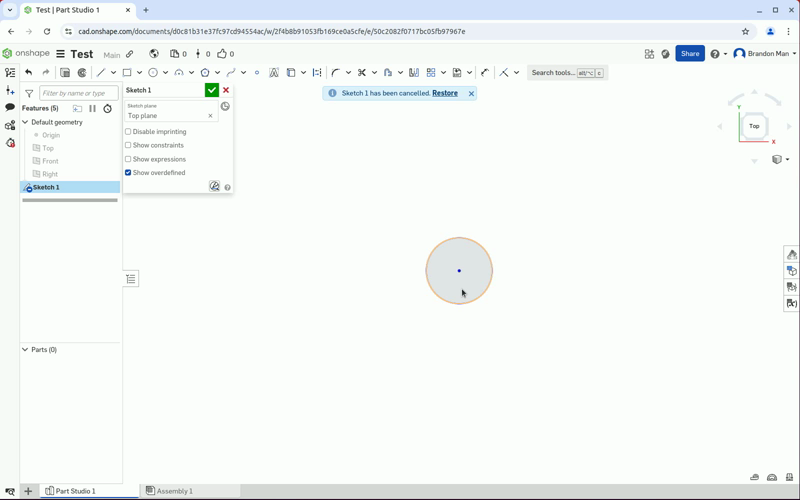
scroll(6)
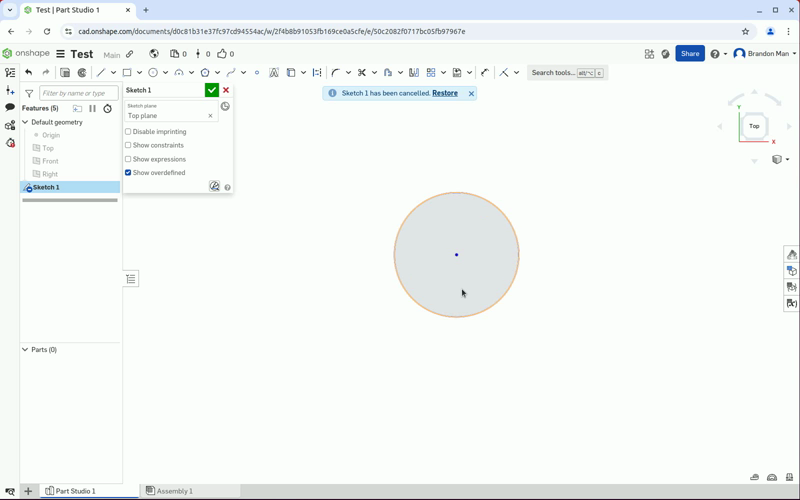
scroll(6)
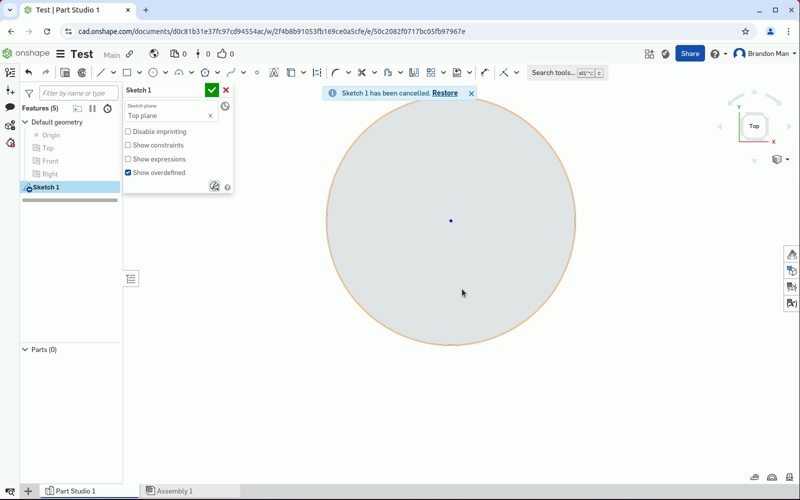
click(462, 288)
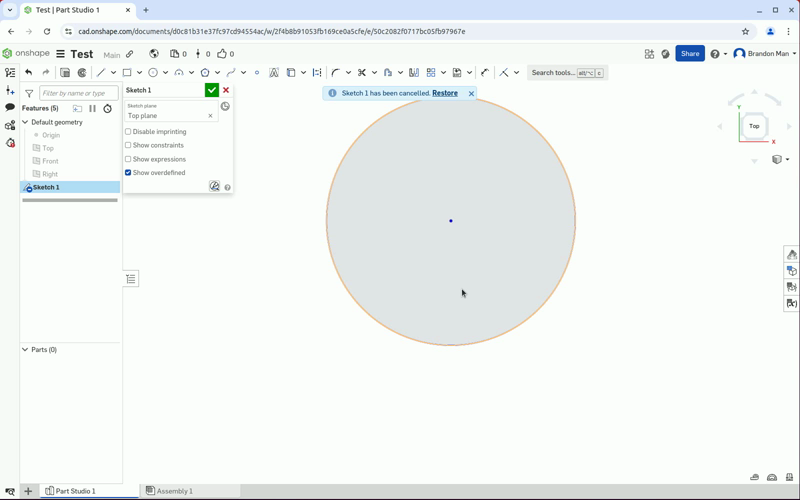
scroll(-6)
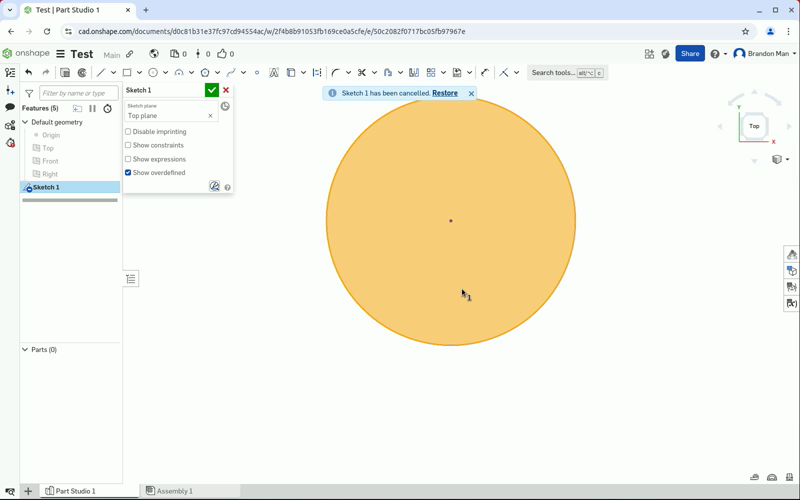
scroll(-6)
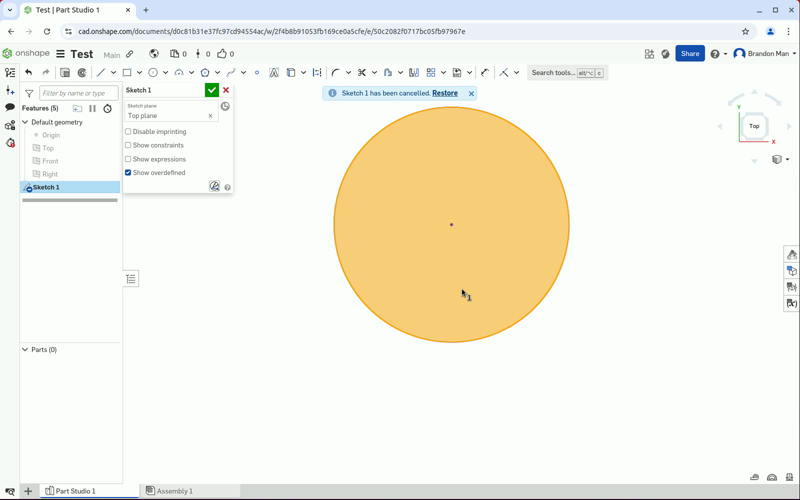
scroll(-6)
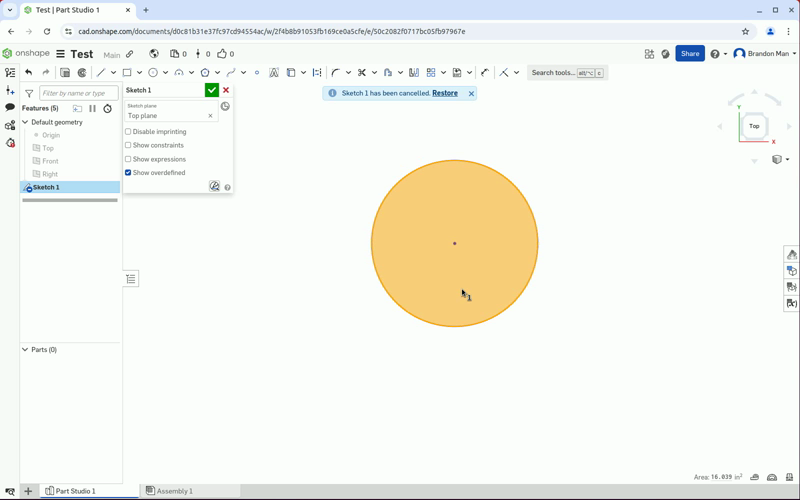
scroll(-6)
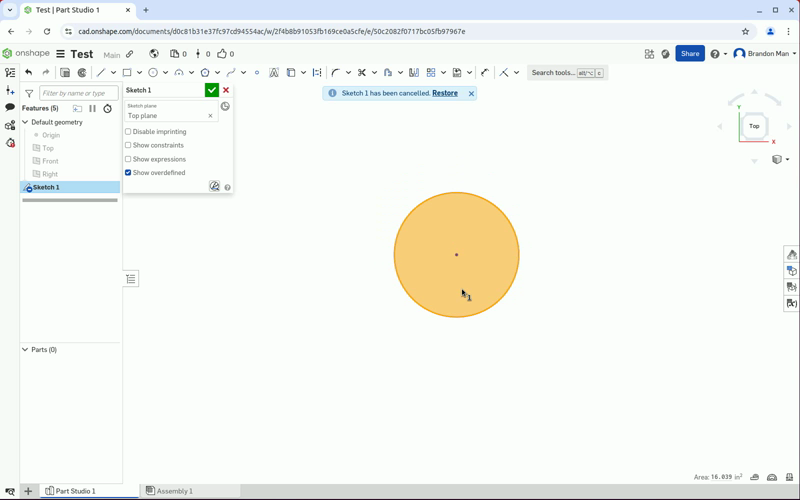
scroll(-6)
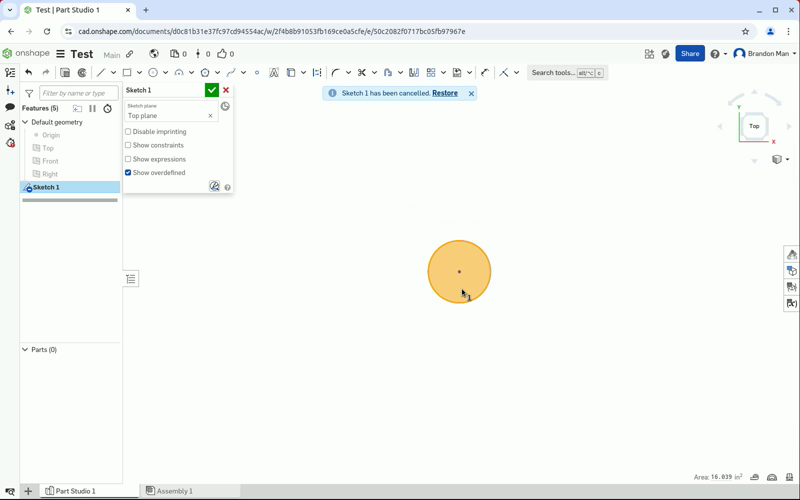
scroll(-6)
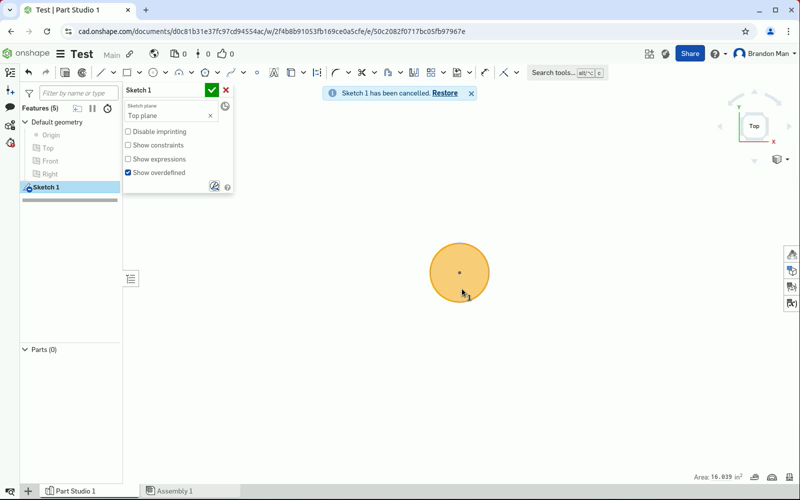
scroll(-6)
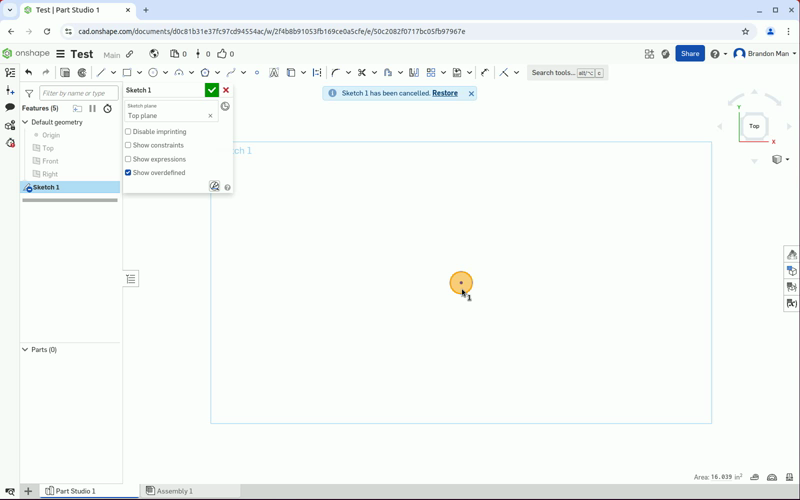
mouse_move(73, 352)
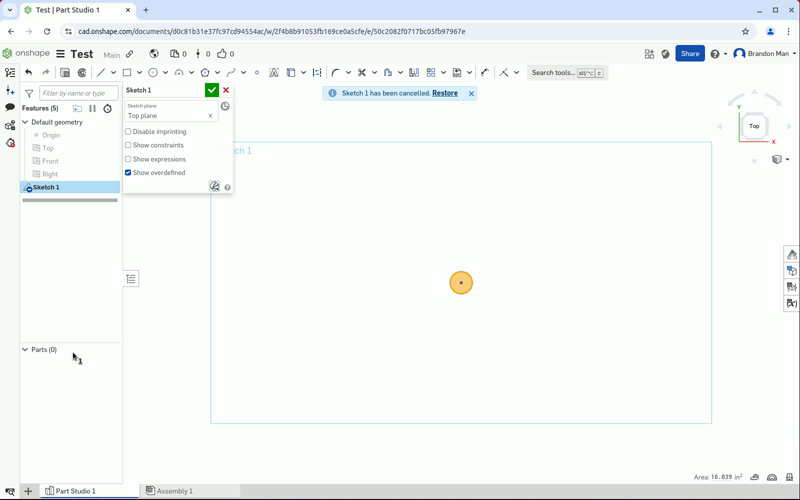
key(shift+y)
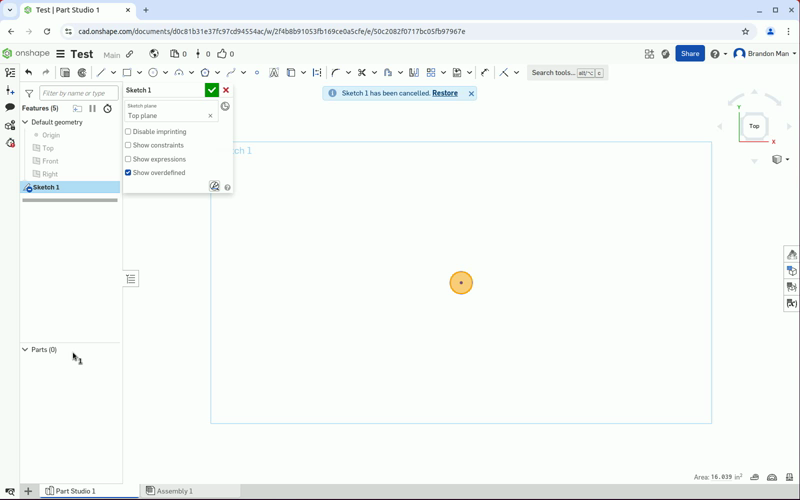
key(shift+e)
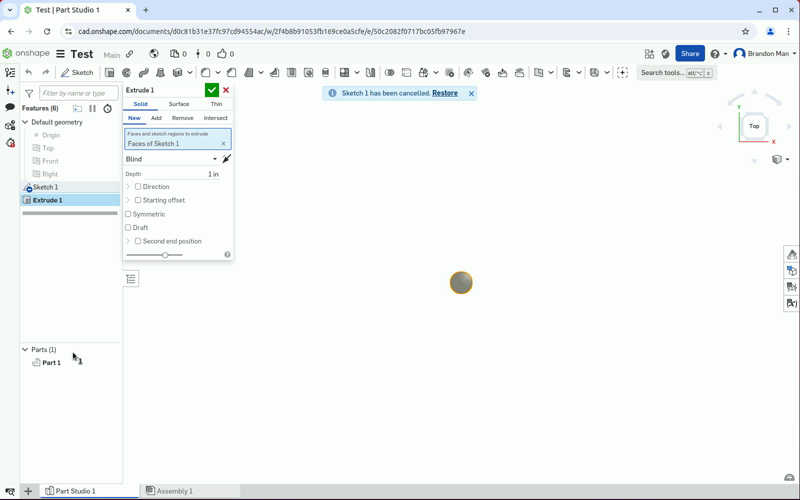
mouse_move(143, 106)
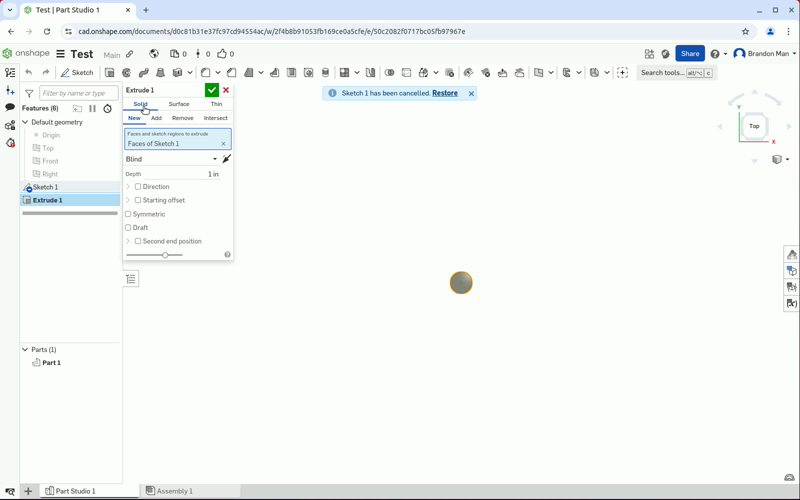
click(143, 106)
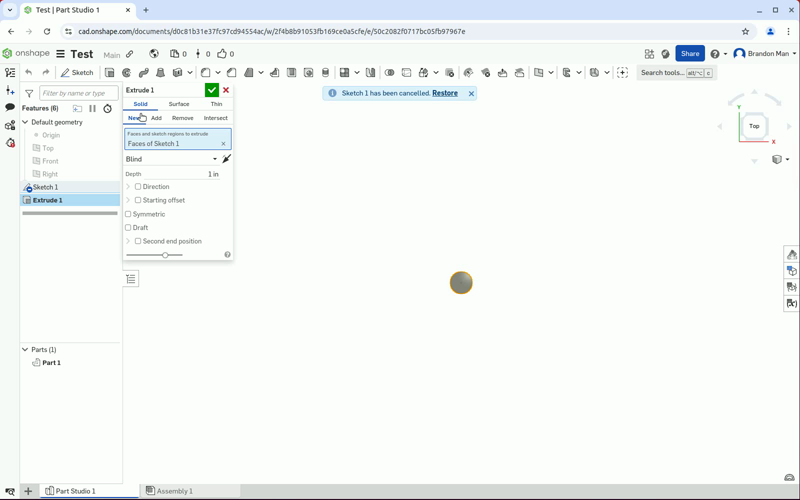
mouse_move(137, 120)
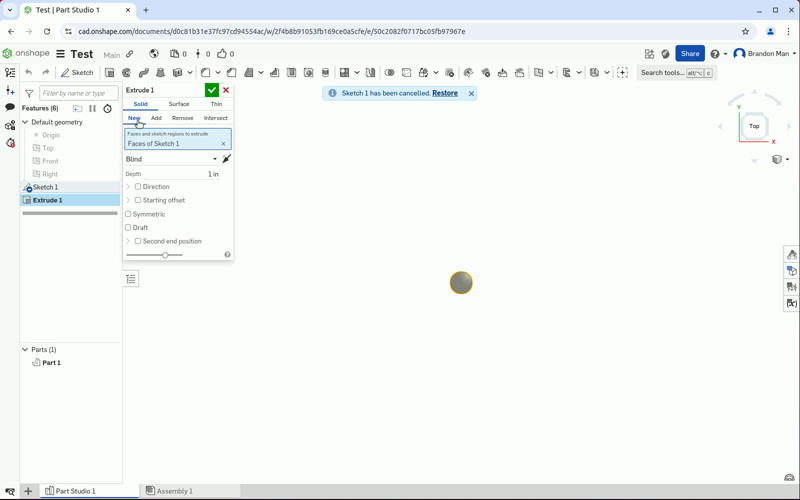
click(137, 120)
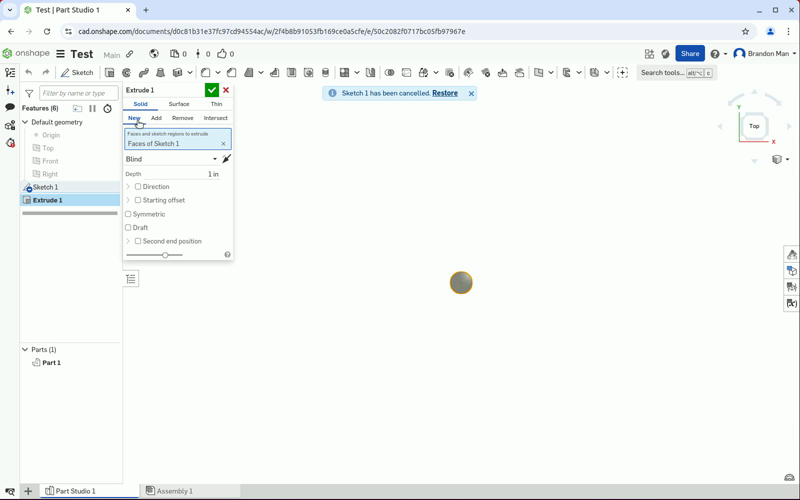
key(tab, 4)
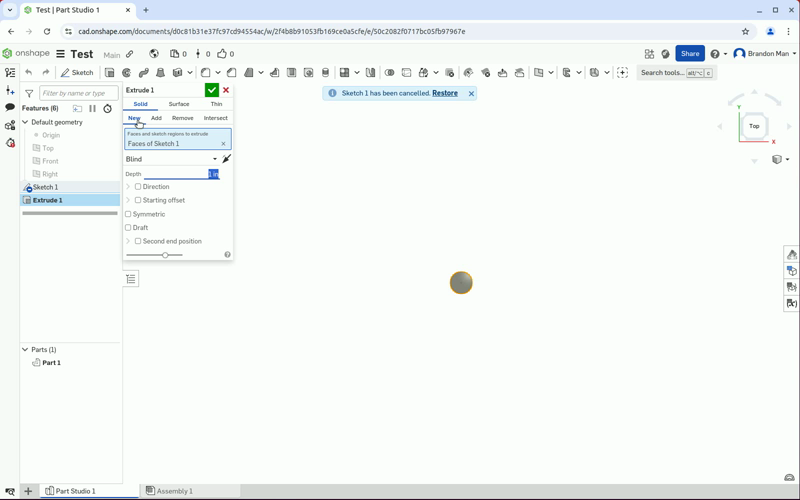
text(9.147)
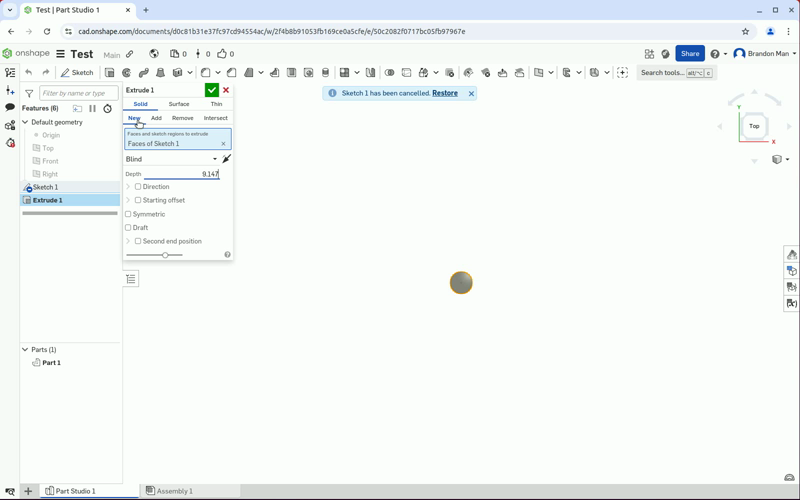
key(enter)
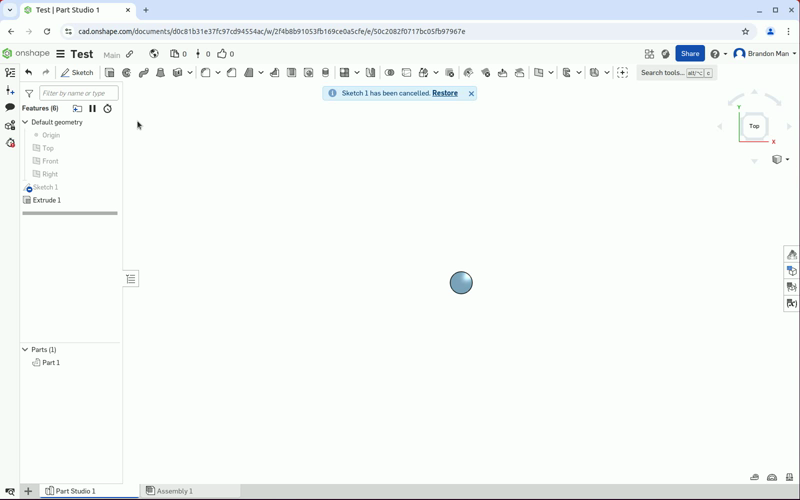
key(shift+h)
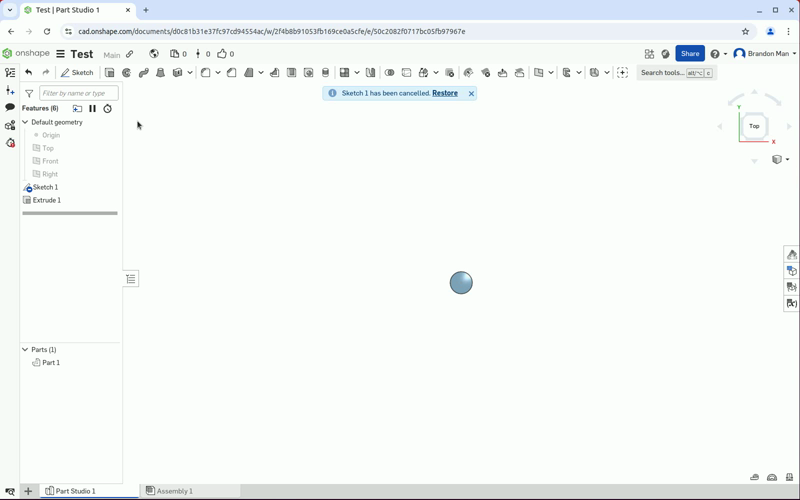
key(shift+h)
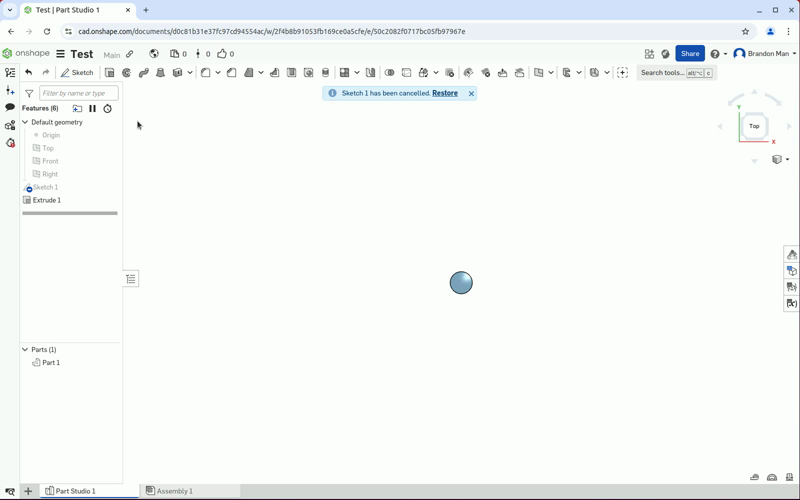
mouse_move(73, 189)
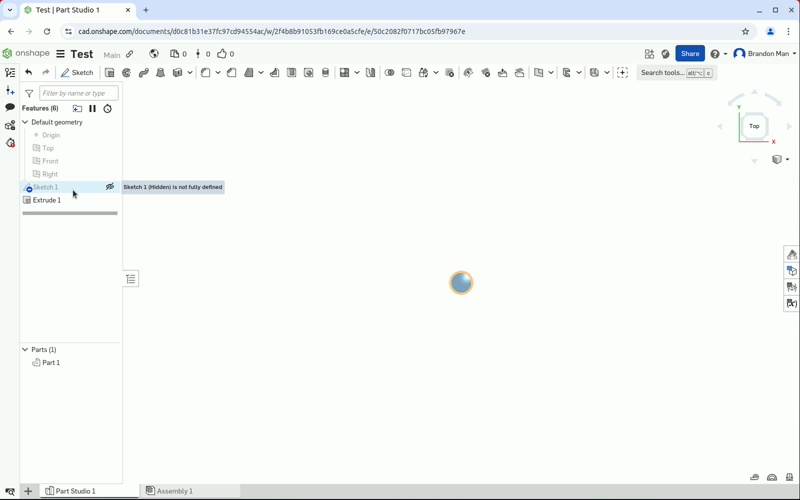
click(73, 189)
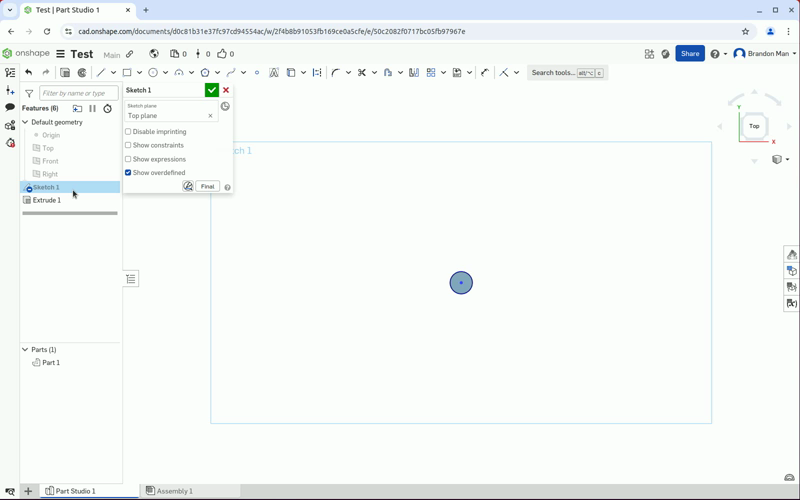
mouse_move(229, 92)
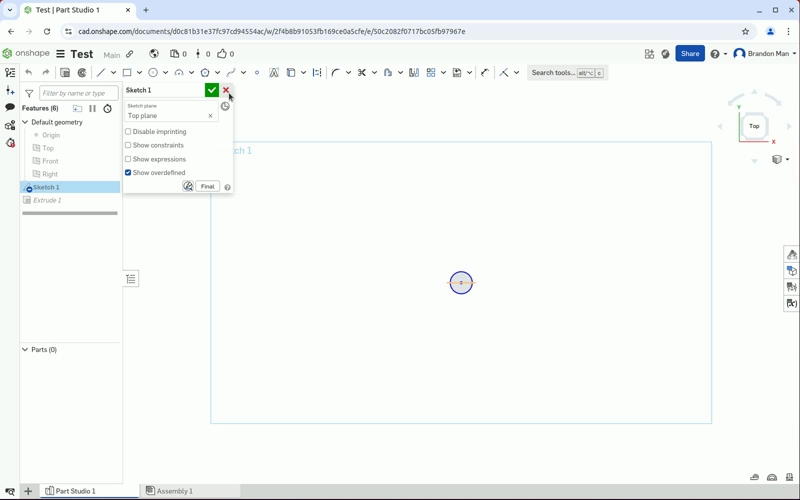
click(229, 92)
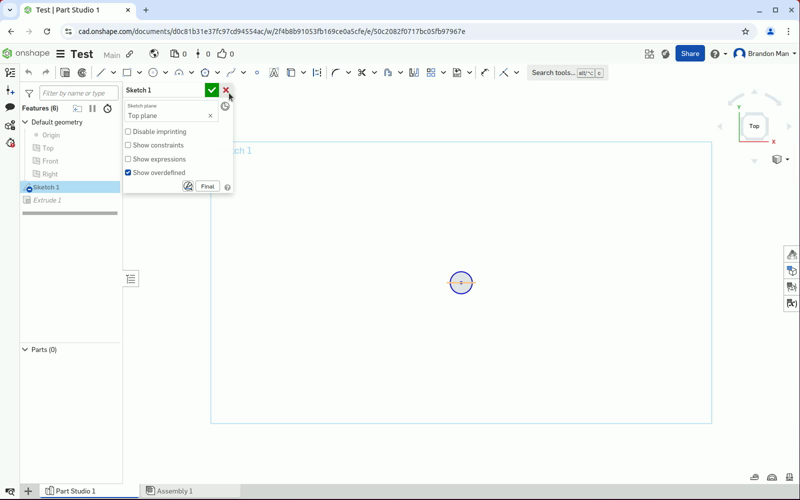
key(shift+s)
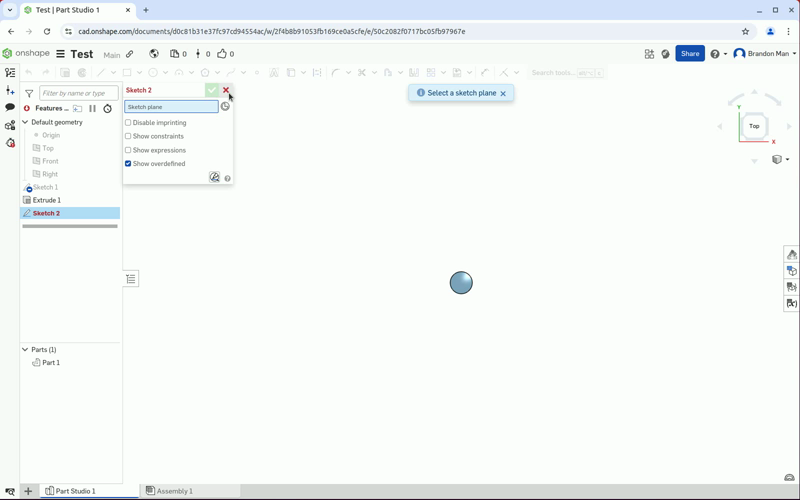
mouse_move(73, 150)
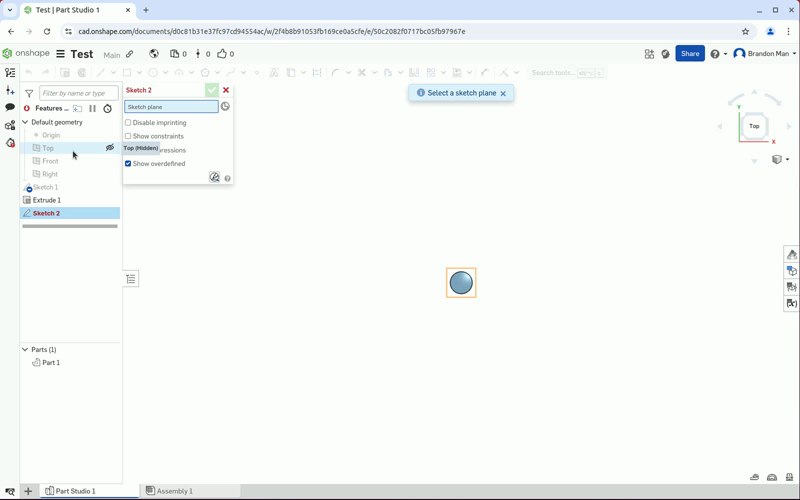
click(73, 150)
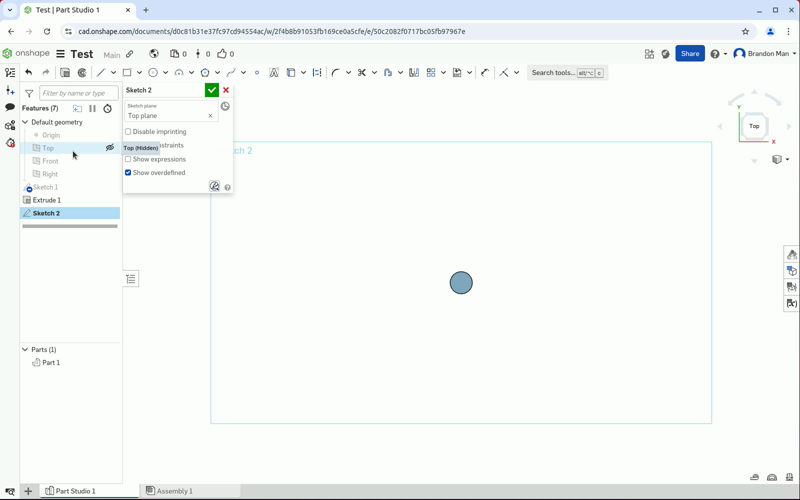
mouse_move(73, 352)
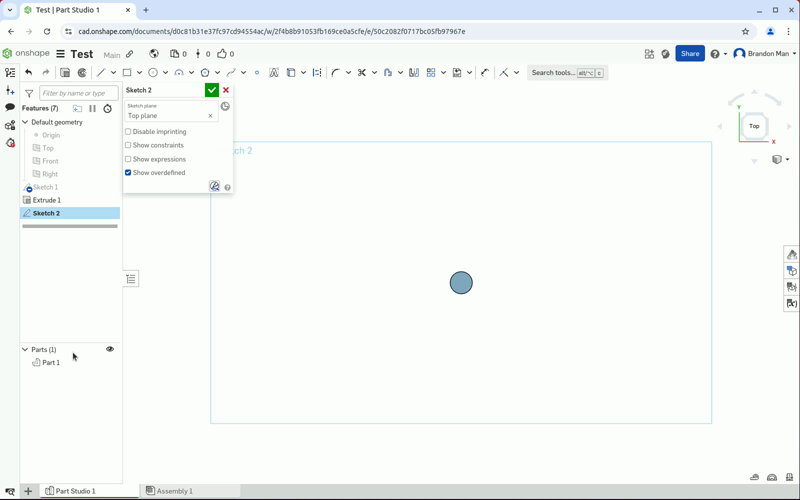
key(y)
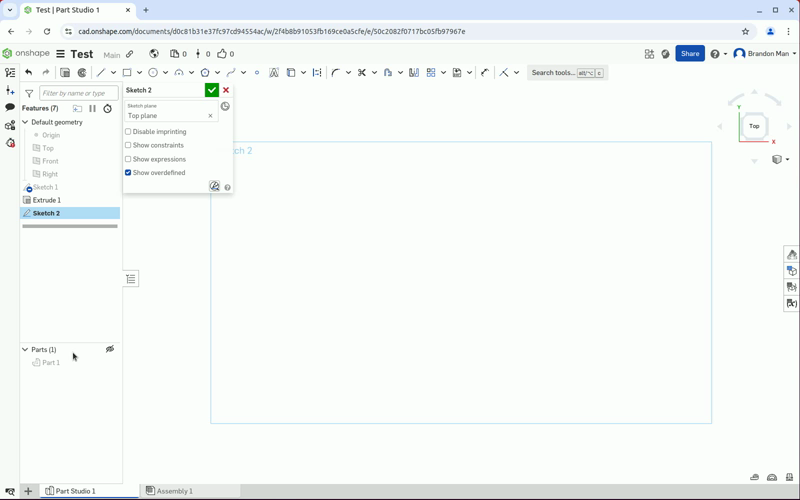
key(c)
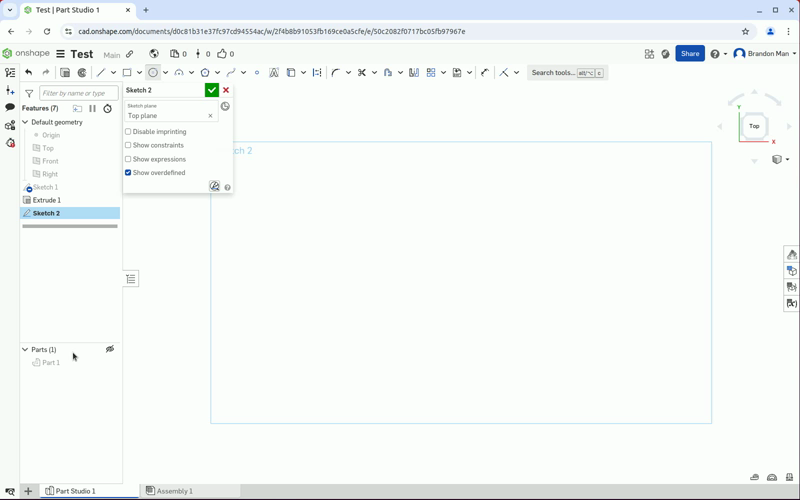
key_down(shift)
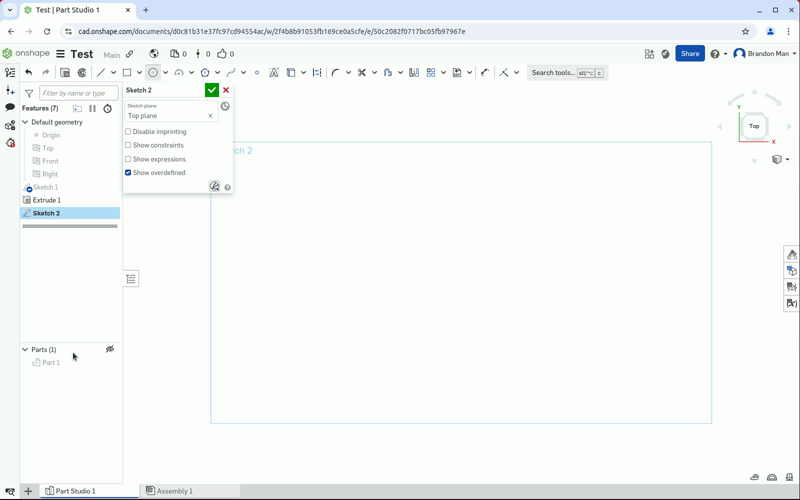
mouse_move(461, 282)
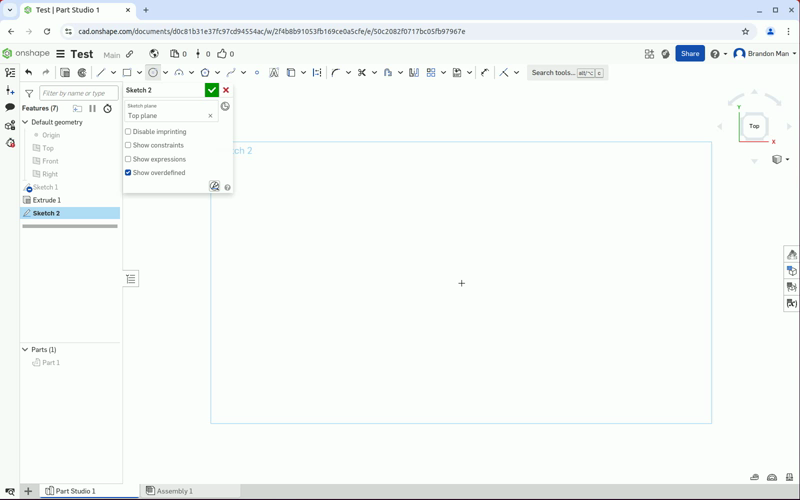
click(461, 282)
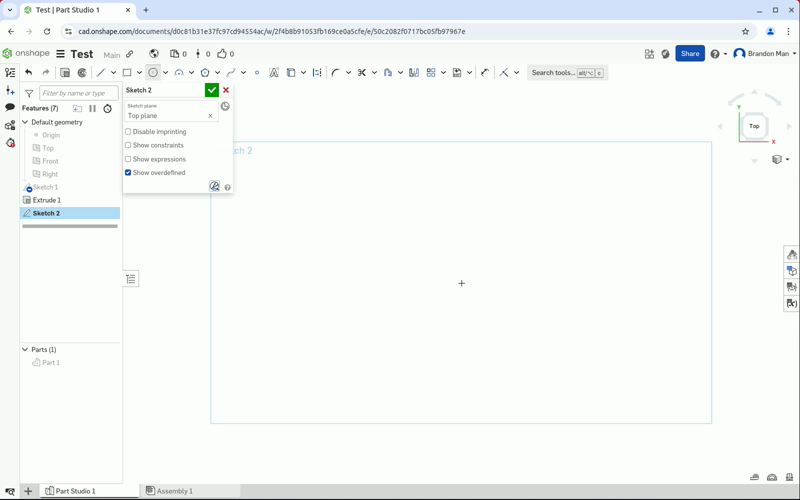
key_up(shift)
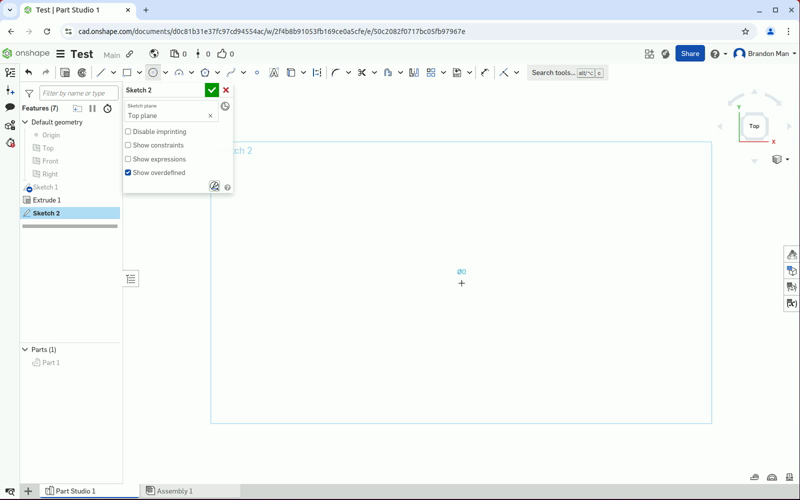
mouse_move(490, 282)
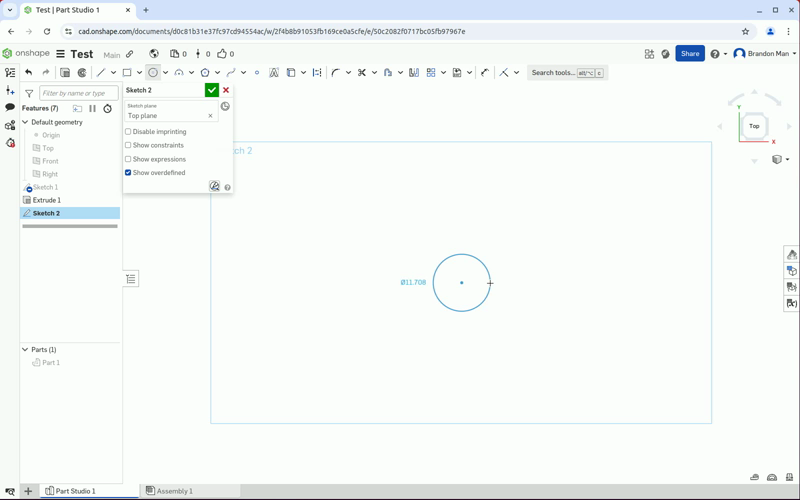
click(490, 282)
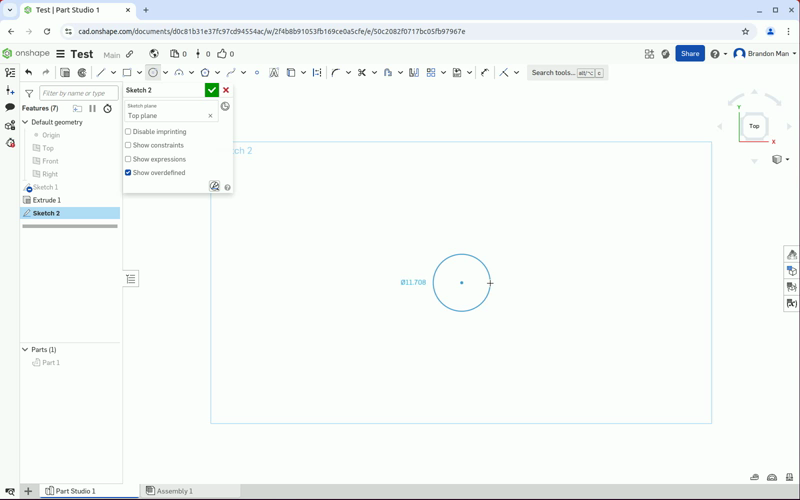
key(esc)
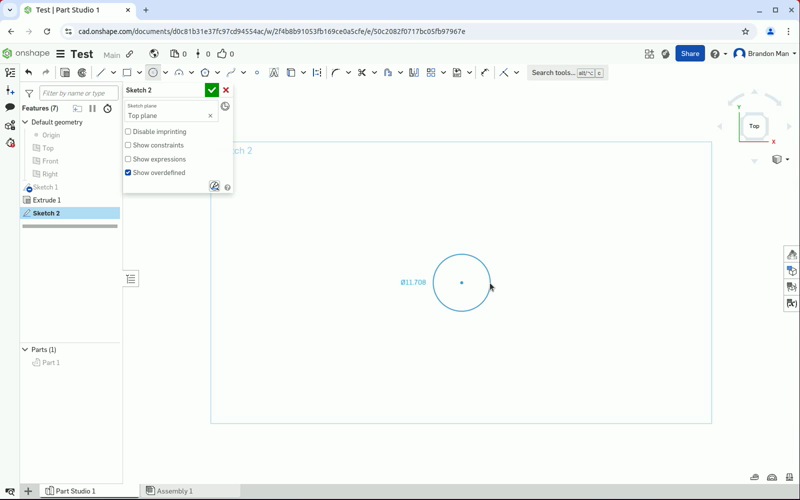
key(c)
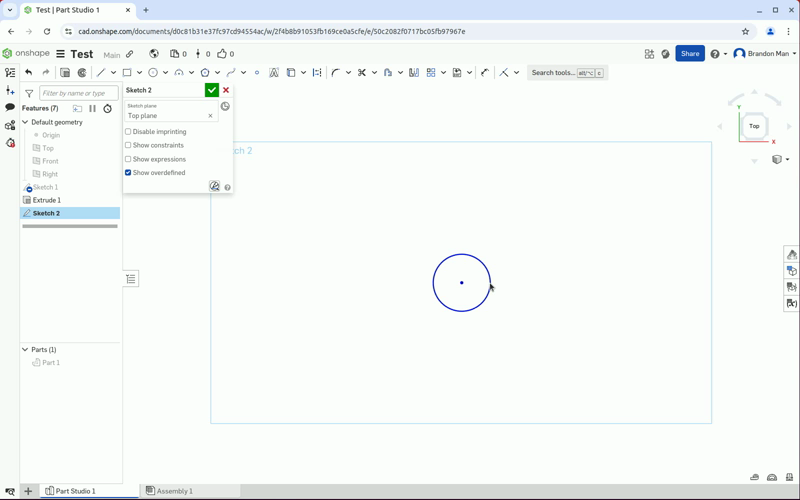
key_down(shift)
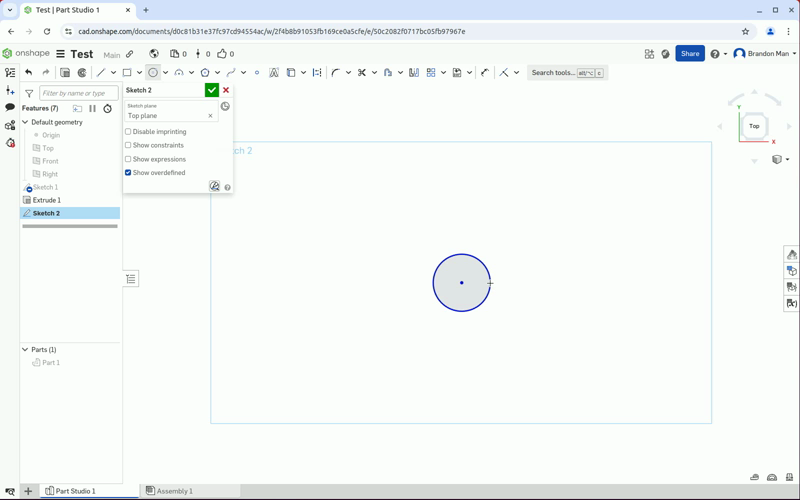
mouse_move(461, 282)
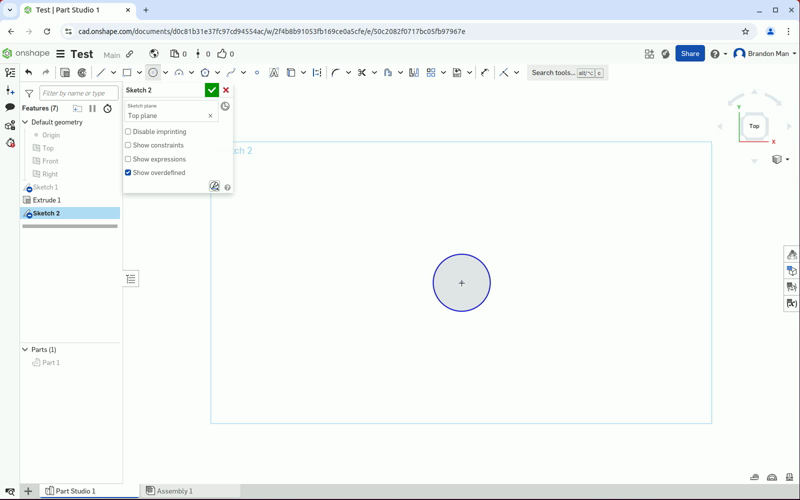
click(461, 282)
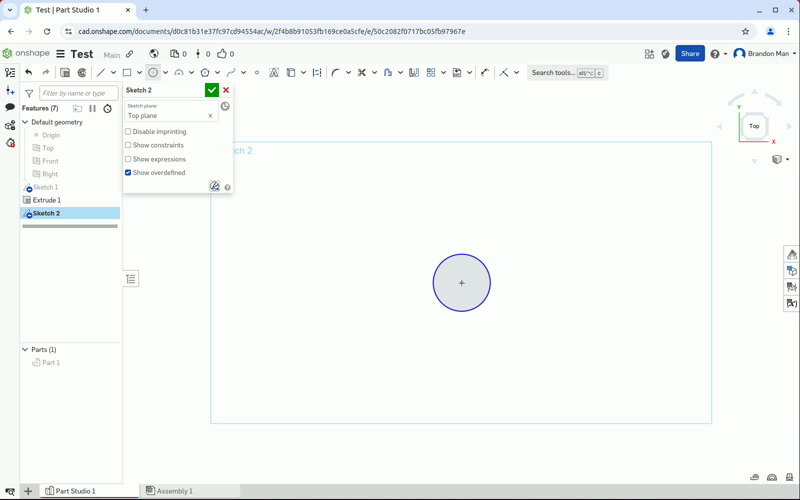
key_up(shift)
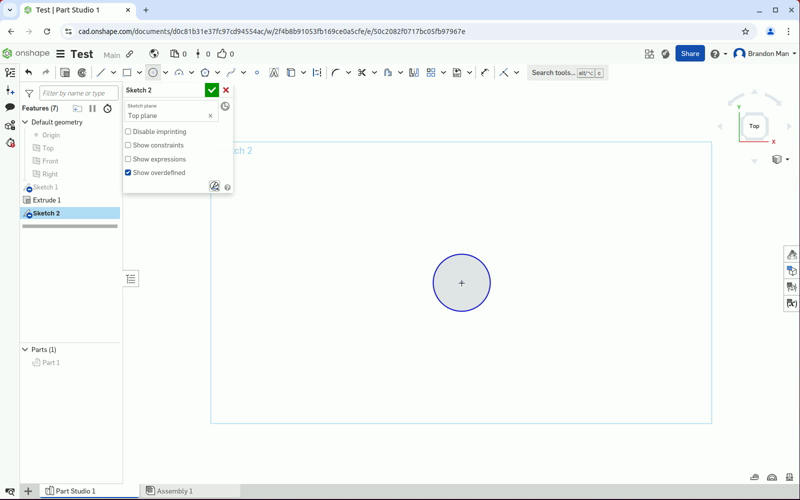
mouse_move(474, 282)
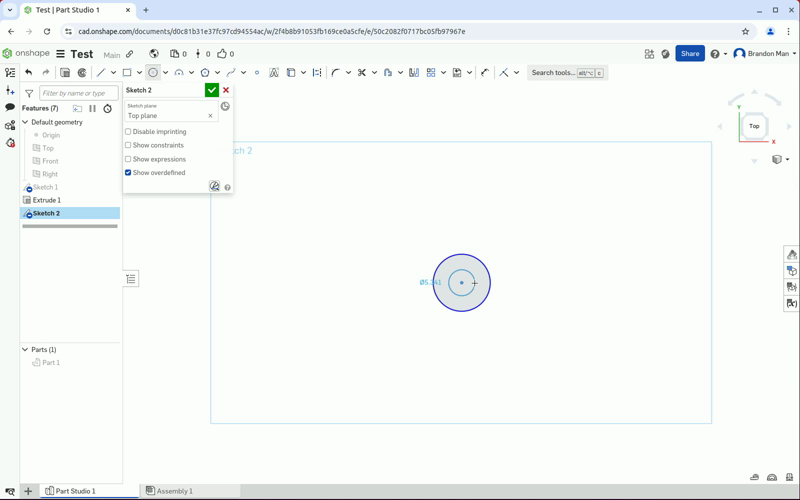
click(474, 282)
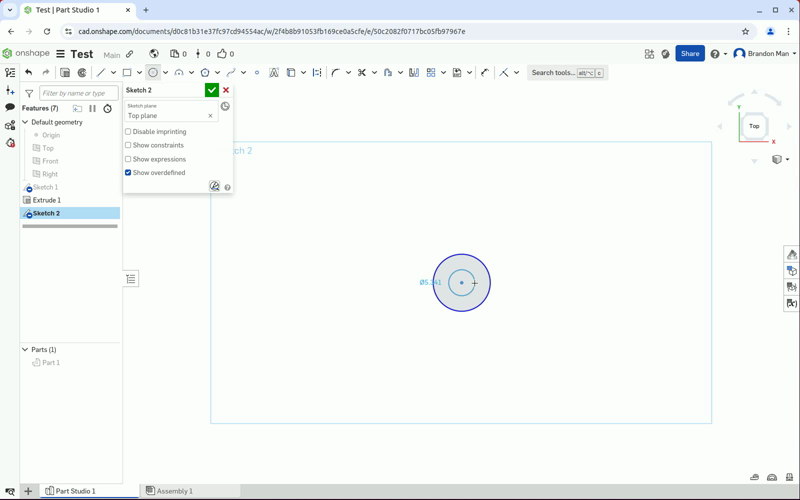
key(esc)
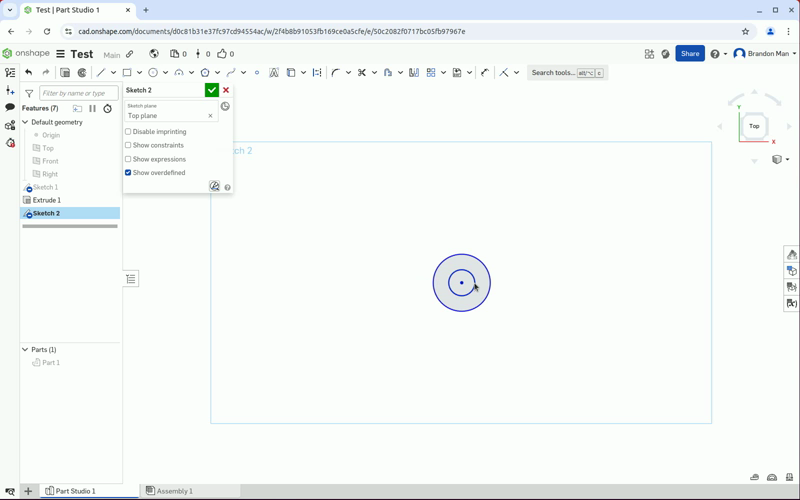
mouse_move(437, 277)
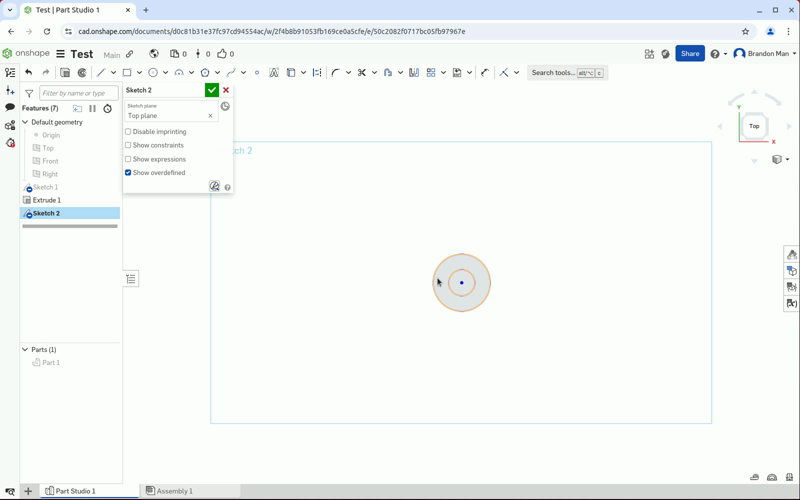
click(437, 277)
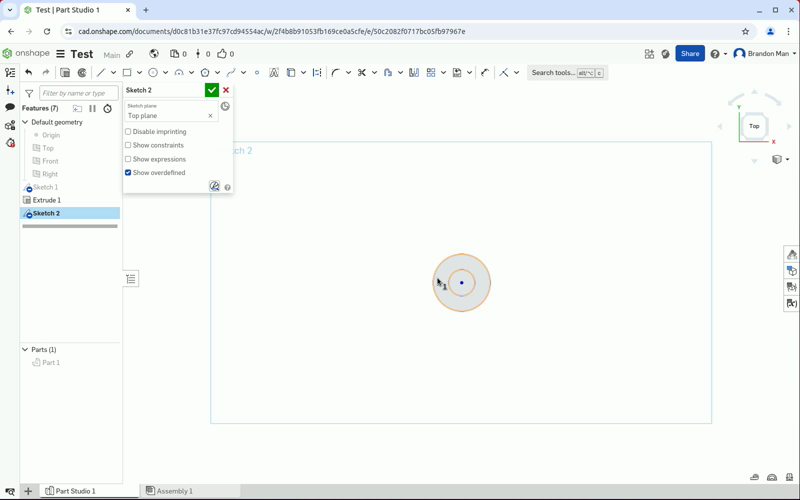
mouse_move(73, 352)
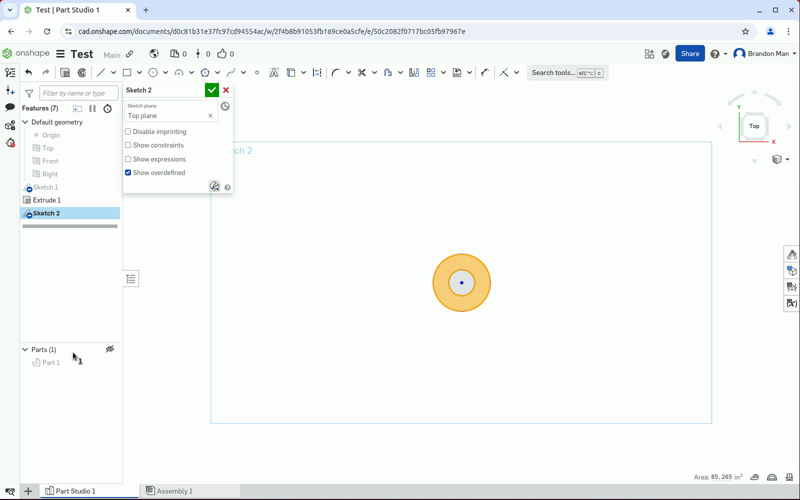
key(shift+y)
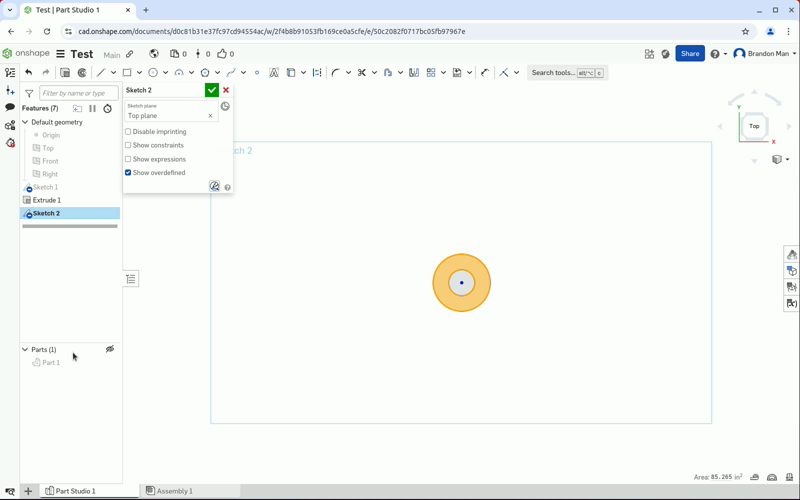
key(shift+e)
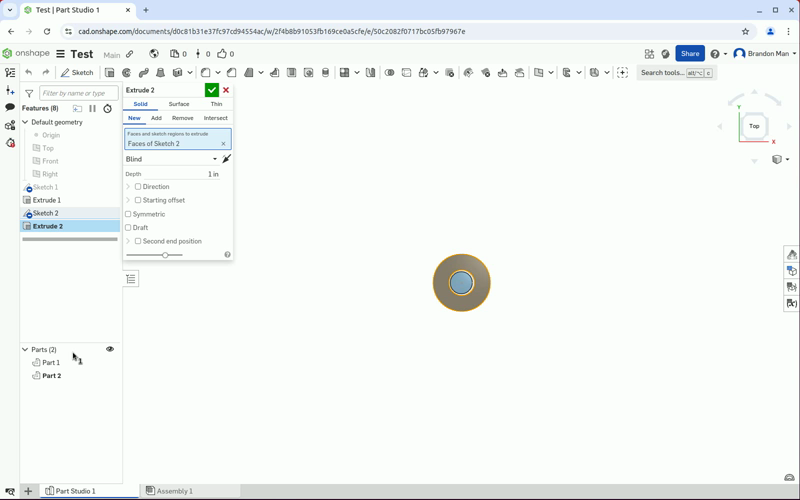
mouse_move(143, 106)
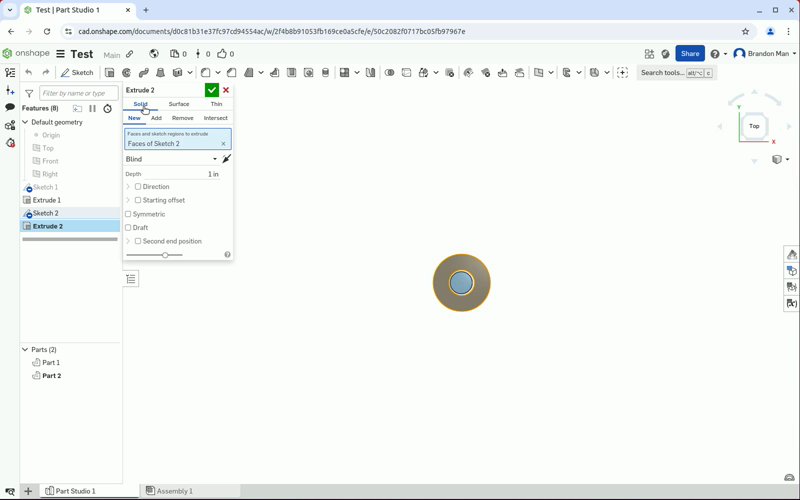
click(143, 106)
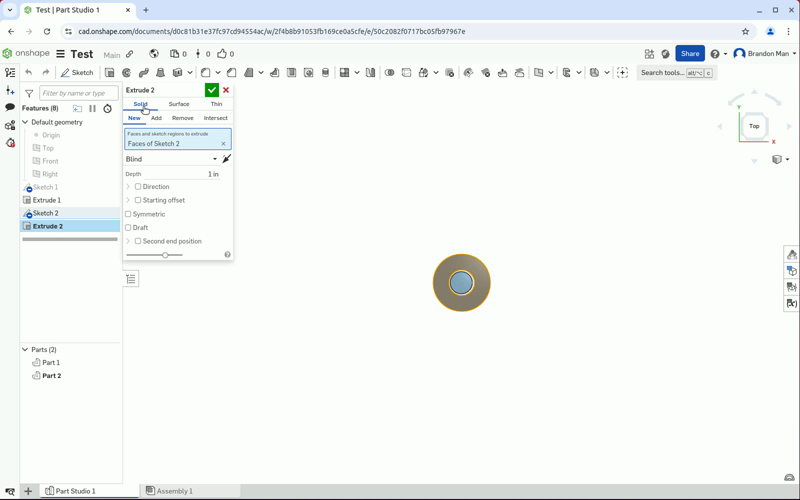
mouse_move(137, 120)
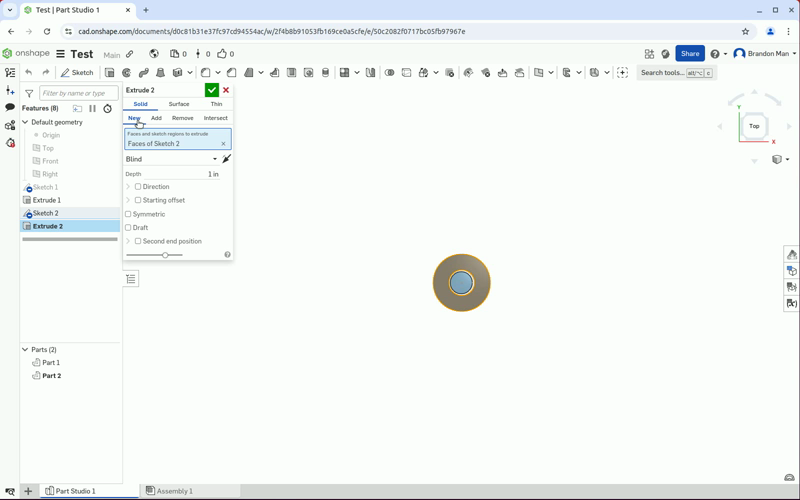
click(137, 120)
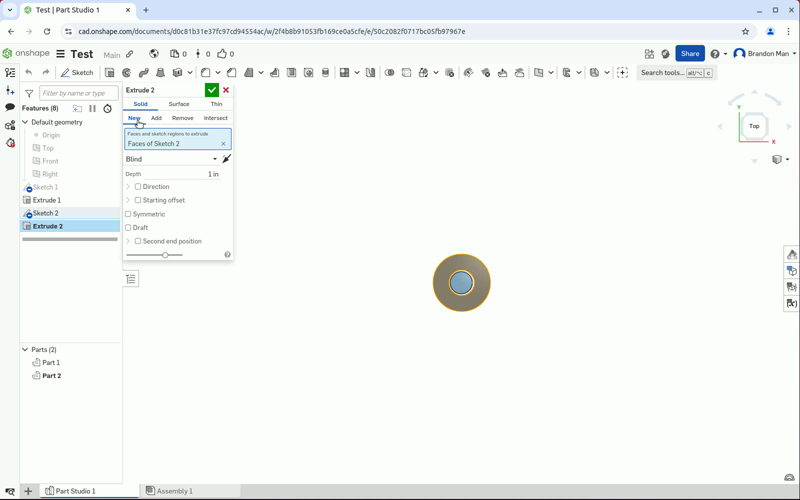
key(tab, 4)
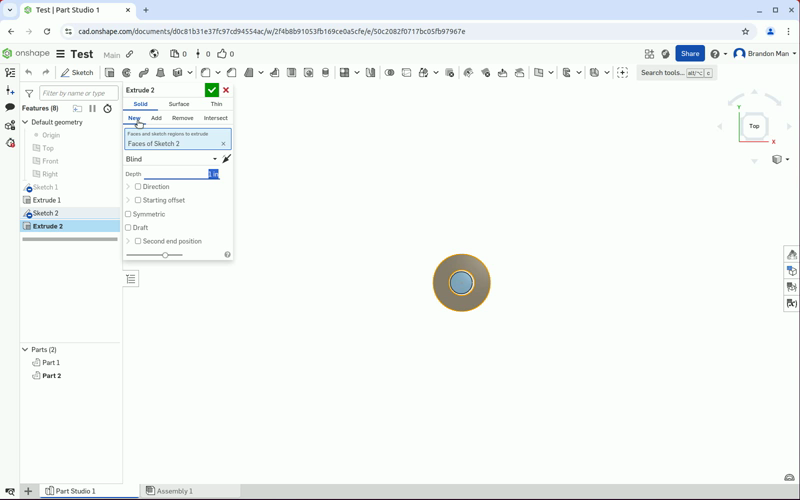
text(-1.685)
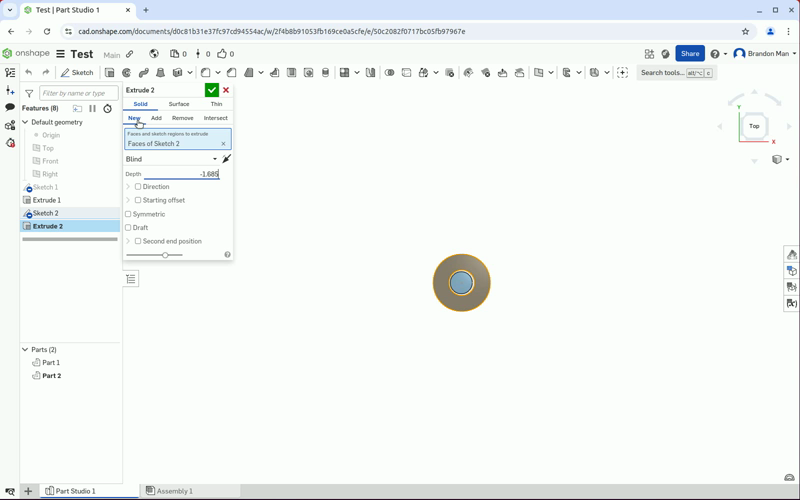
key(enter)
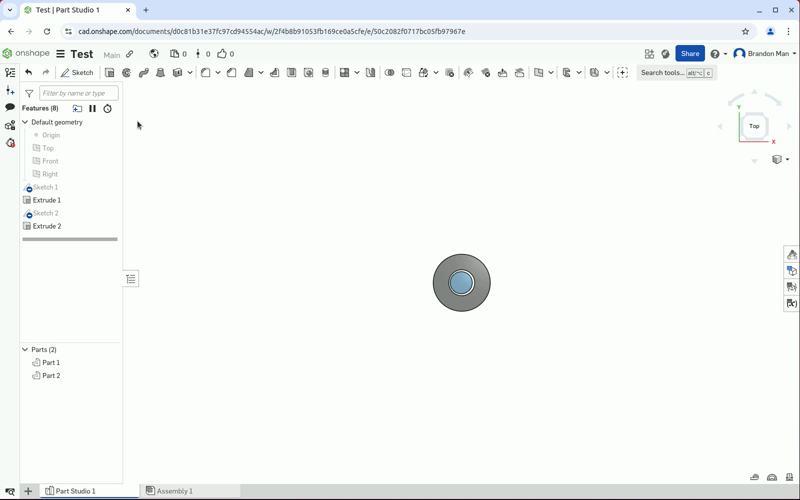
key(shift+h)
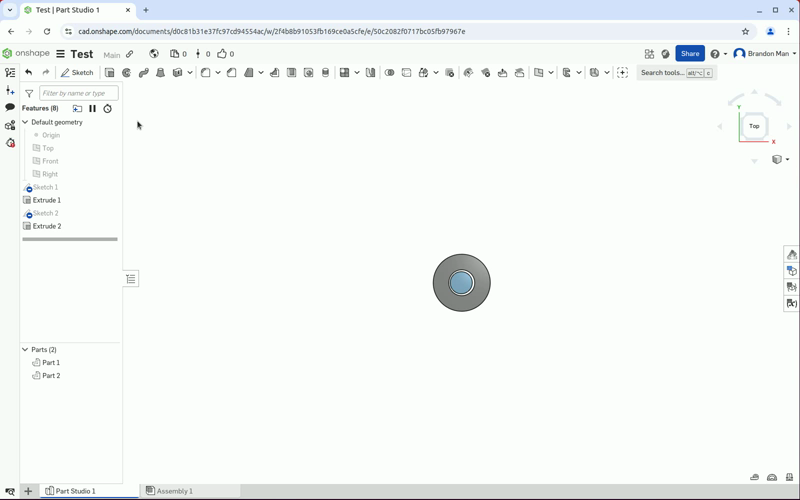
key(shift+h)
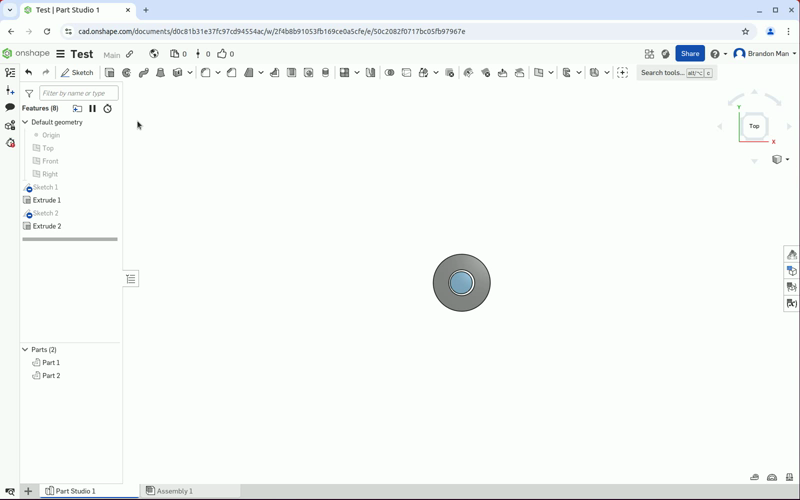
mouse_move(73, 189)
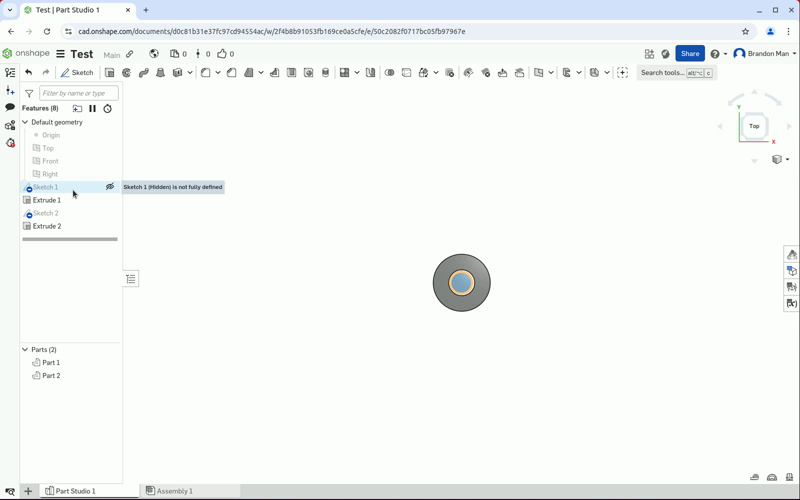
click(73, 189)
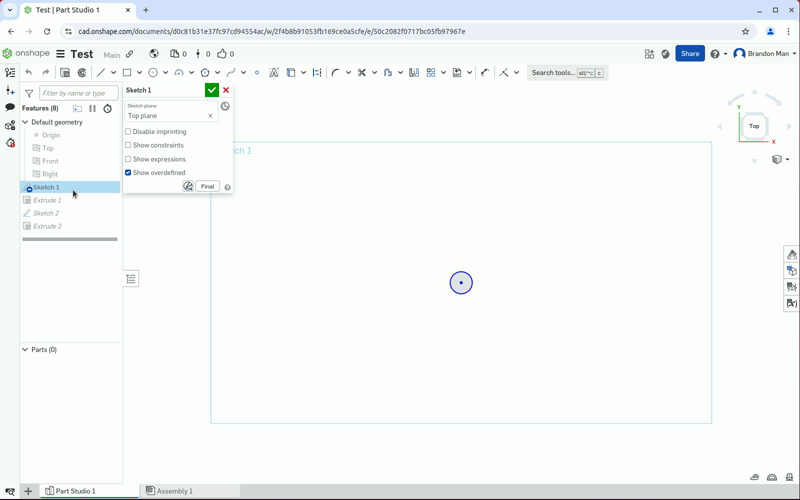
mouse_move(229, 92)
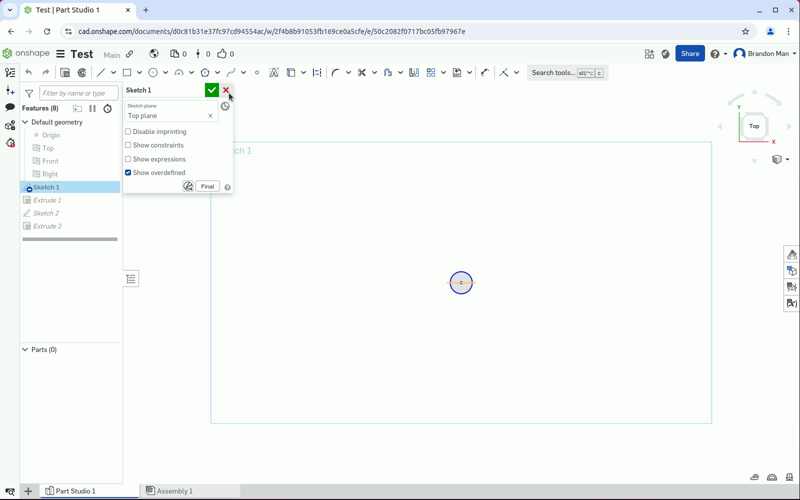
click(229, 92)
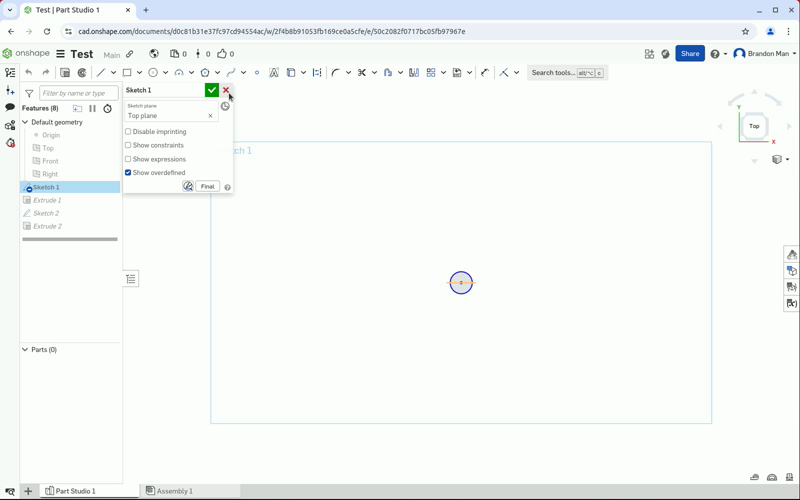
key(shift+s)
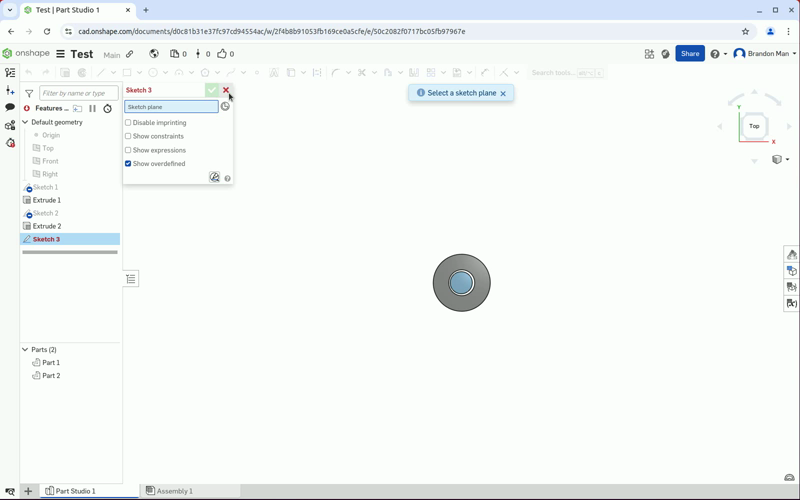
mouse_move(73, 150)
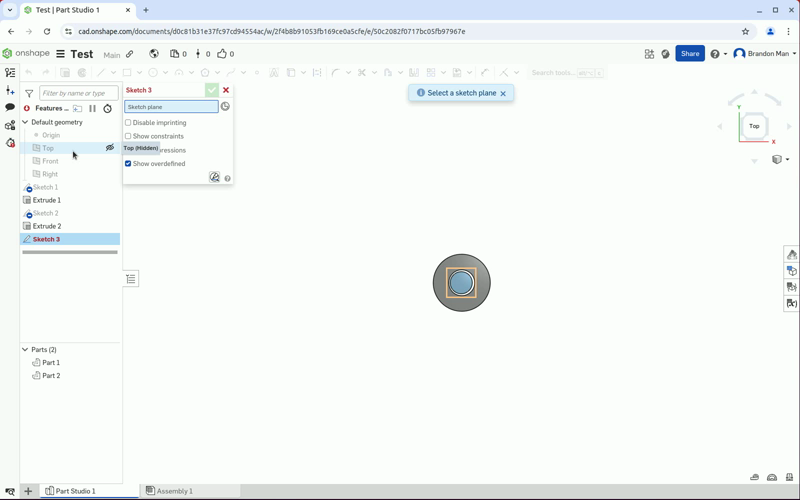
click(73, 150)
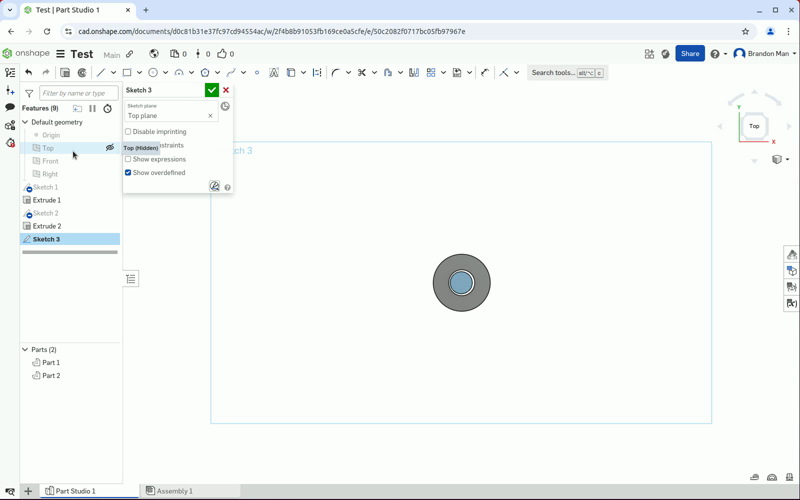
mouse_move(73, 352)
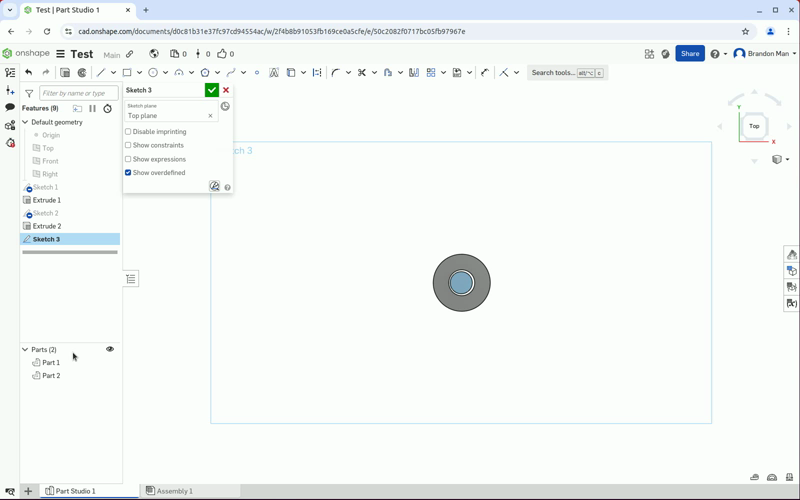
key(y)
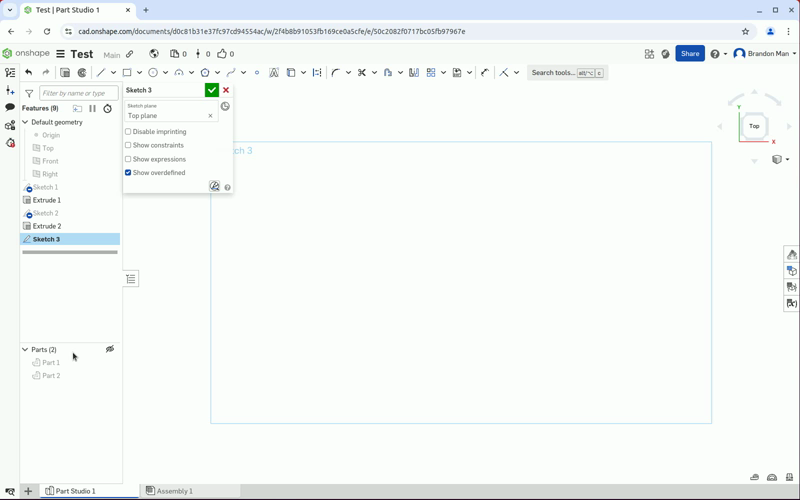
key(c)
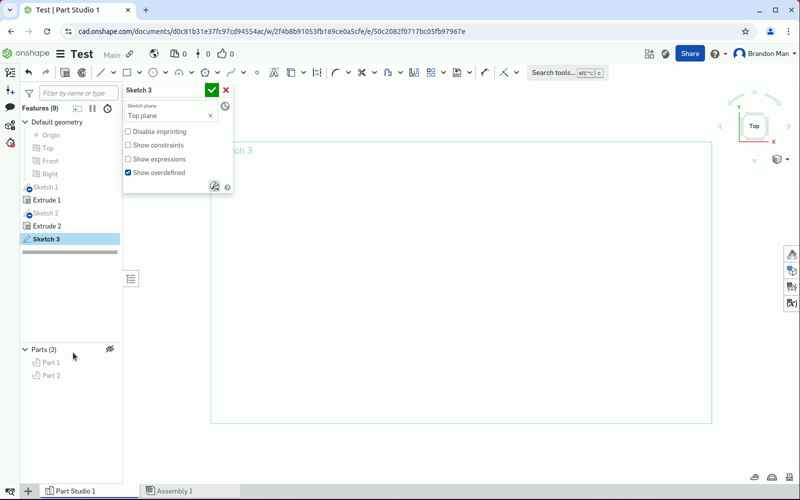
key_down(shift)
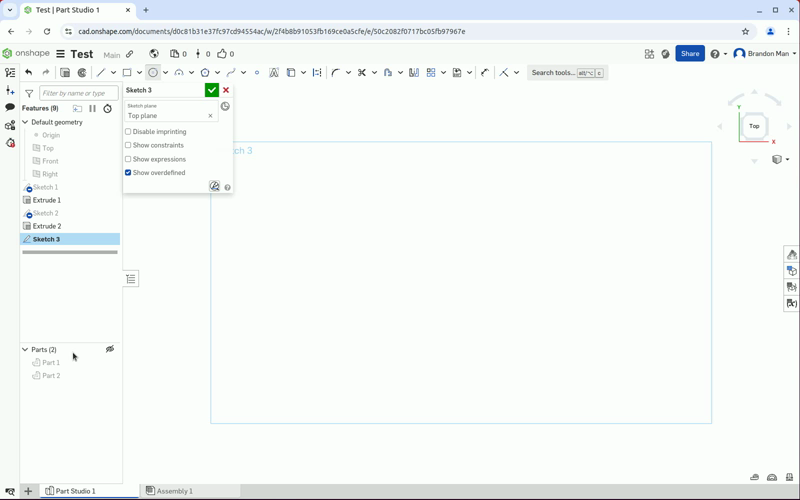
mouse_move(461, 282)
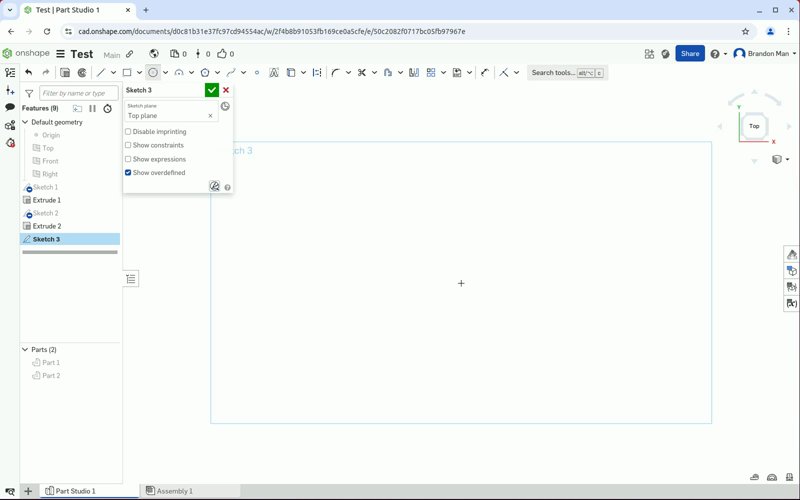
click(461, 282)
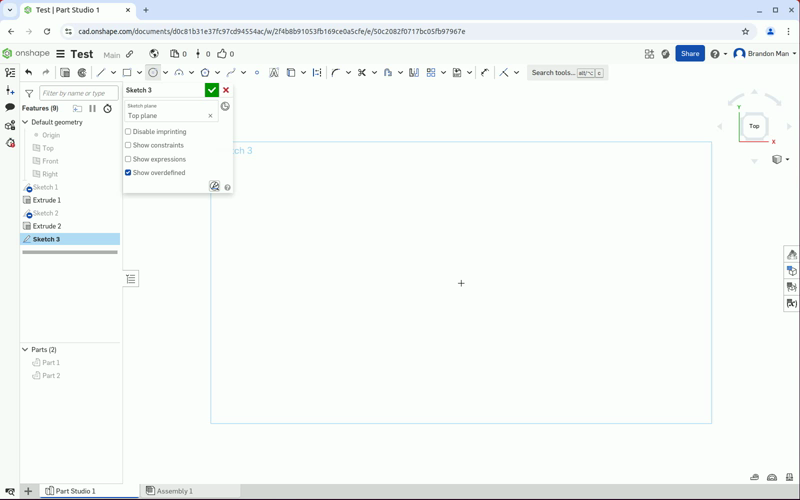
key_up(shift)
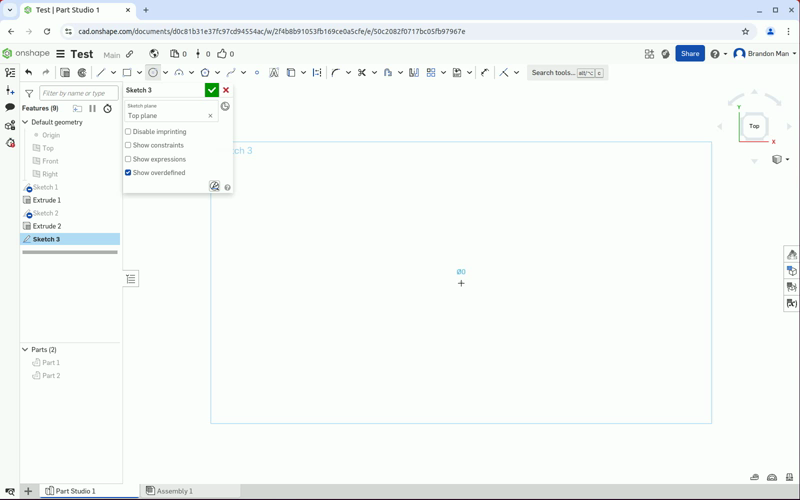
mouse_move(472, 282)
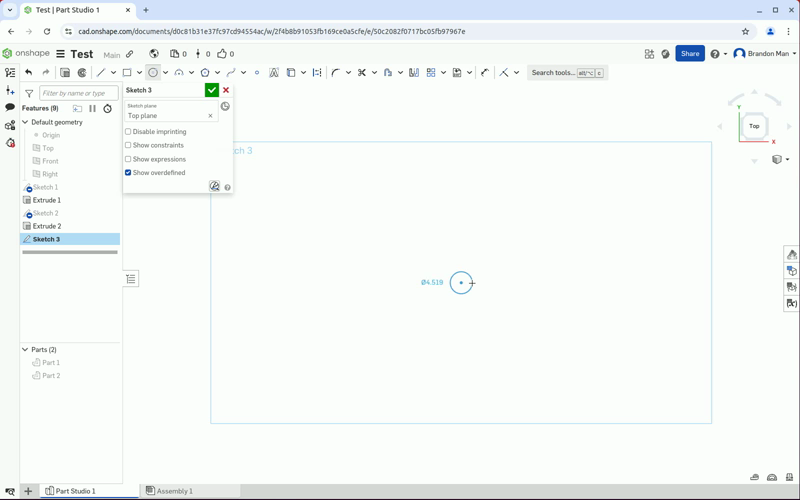
click(472, 282)
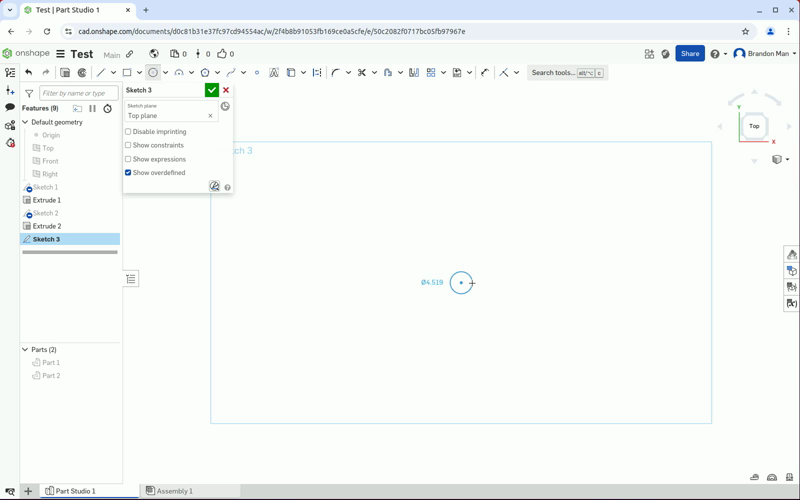
key(esc)
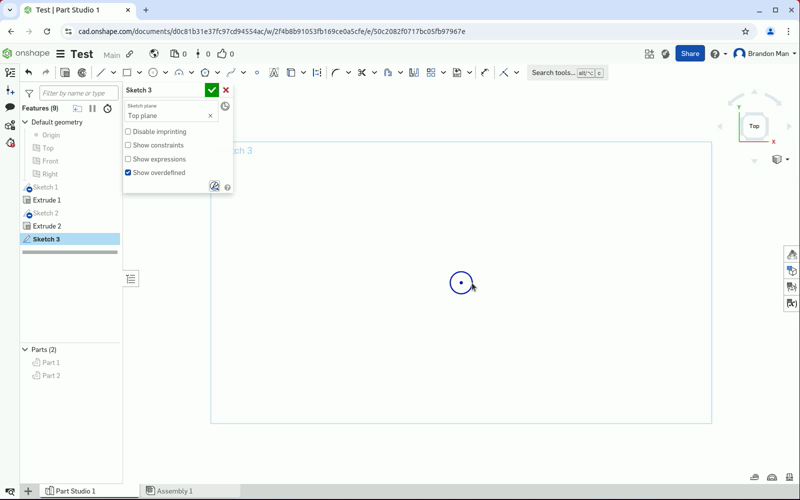
mouse_move(470, 289)
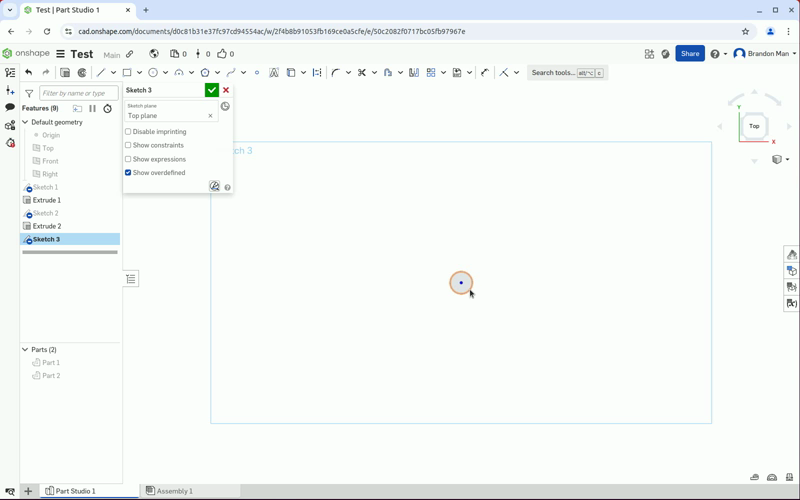
scroll(6)
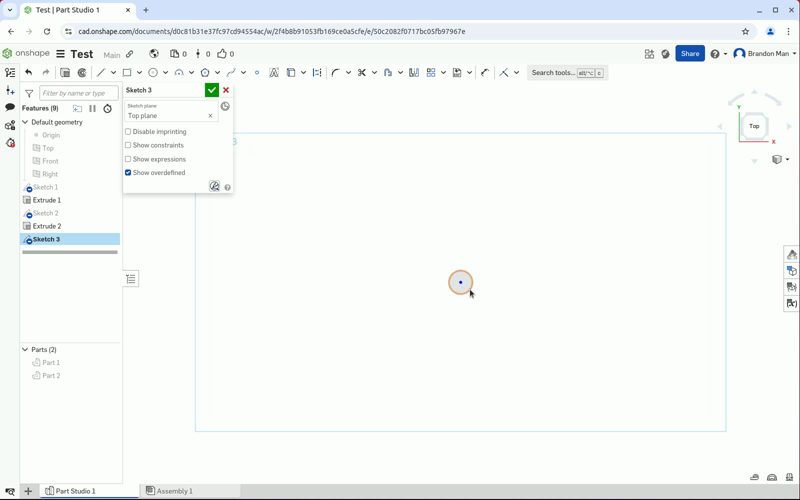
scroll(6)
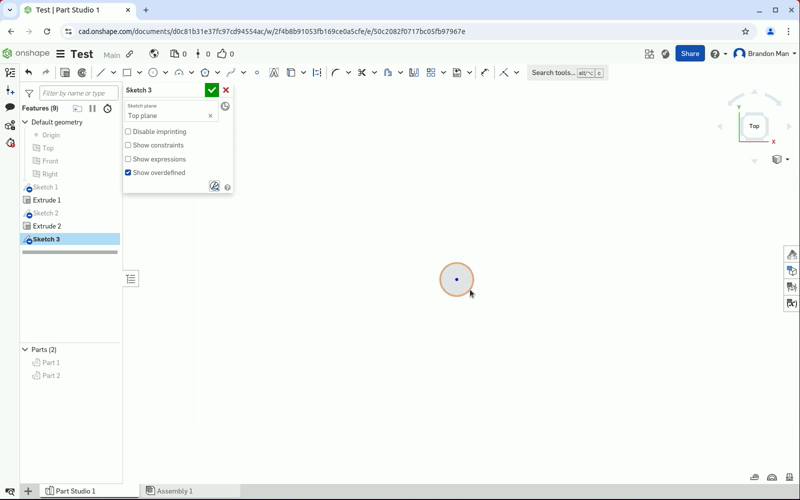
scroll(6)
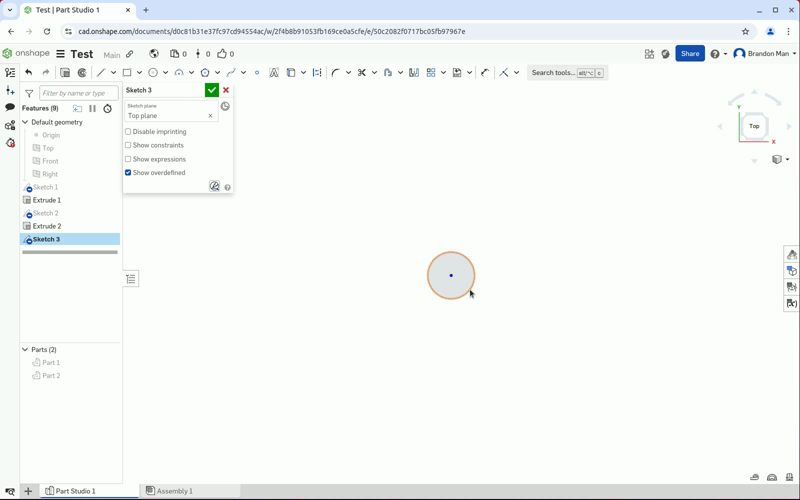
scroll(6)
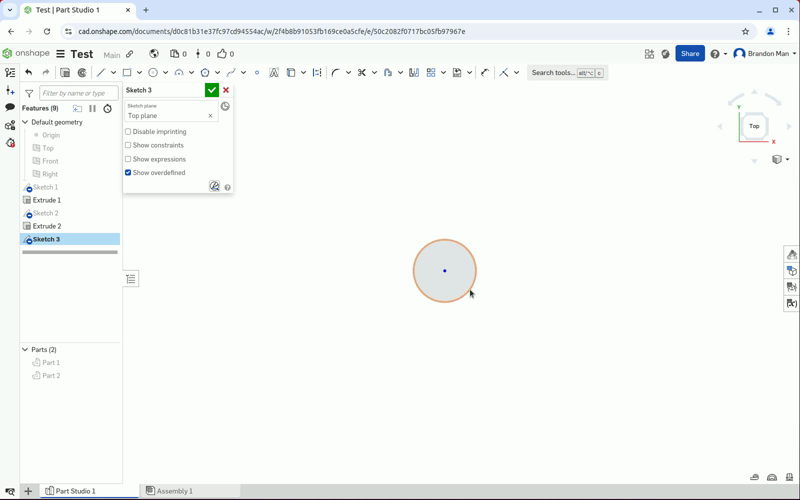
scroll(6)
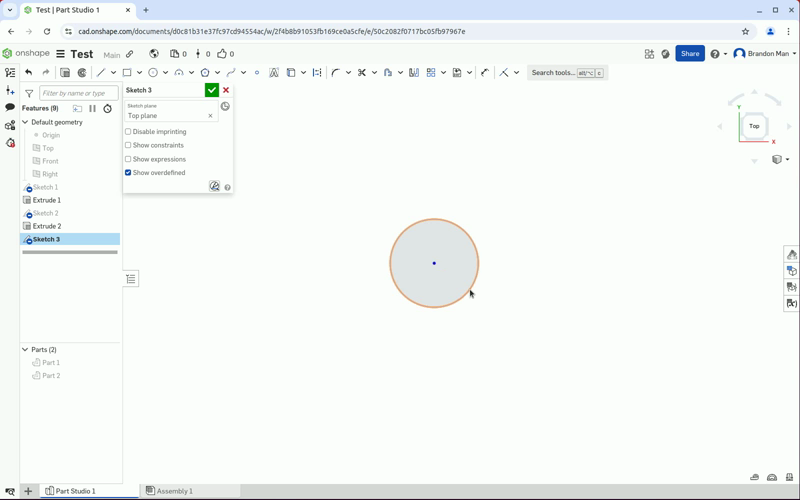
scroll(6)
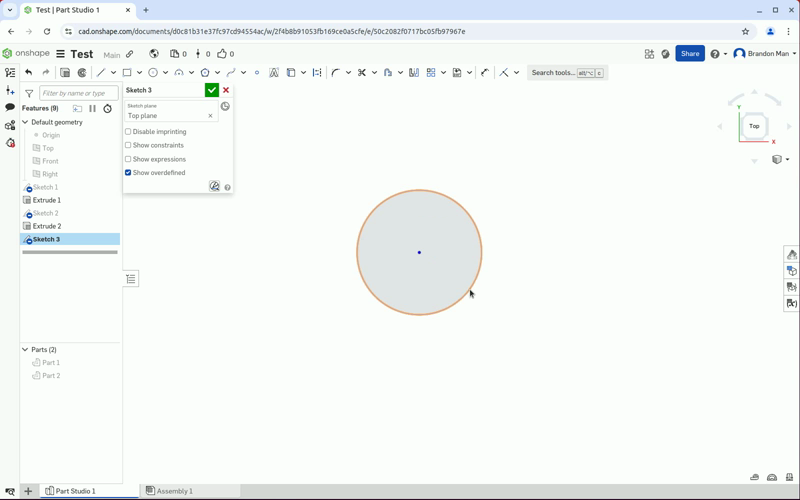
scroll(6)
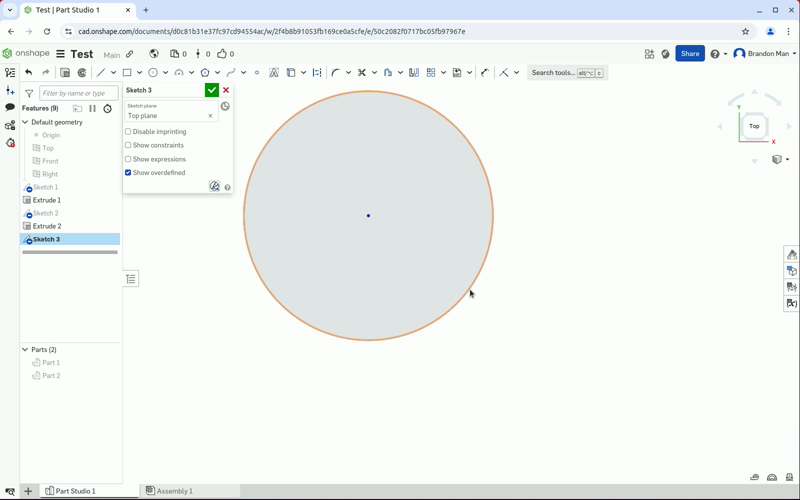
click(470, 289)
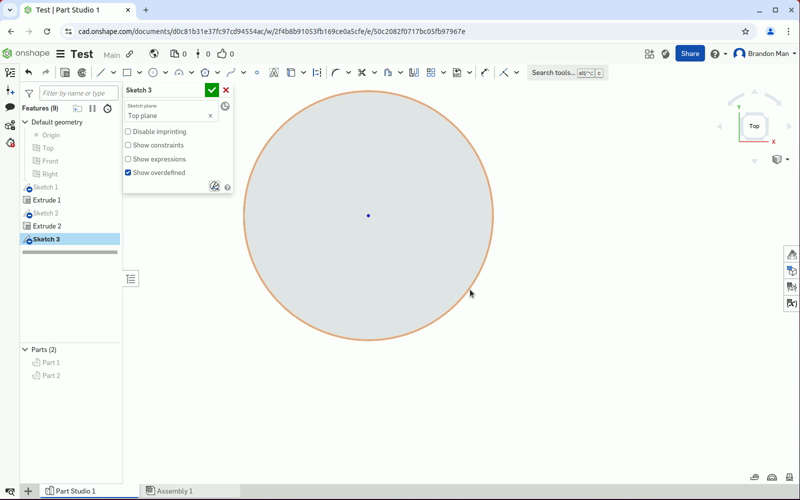
scroll(-6)
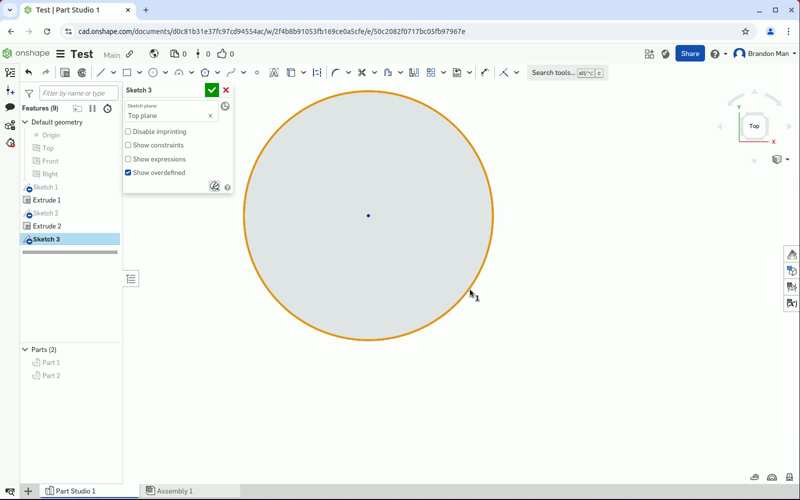
scroll(-6)
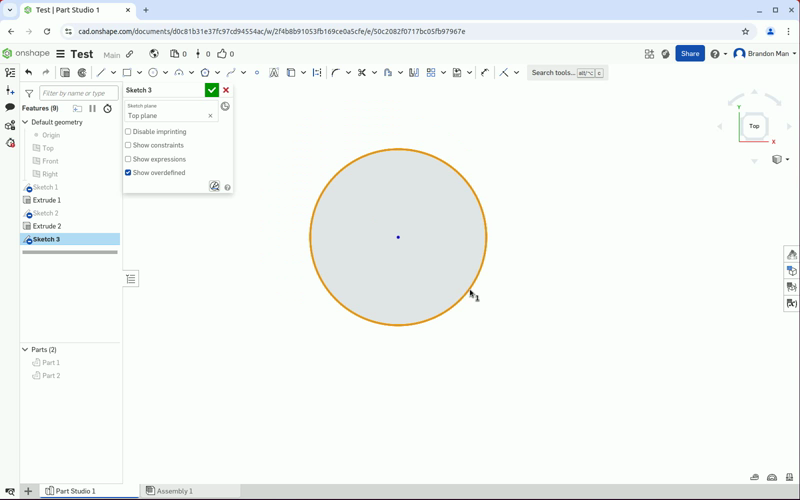
scroll(-6)
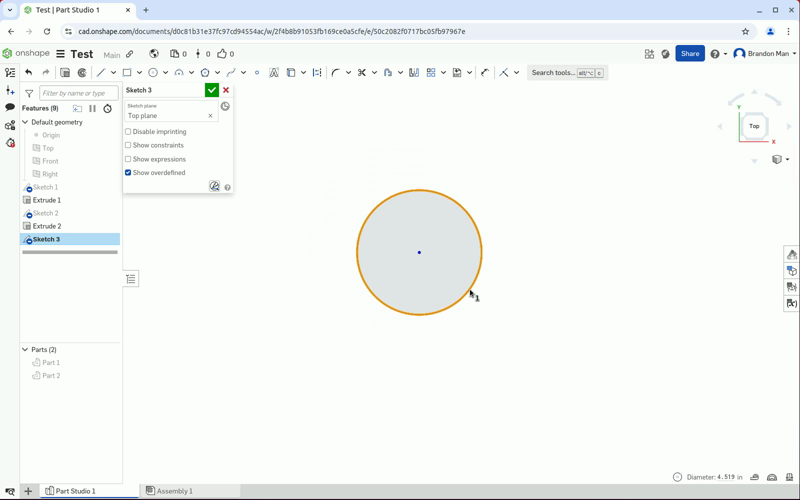
scroll(-6)
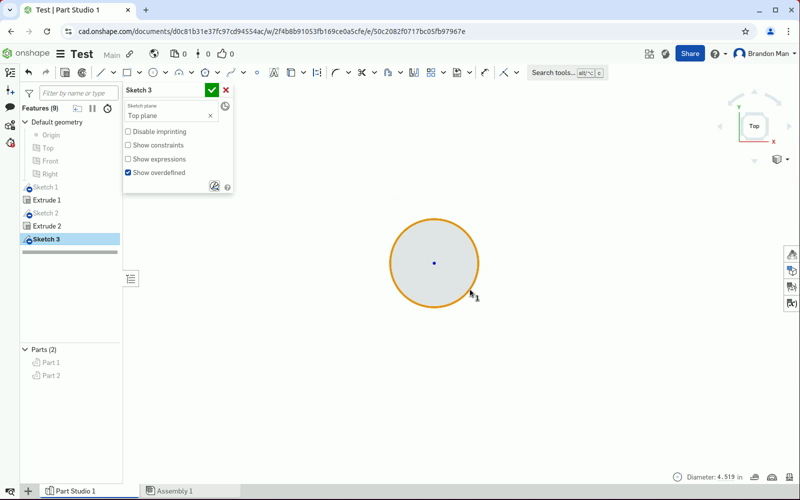
scroll(-6)
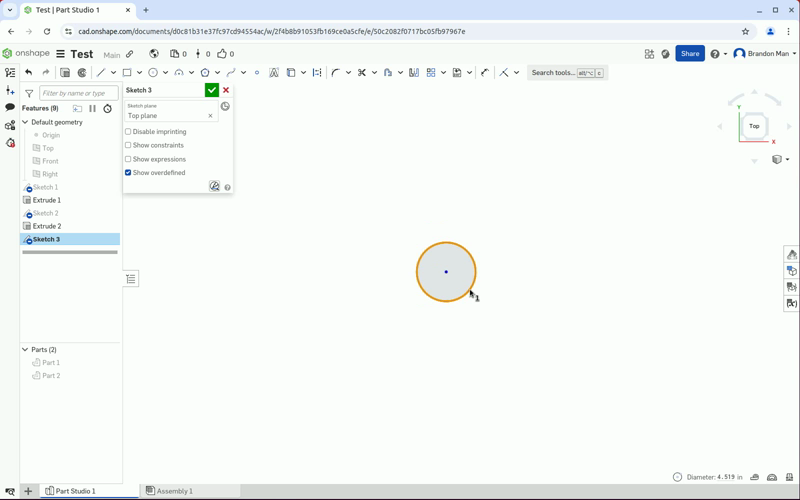
scroll(-6)
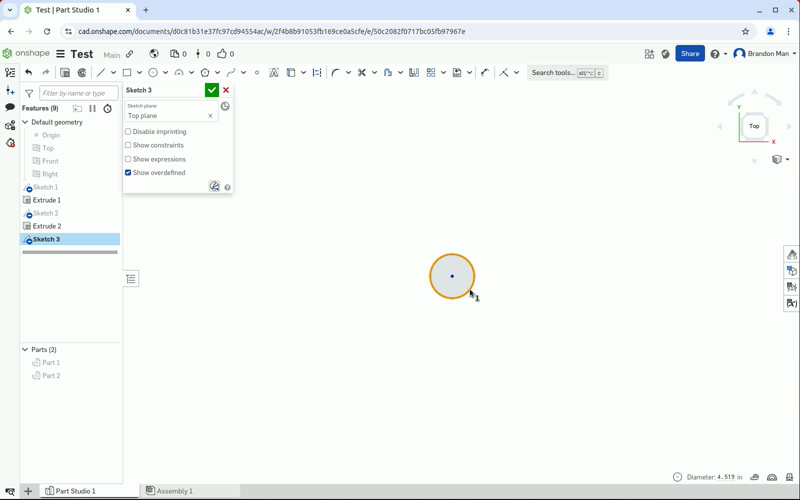
scroll(-6)
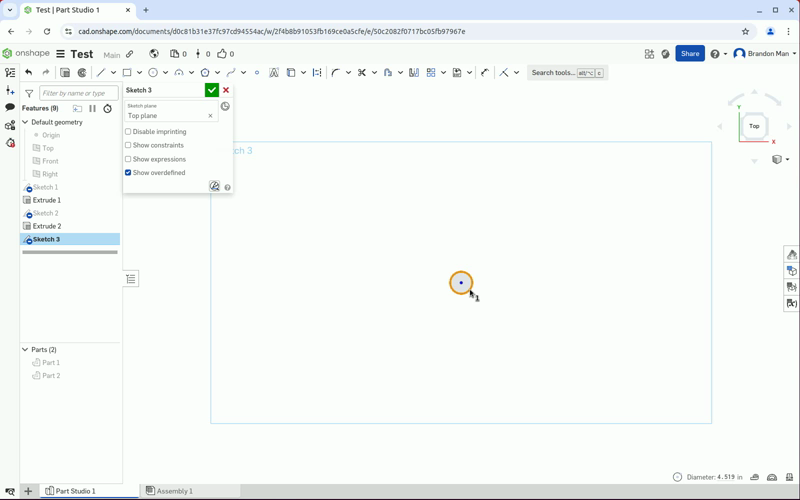
mouse_move(73, 352)
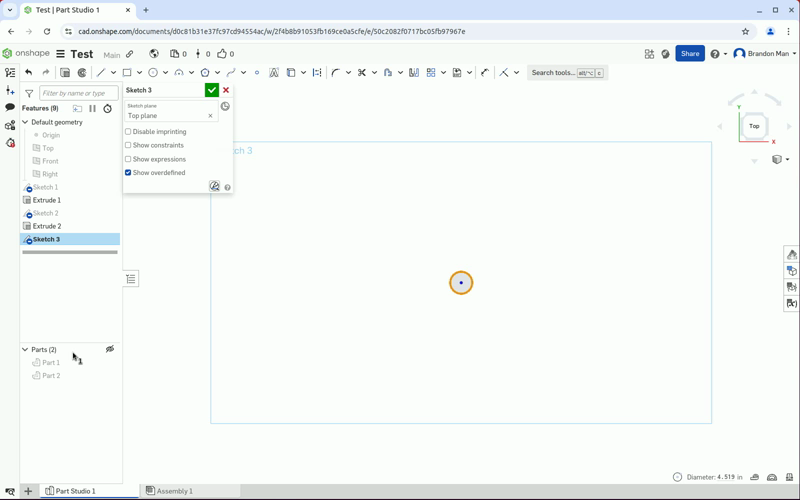
key(shift+y)
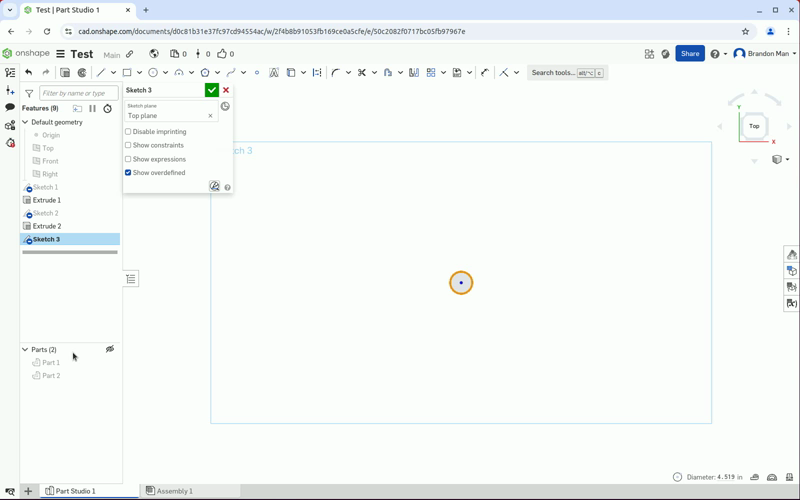
key(shift+e)
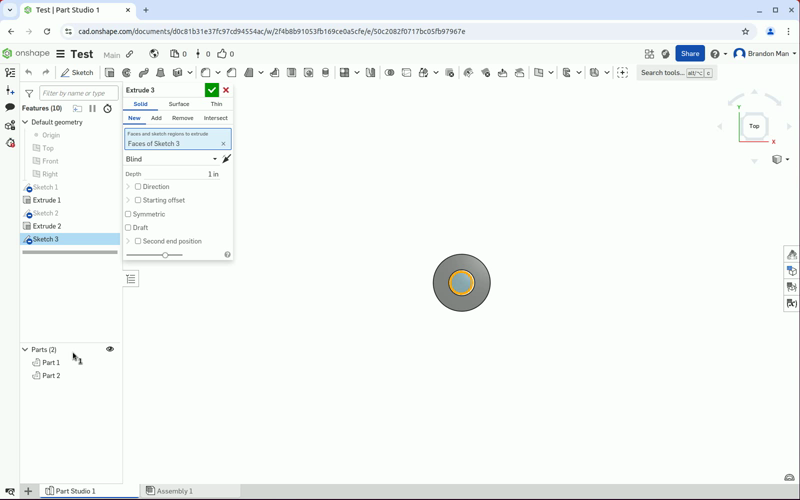
mouse_move(143, 106)
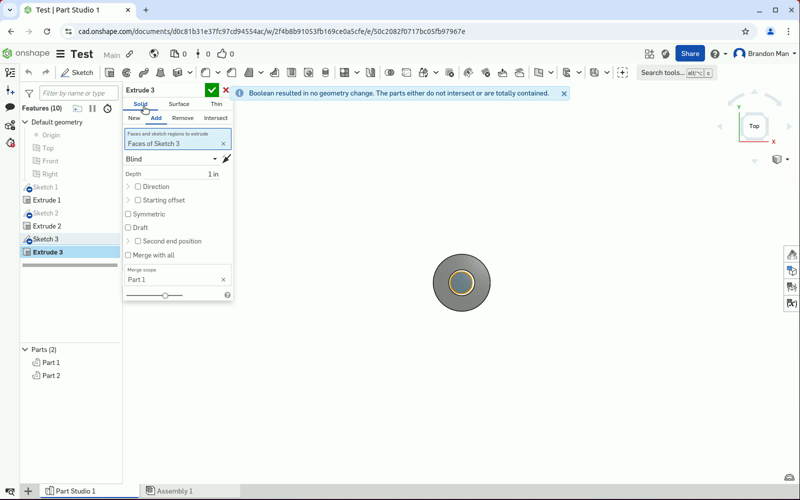
click(143, 106)
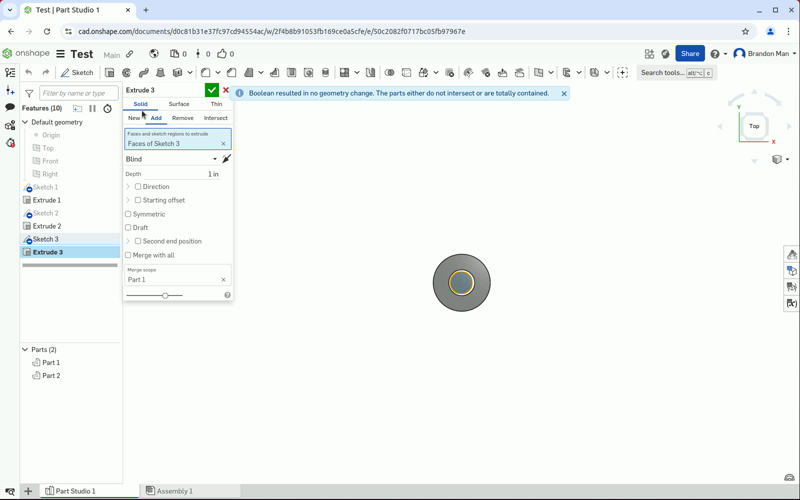
mouse_move(137, 120)
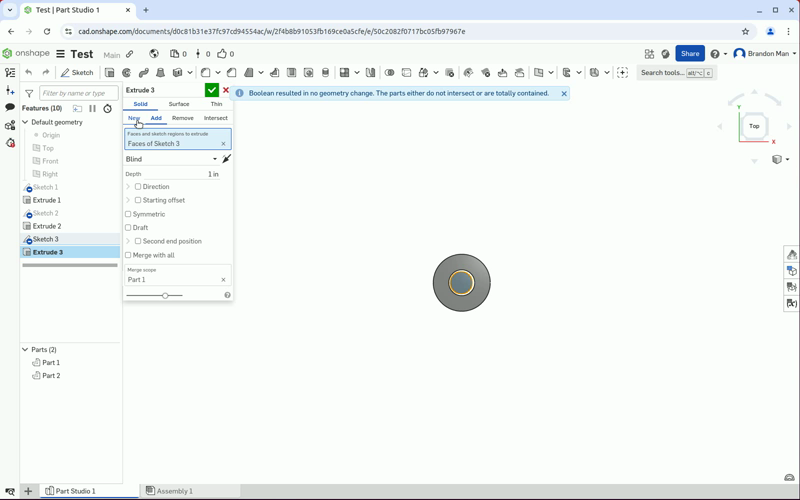
click(137, 120)
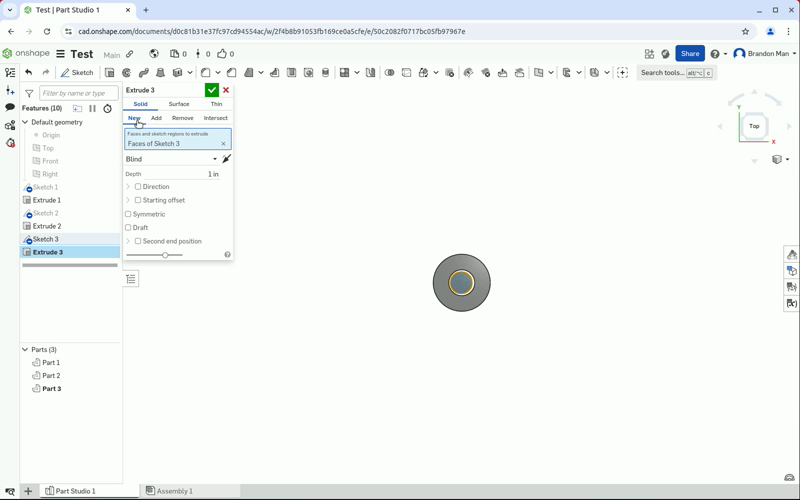
key(tab, 4)
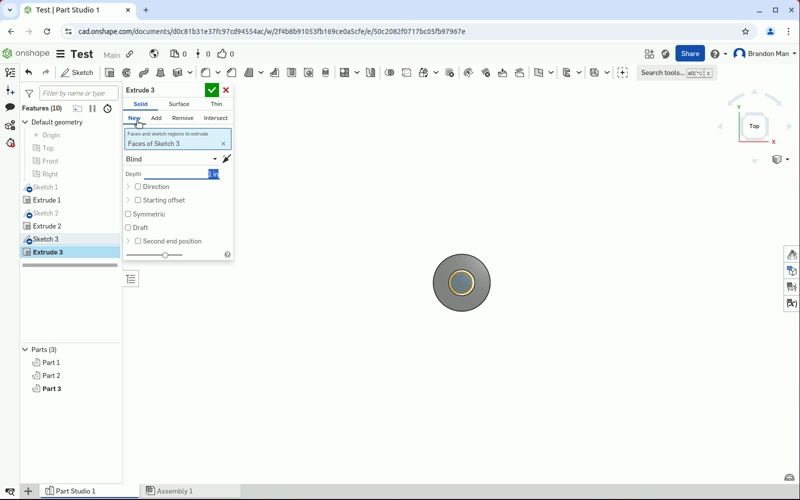
text(-1.685)
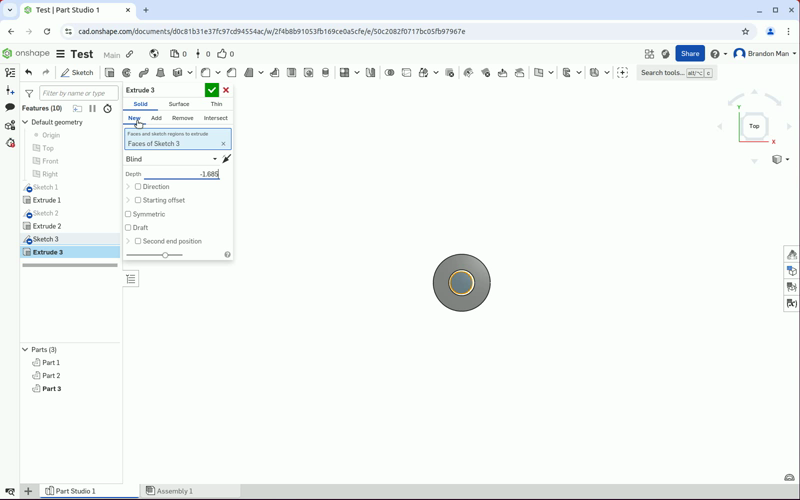
key(enter)
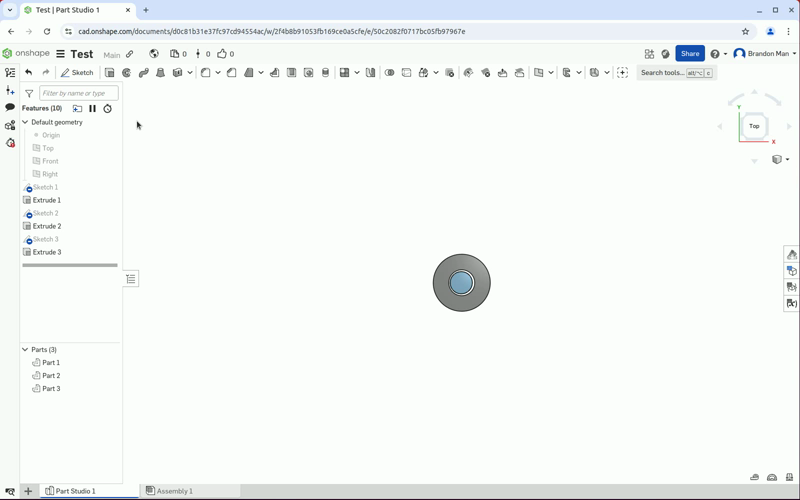
key(shift+h)
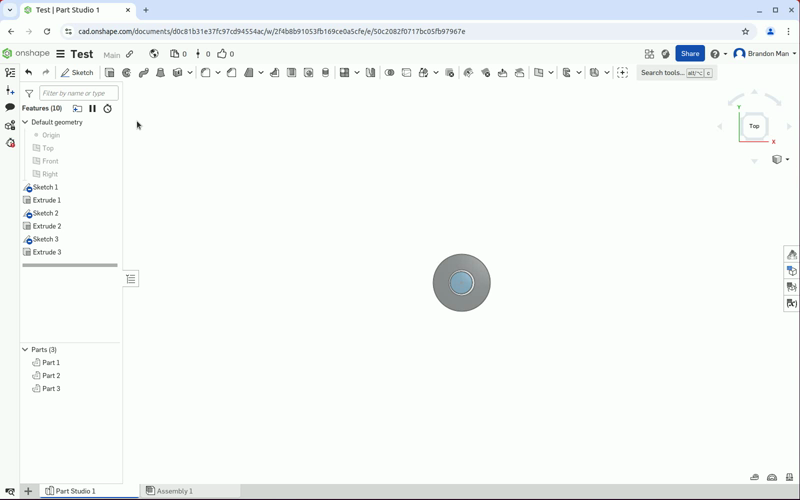
key(shift+h)
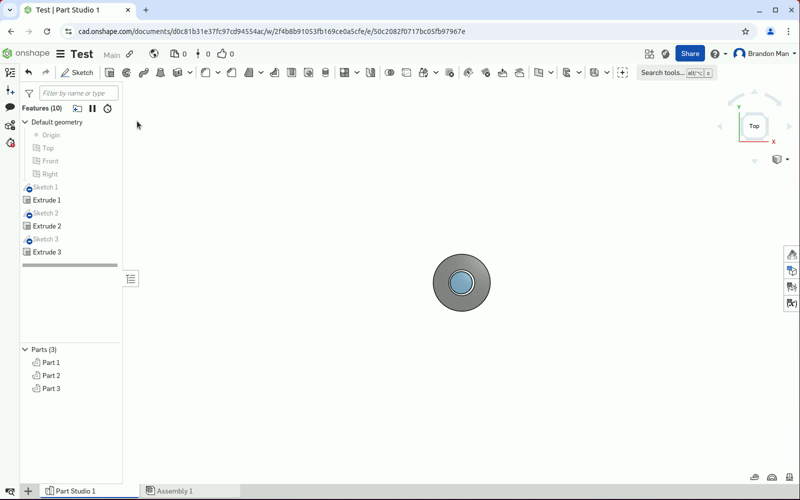
mouse_move(73, 189)
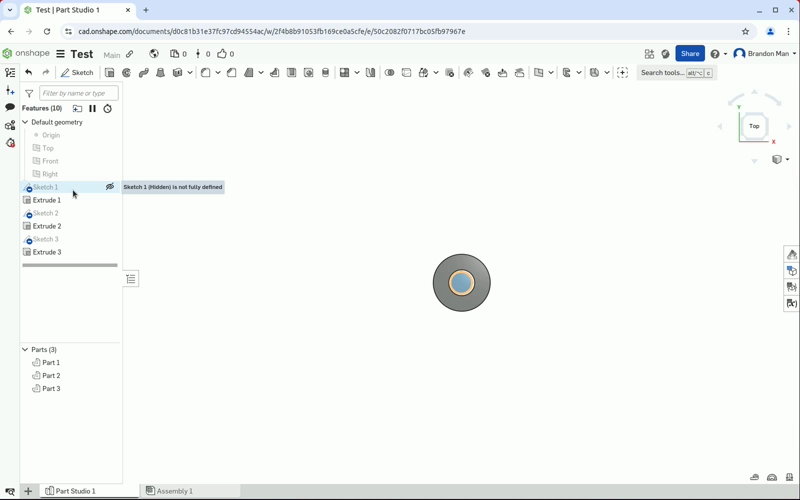
click(73, 189)
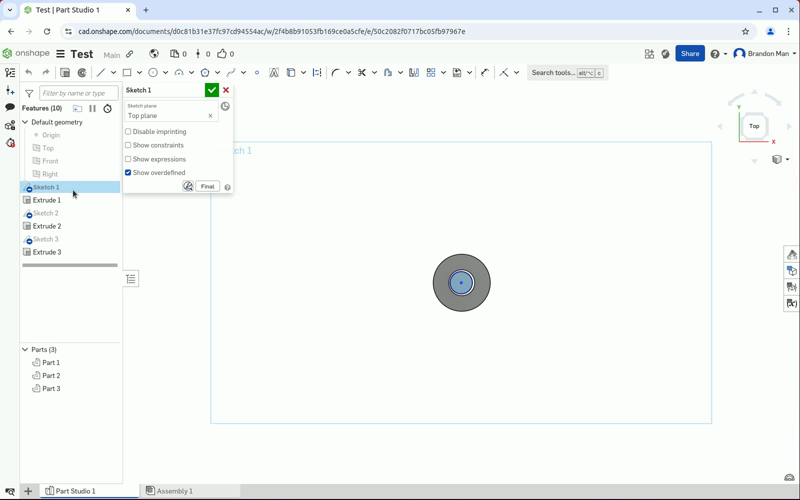
mouse_move(229, 92)
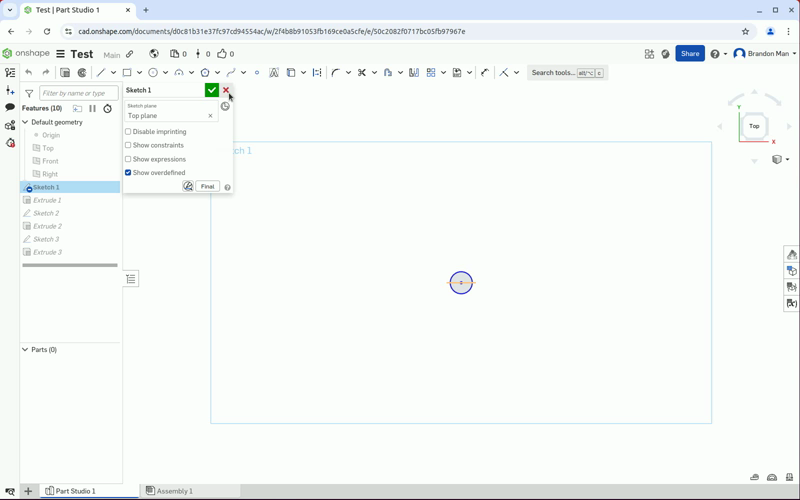
click(229, 92)
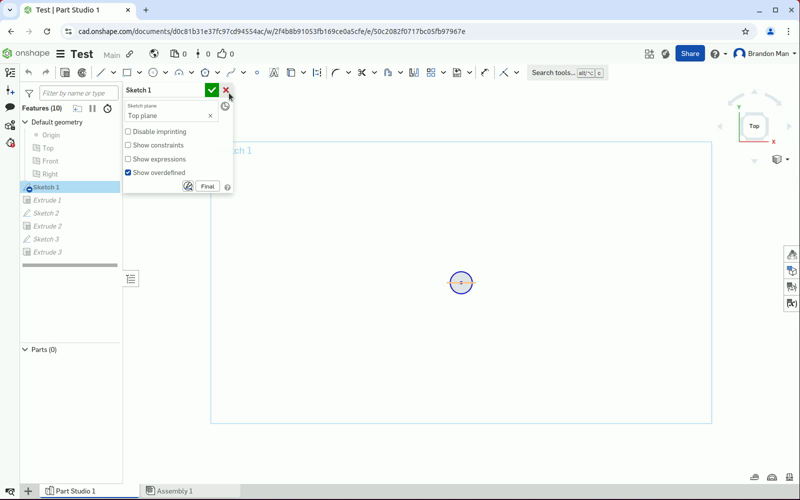
key(shift+s)
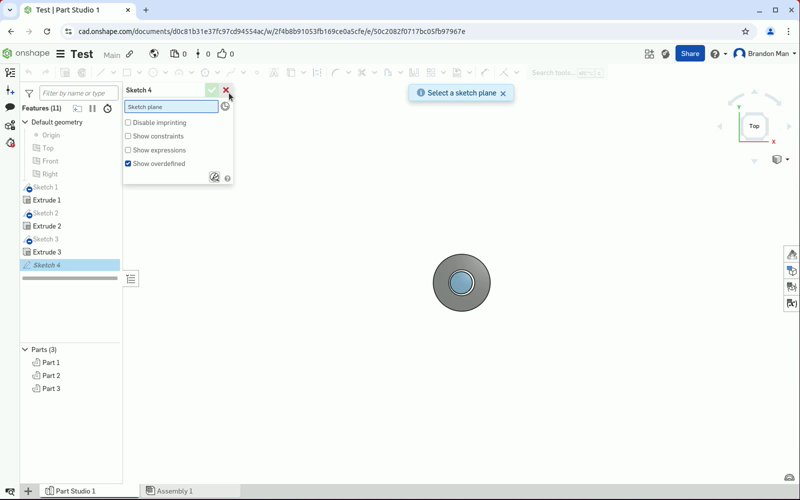
mouse_move(73, 150)
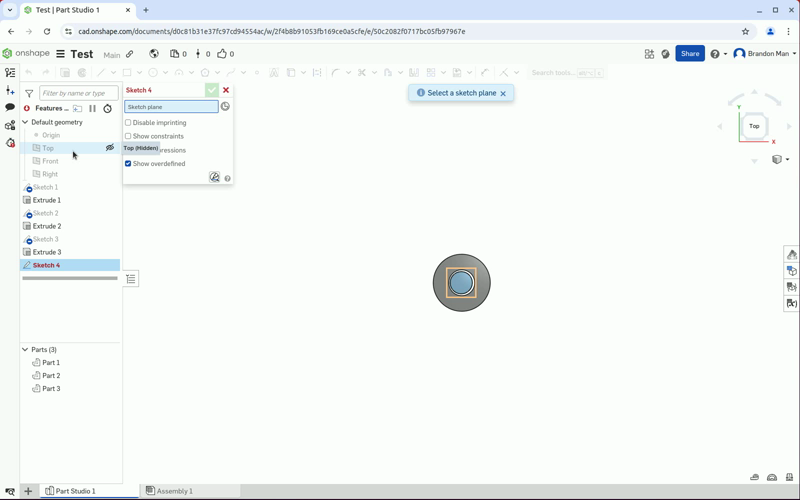
click(73, 150)
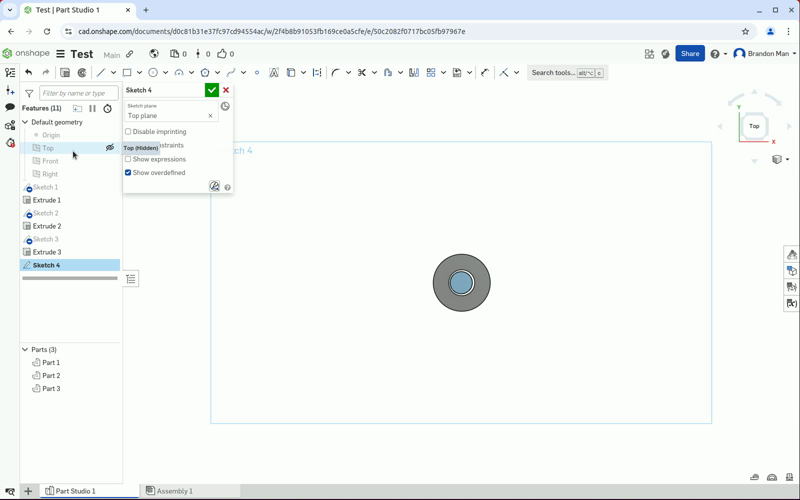
mouse_move(73, 352)
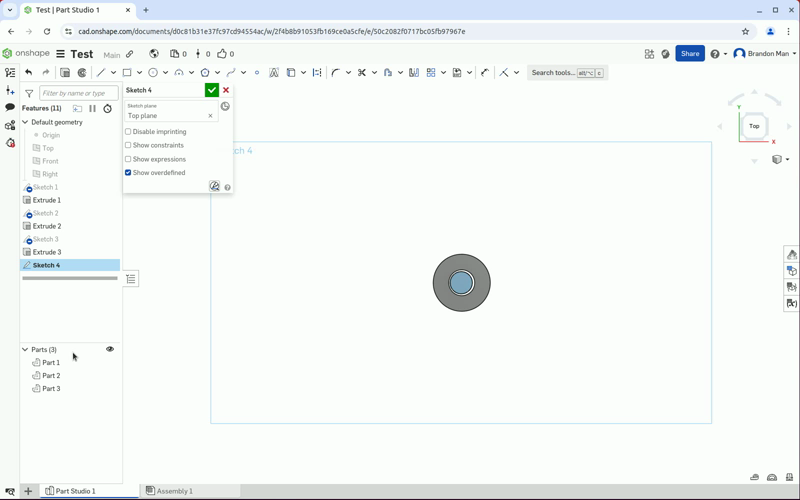
key(y)
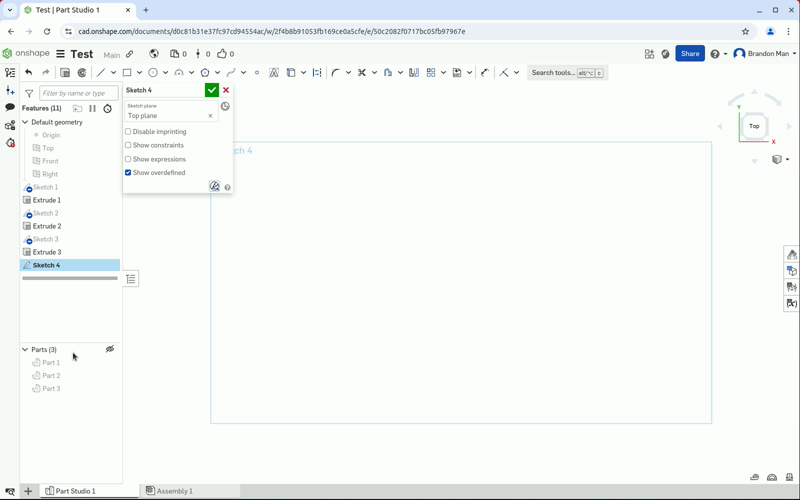
key(c)
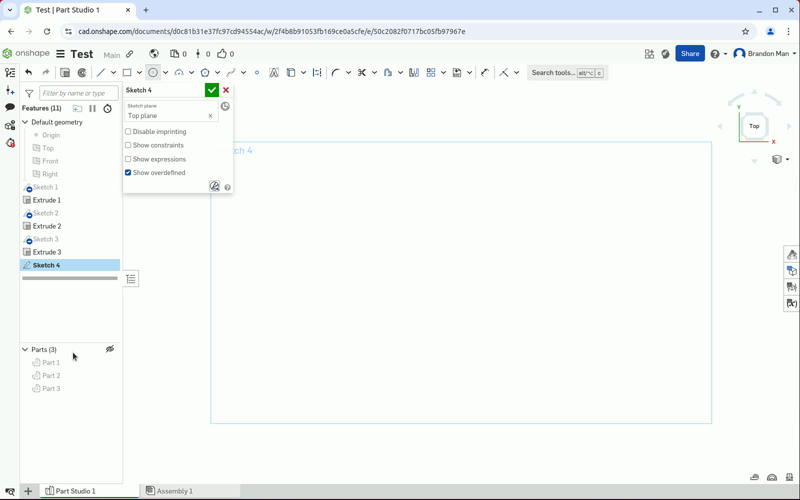
key_down(shift)
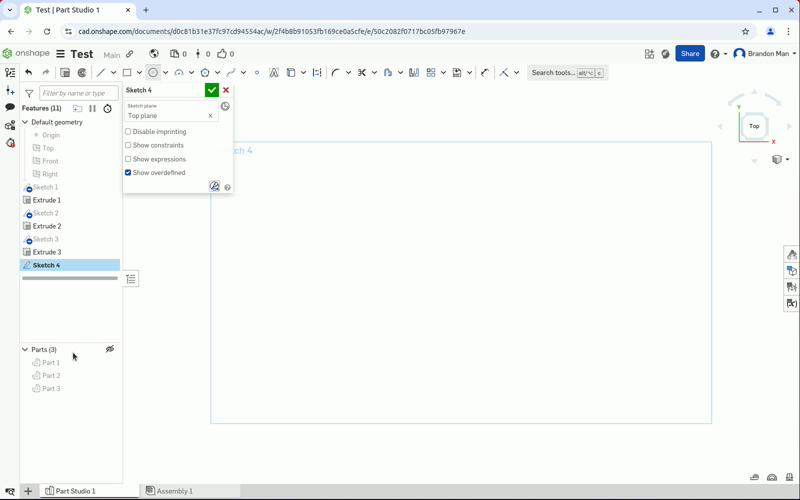
mouse_move(461, 282)
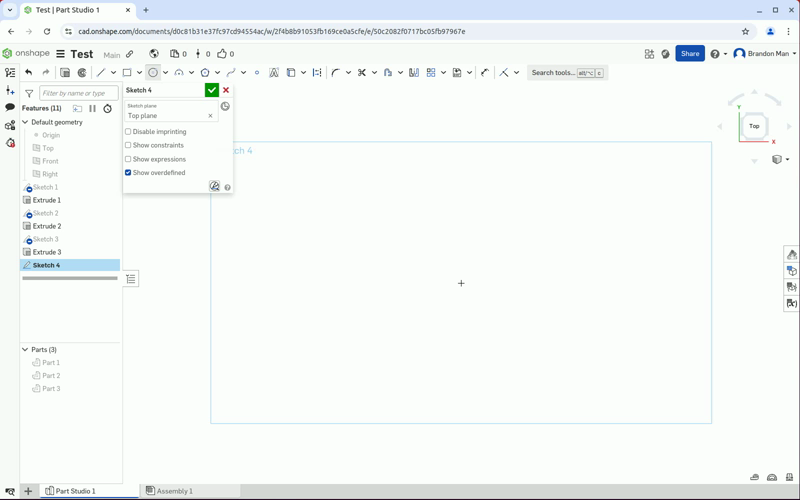
click(461, 282)
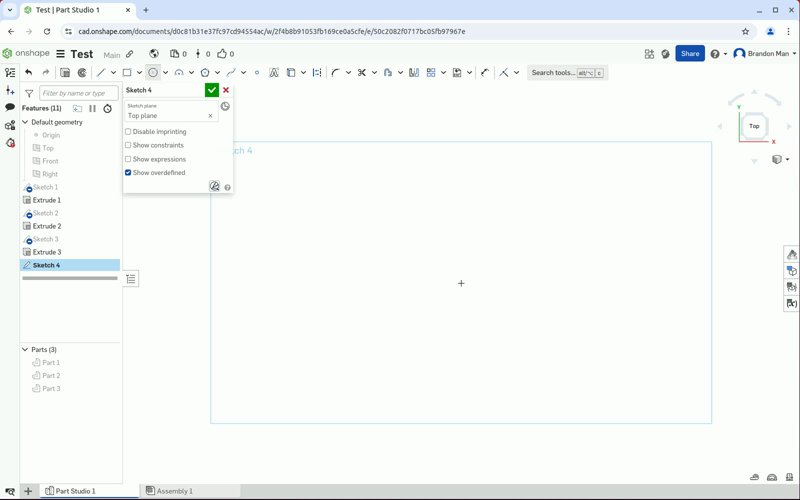
key_up(shift)
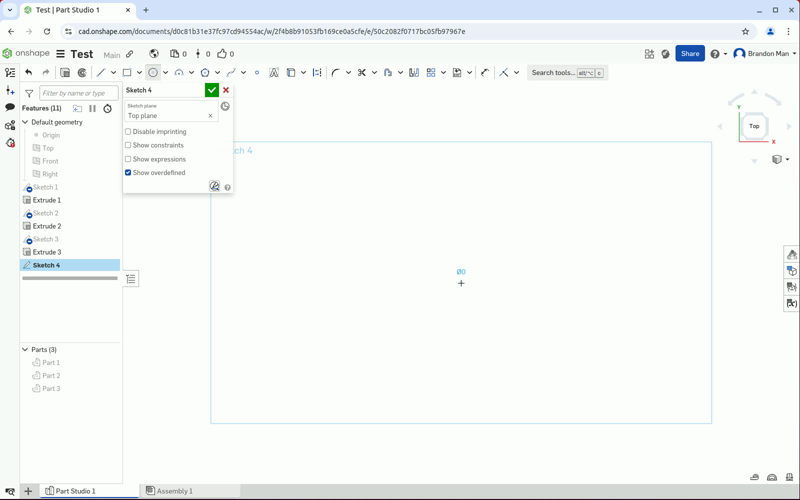
mouse_move(474, 282)
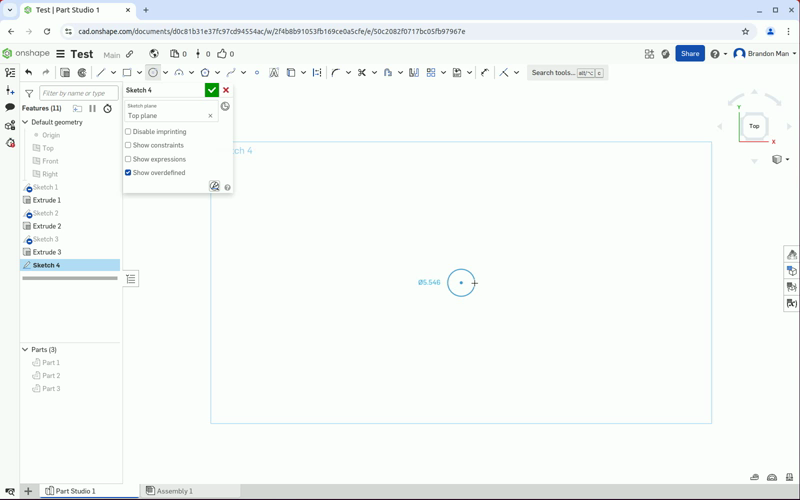
click(474, 282)
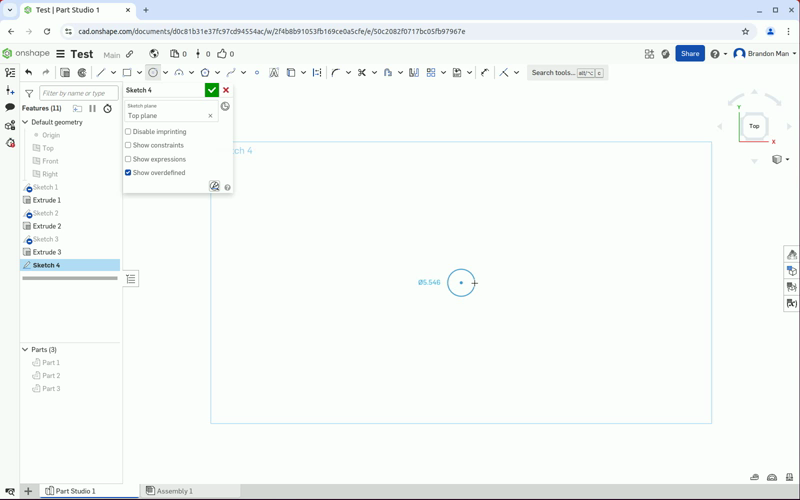
key(esc)
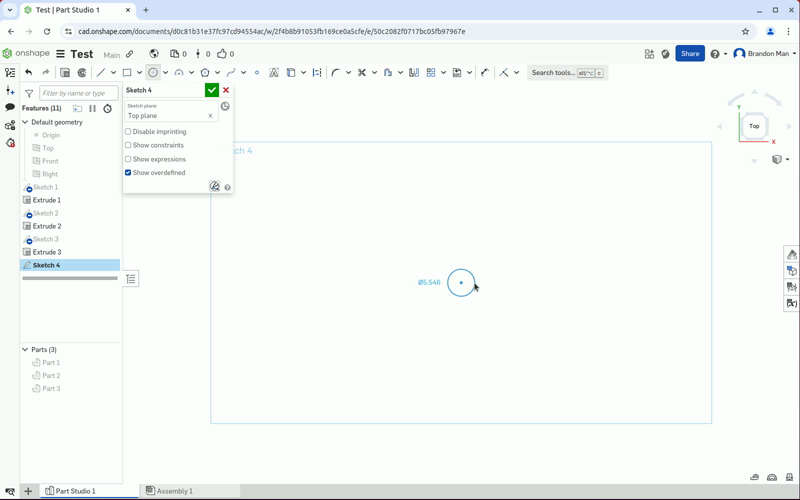
key(c)
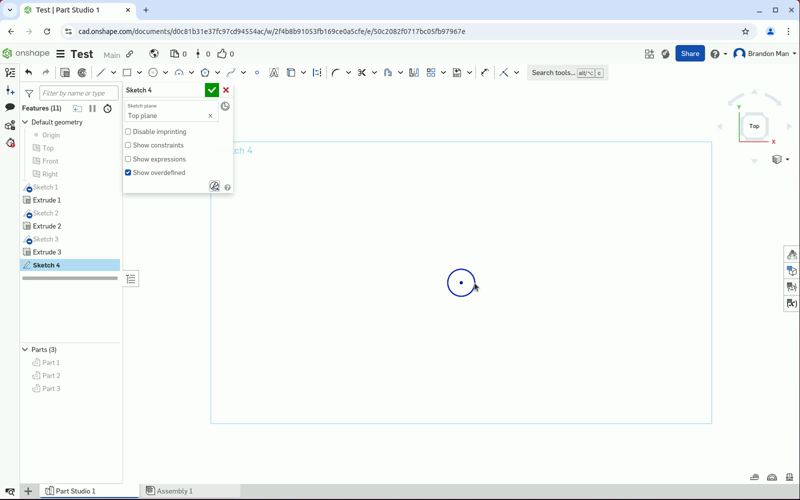
key_down(shift)
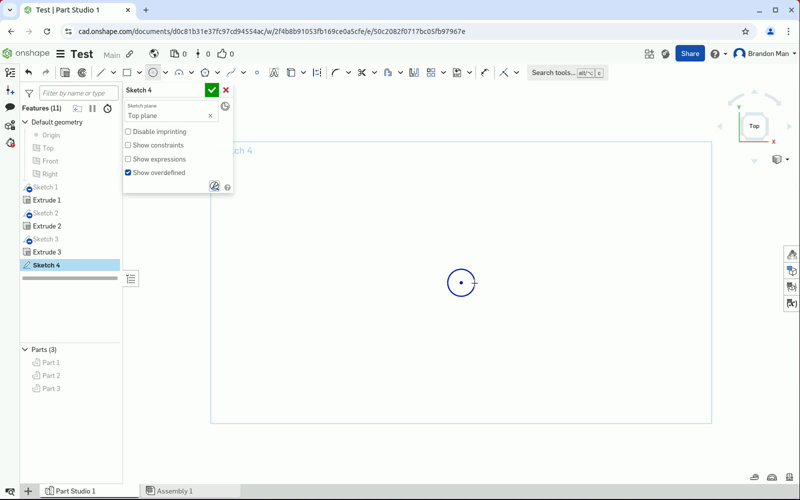
mouse_move(461, 282)
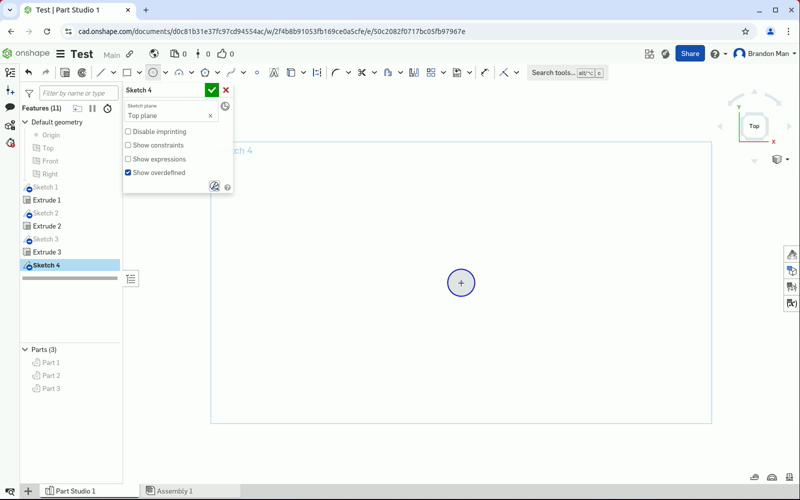
click(461, 282)
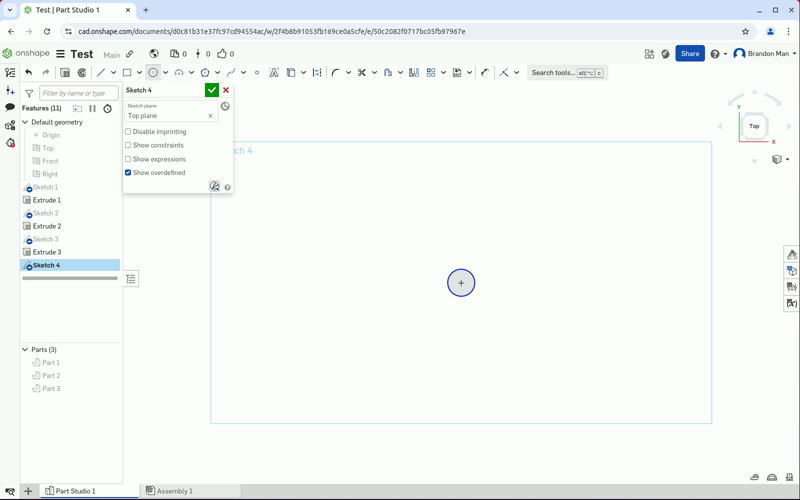
key_up(shift)
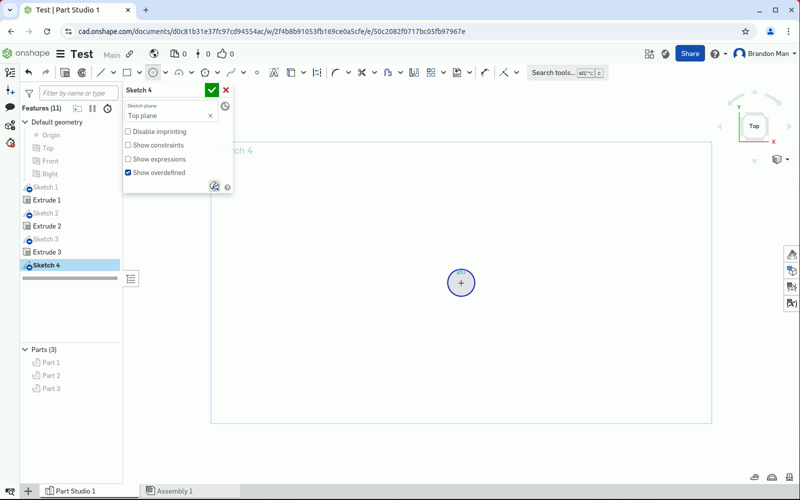
mouse_move(472, 282)
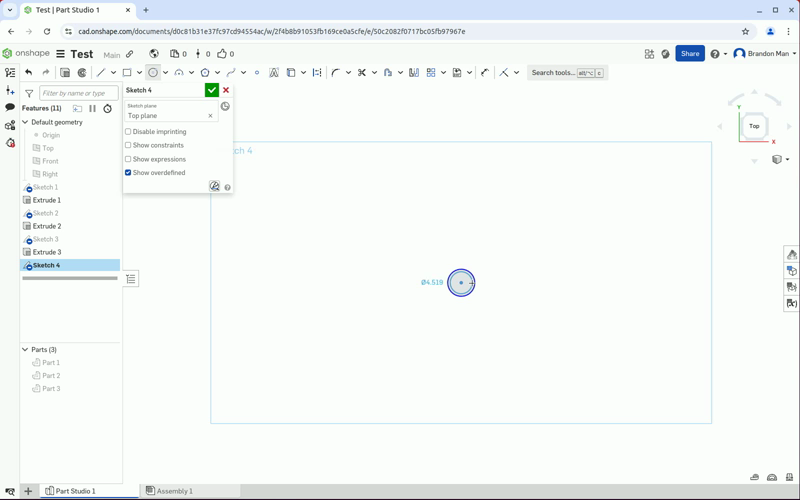
scroll(6)
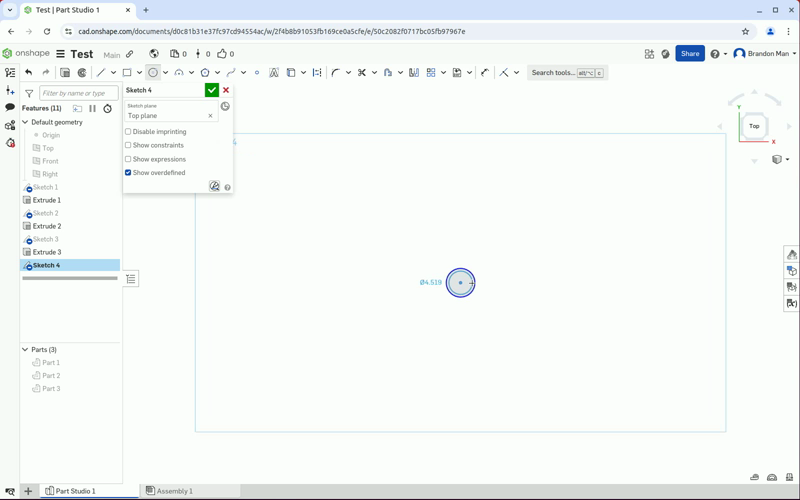
scroll(6)
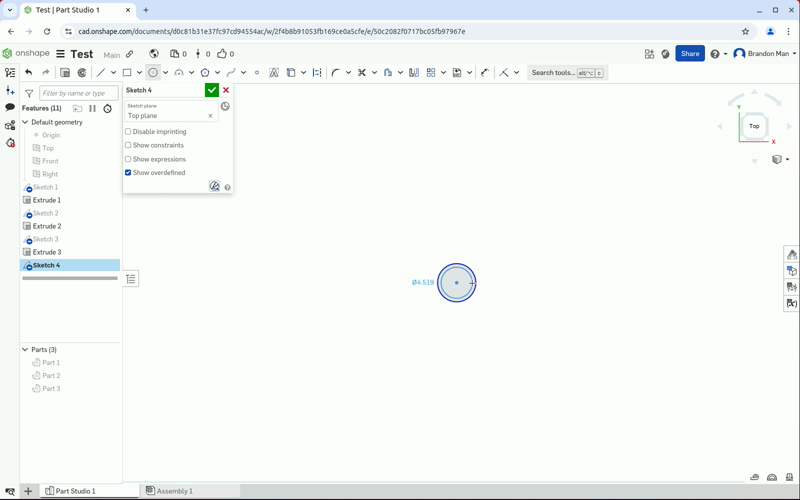
scroll(6)
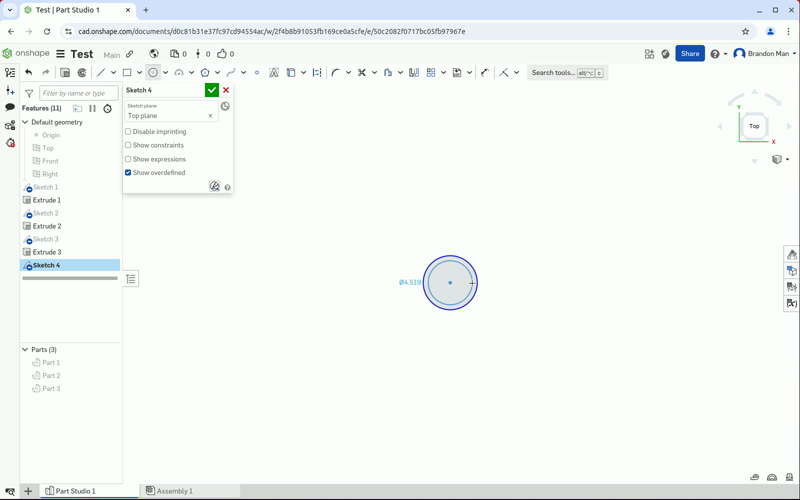
scroll(6)
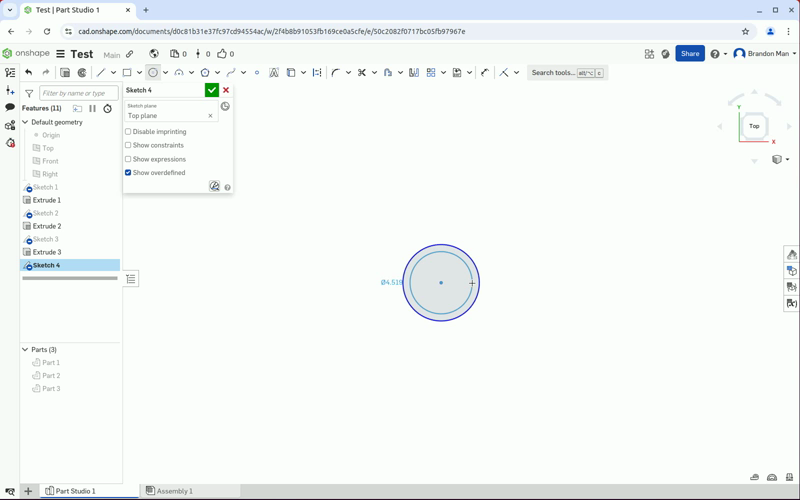
scroll(6)
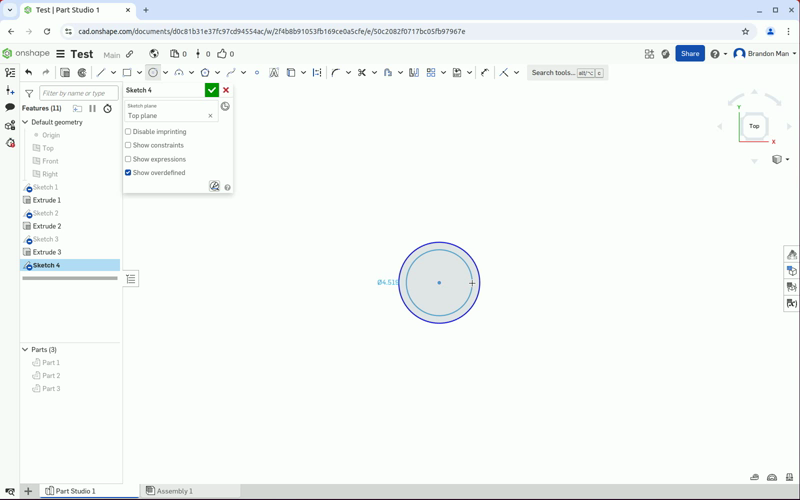
scroll(6)
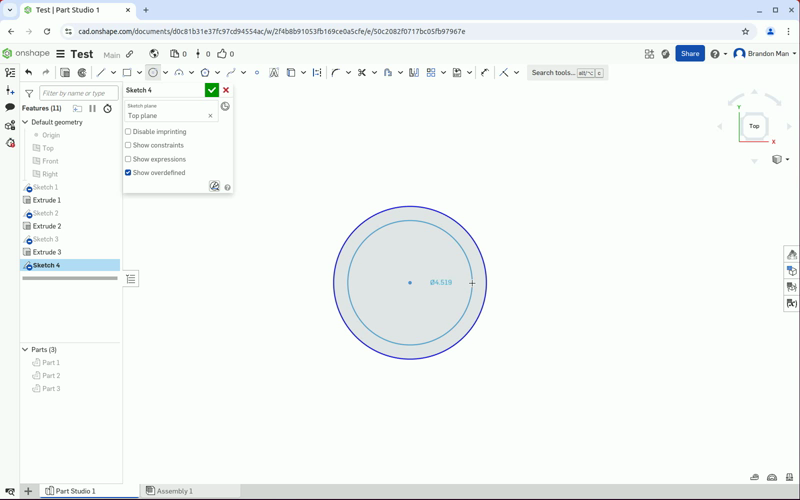
scroll(6)
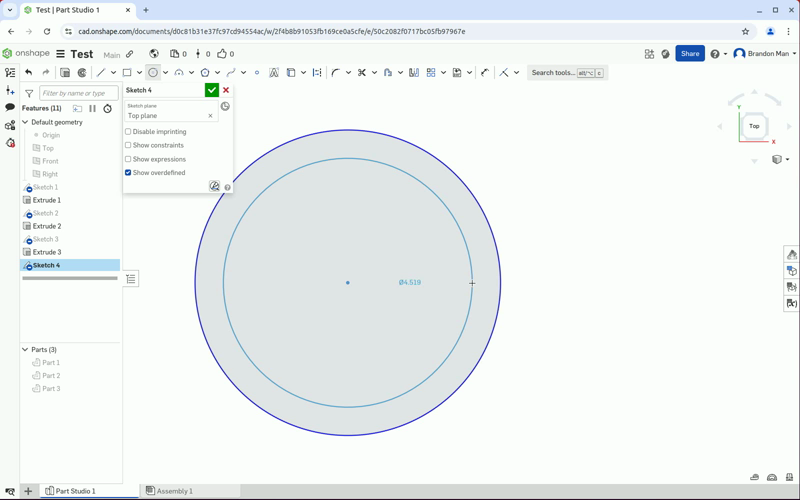
click(472, 282)
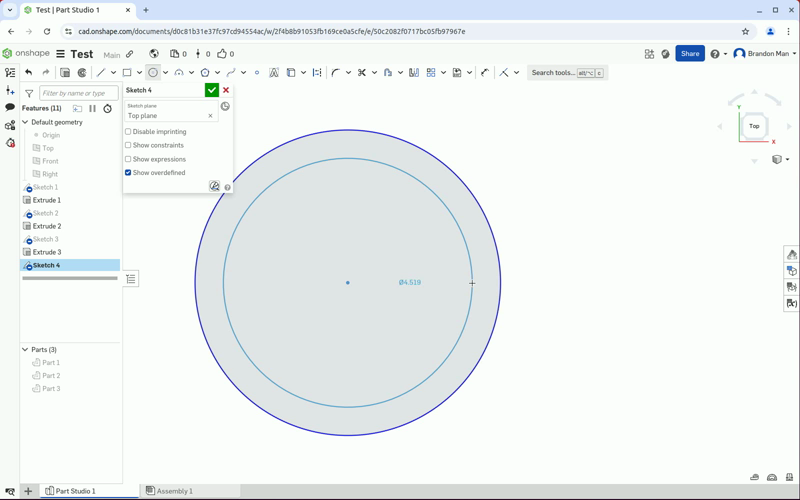
scroll(-6)
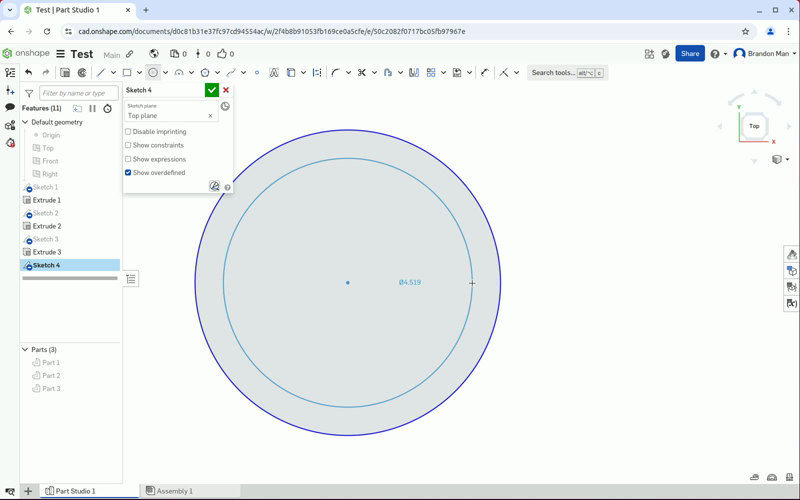
scroll(-6)
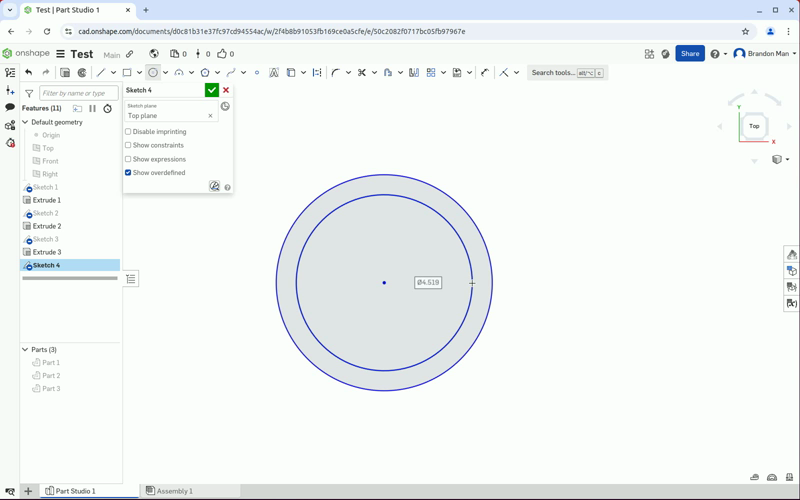
scroll(-6)
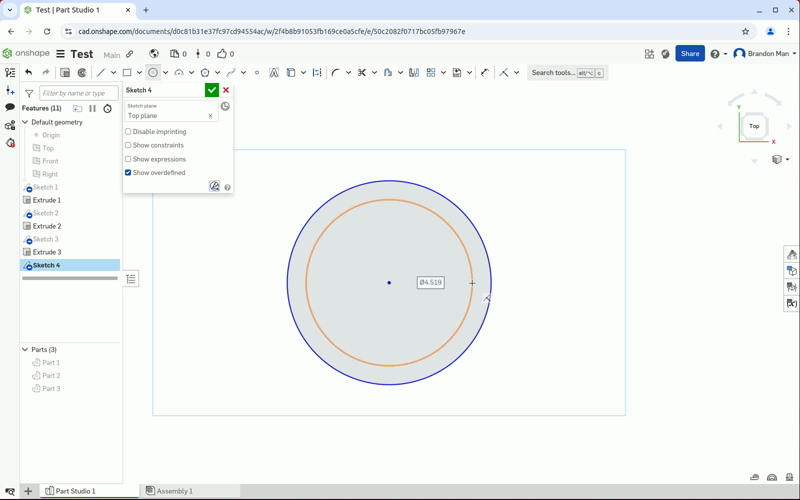
scroll(-6)
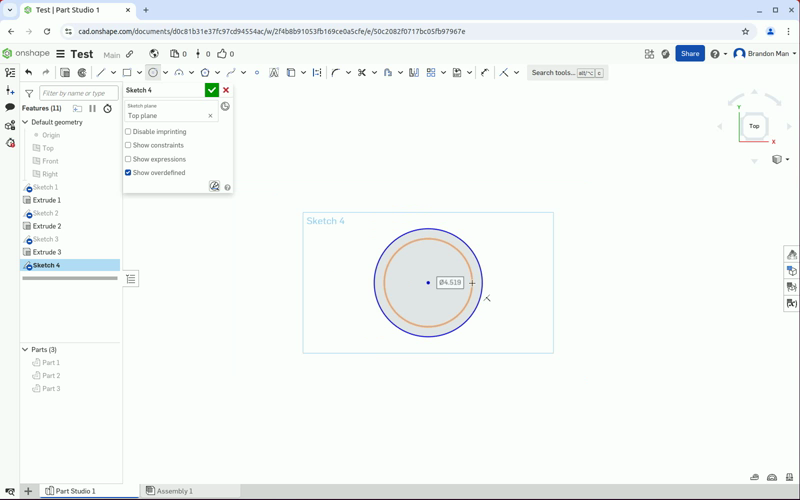
scroll(-6)
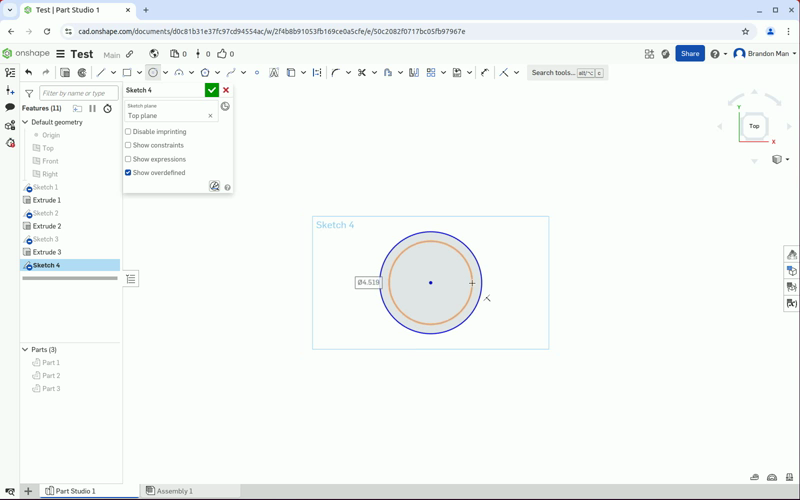
scroll(-6)
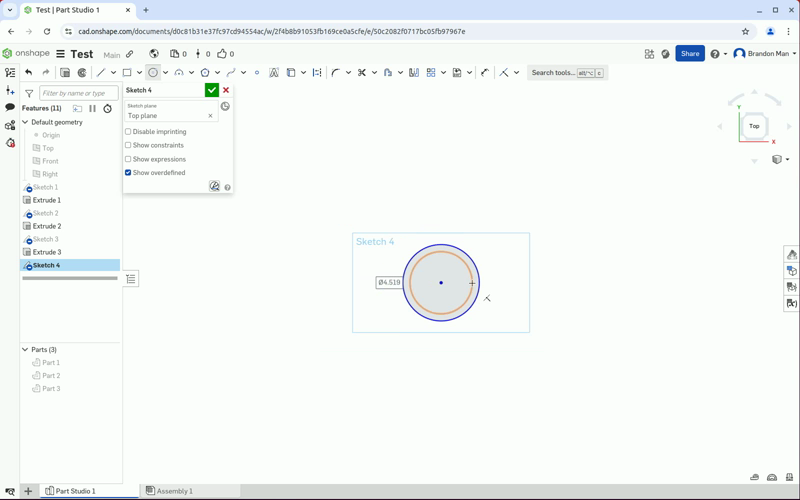
scroll(-6)
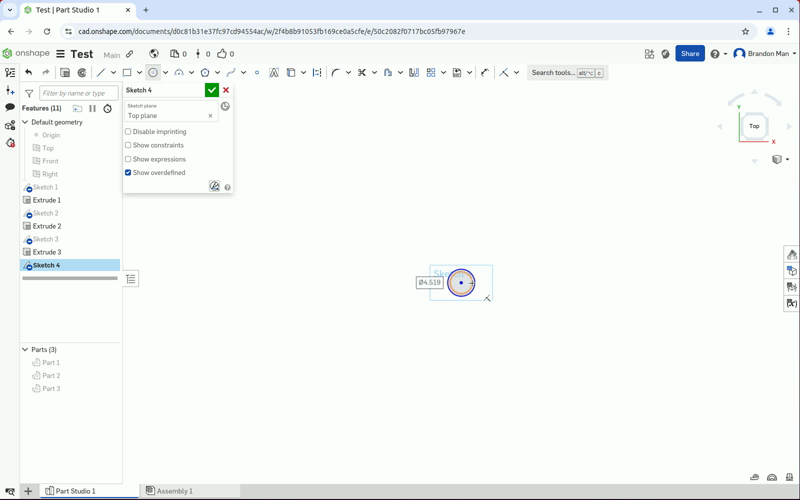
key(esc)
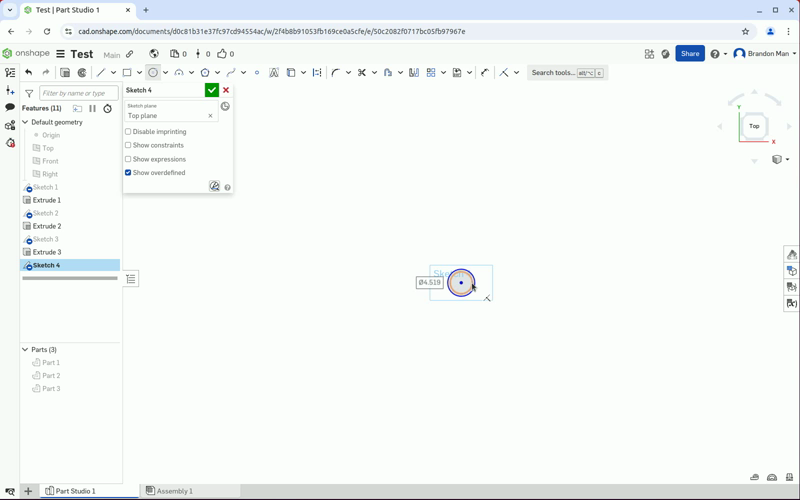
mouse_move(451, 291)
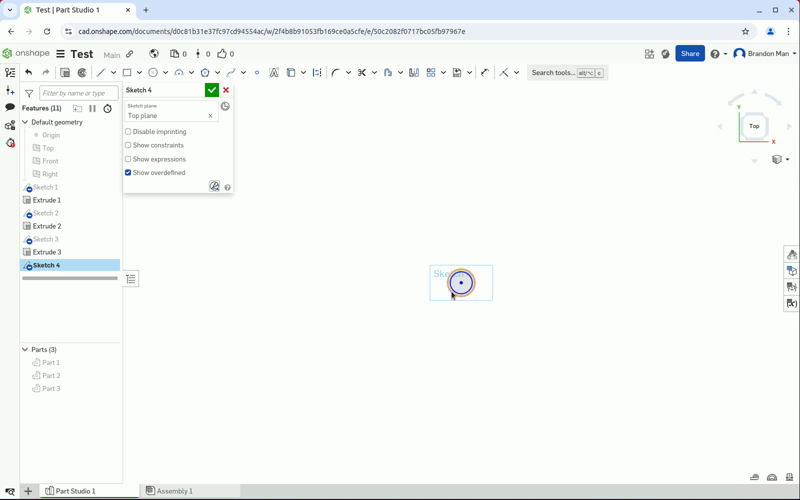
scroll(6)
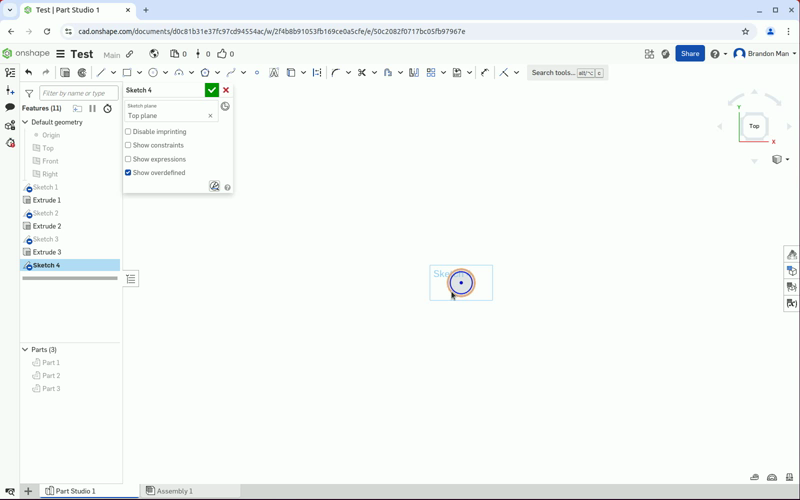
scroll(6)
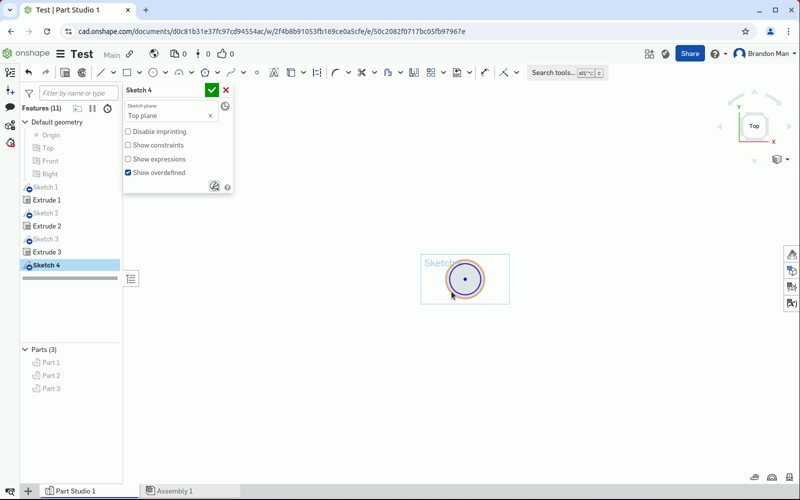
scroll(6)
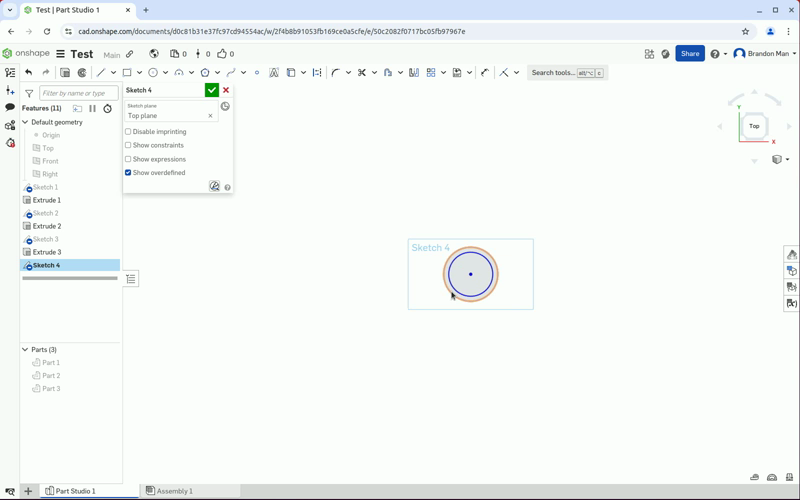
scroll(6)
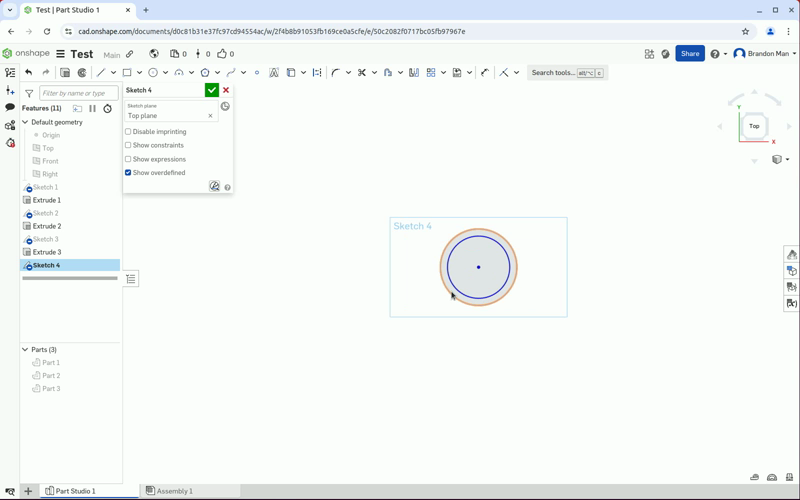
scroll(6)
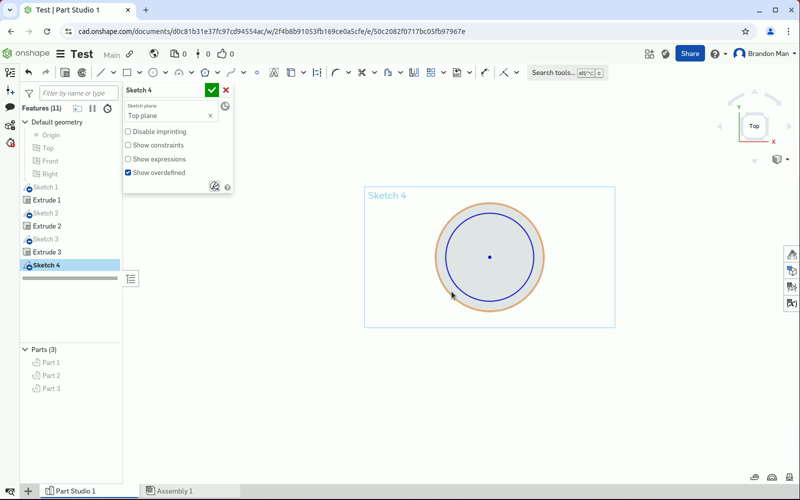
scroll(6)
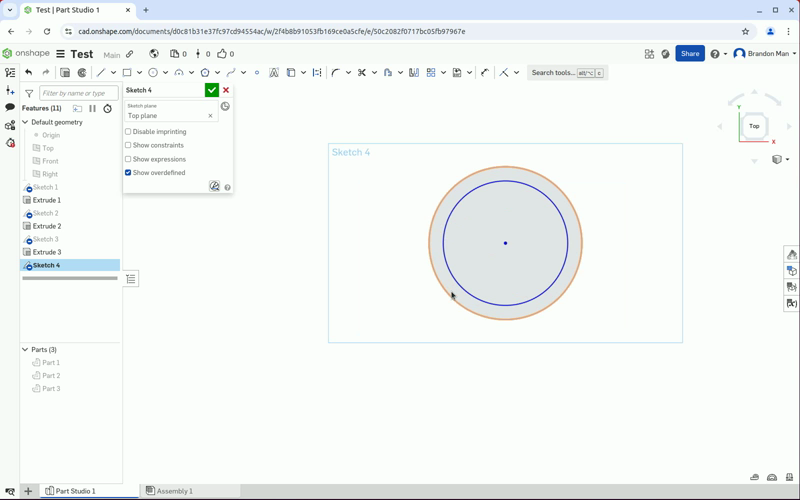
scroll(6)
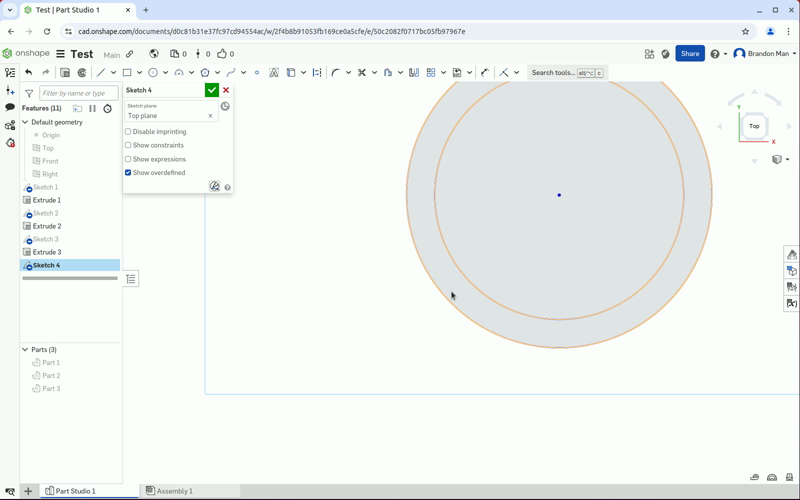
click(451, 291)
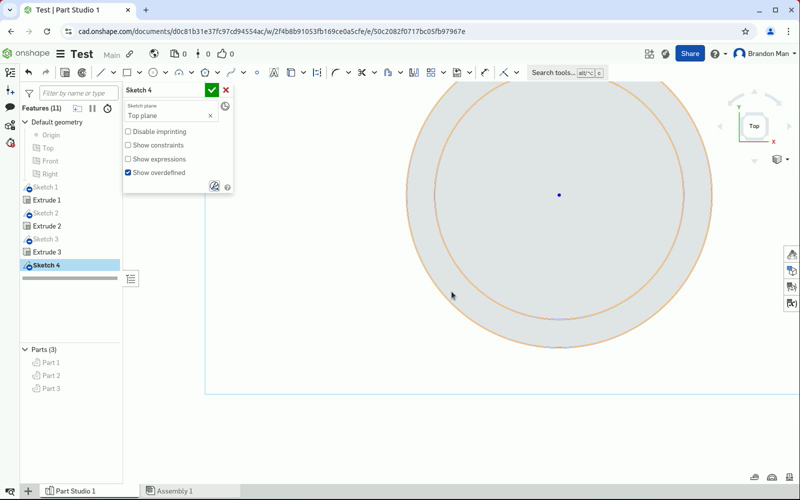
scroll(-6)
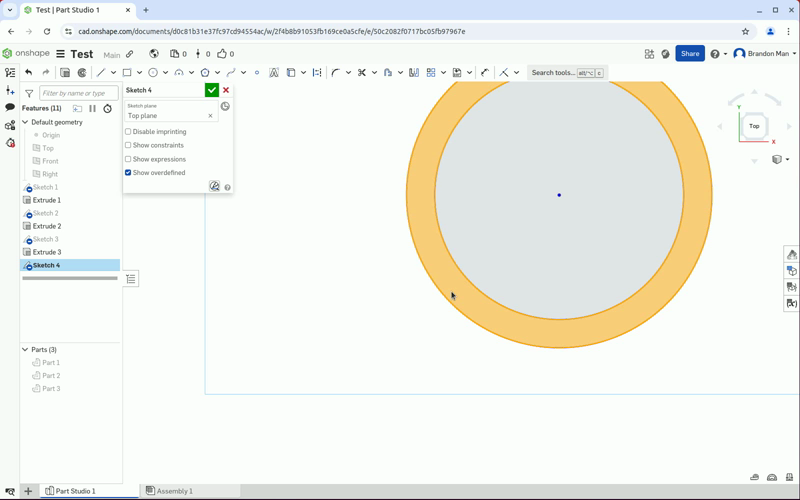
scroll(-6)
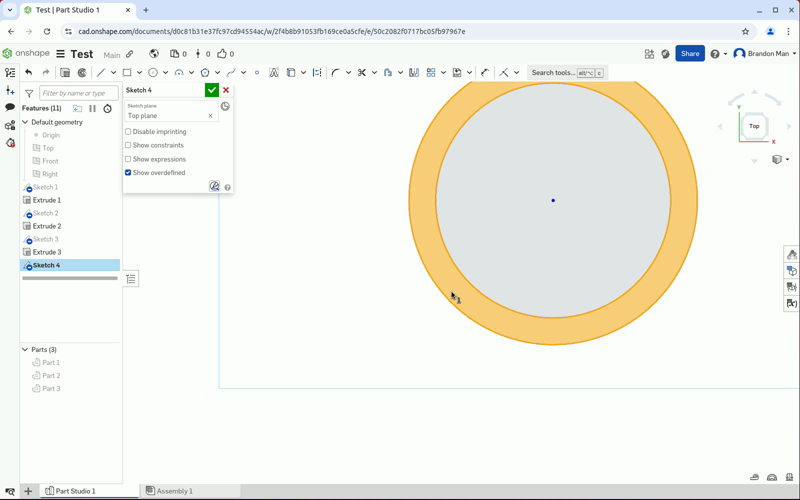
scroll(-6)
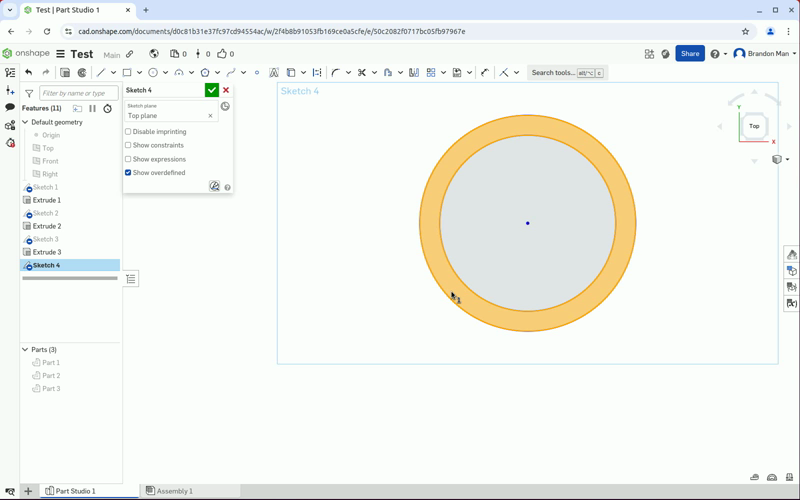
scroll(-6)
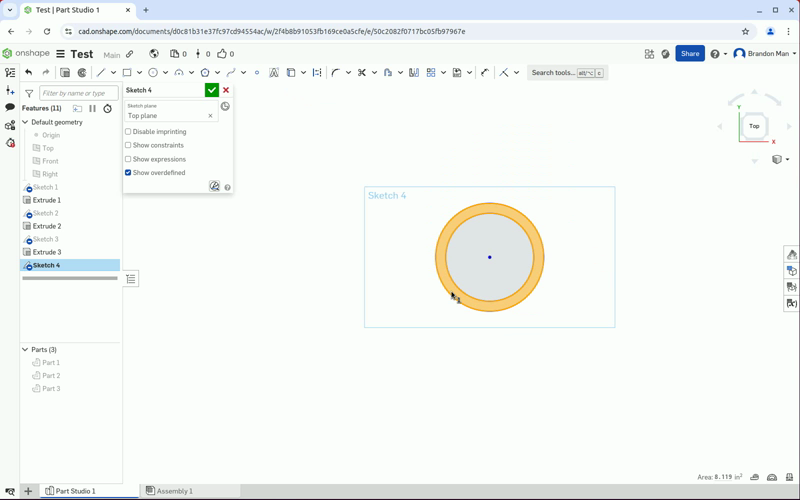
scroll(-6)
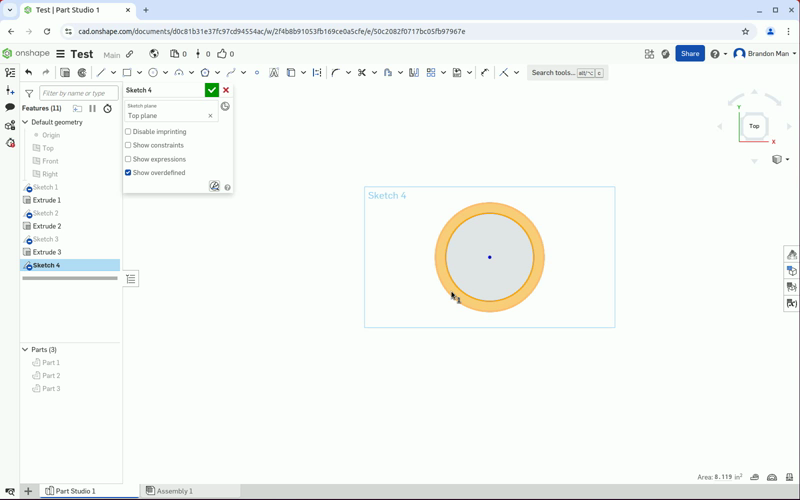
scroll(-6)
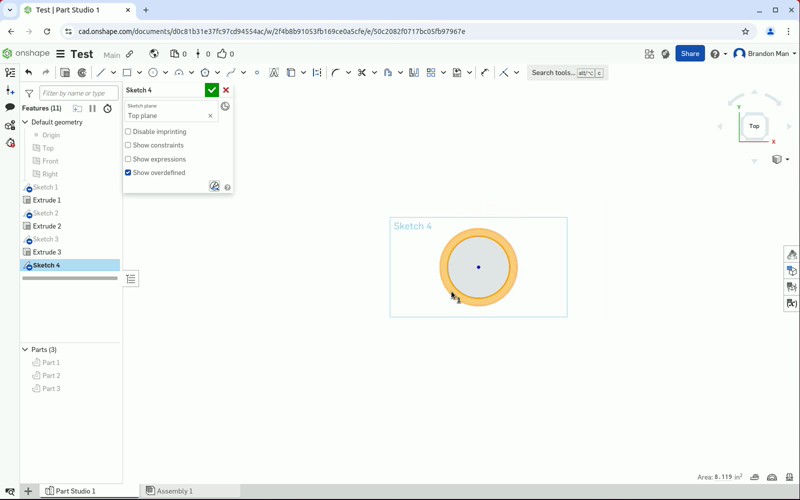
scroll(-6)
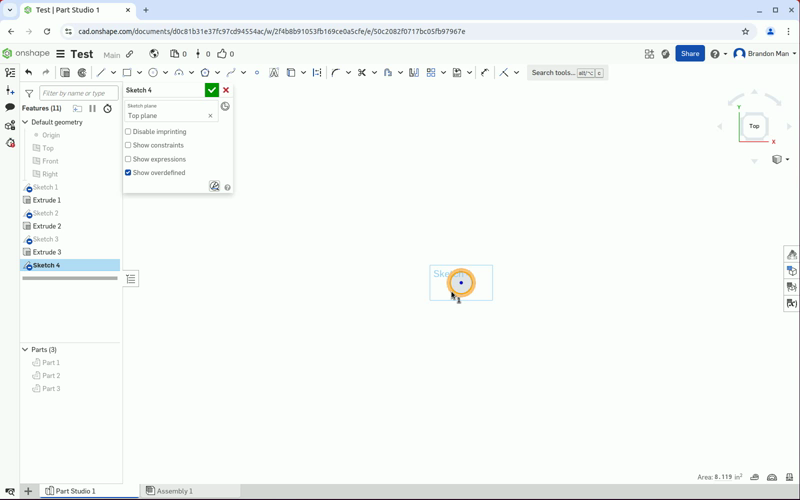
mouse_move(73, 352)
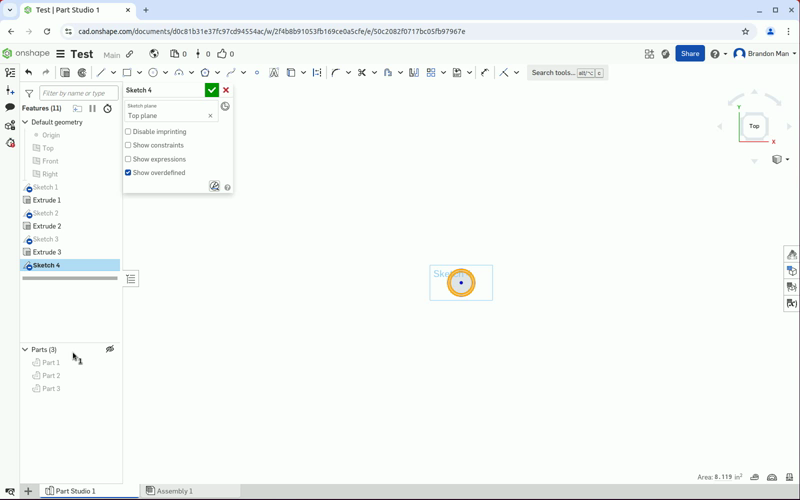
key(shift+y)
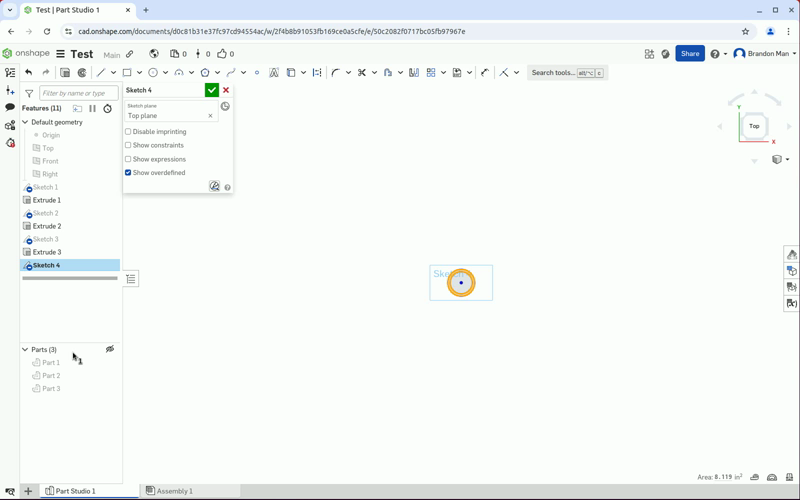
key(shift+e)
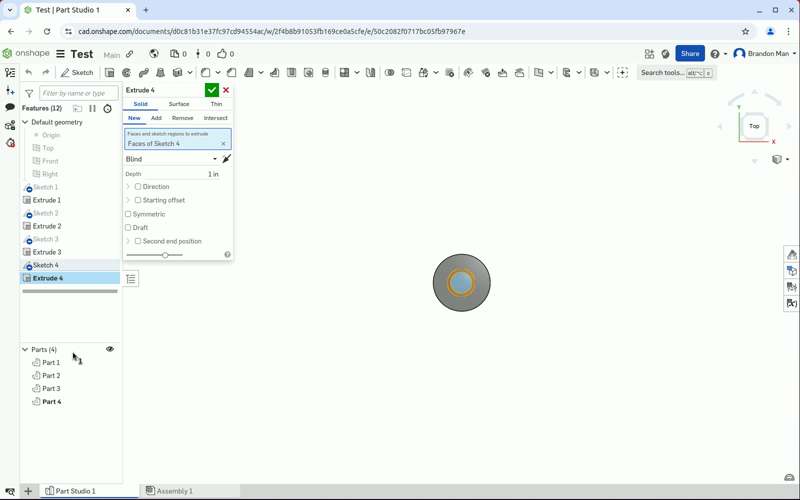
mouse_move(143, 106)
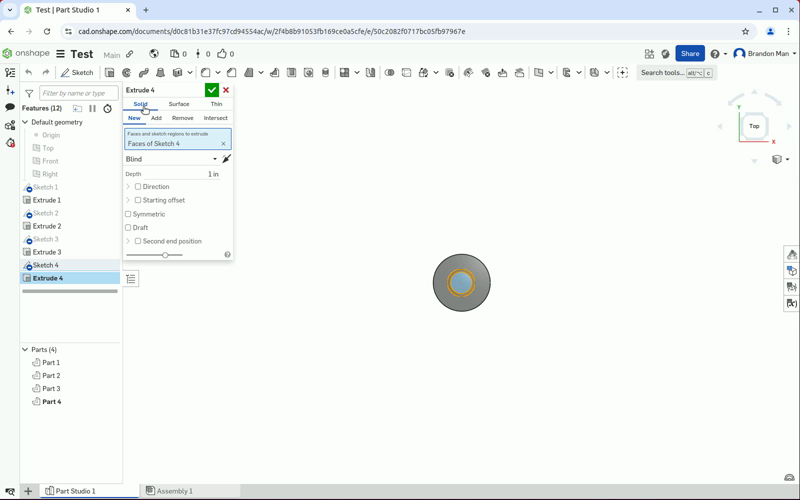
click(143, 106)
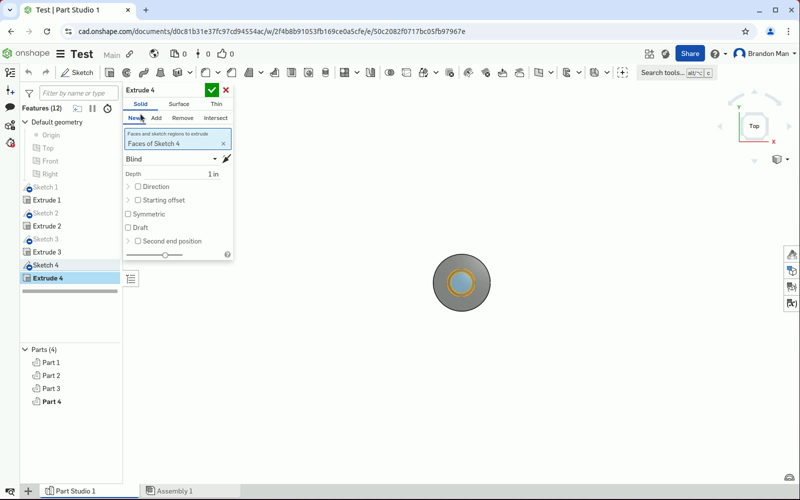
mouse_move(137, 120)
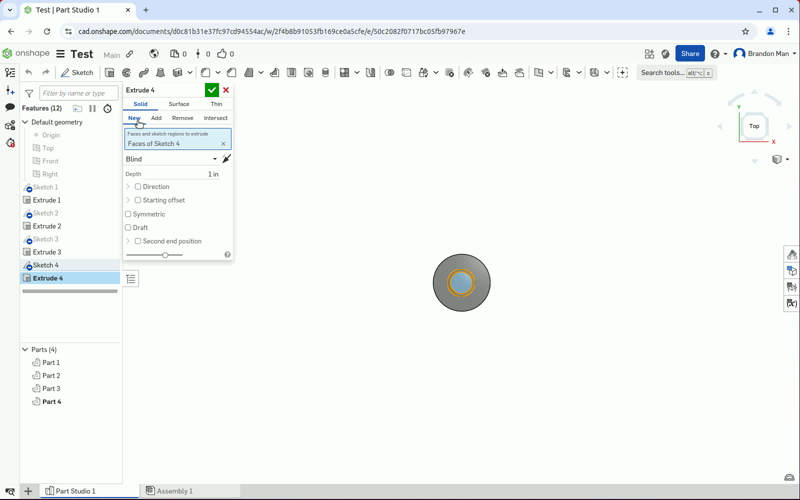
click(137, 120)
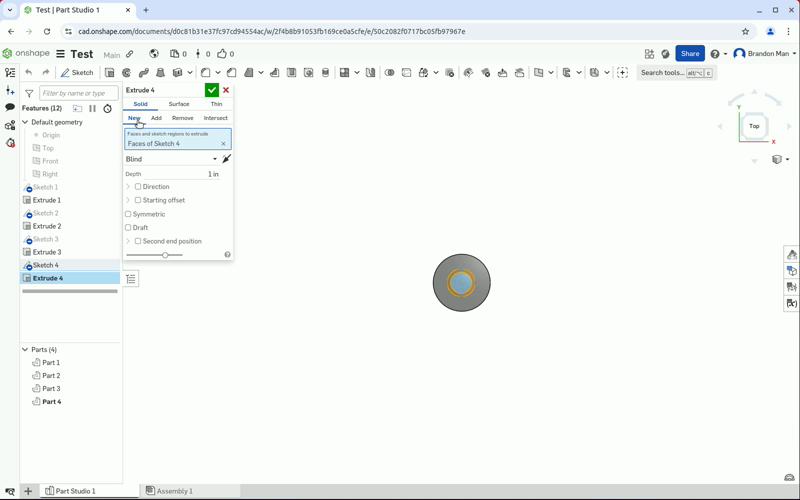
key(tab, 4)
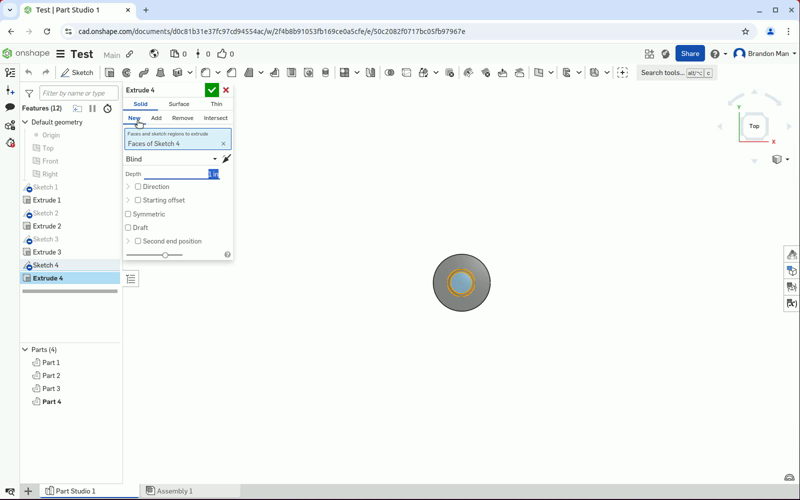
text(-1.685)
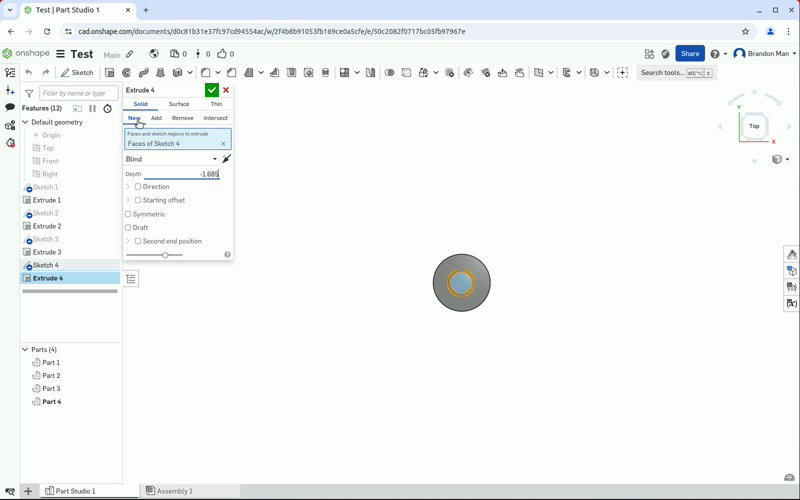
key(enter)
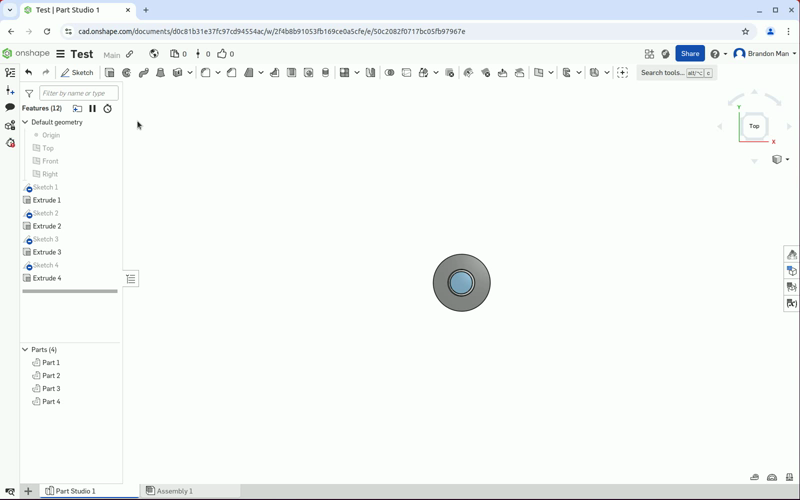
key(shift+h)
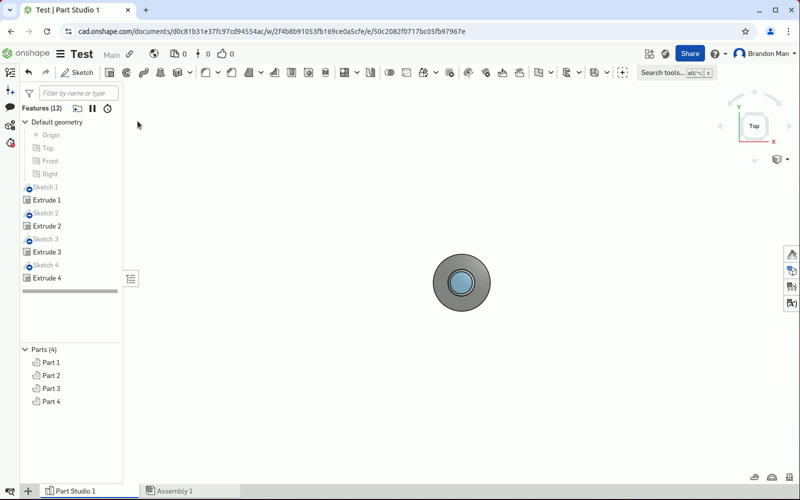
key(shift+h)
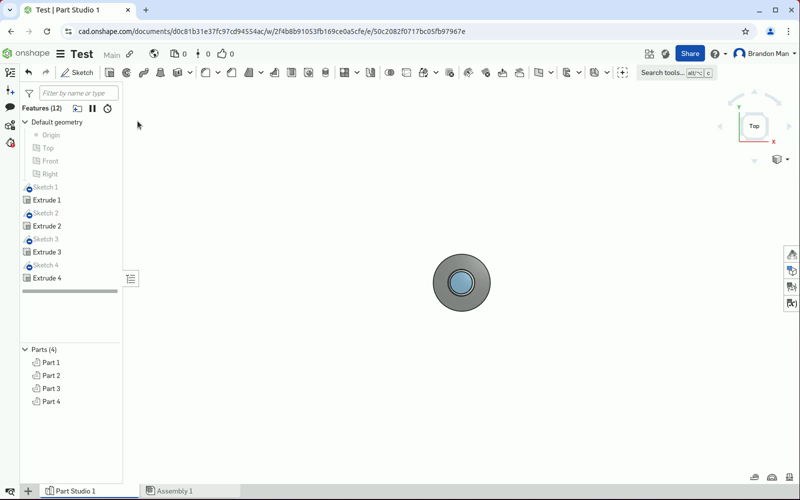
mouse_move(73, 189)
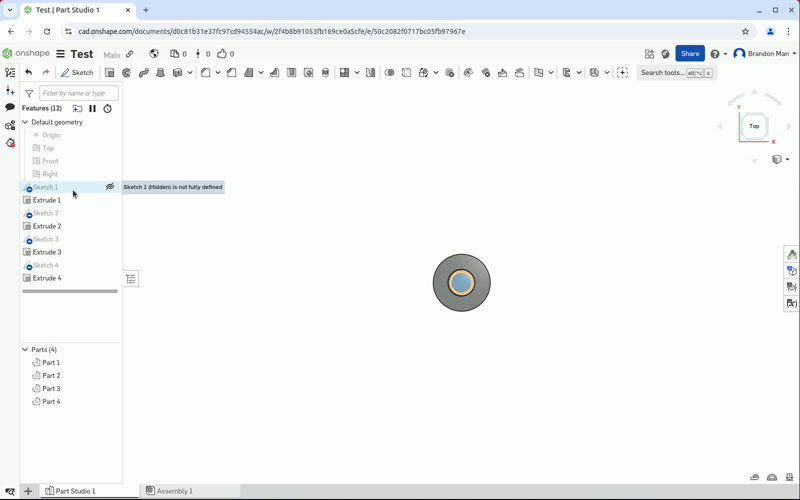
click(73, 189)
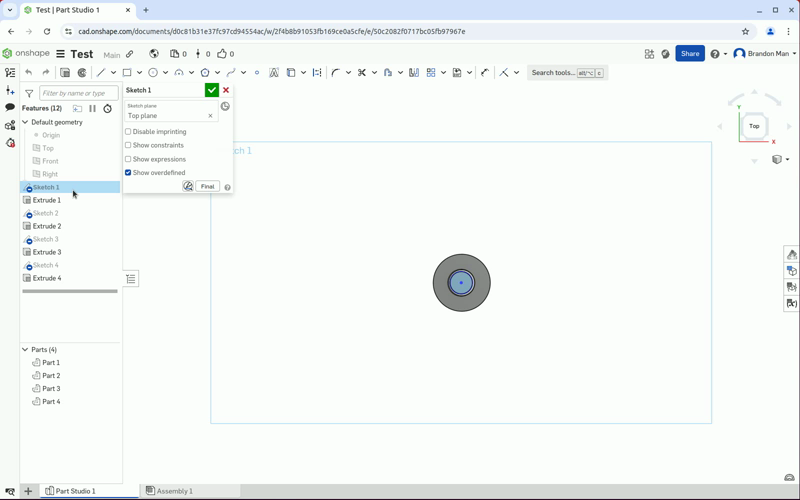
mouse_move(229, 92)
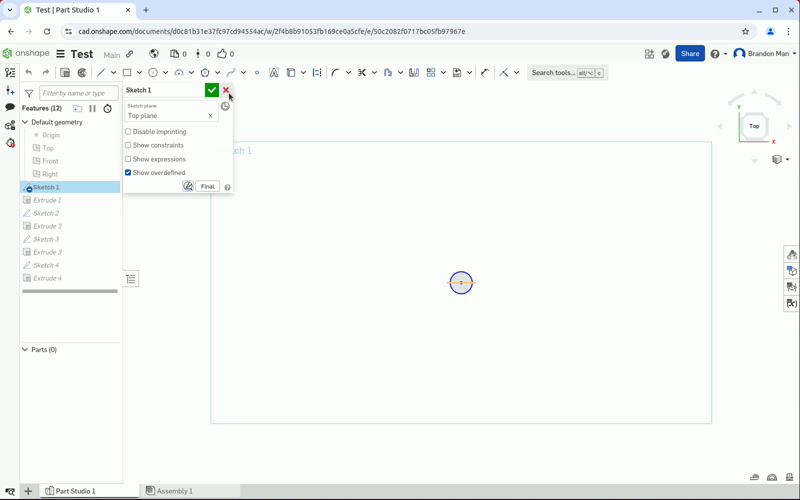
click(229, 92)
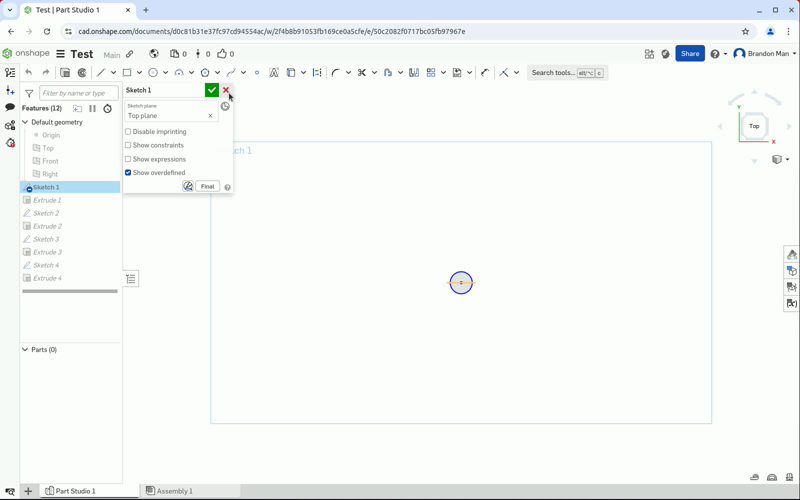
key(shift+s)
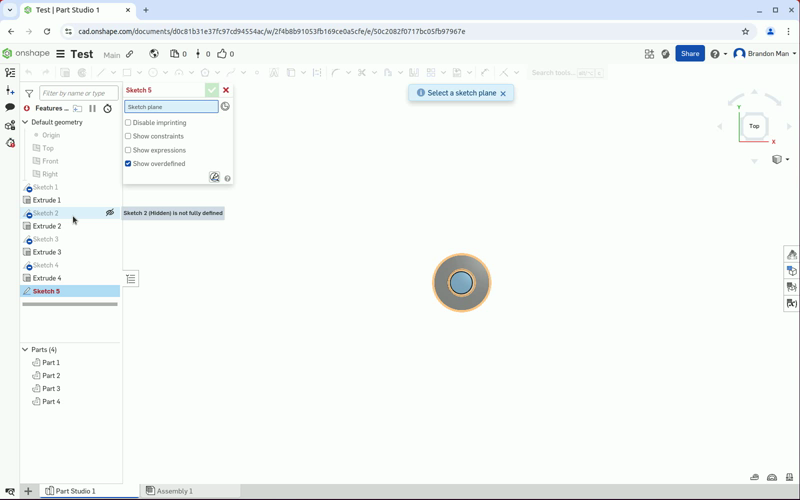
scroll(3)
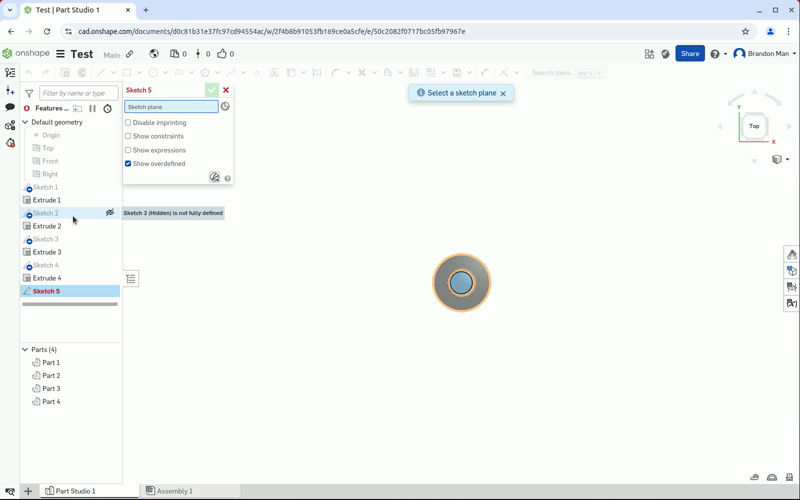
mouse_move(73, 150)
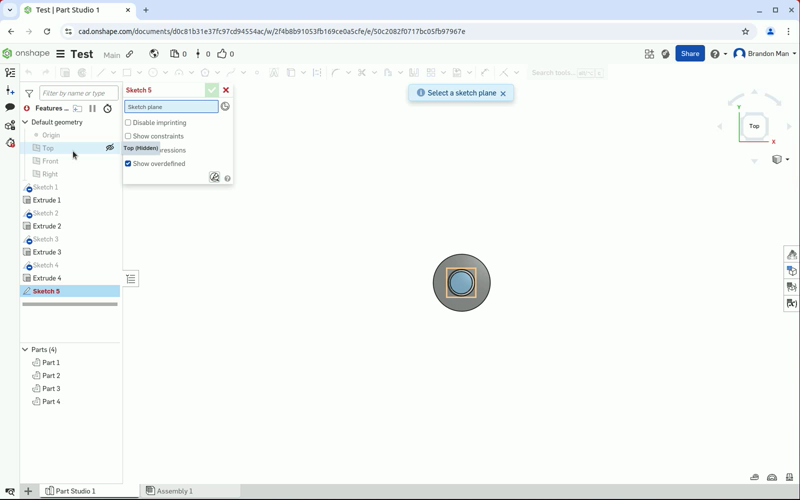
click(73, 150)
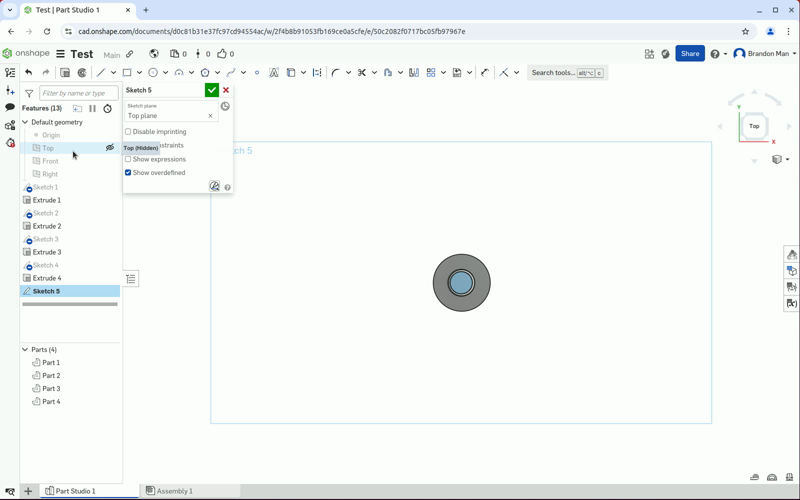
mouse_move(73, 352)
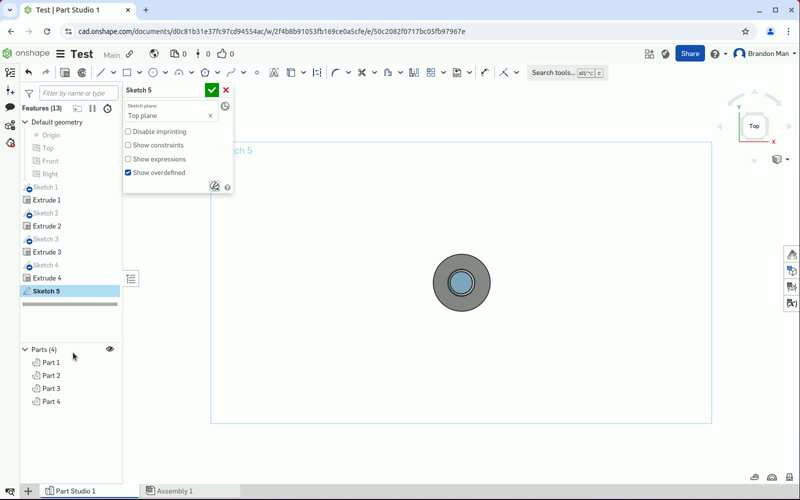
key(y)
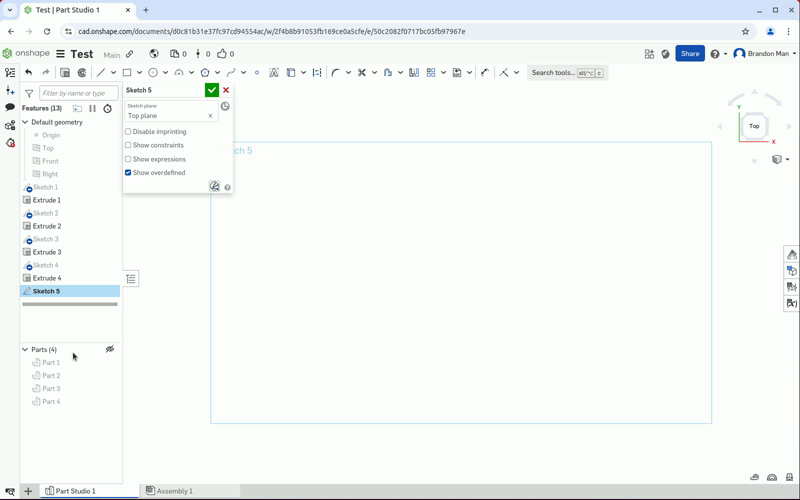
key(c)
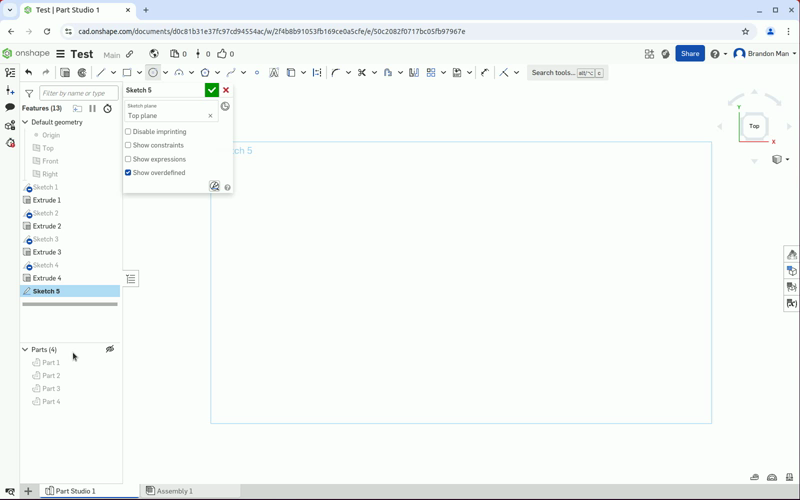
key_down(shift)
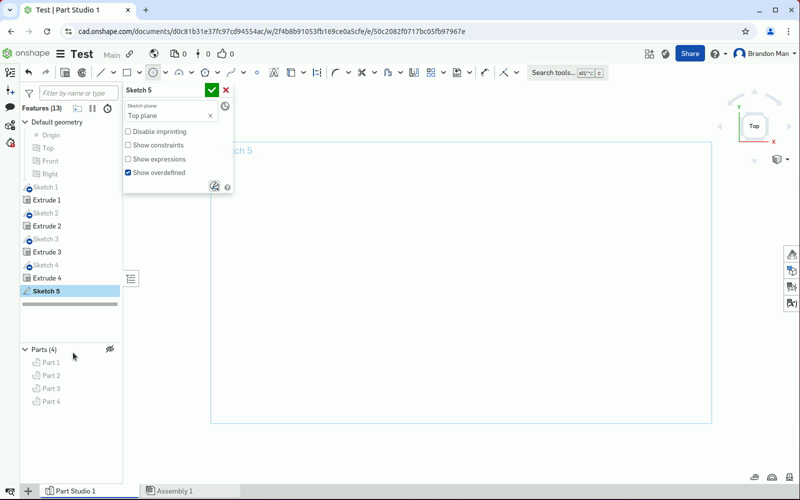
mouse_move(461, 282)
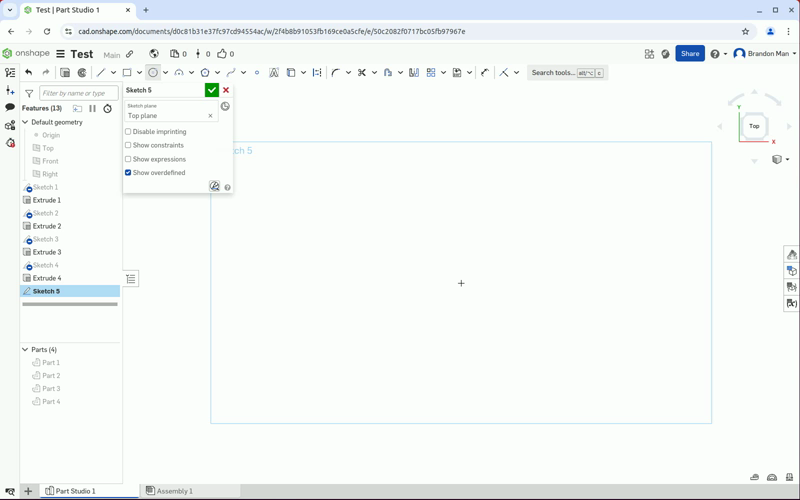
click(461, 282)
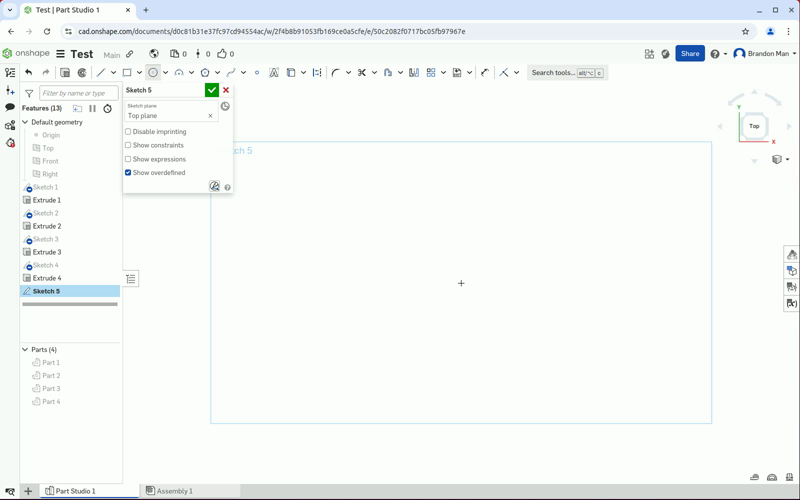
key_up(shift)
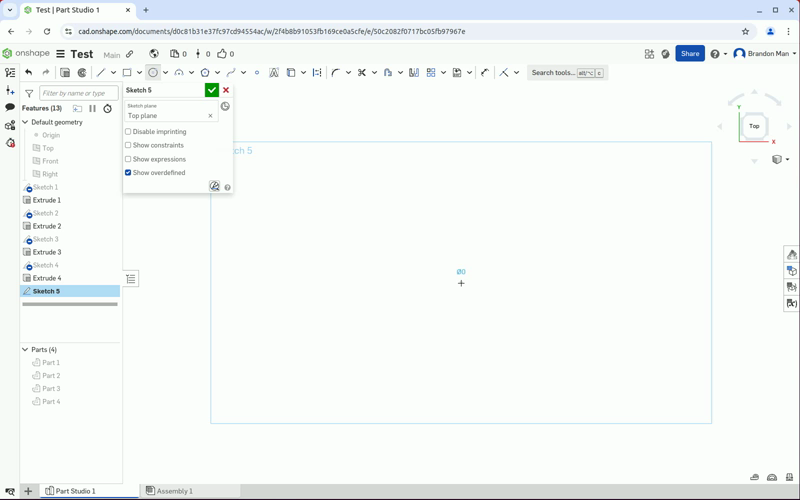
mouse_move(474, 282)
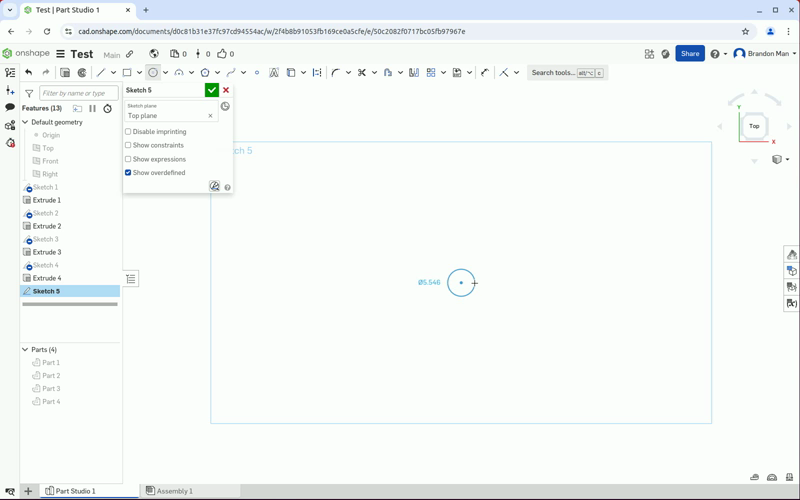
click(474, 282)
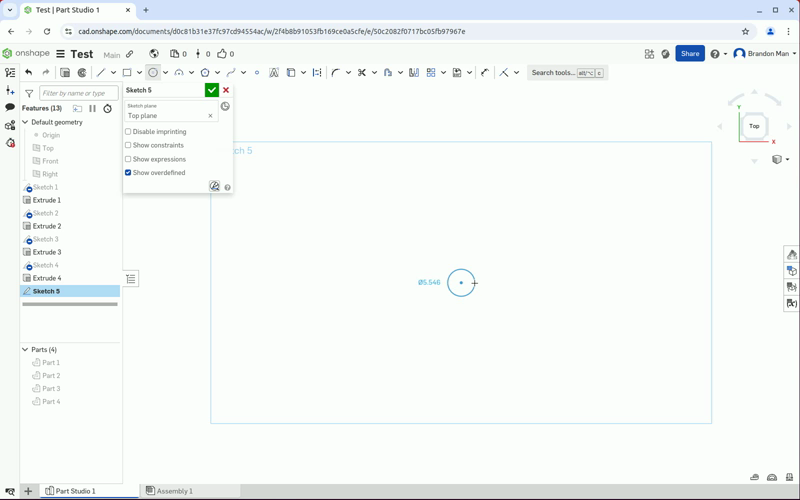
key(esc)
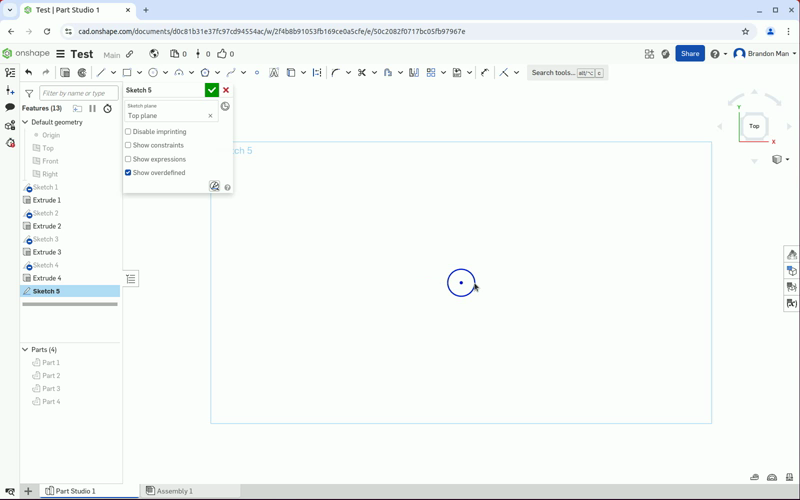
key(c)
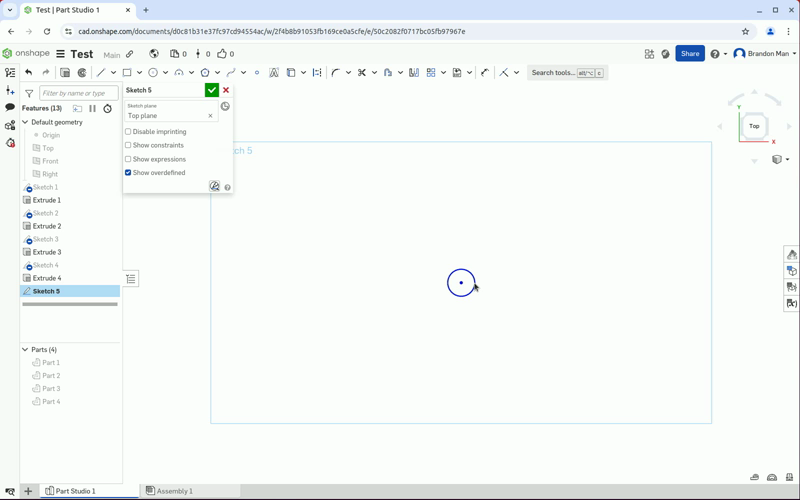
key_down(shift)
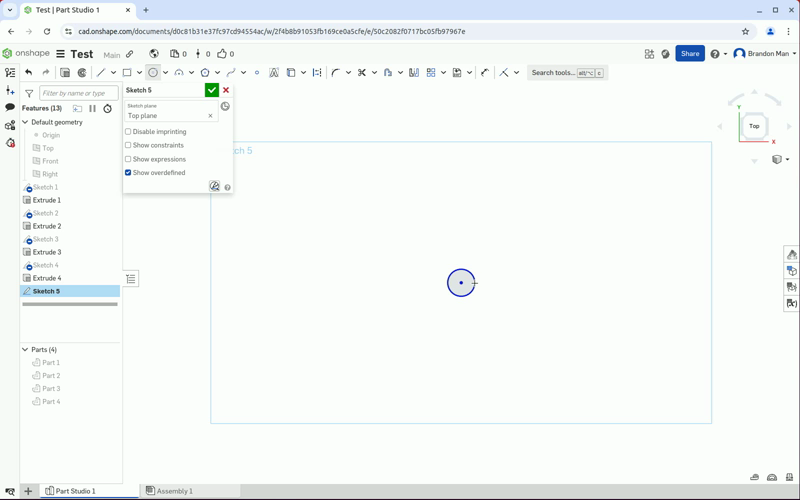
mouse_move(461, 282)
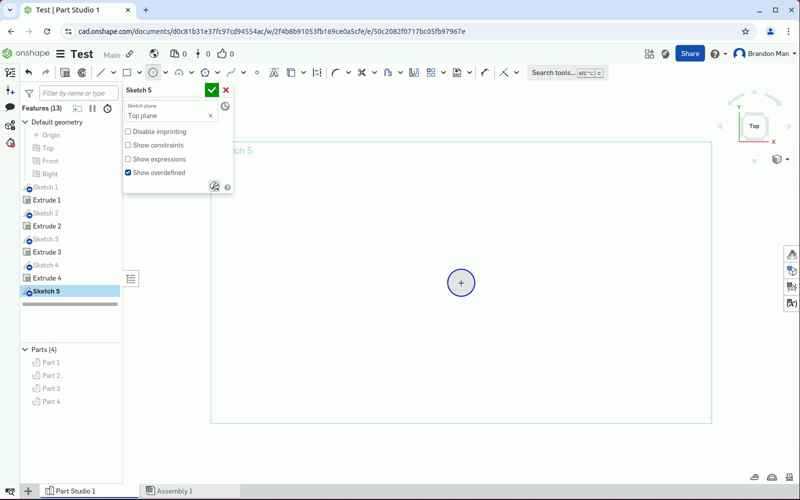
click(461, 282)
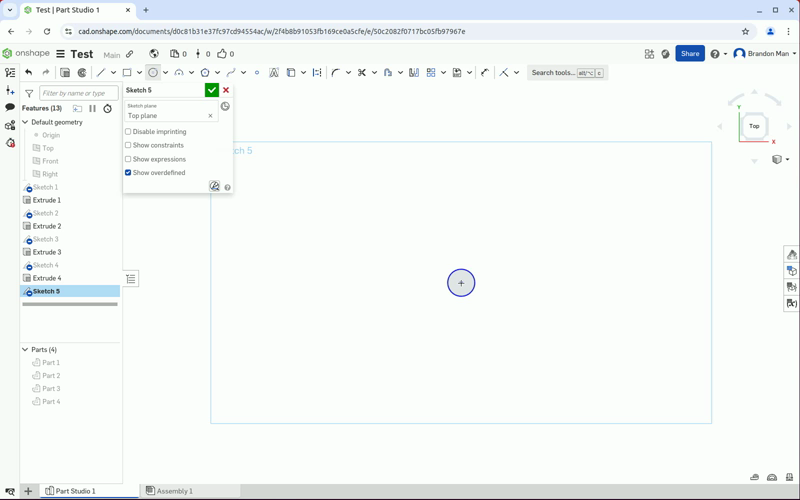
key_up(shift)
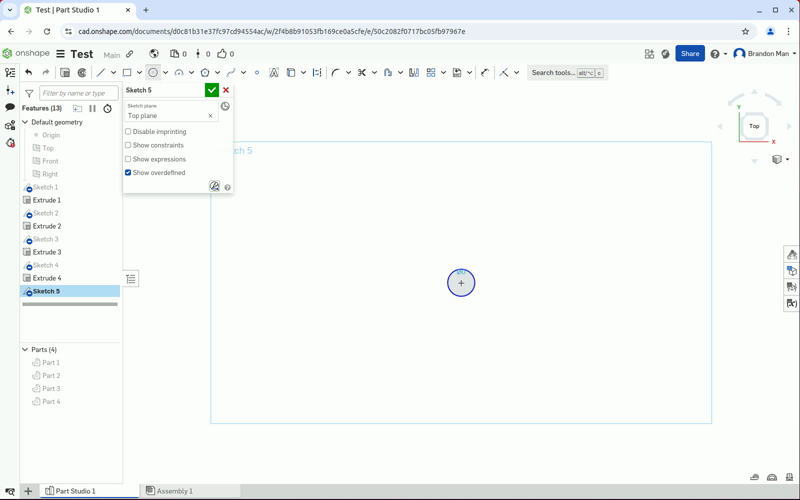
mouse_move(472, 282)
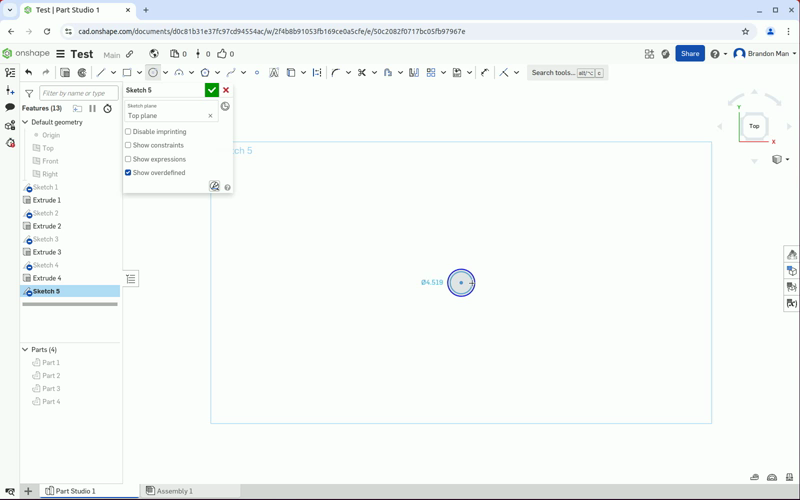
scroll(6)
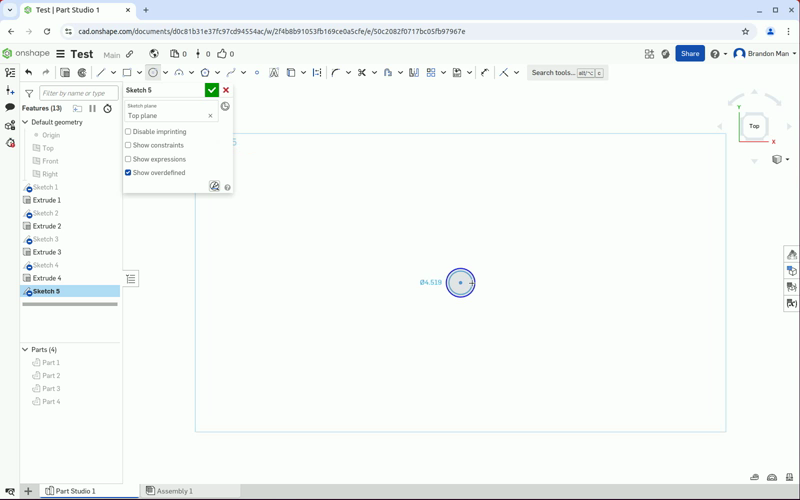
scroll(6)
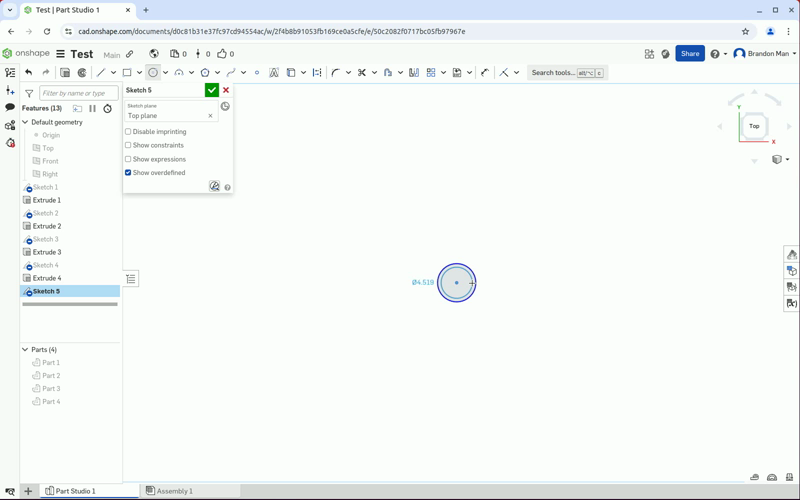
scroll(6)
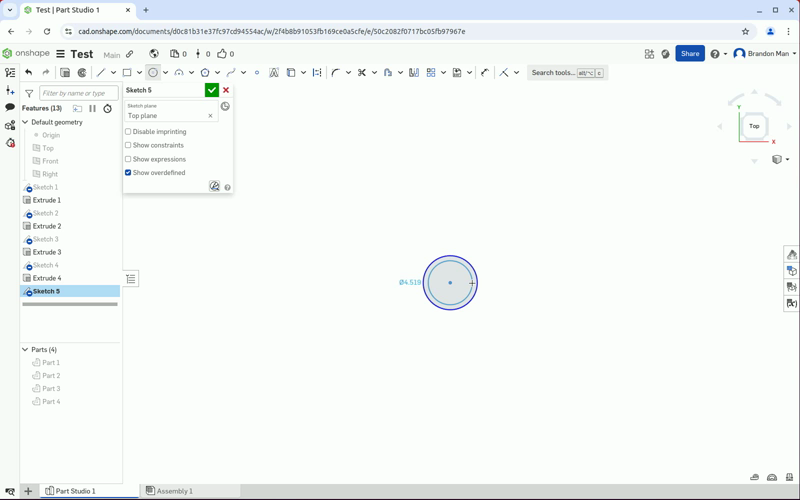
scroll(6)
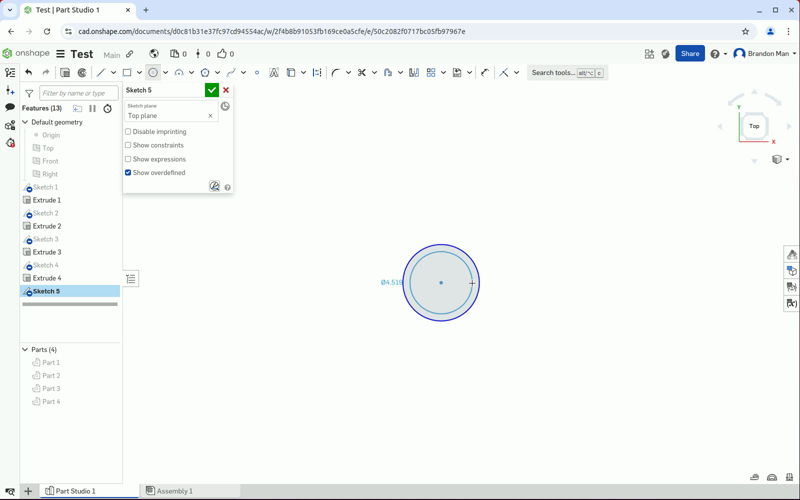
scroll(6)
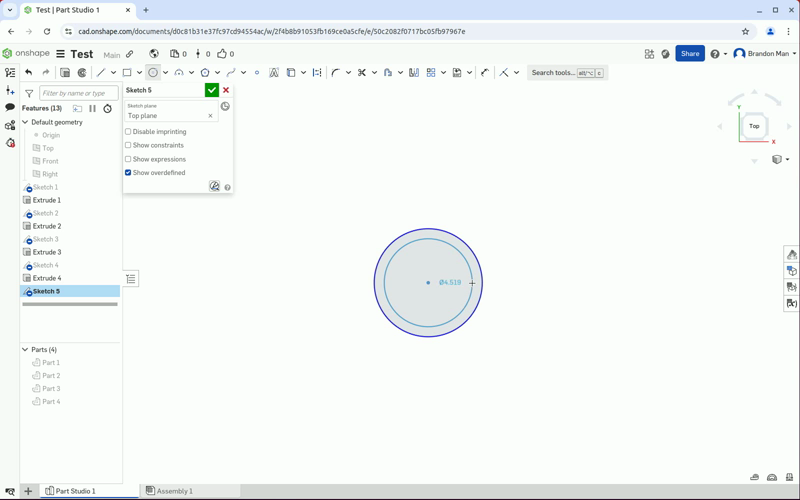
scroll(6)
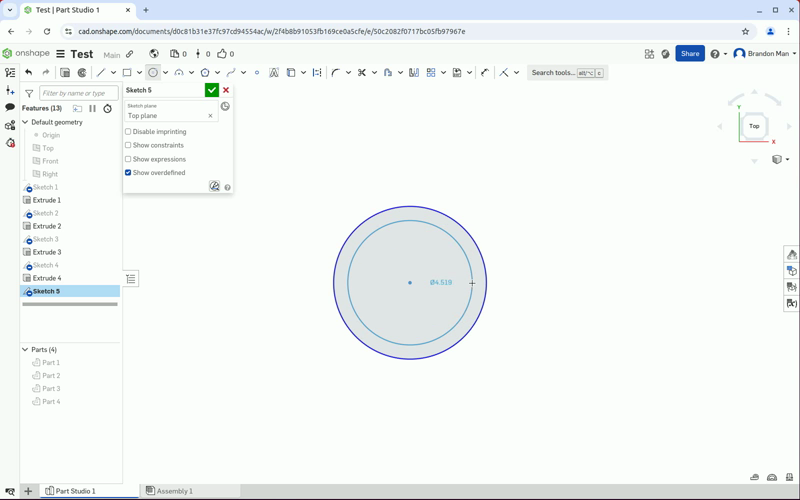
scroll(6)
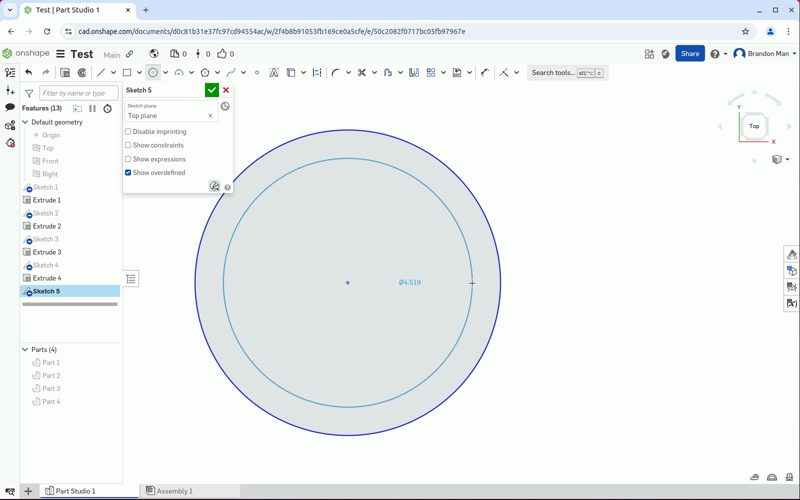
click(472, 282)
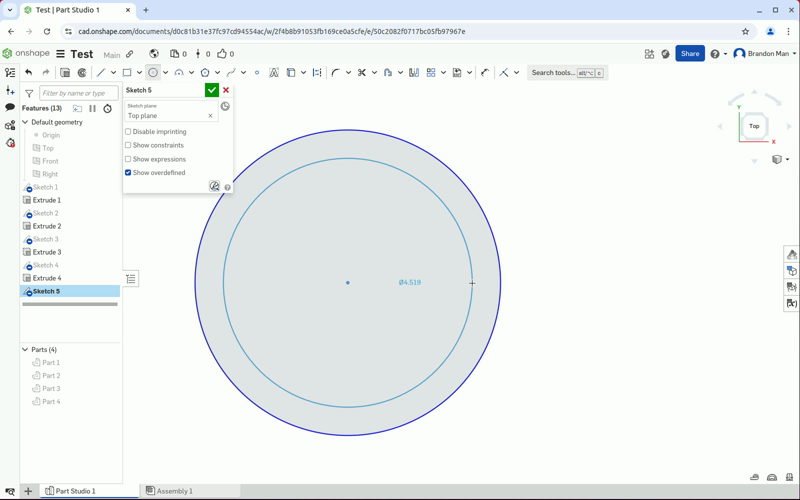
scroll(-6)
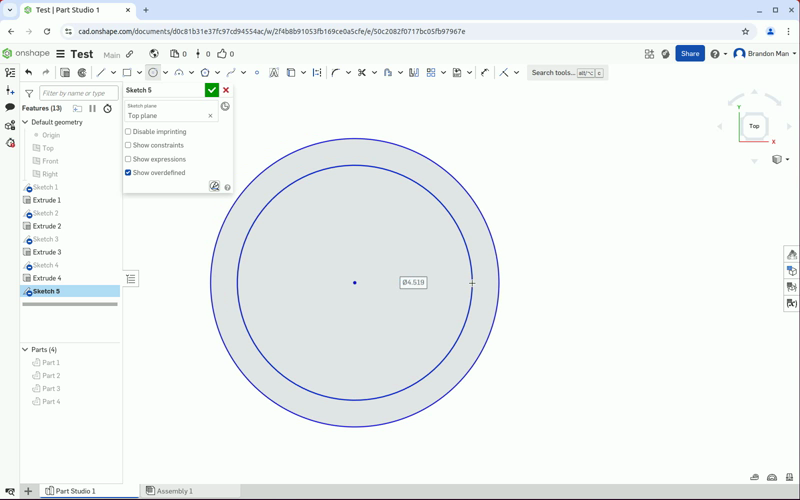
scroll(-6)
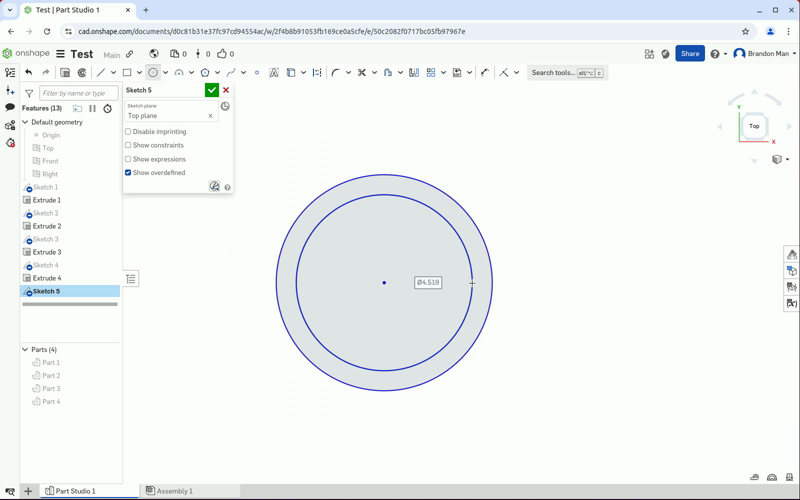
scroll(-6)
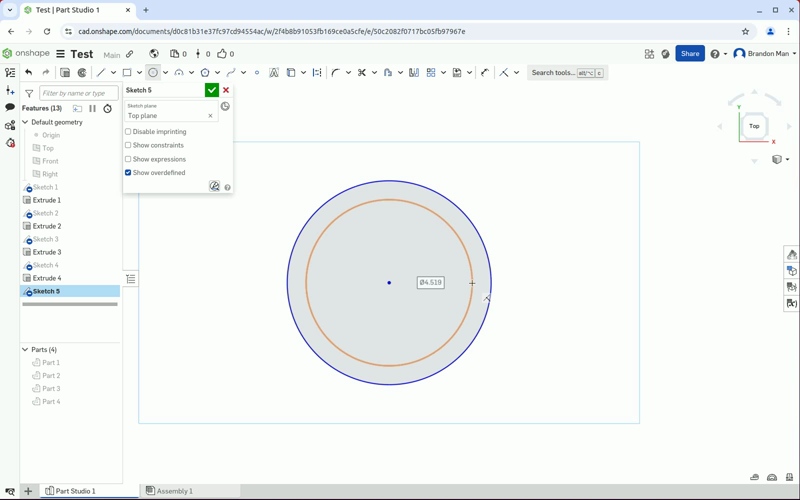
scroll(-6)
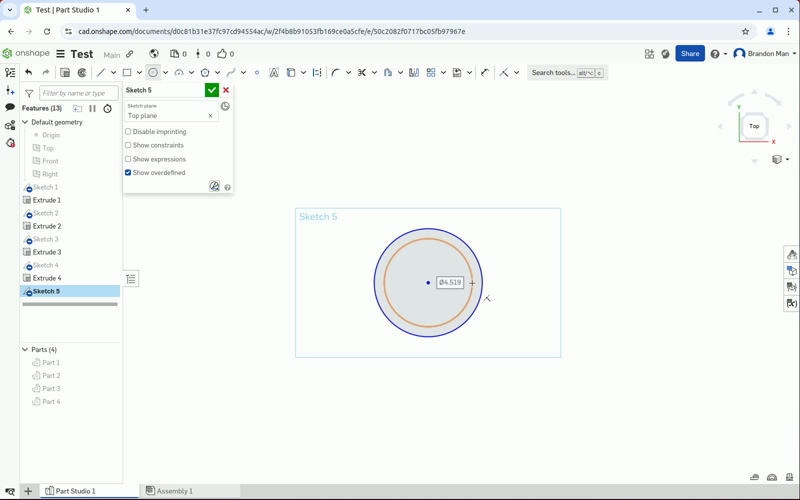
scroll(-6)
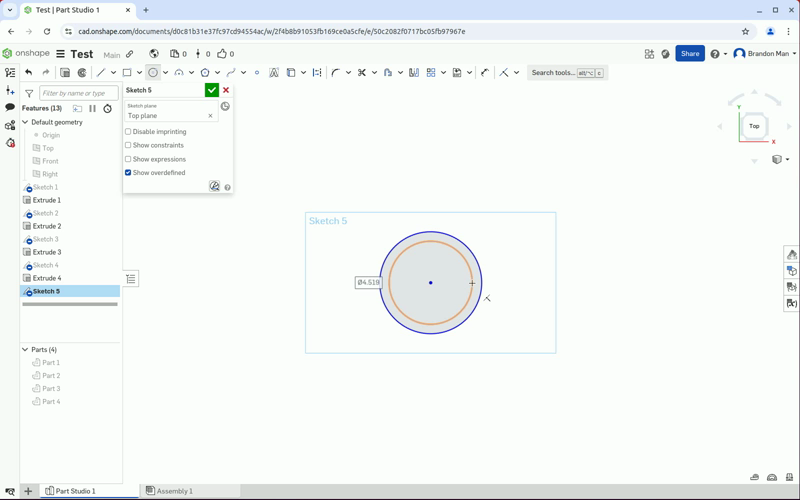
scroll(-6)
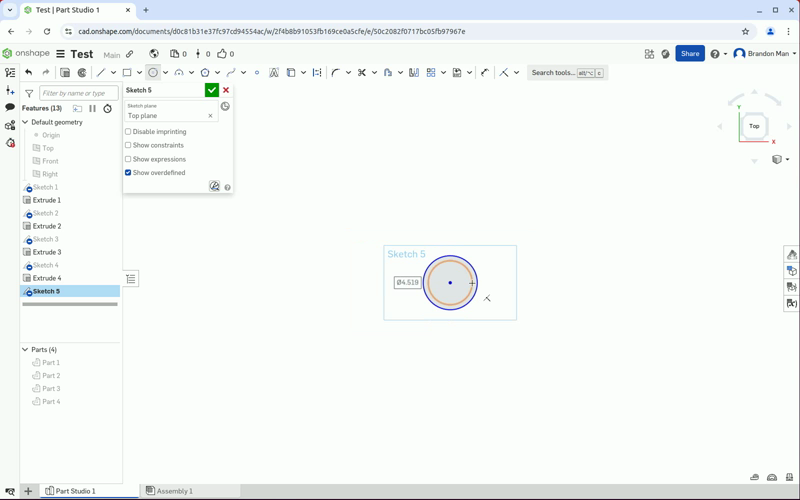
scroll(-6)
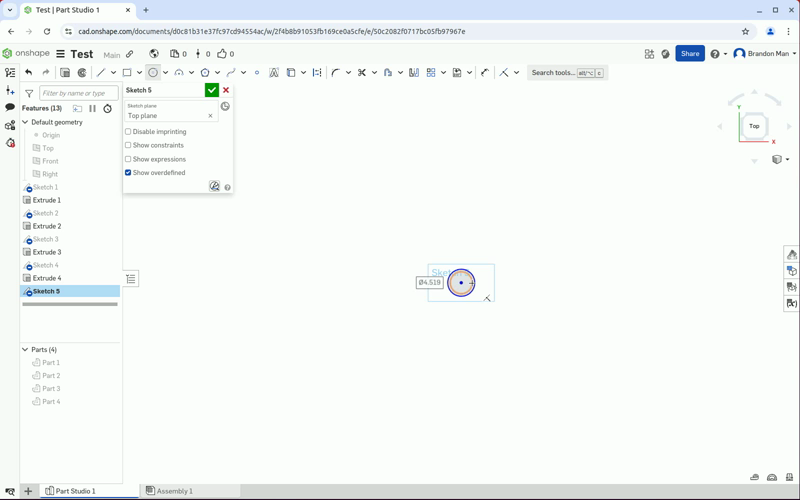
key(esc)
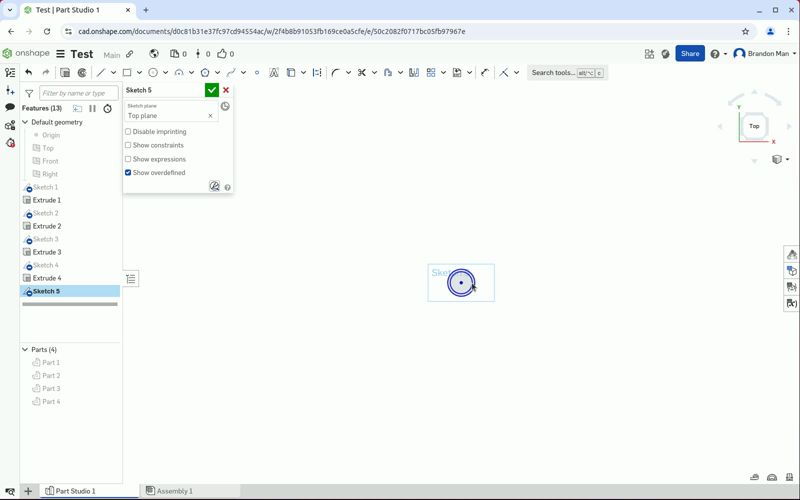
mouse_move(470, 273)
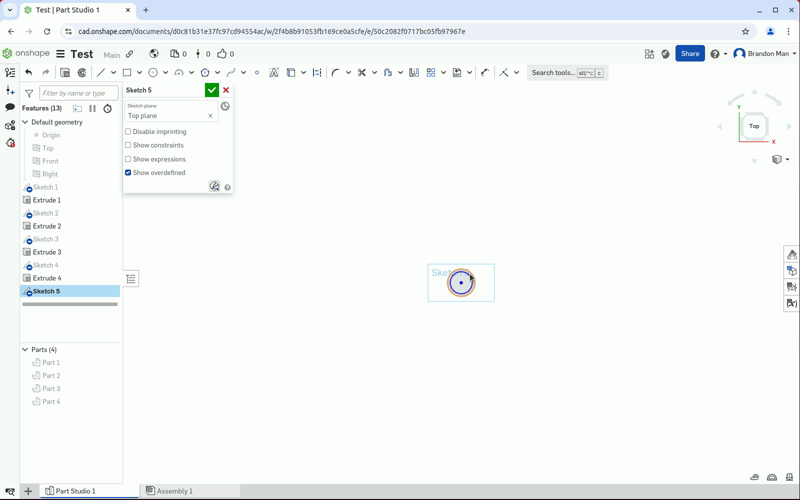
scroll(6)
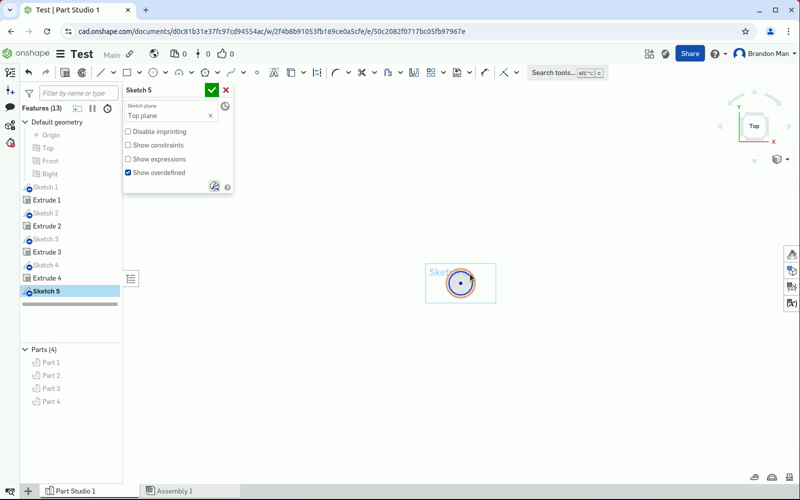
scroll(6)
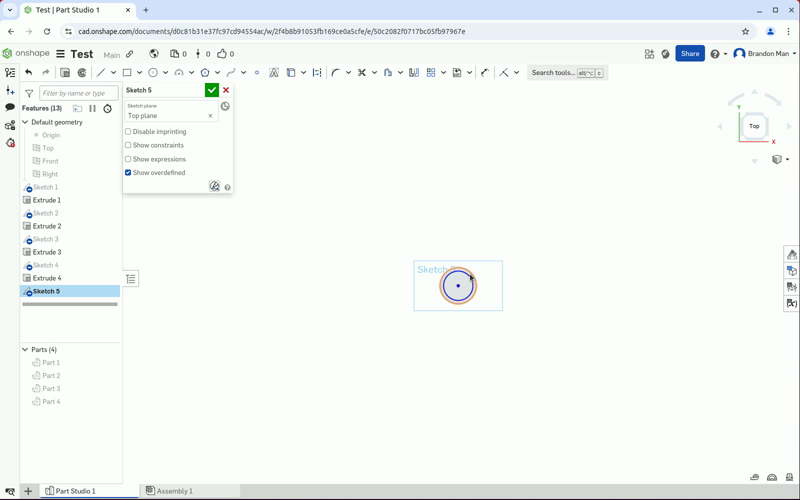
scroll(6)
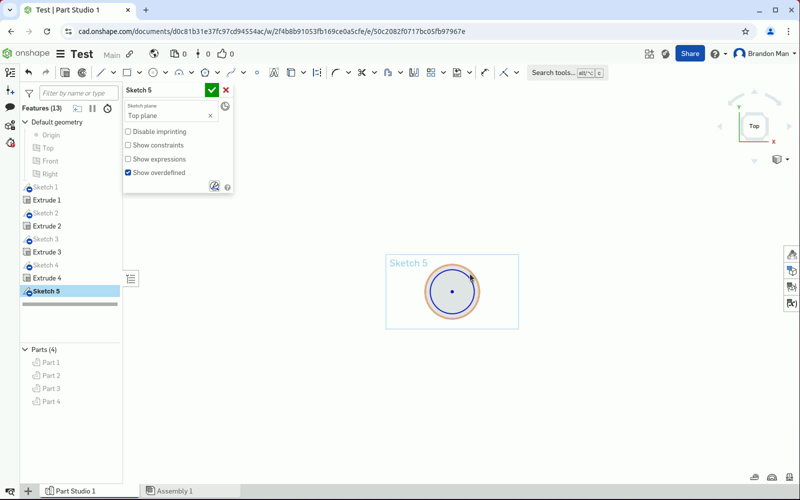
scroll(6)
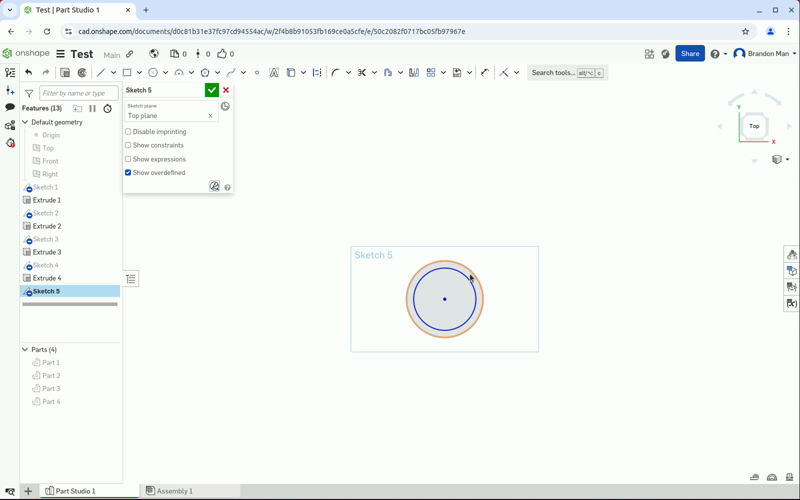
scroll(6)
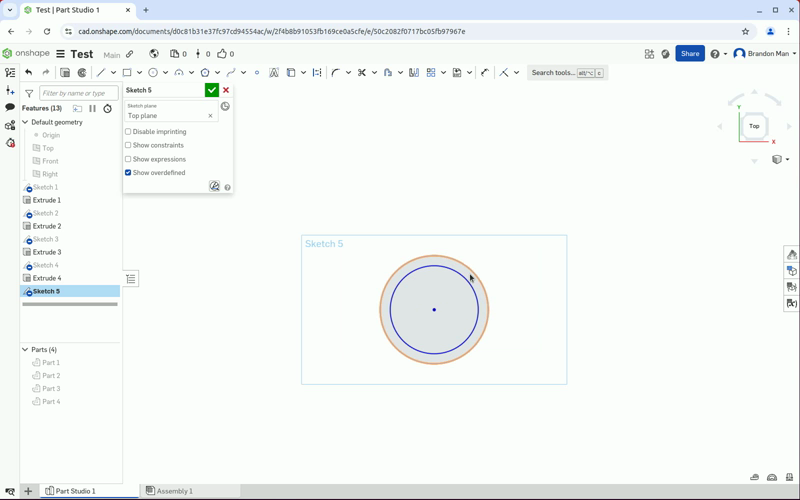
scroll(6)
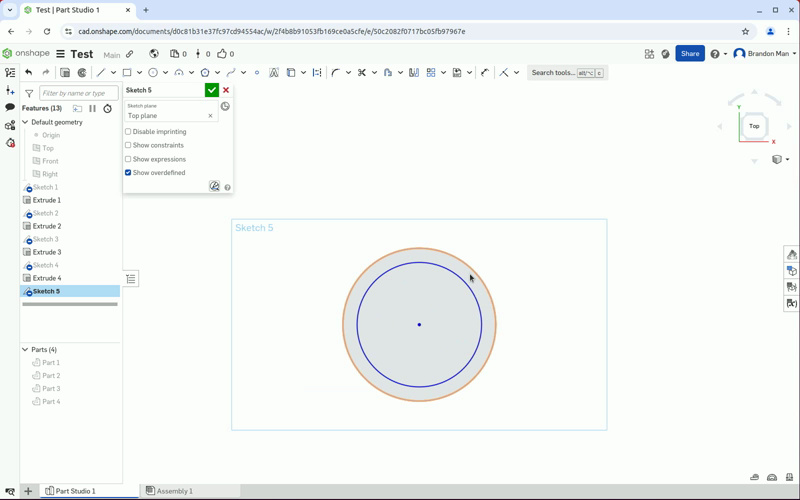
scroll(6)
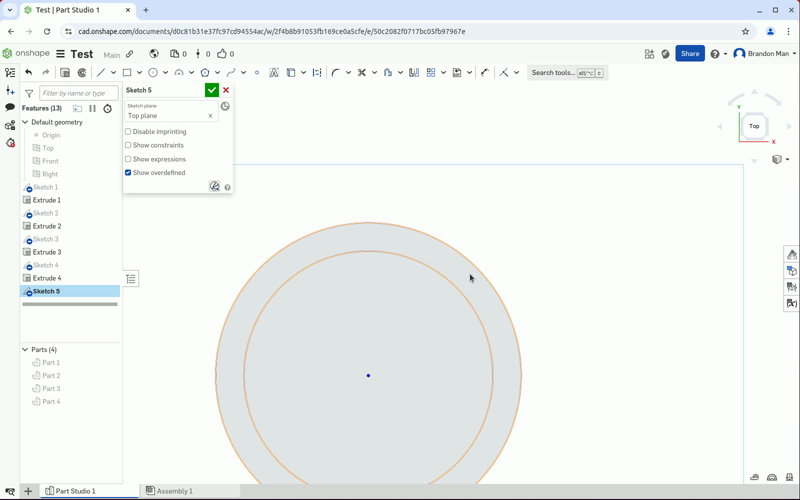
click(470, 273)
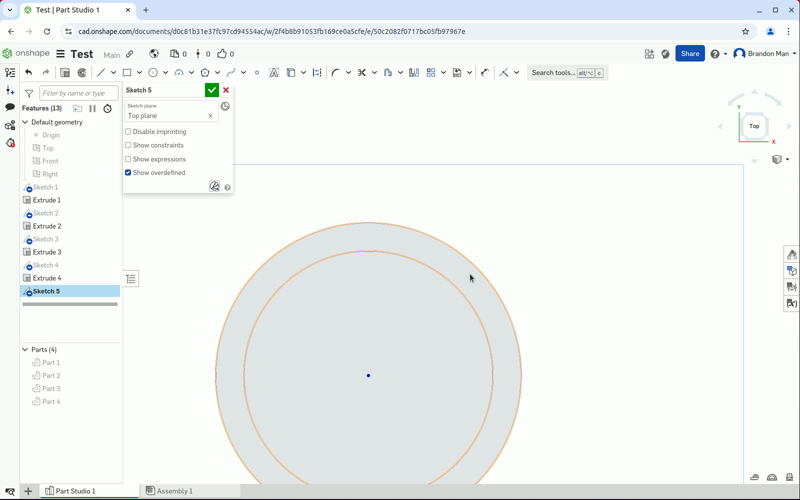
scroll(-6)
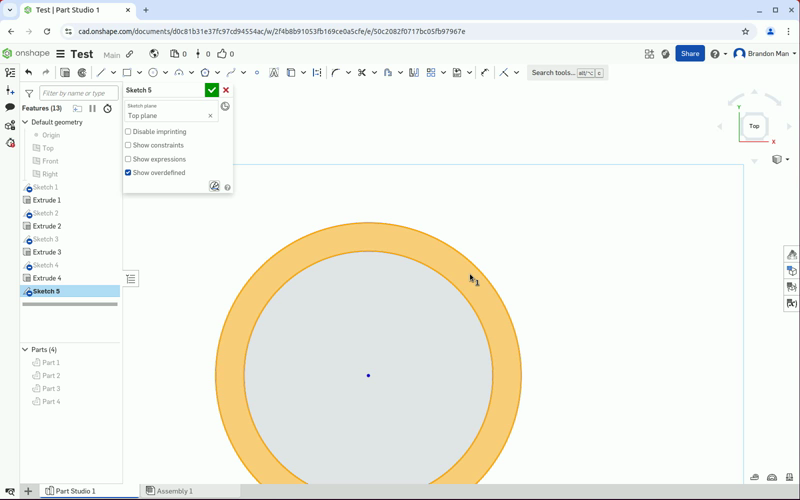
scroll(-6)
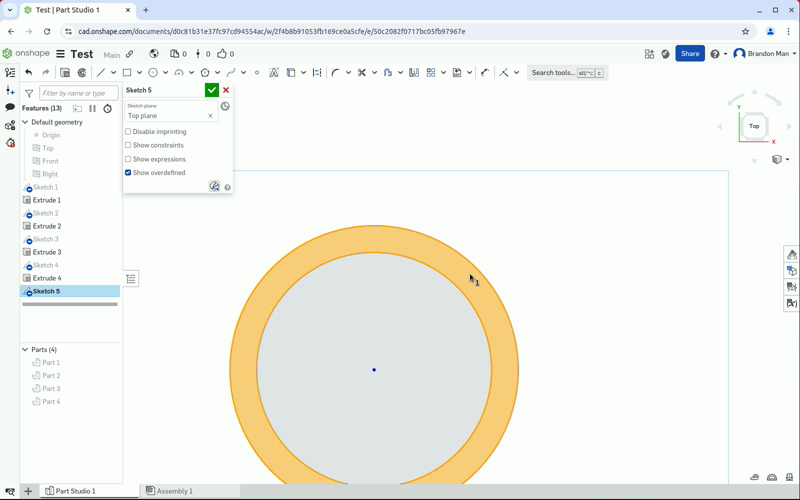
scroll(-6)
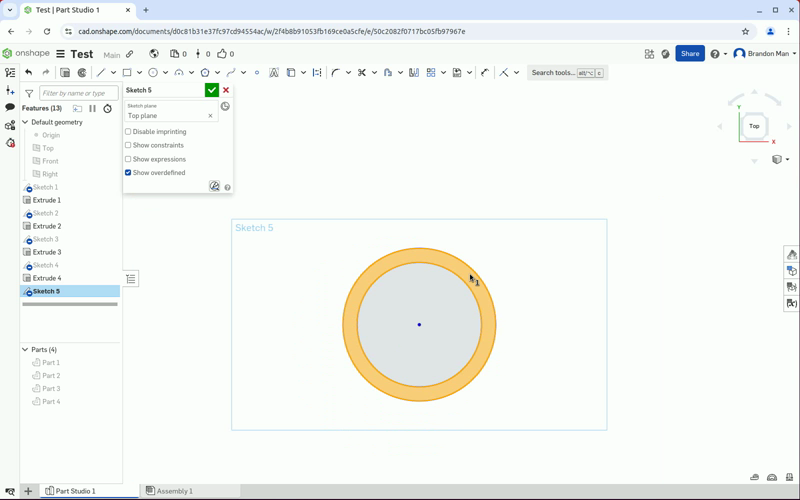
scroll(-6)
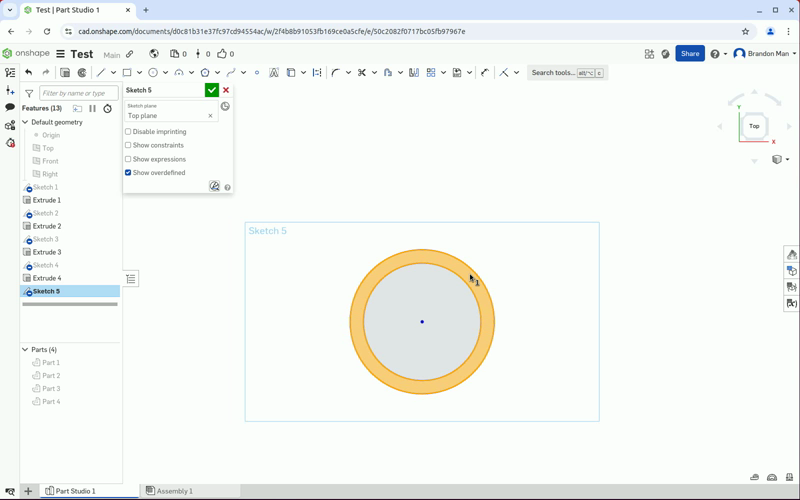
scroll(-6)
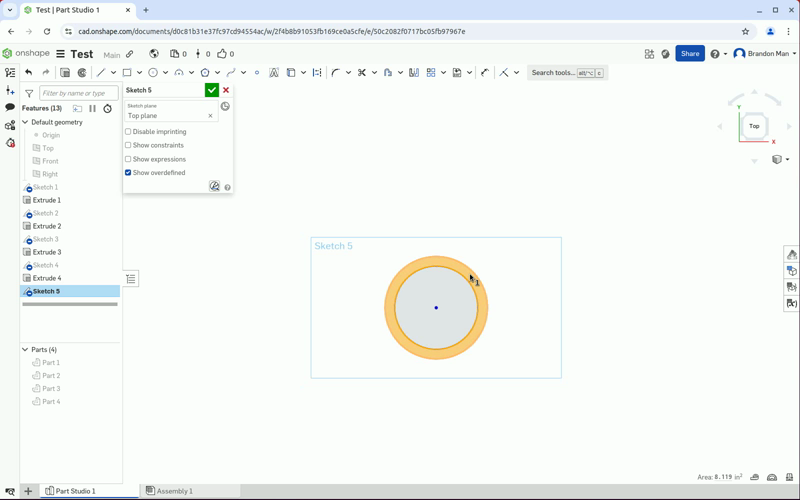
scroll(-6)
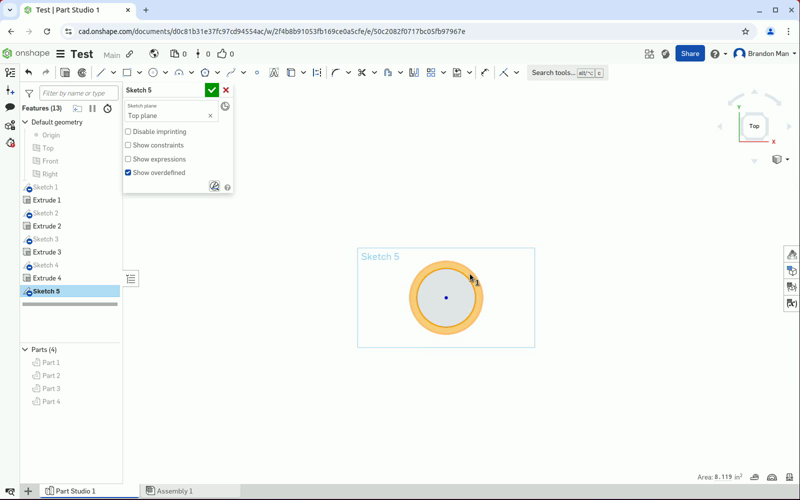
scroll(-6)
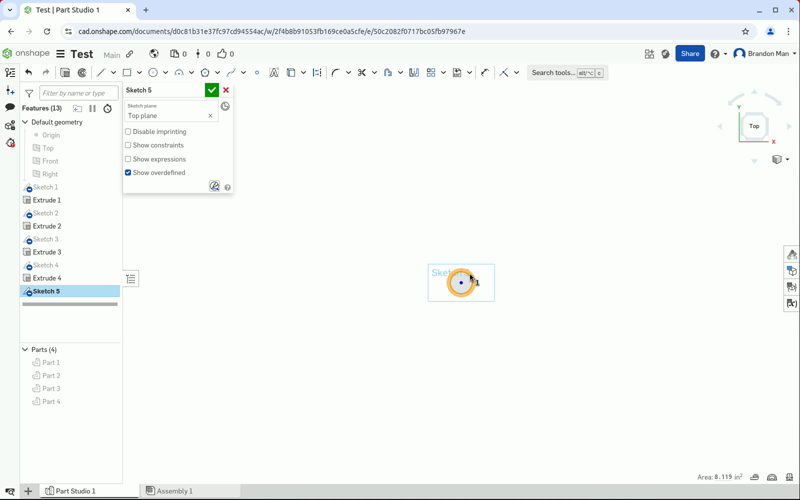
mouse_move(73, 352)
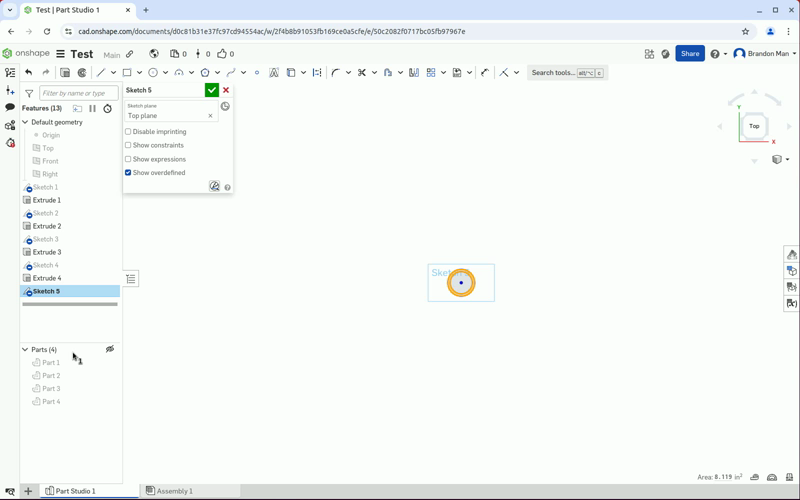
key(shift+y)
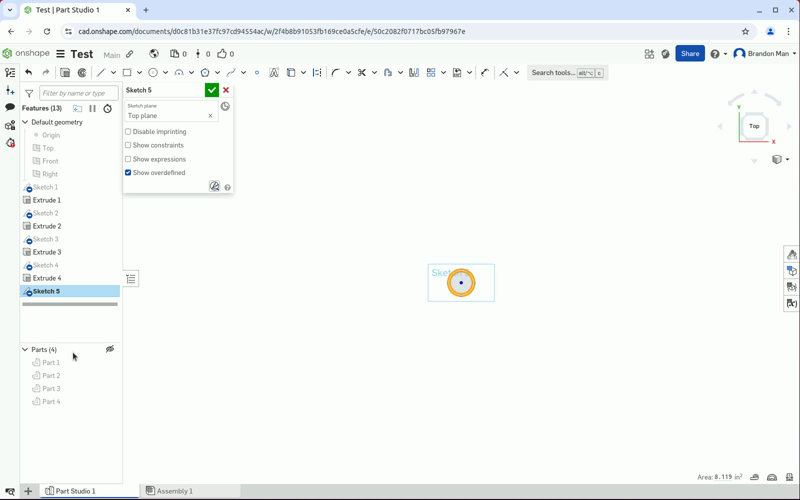
key(shift+e)
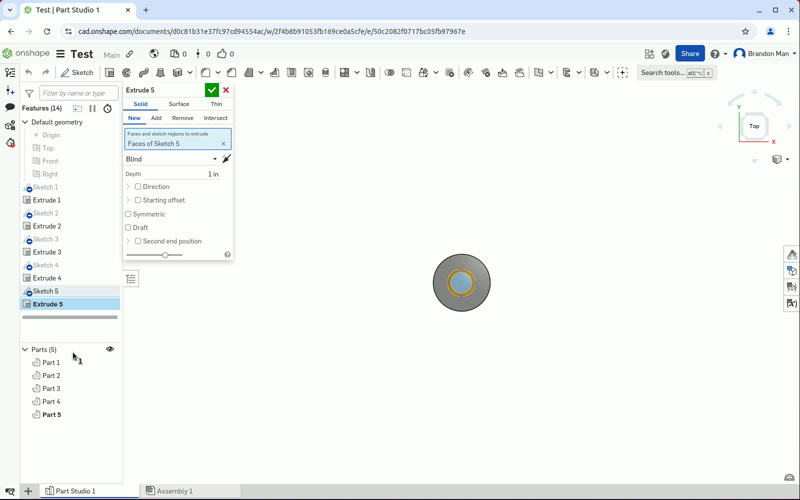
mouse_move(143, 106)
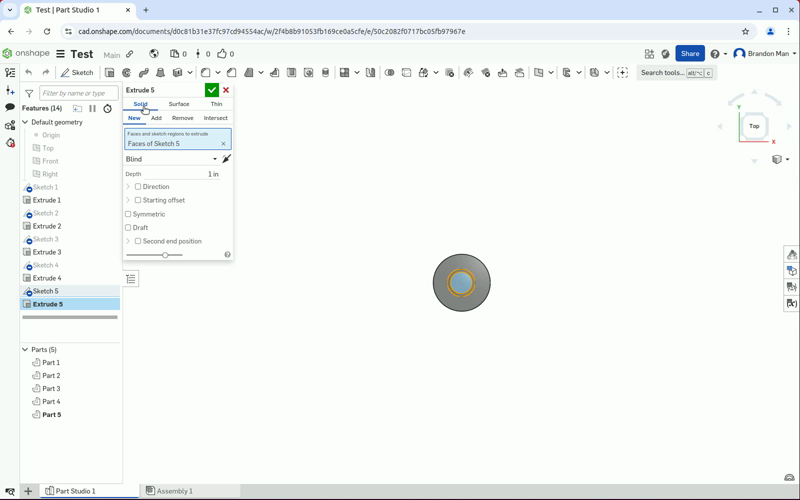
click(143, 106)
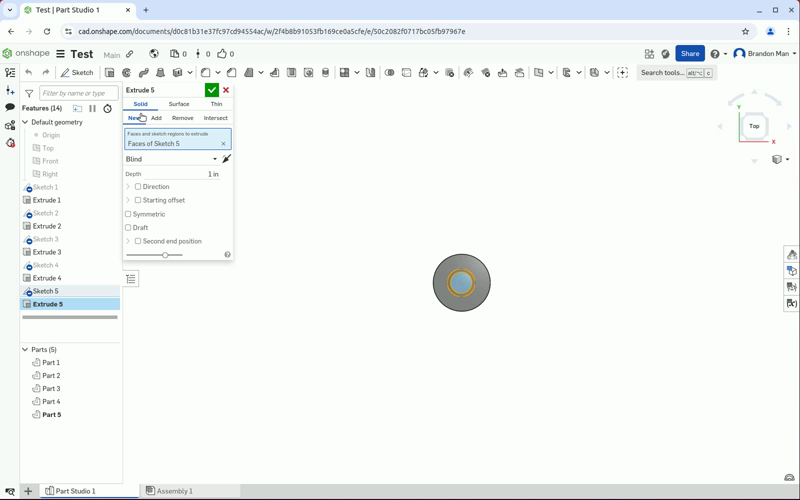
mouse_move(137, 120)
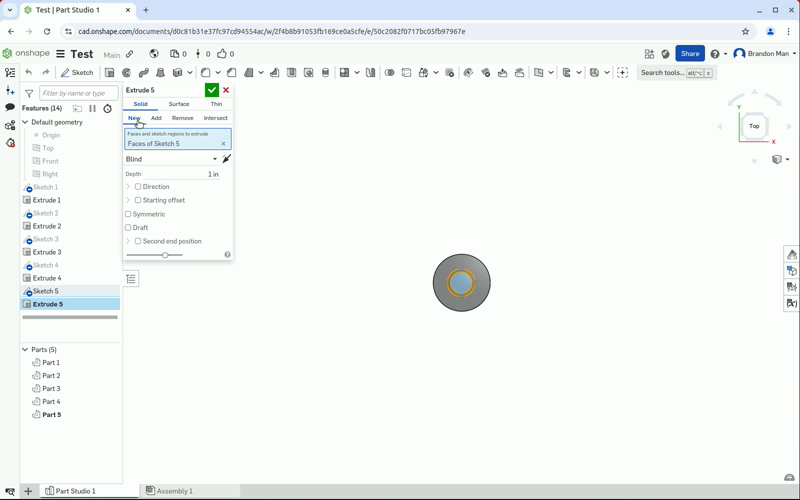
click(137, 120)
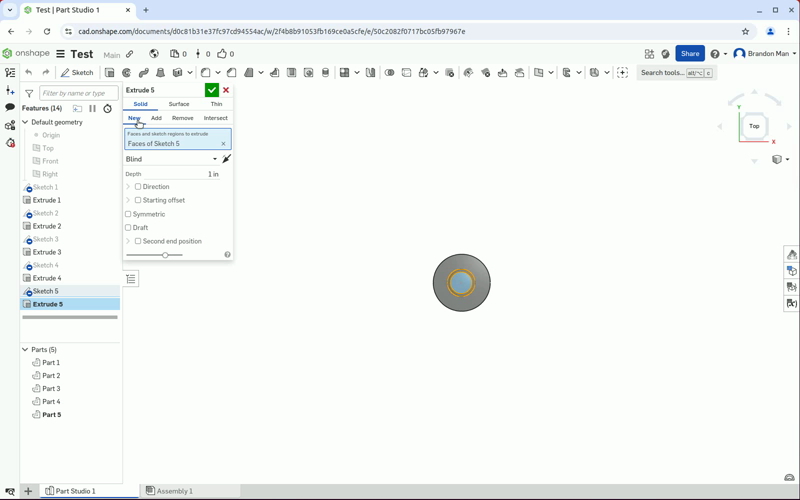
key(tab, 4)
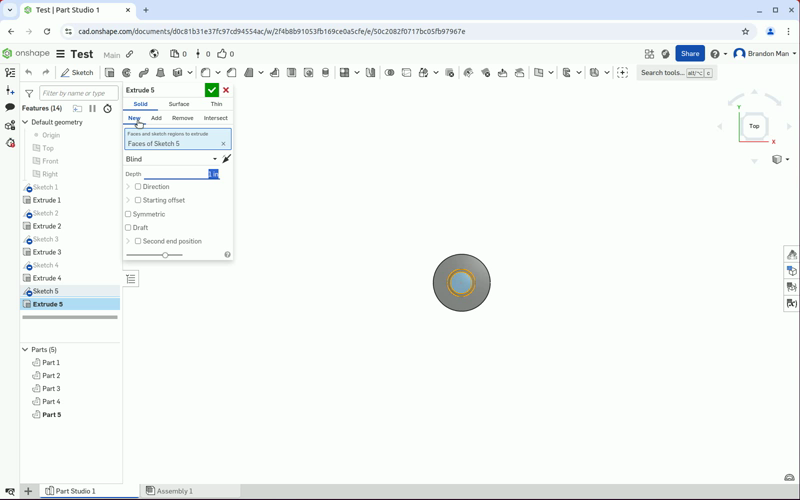
text(0.481)
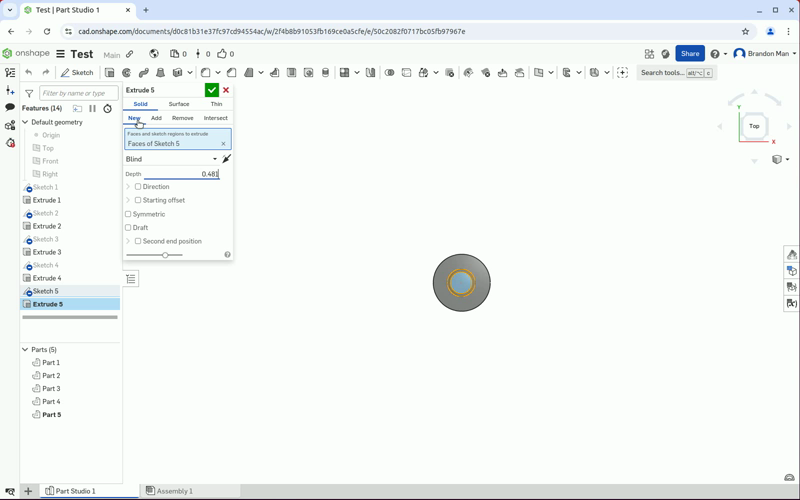
key(enter)
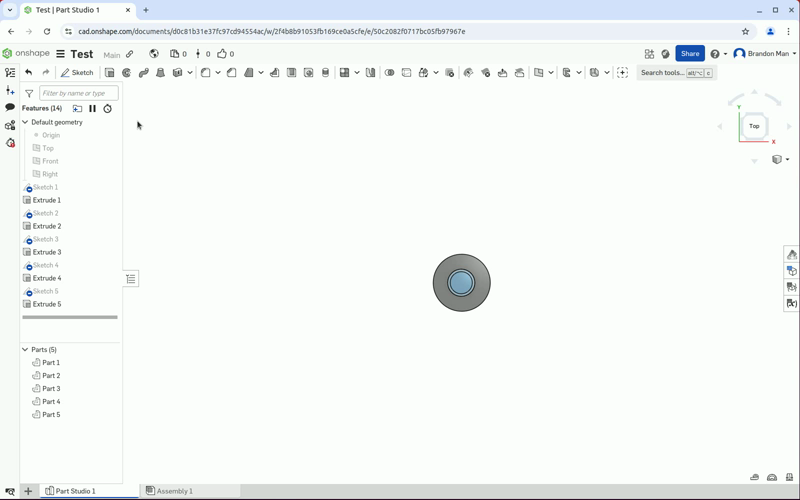
key(shift+h)
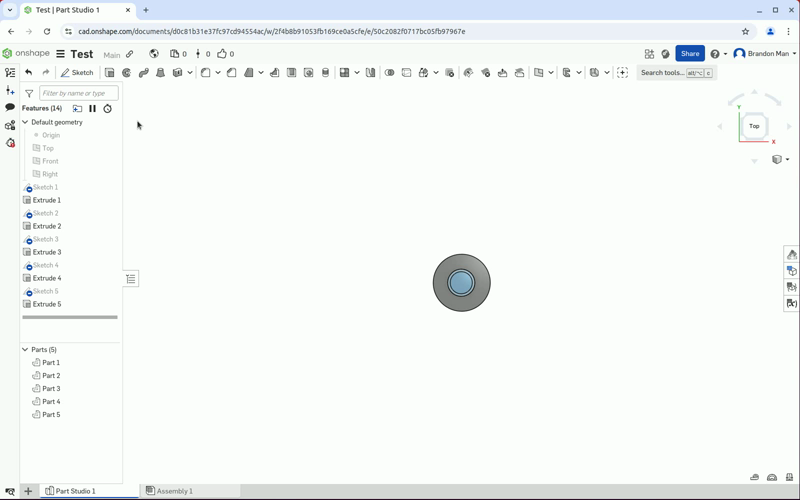
key(shift+h)
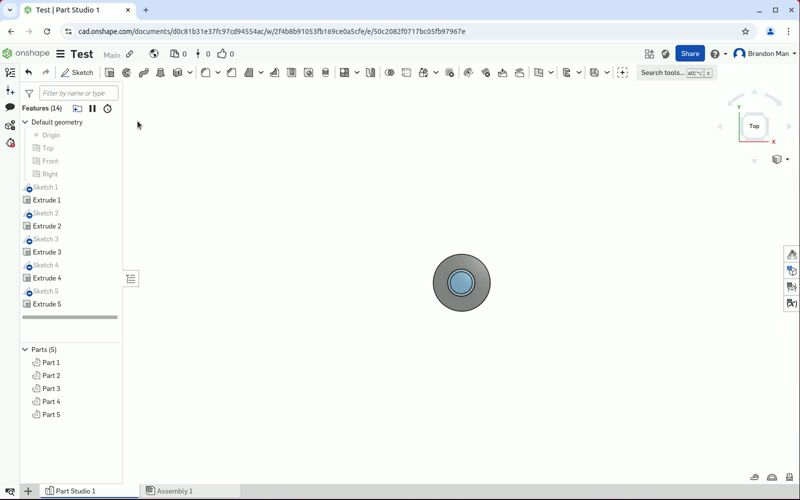
mouse_move(73, 189)
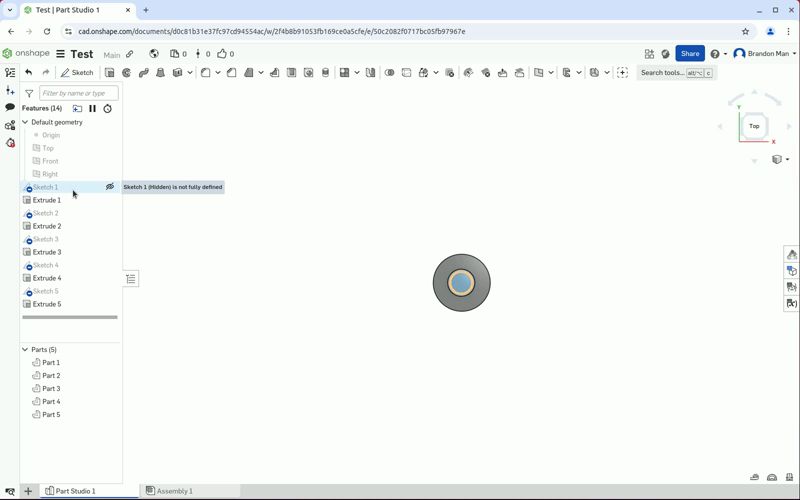
click(73, 189)
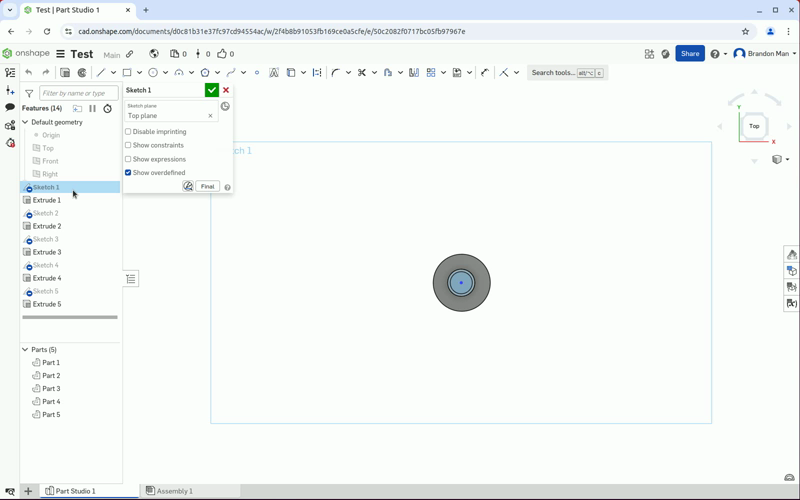
mouse_move(229, 92)
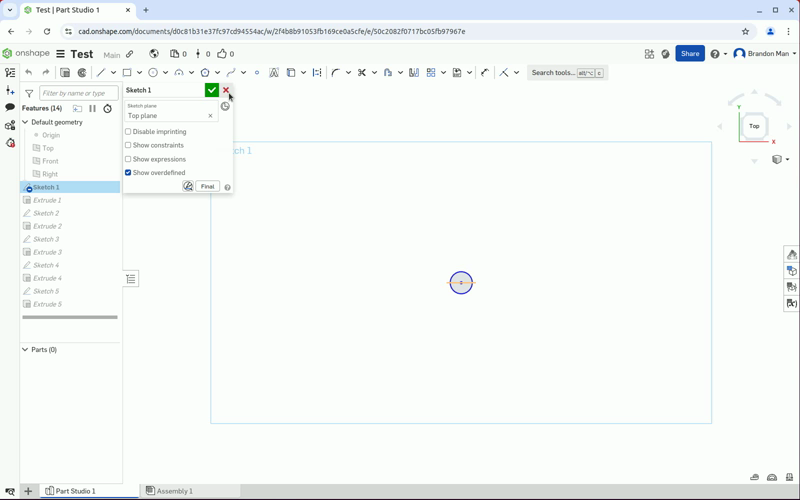
click(229, 92)
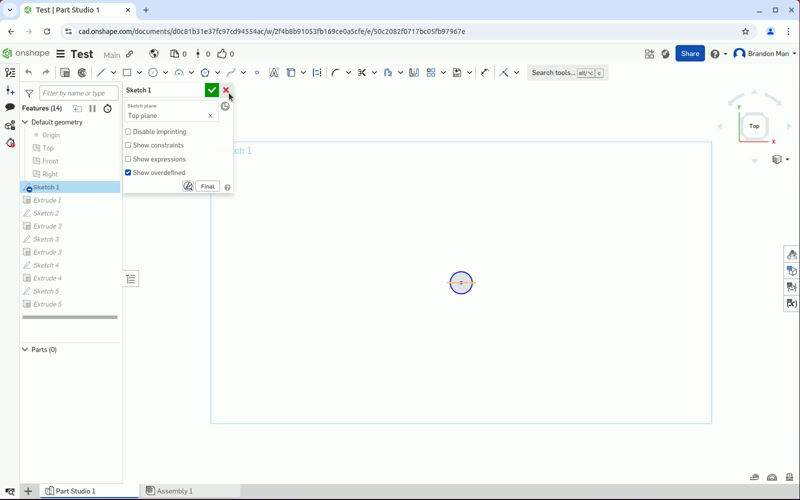
key(shift+s)
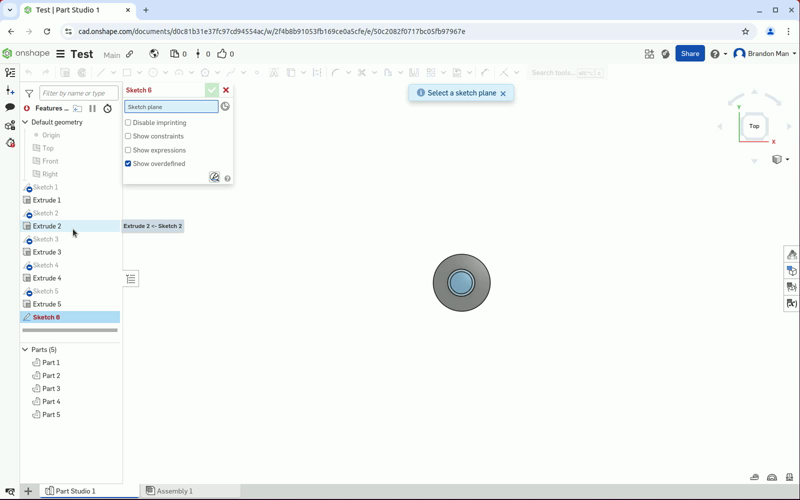
scroll(3)
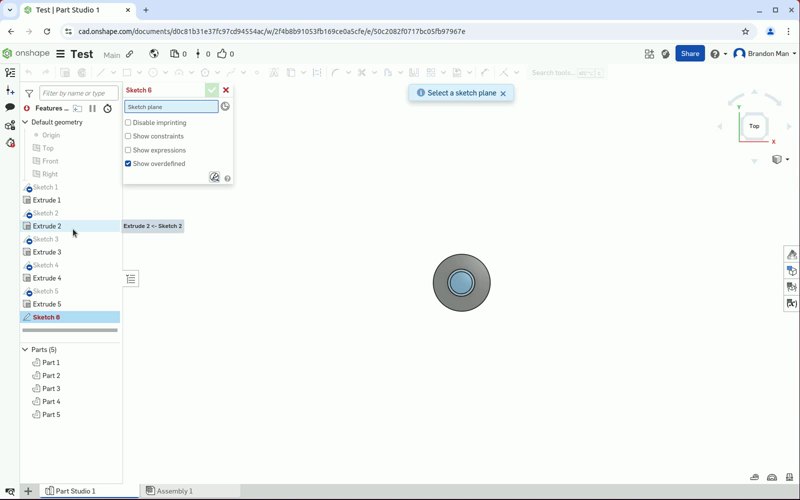
mouse_move(73, 150)
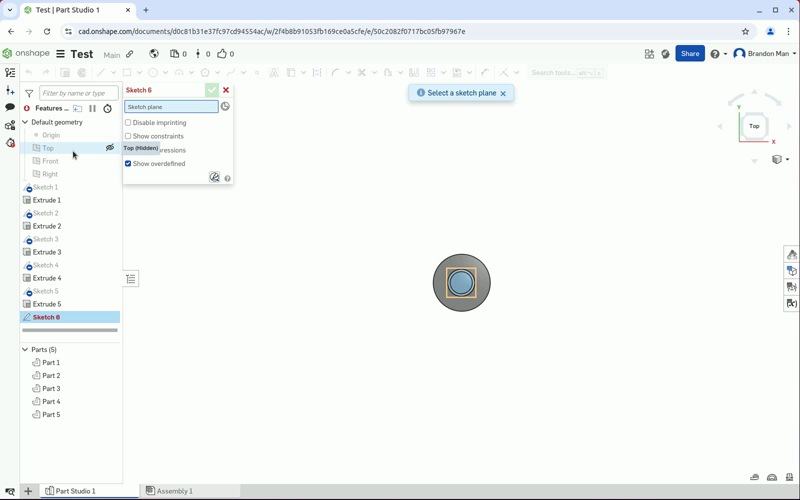
click(73, 150)
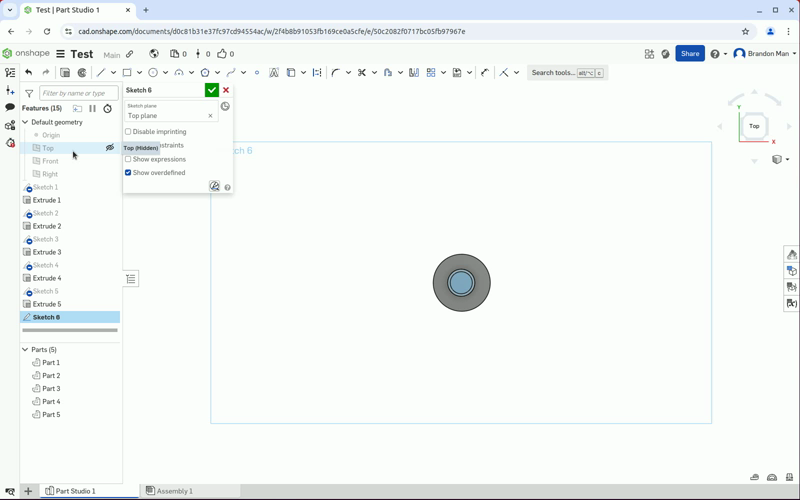
mouse_move(73, 352)
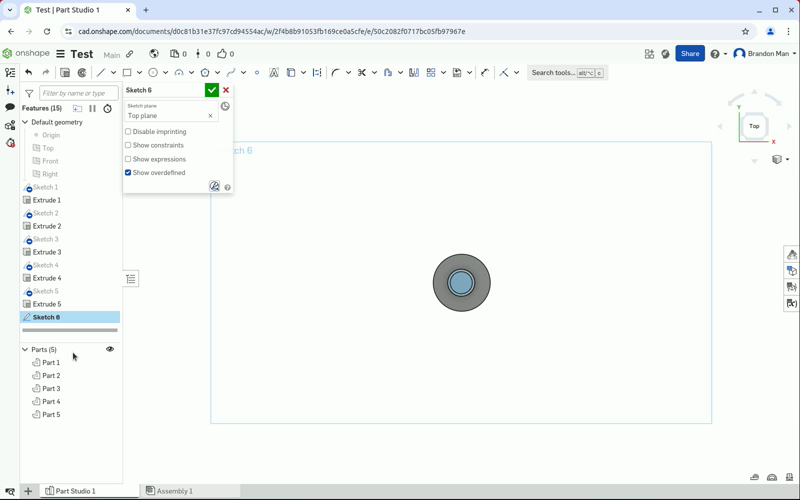
key(y)
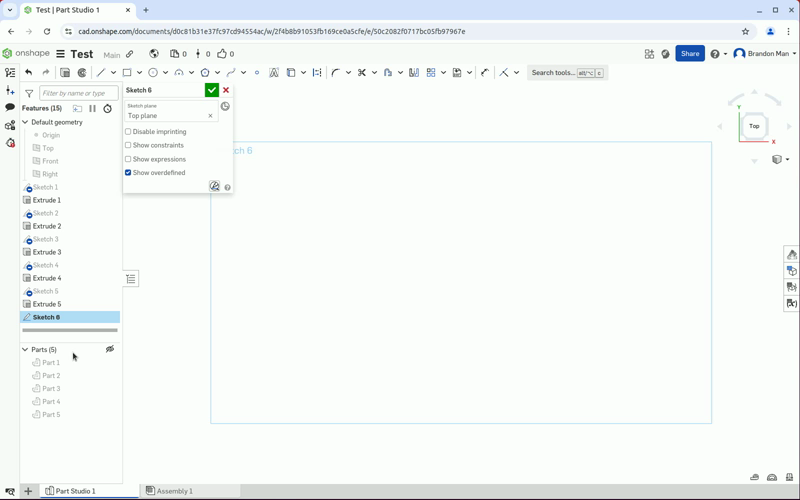
key(c)
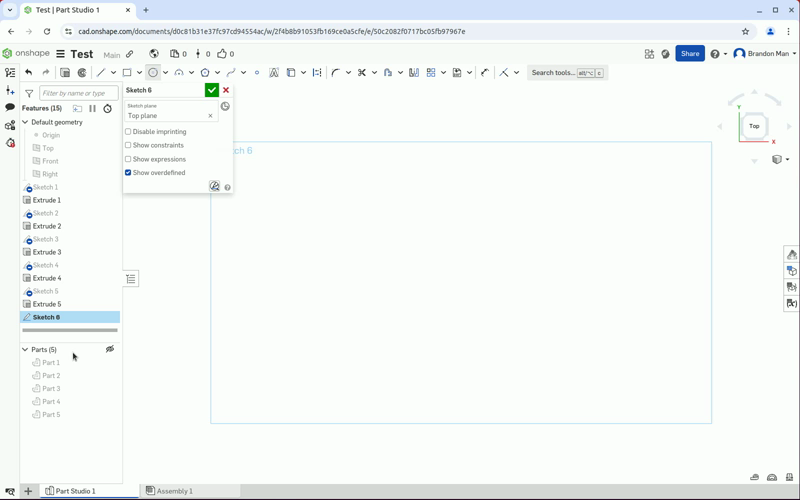
key_down(shift)
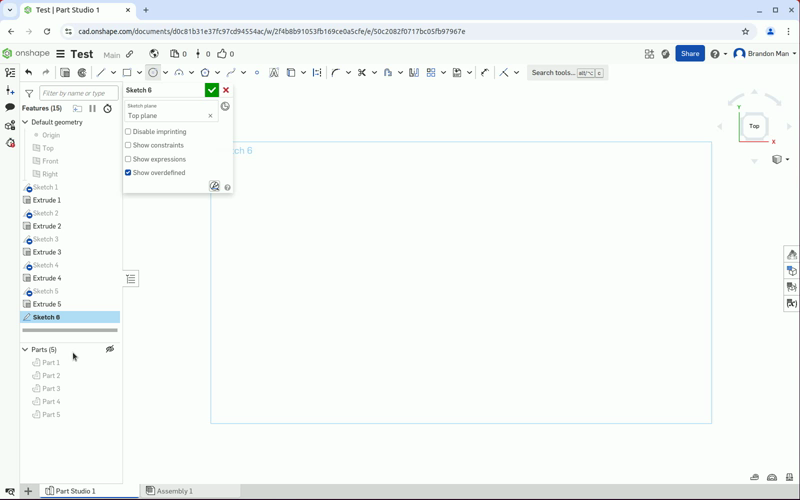
mouse_move(376, 282)
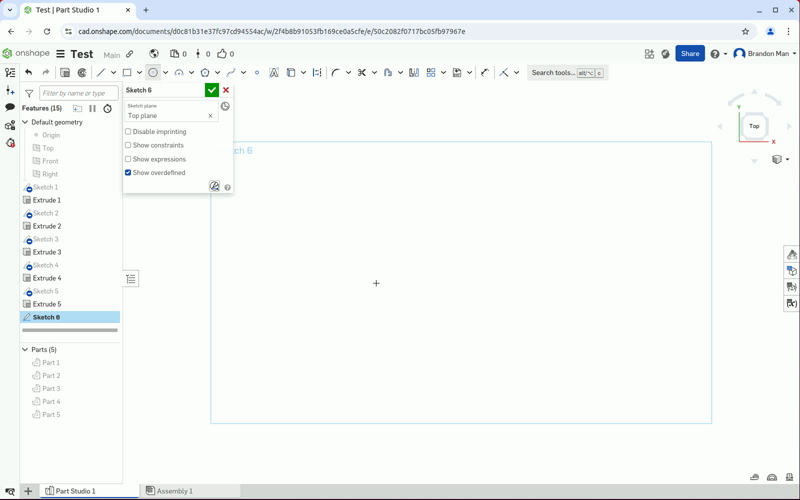
click(376, 282)
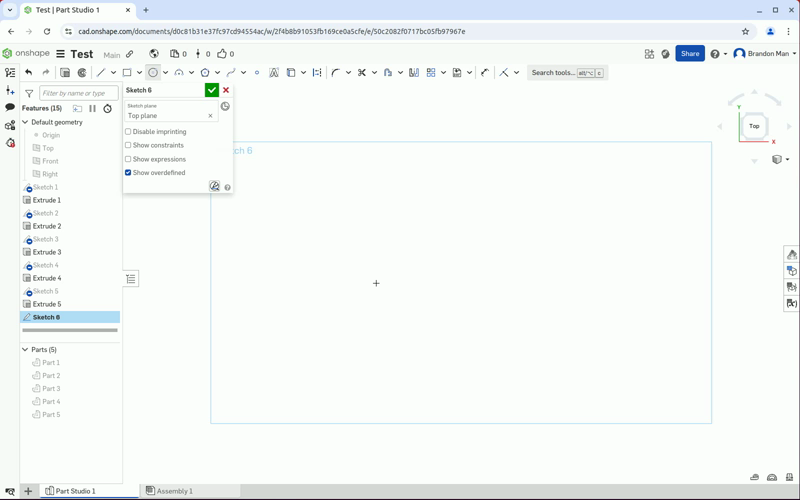
key_up(shift)
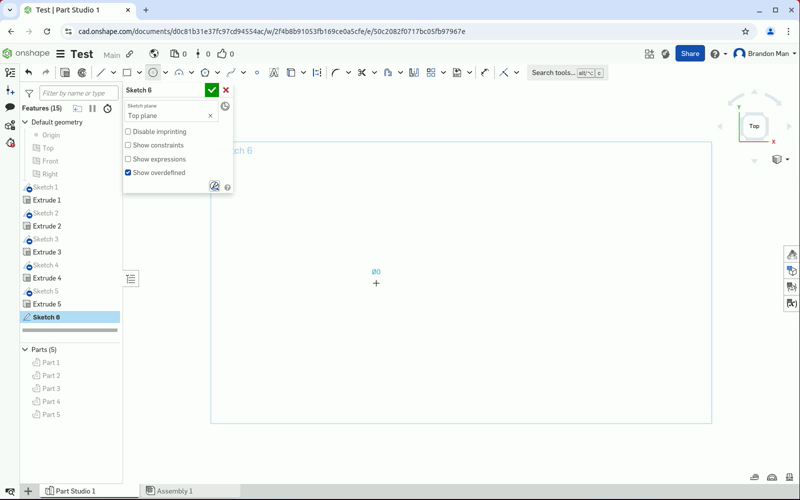
mouse_move(404, 282)
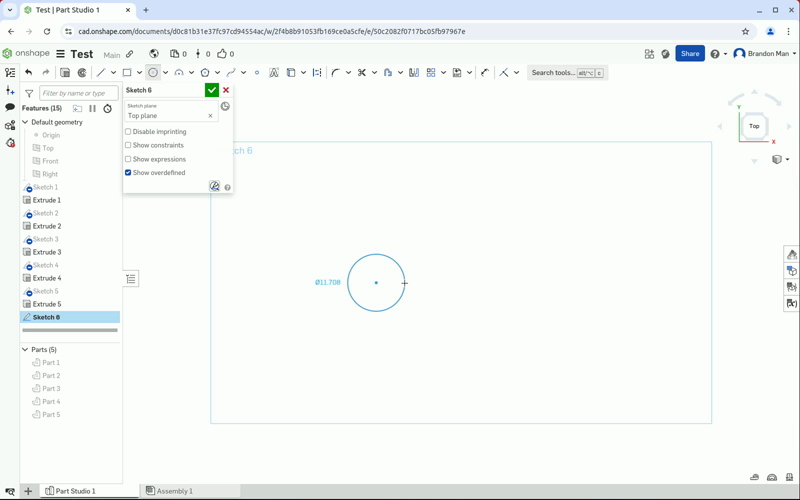
click(404, 282)
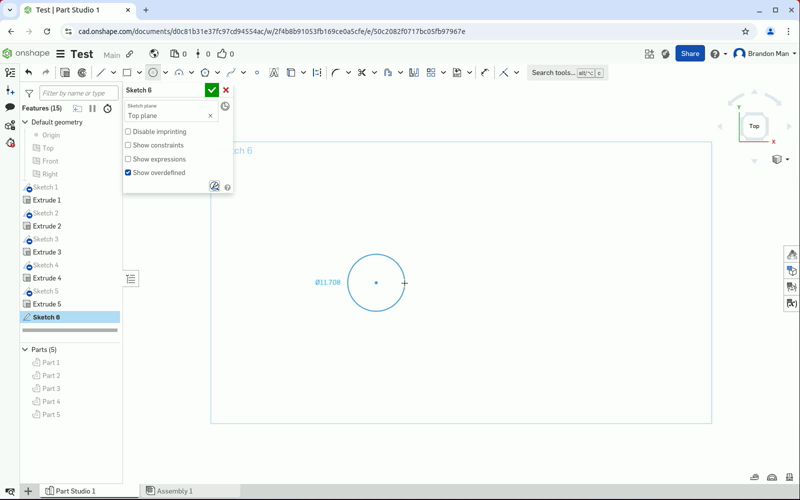
key(esc)
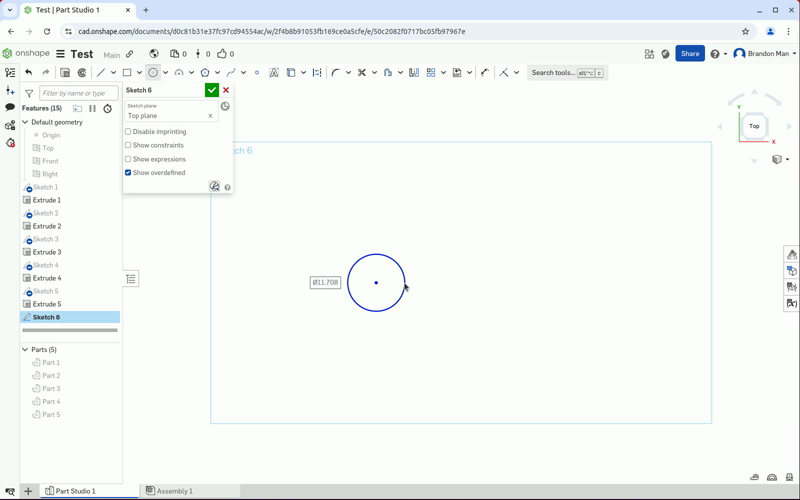
key(c)
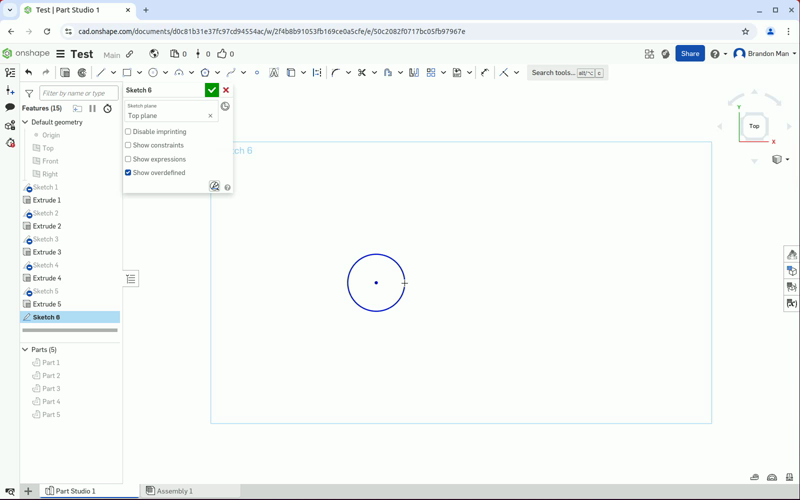
key_down(shift)
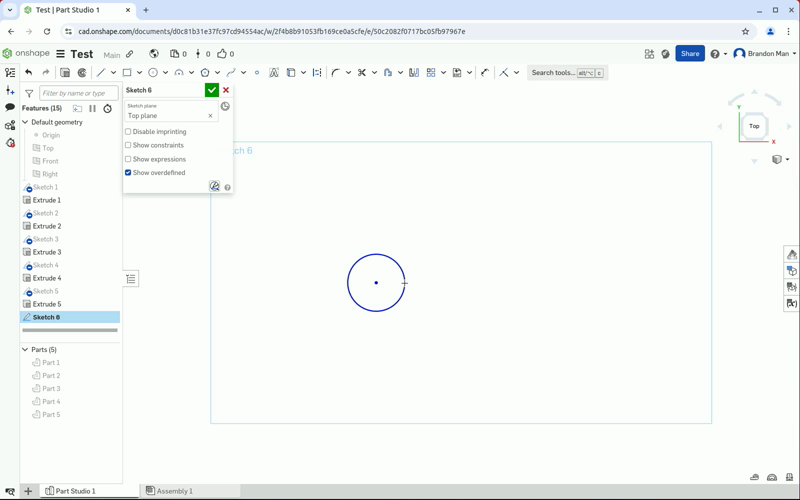
mouse_move(376, 282)
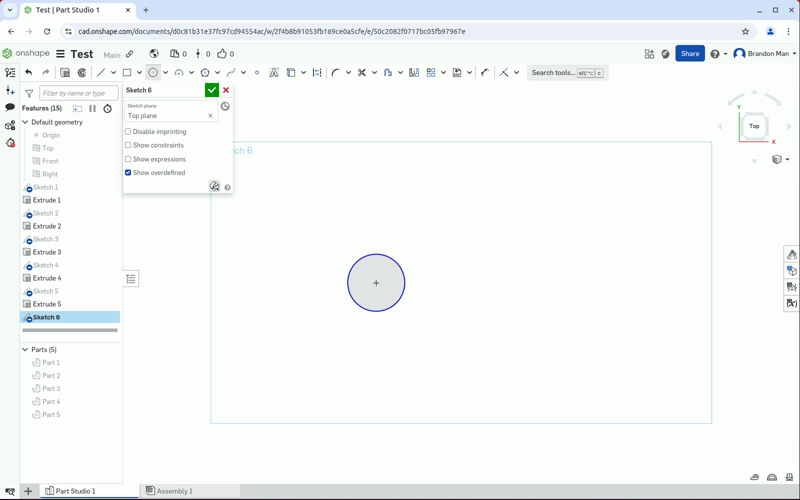
click(376, 282)
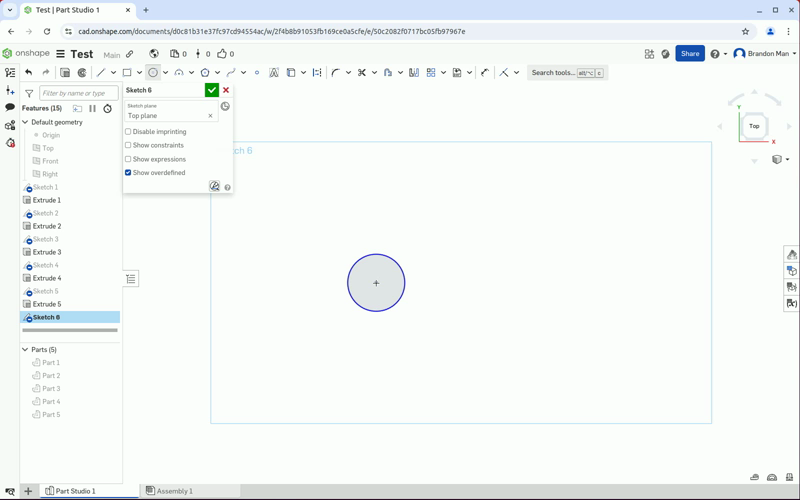
key_up(shift)
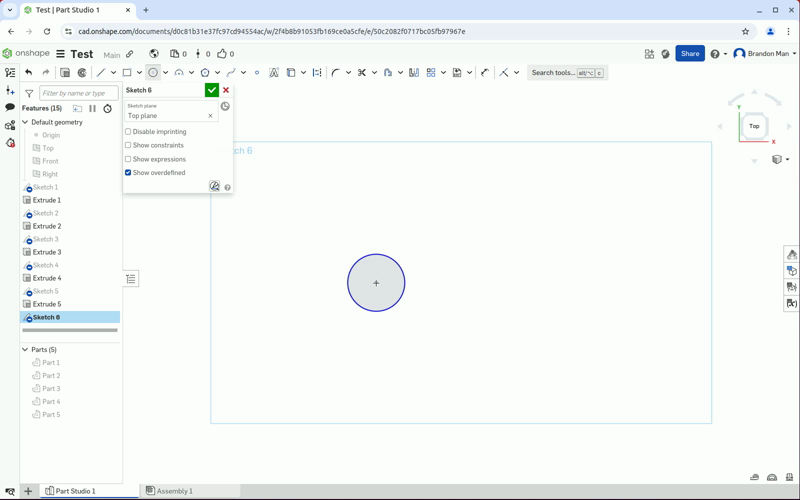
mouse_move(389, 282)
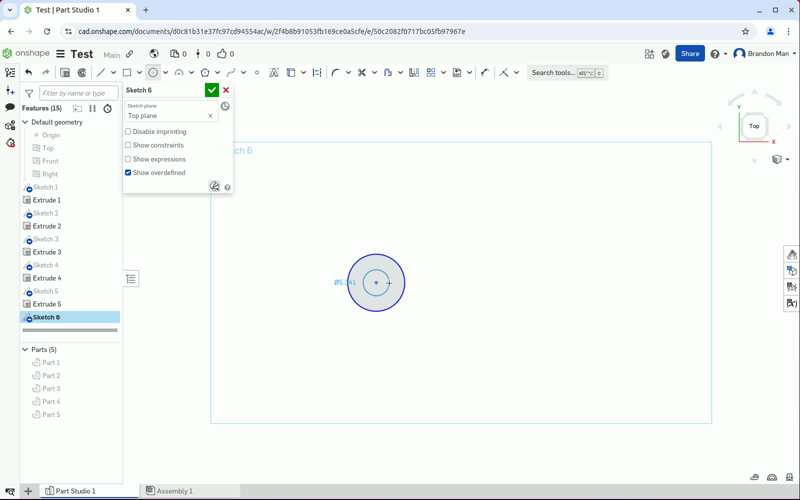
click(389, 282)
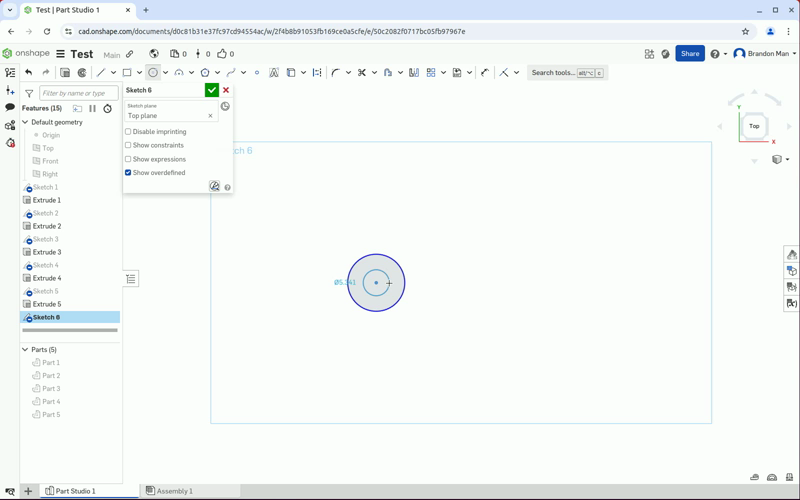
key(esc)
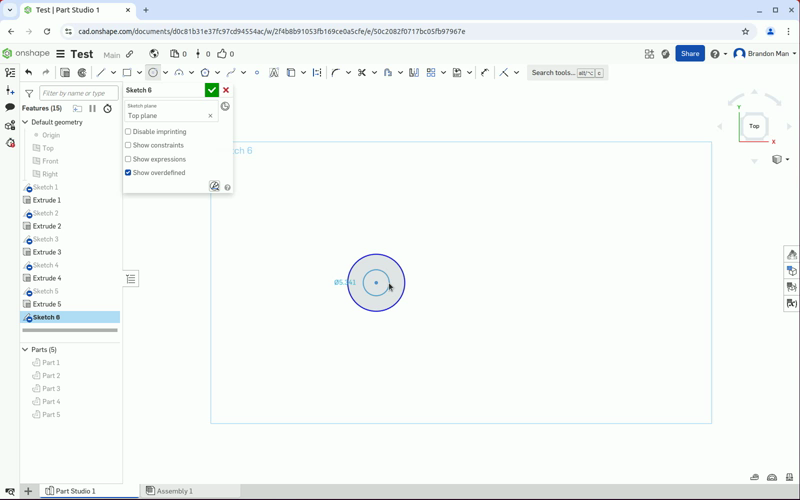
mouse_move(368, 264)
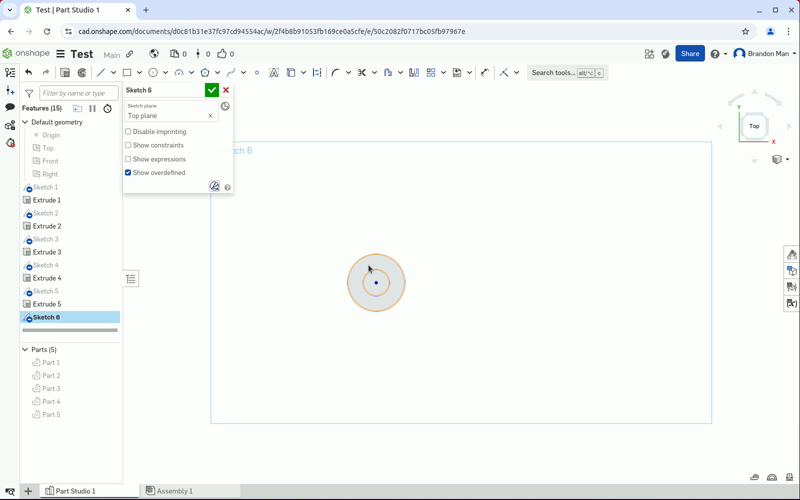
click(368, 264)
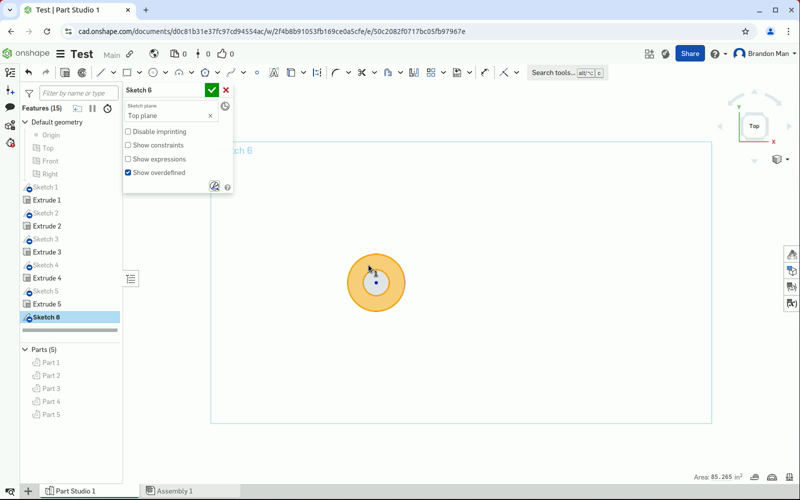
mouse_move(73, 352)
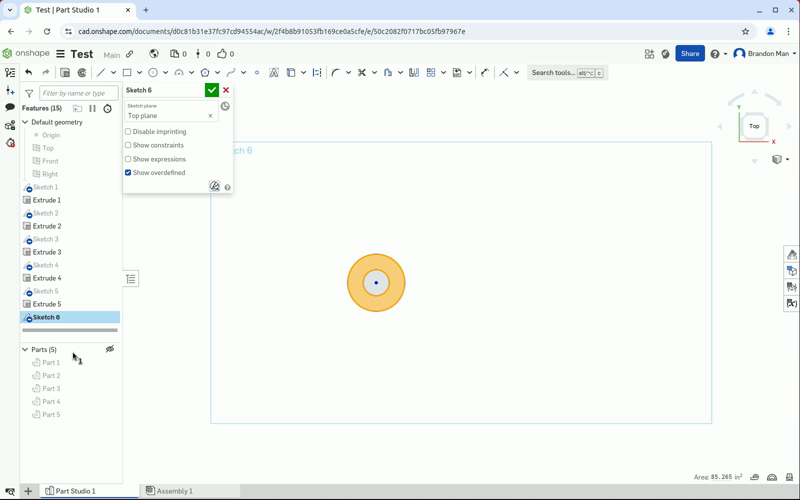
key(shift+y)
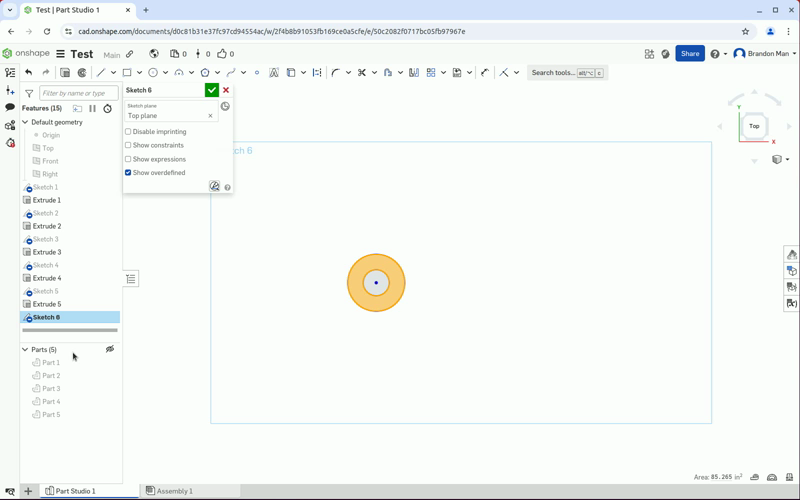
key(shift+e)
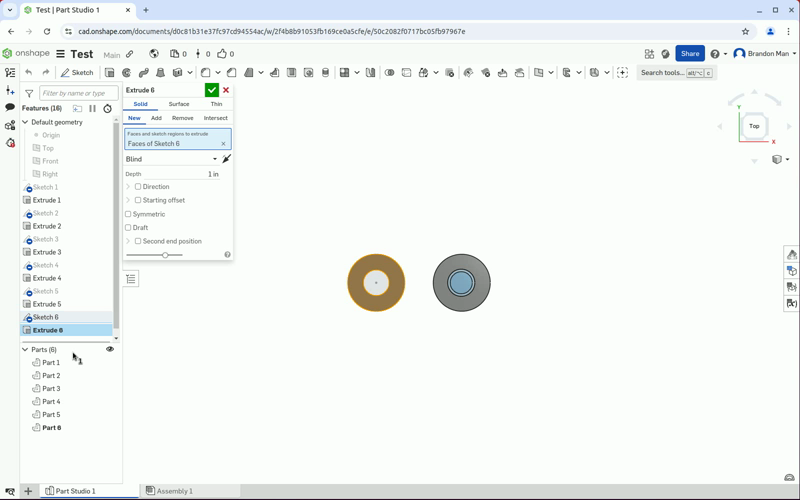
mouse_move(143, 106)
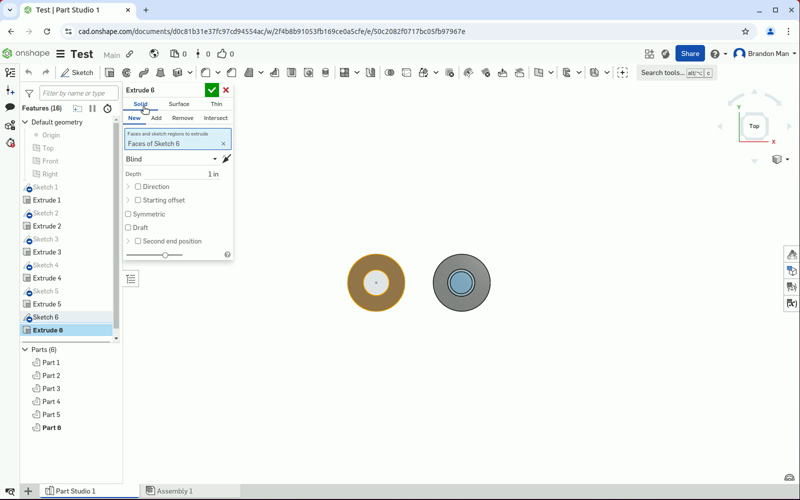
click(143, 106)
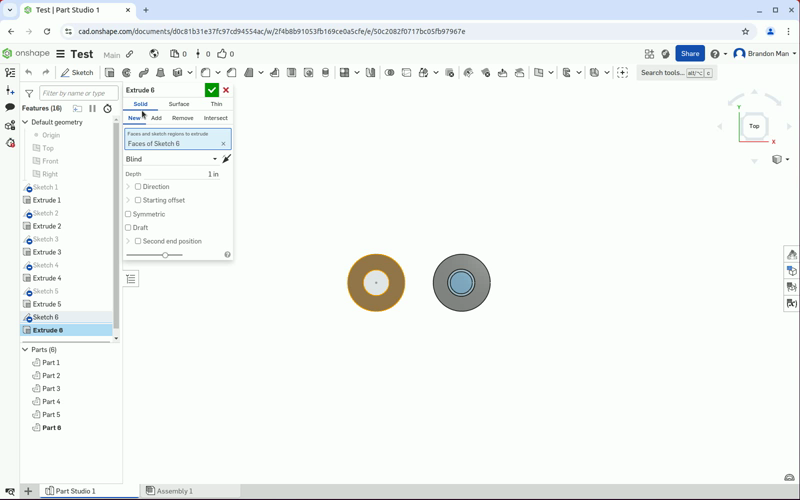
mouse_move(137, 120)
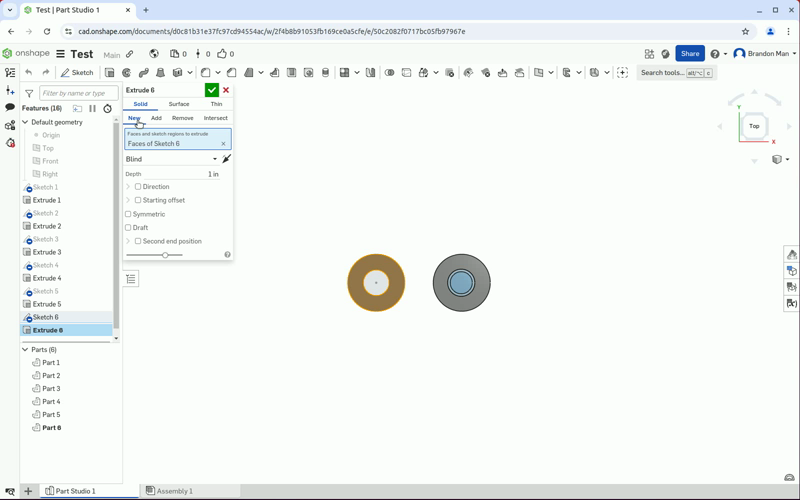
click(137, 120)
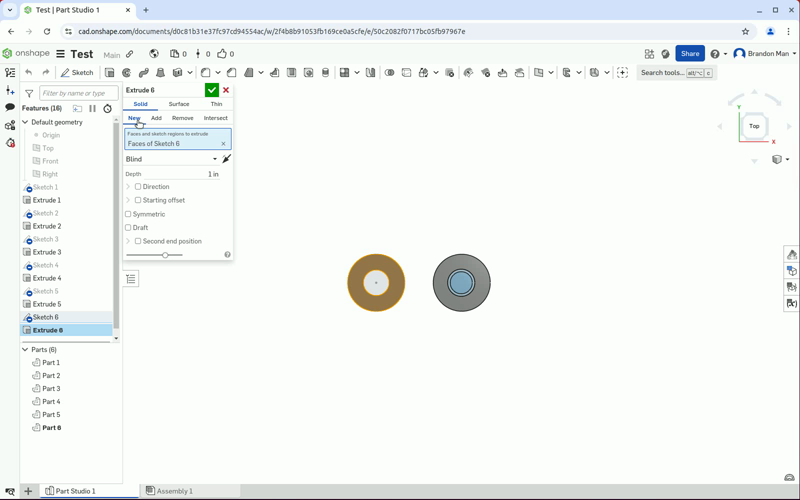
key(tab, 4)
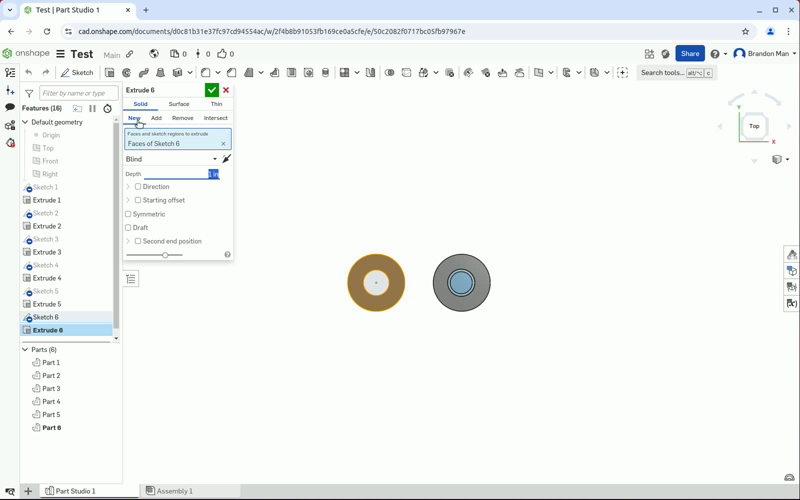
text(-1.685)
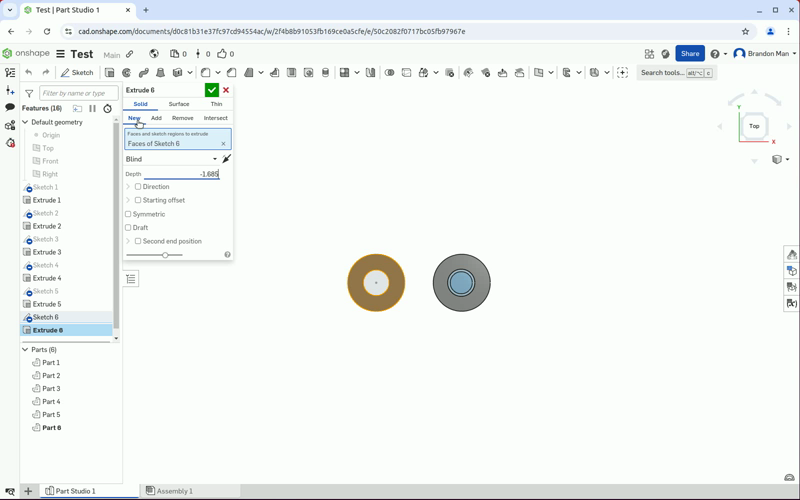
key(enter)
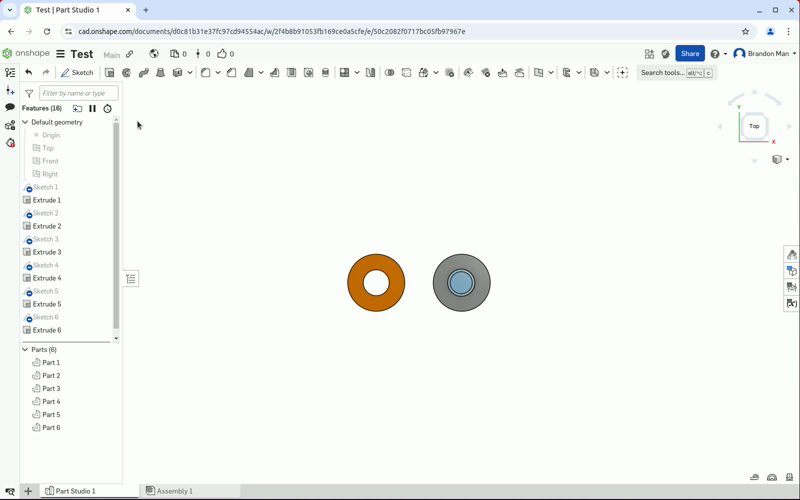
key(shift+h)
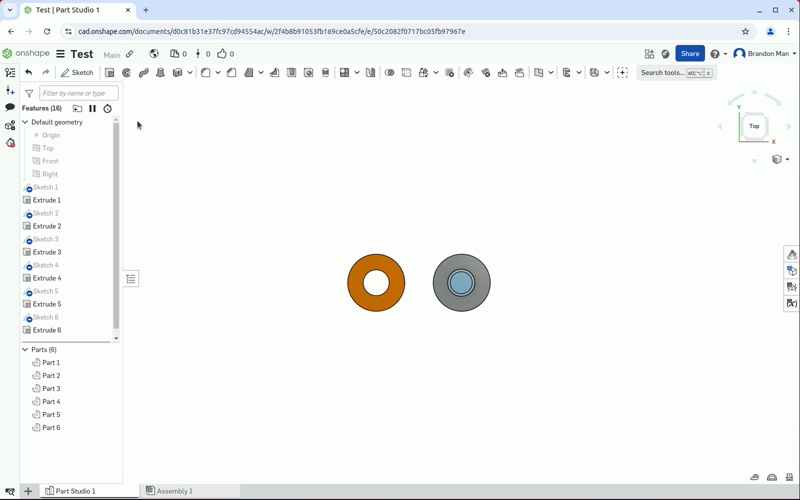
key(shift+h)
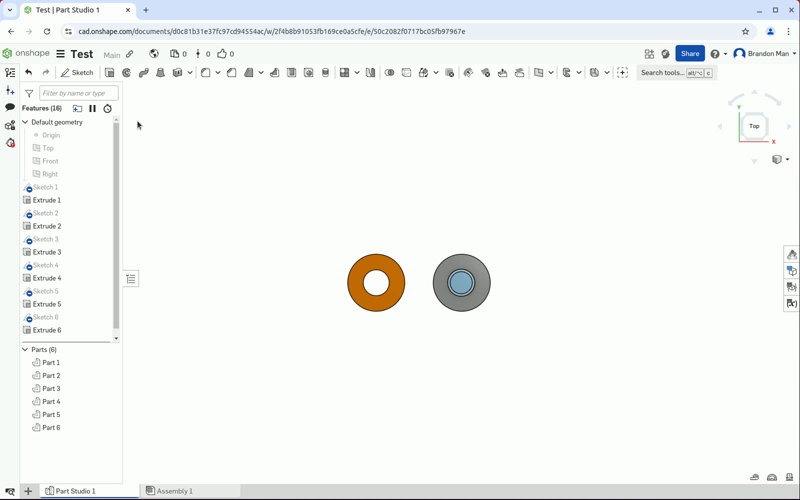
mouse_move(69, 189)
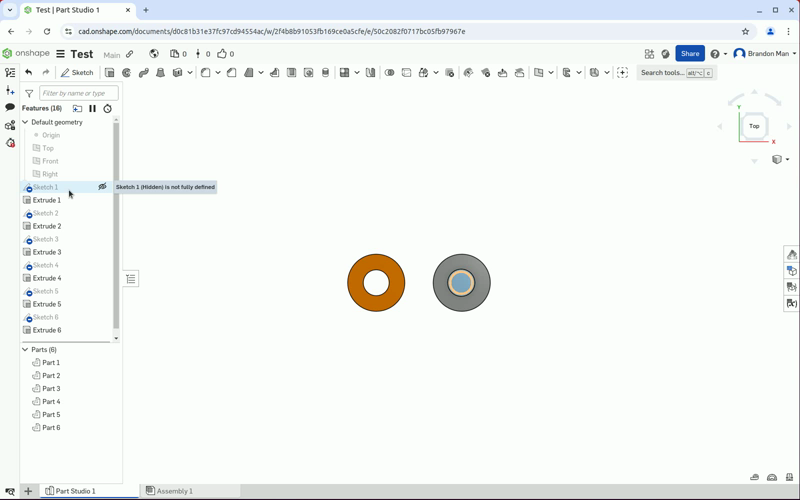
click(69, 189)
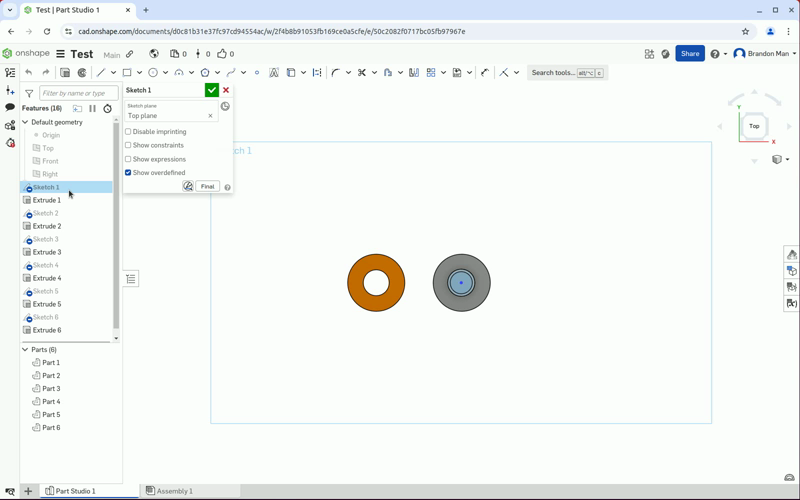
mouse_move(229, 92)
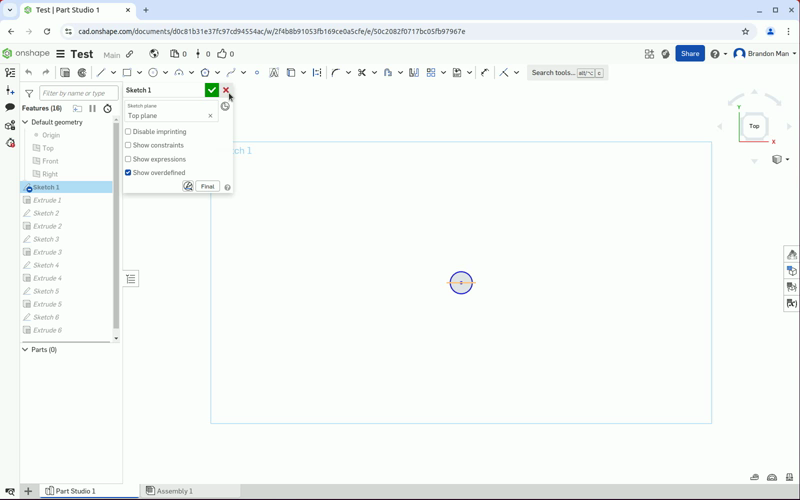
click(229, 92)
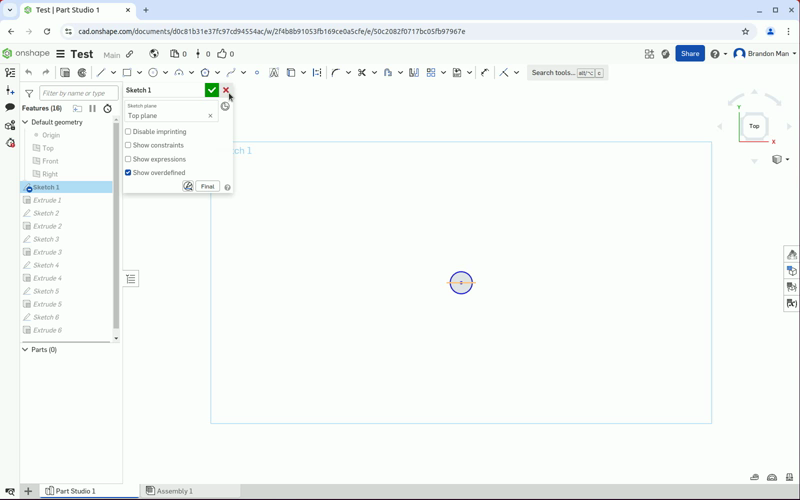
key(shift+s)
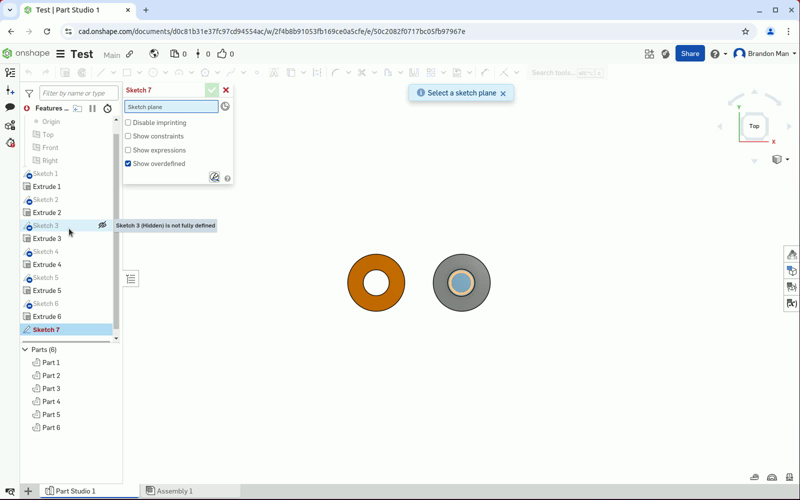
scroll(3)
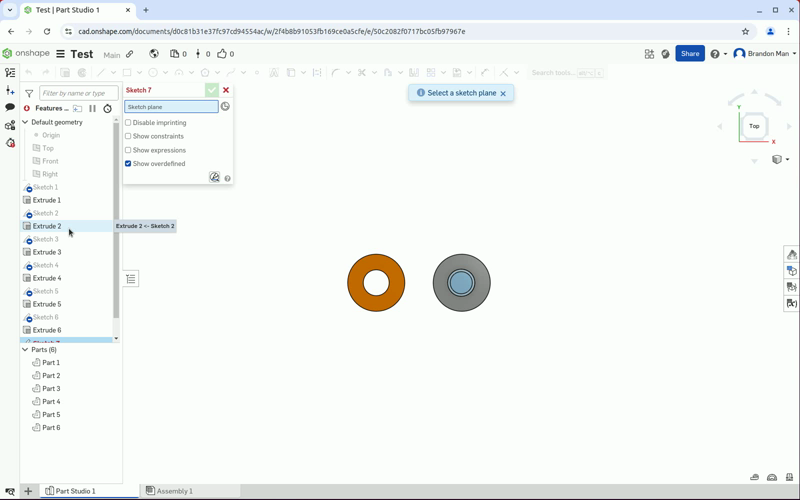
mouse_move(69, 150)
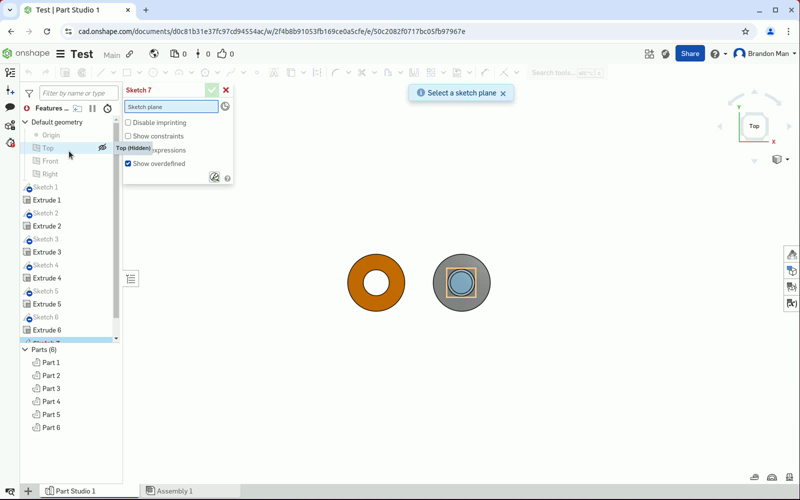
click(69, 150)
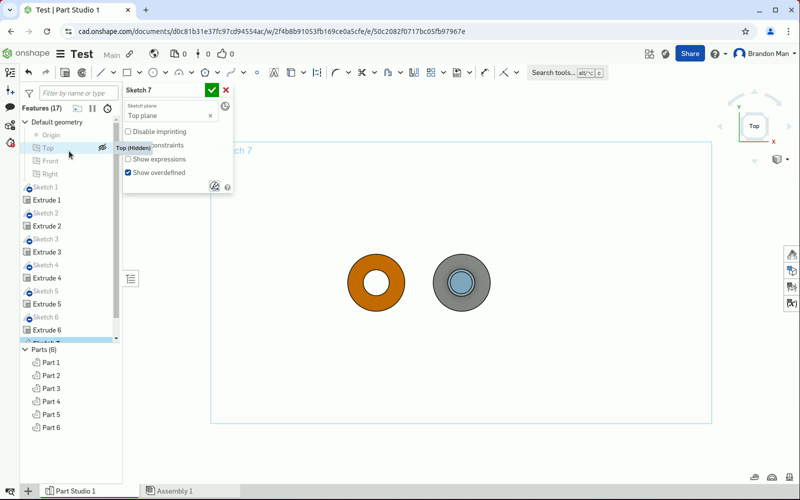
mouse_move(73, 352)
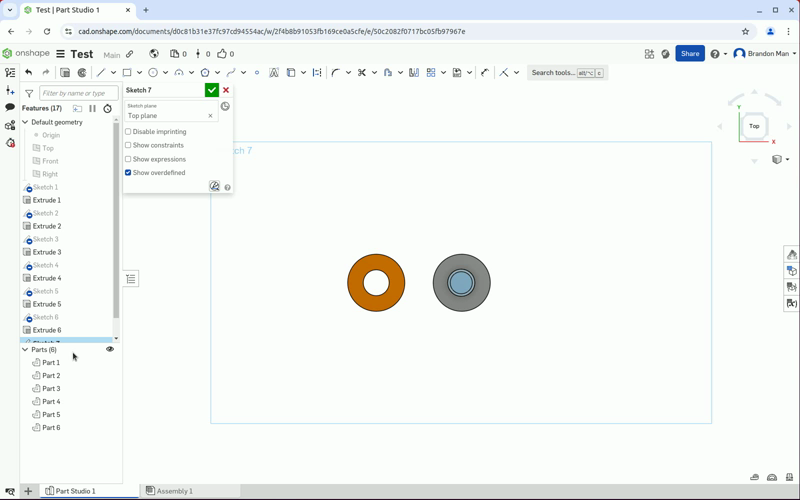
key(y)
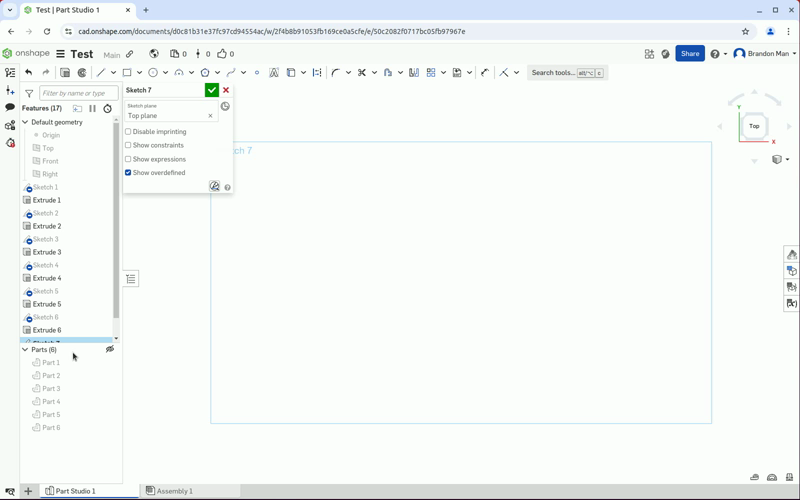
key(c)
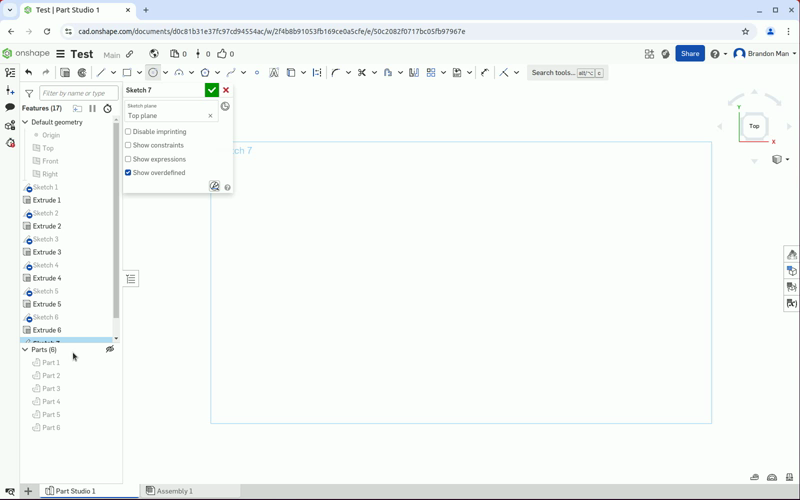
key_down(shift)
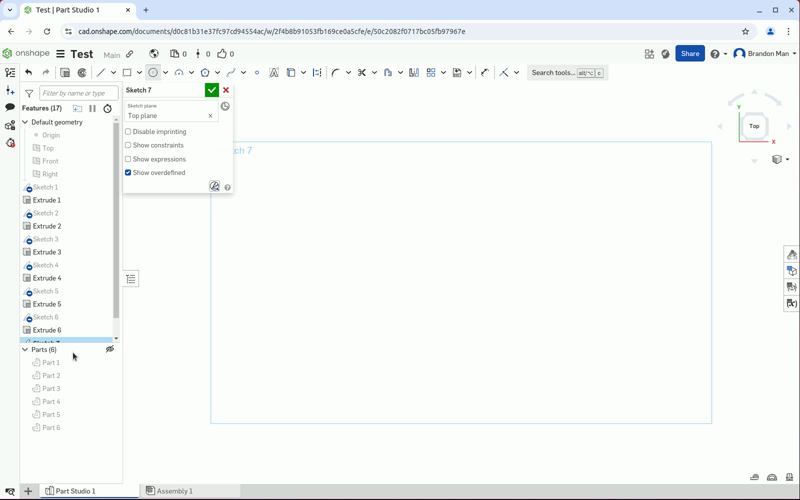
mouse_move(377, 282)
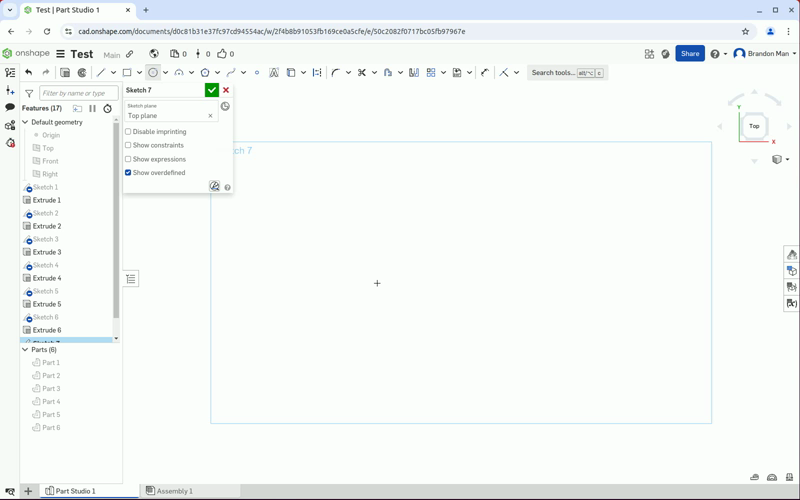
click(377, 282)
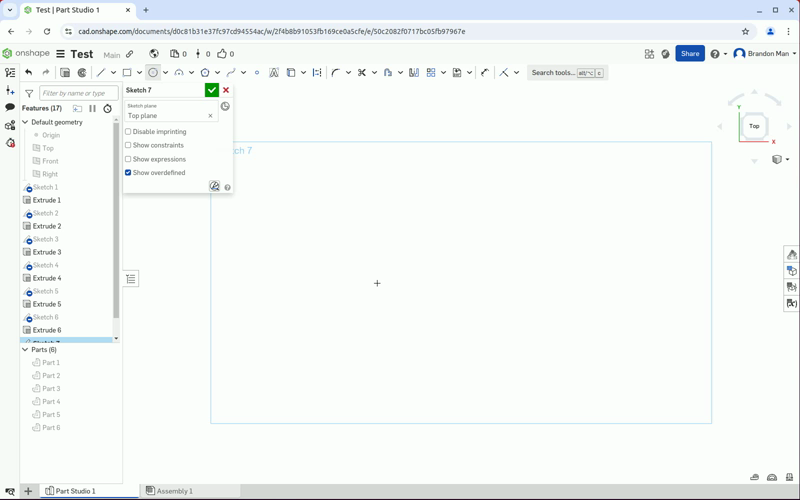
key_up(shift)
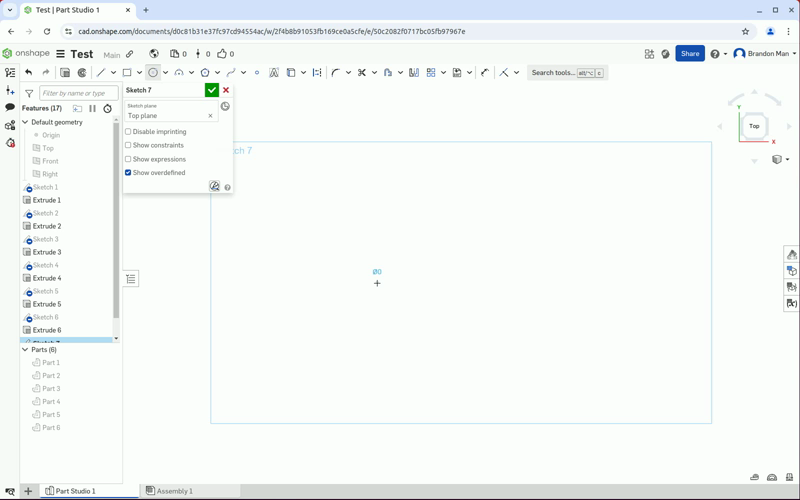
mouse_move(387, 282)
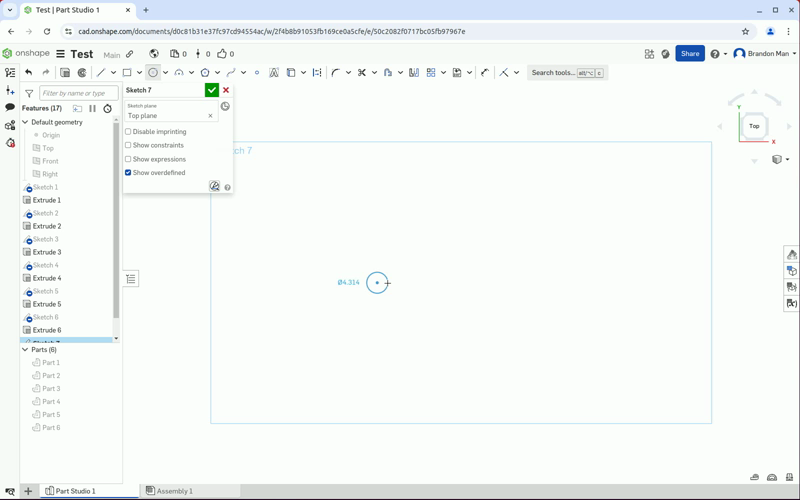
click(387, 282)
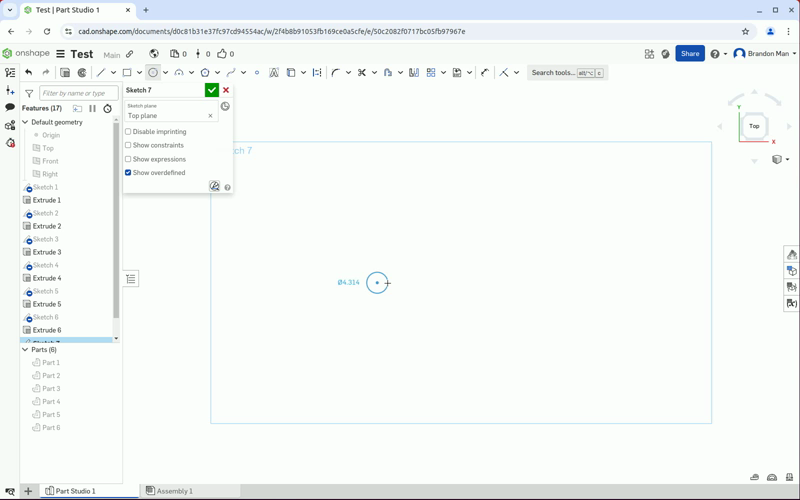
key(esc)
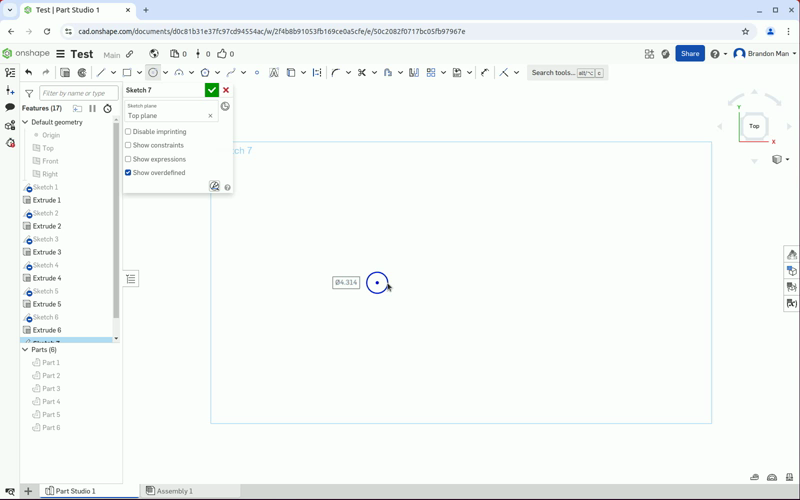
mouse_move(386, 282)
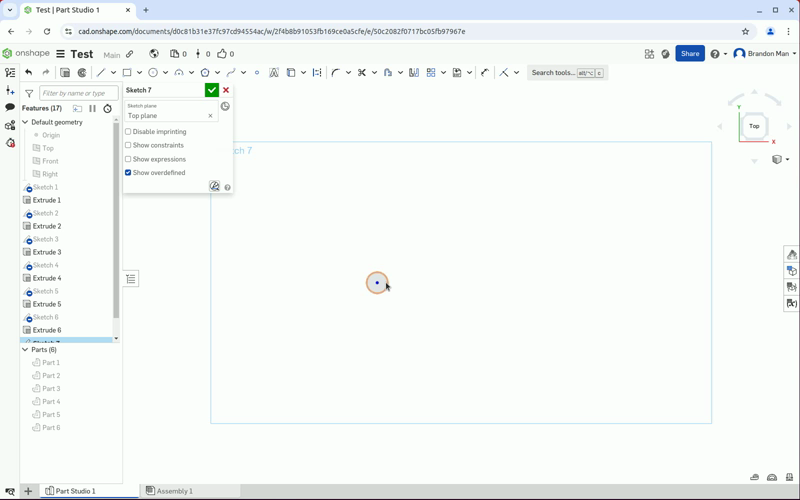
scroll(6)
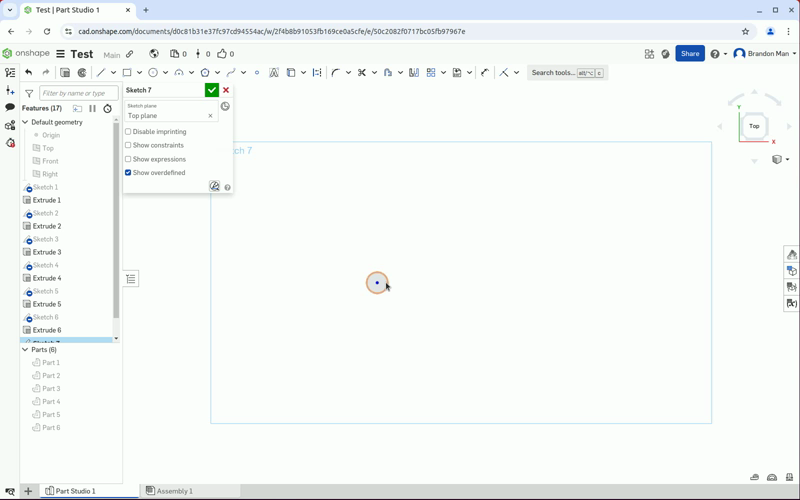
scroll(6)
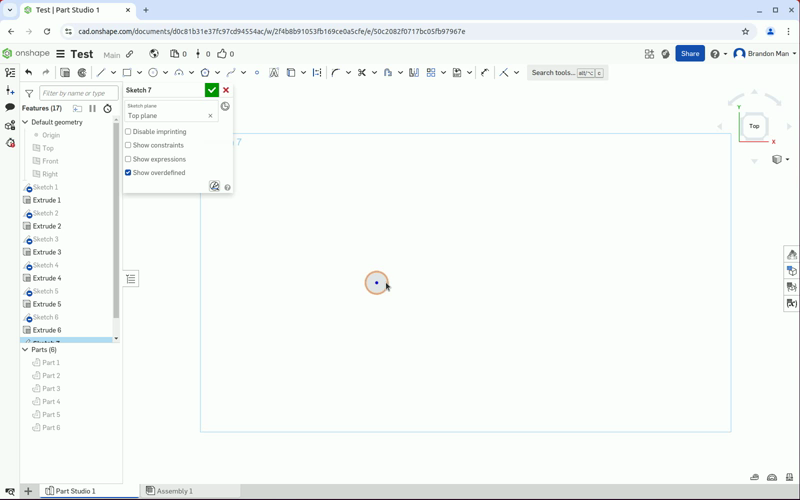
scroll(6)
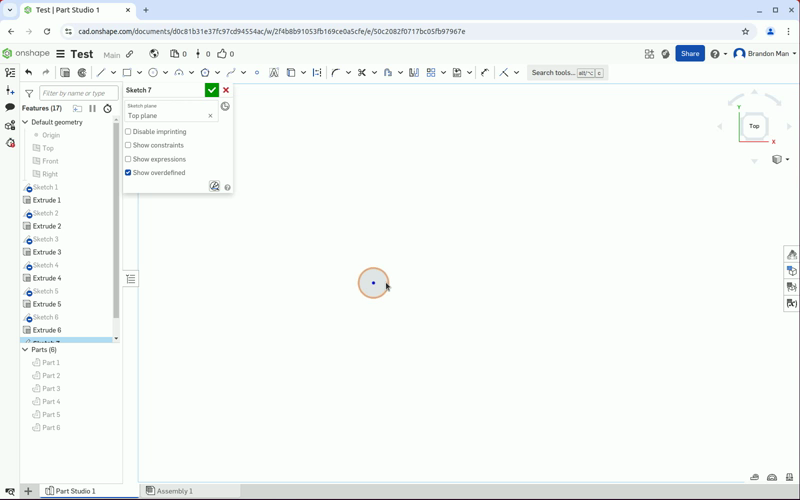
scroll(6)
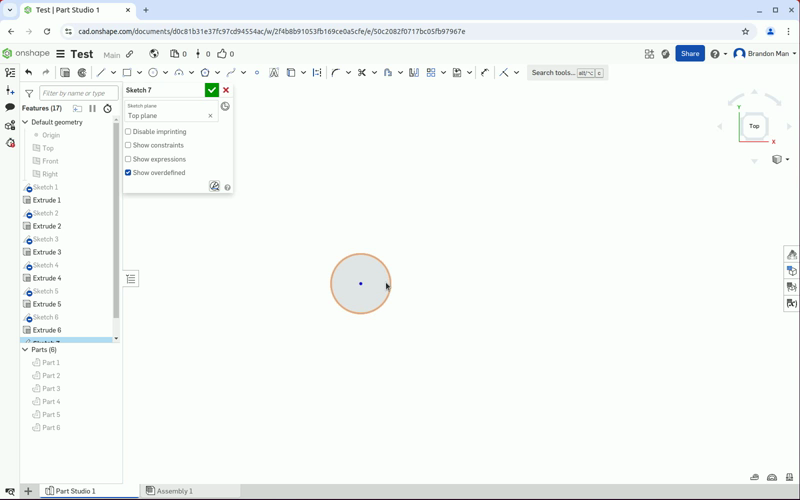
scroll(6)
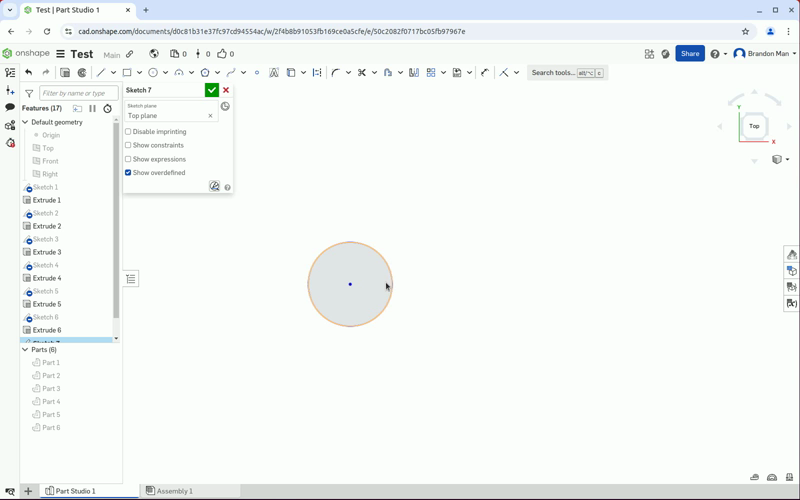
scroll(6)
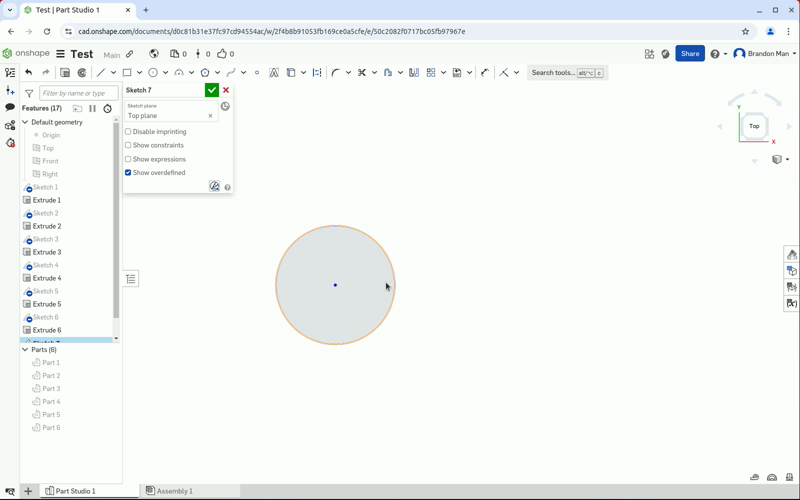
scroll(6)
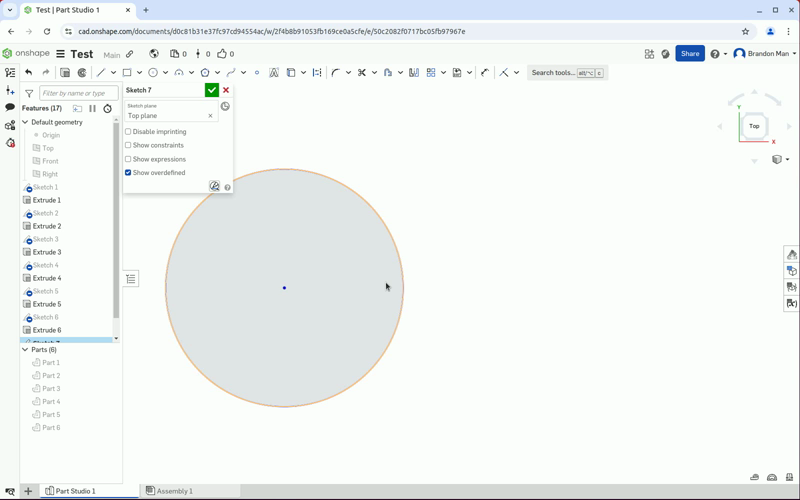
click(386, 282)
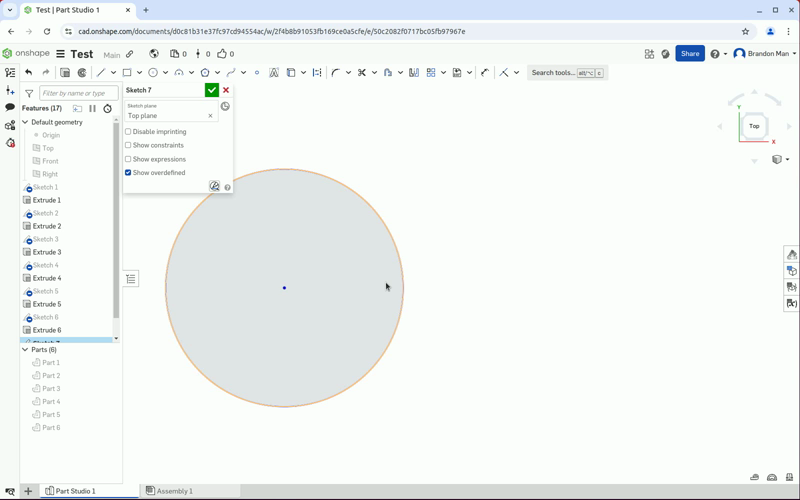
scroll(-6)
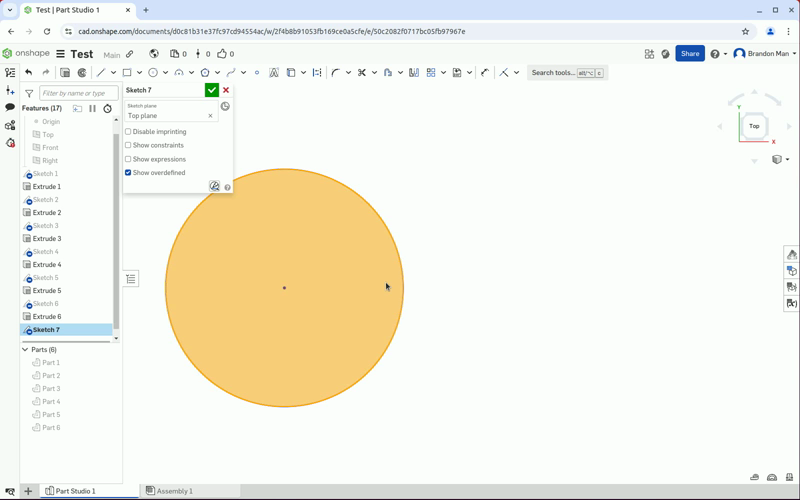
scroll(-6)
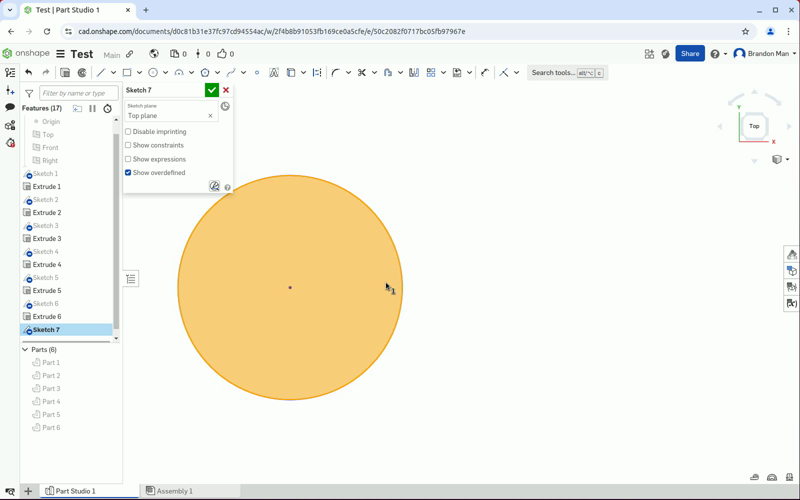
scroll(-6)
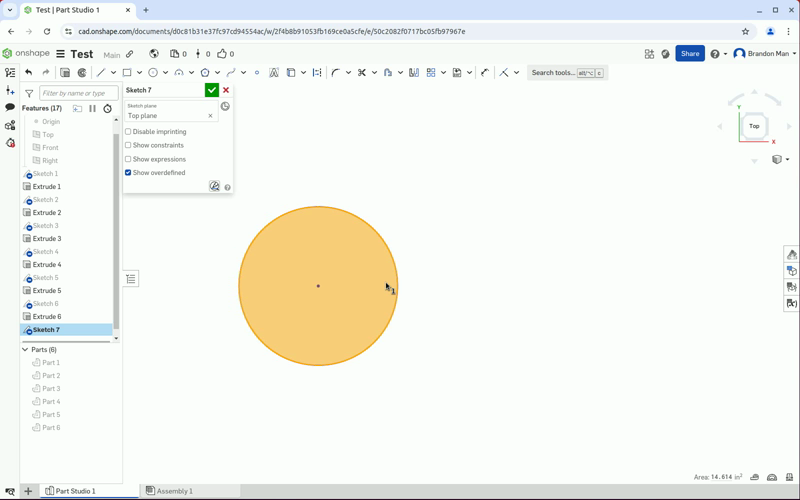
scroll(-6)
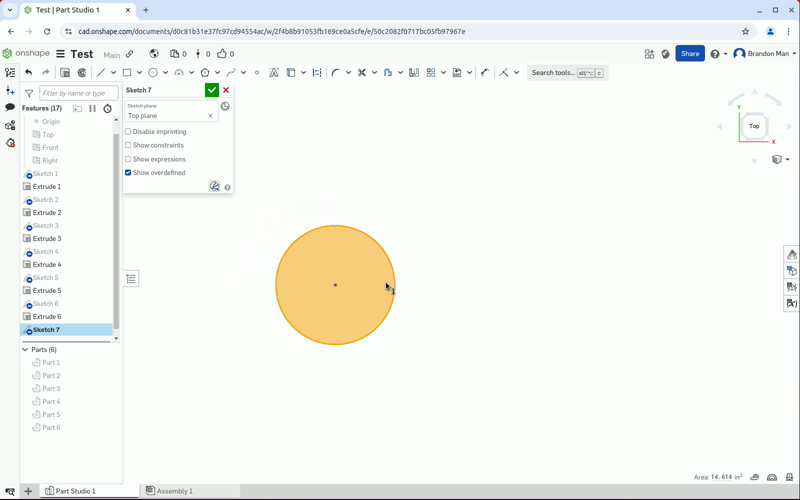
scroll(-6)
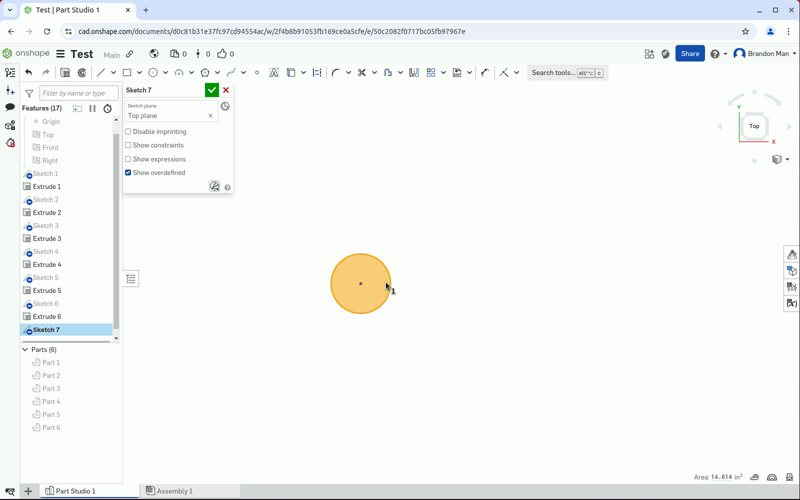
scroll(-6)
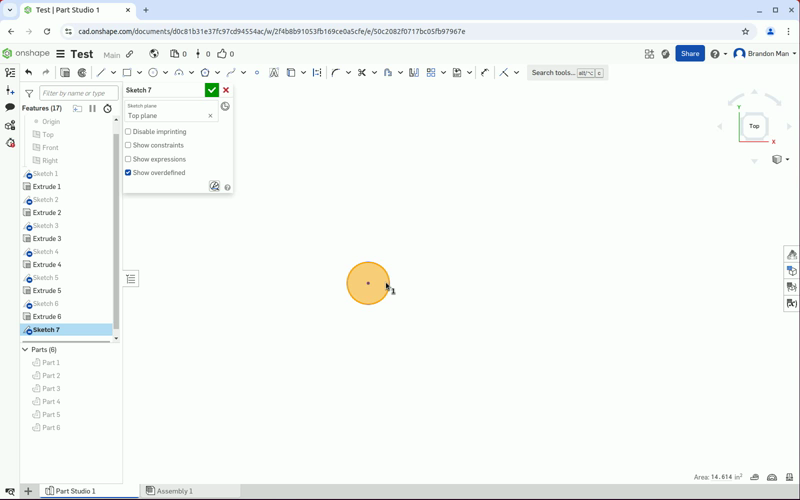
scroll(-6)
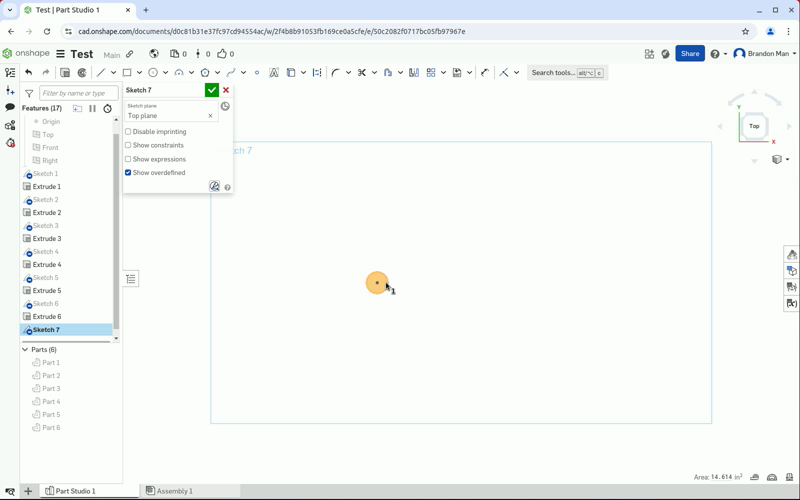
mouse_move(73, 352)
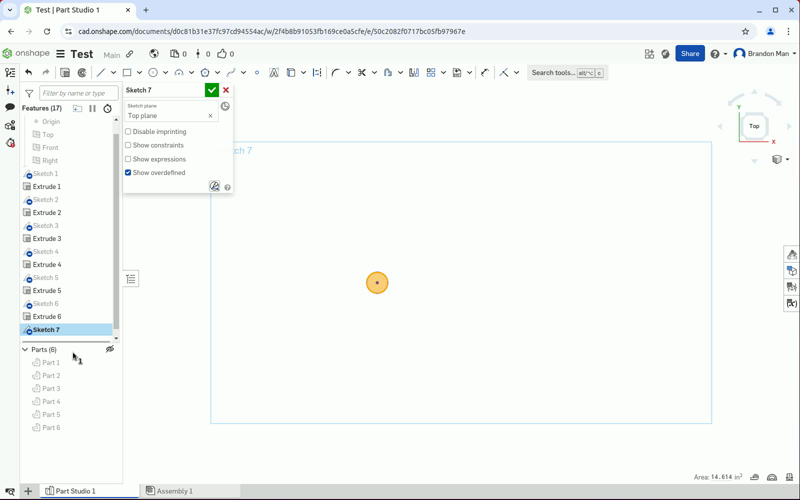
key(shift+y)
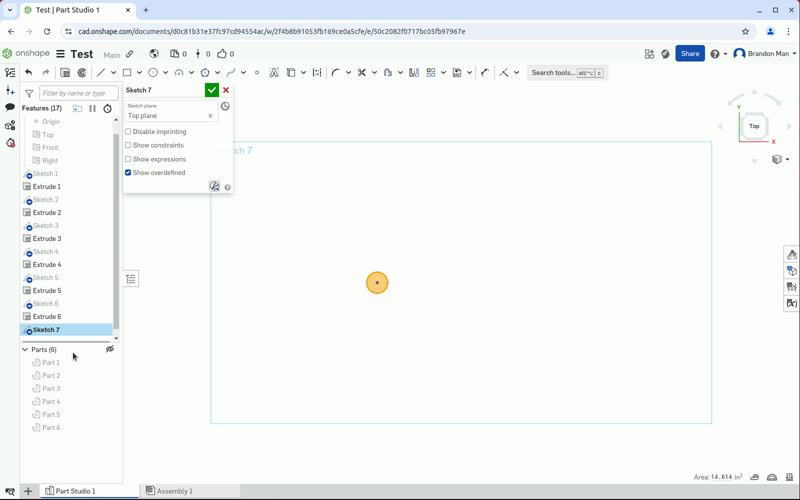
key(shift+e)
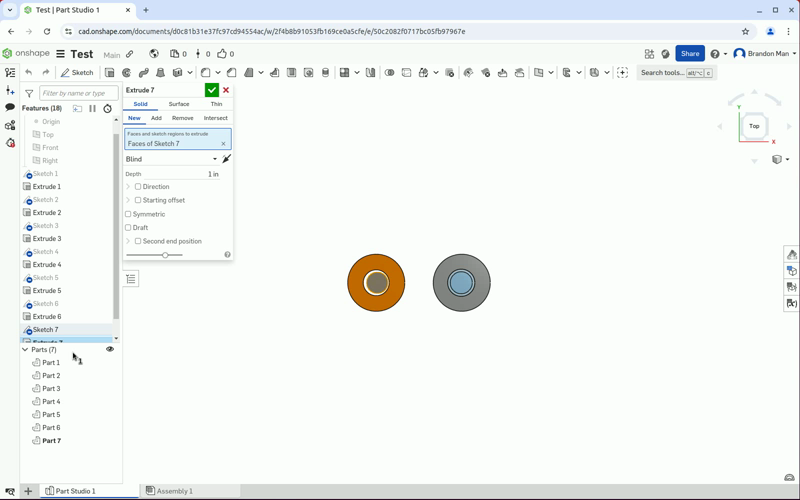
mouse_move(143, 106)
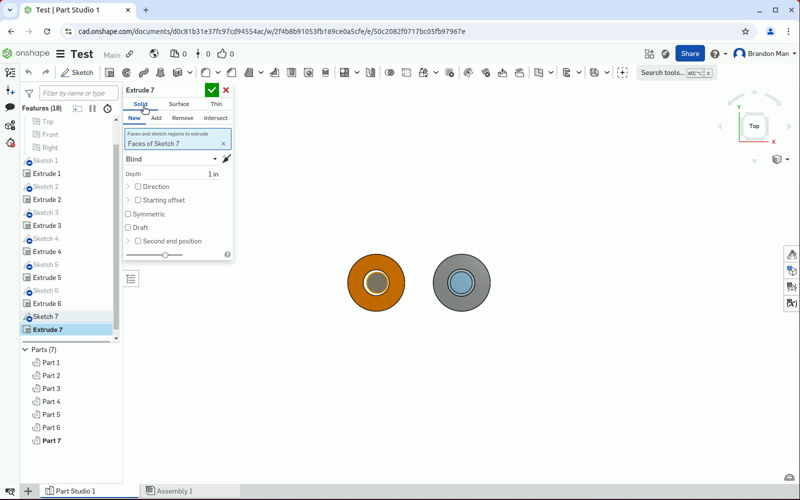
click(143, 106)
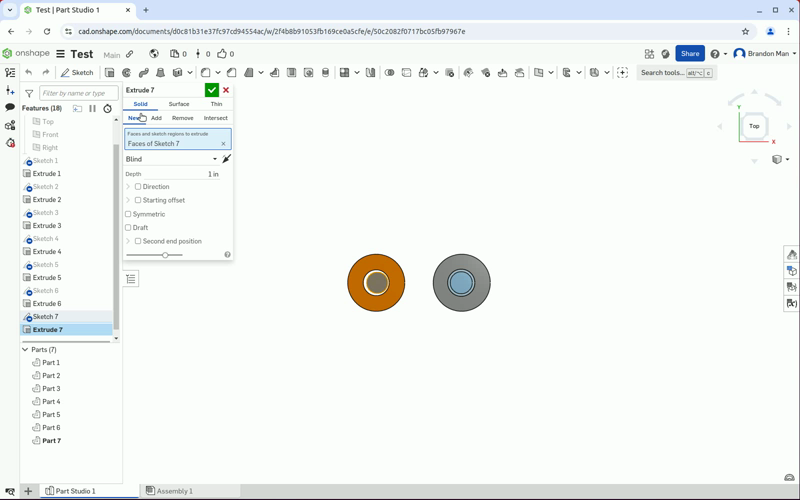
mouse_move(137, 120)
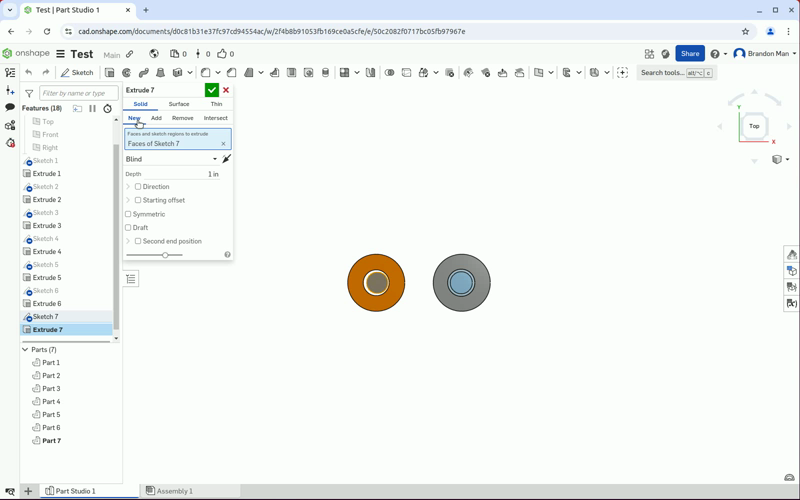
click(137, 120)
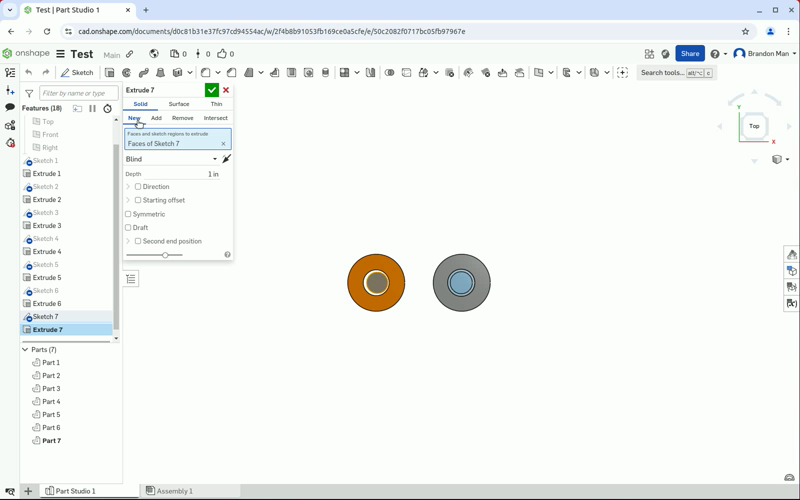
key(tab, 4)
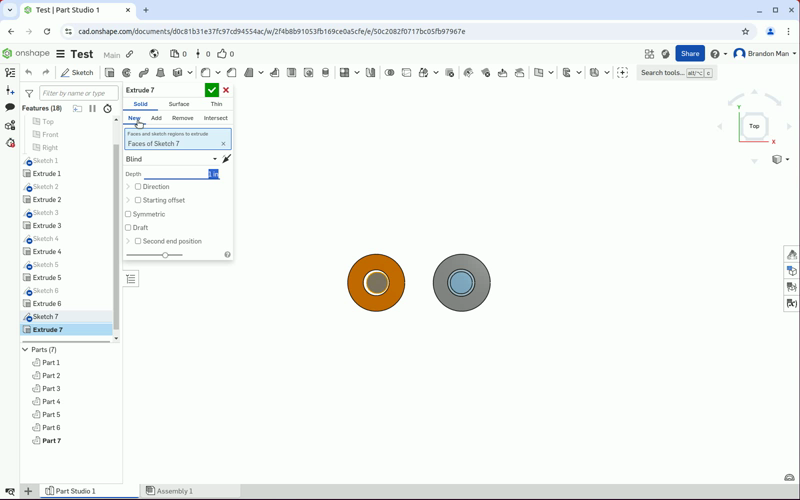
text(-1.685)
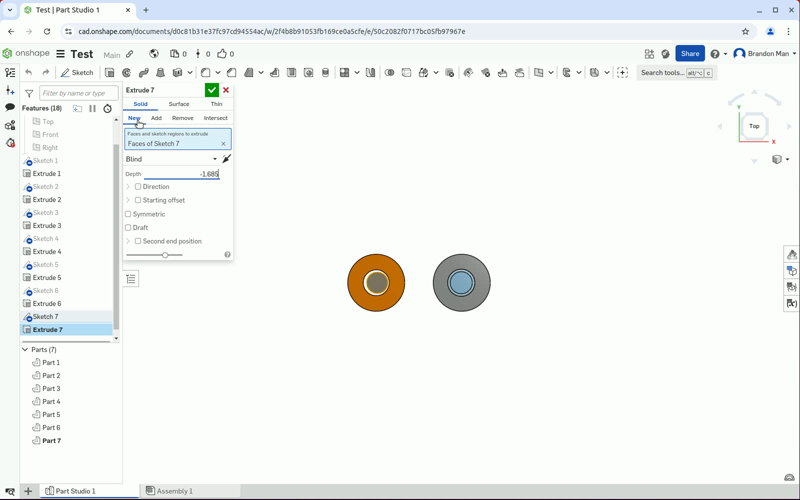
key(enter)
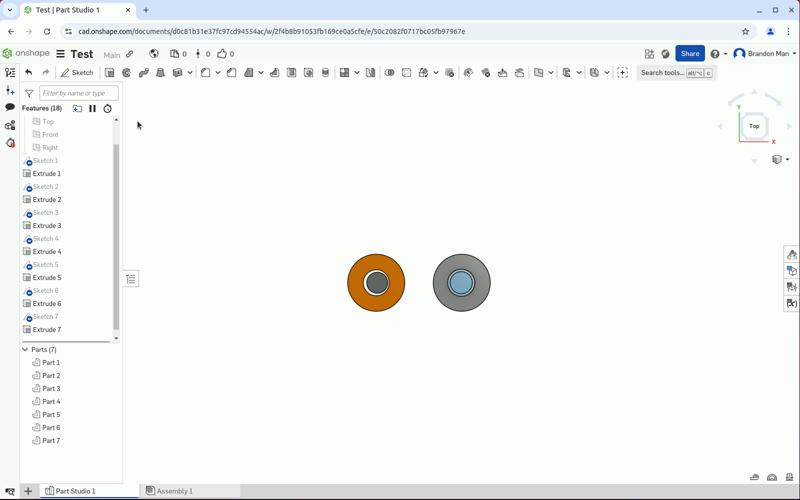
key(shift+h)
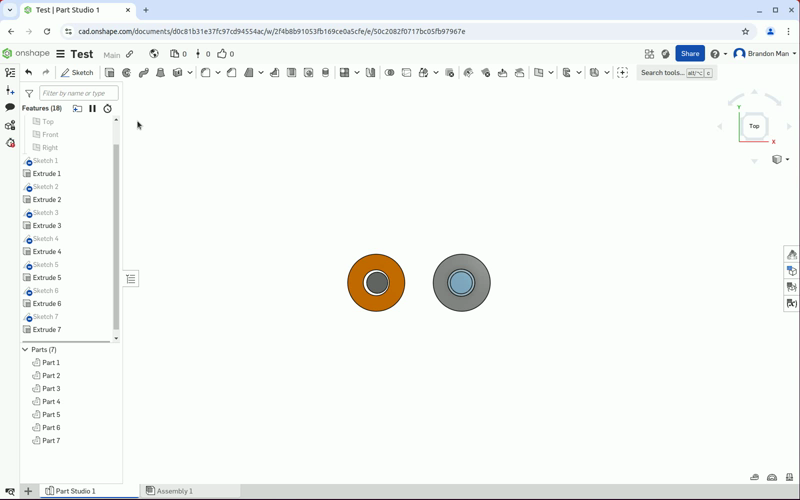
key(shift+h)
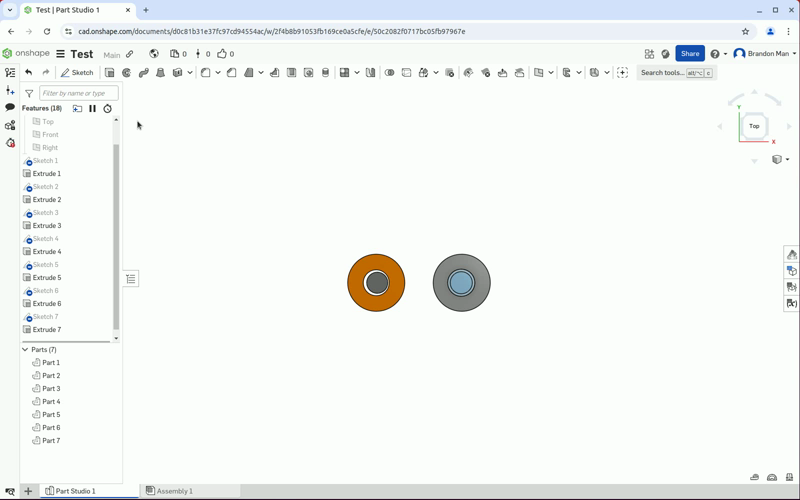
mouse_move(69, 163)
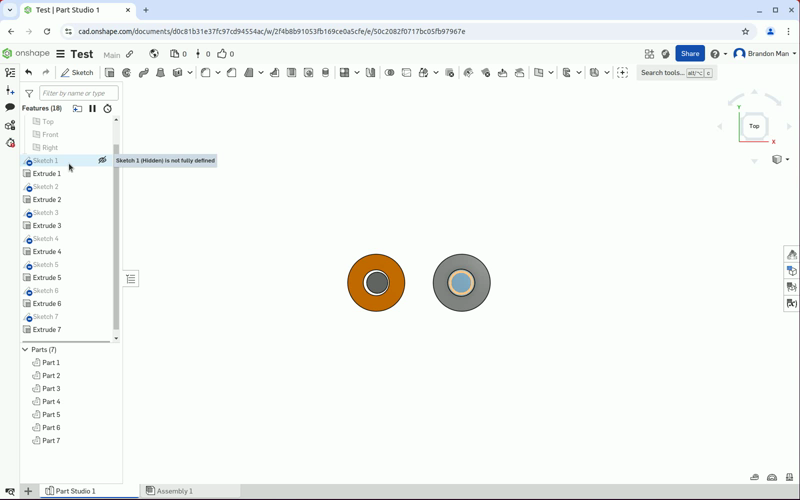
click(69, 163)
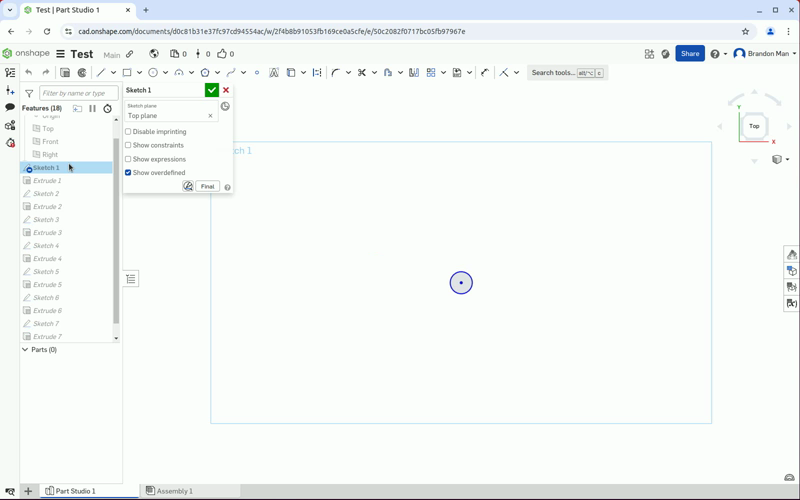
mouse_move(229, 92)
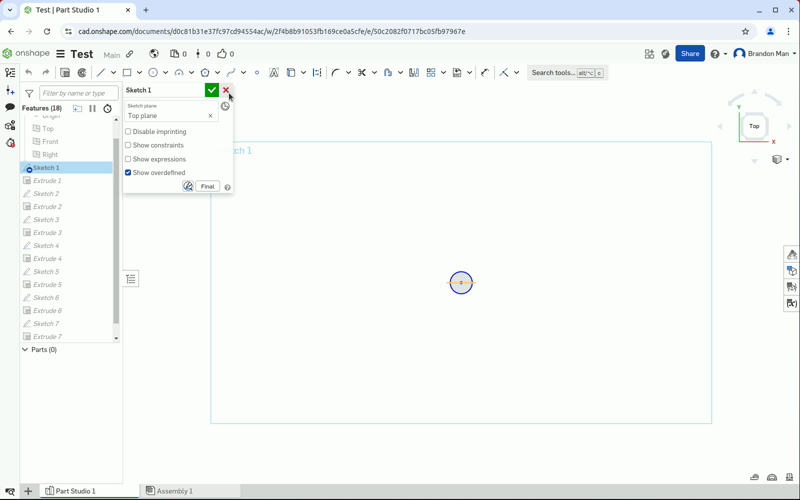
click(229, 92)
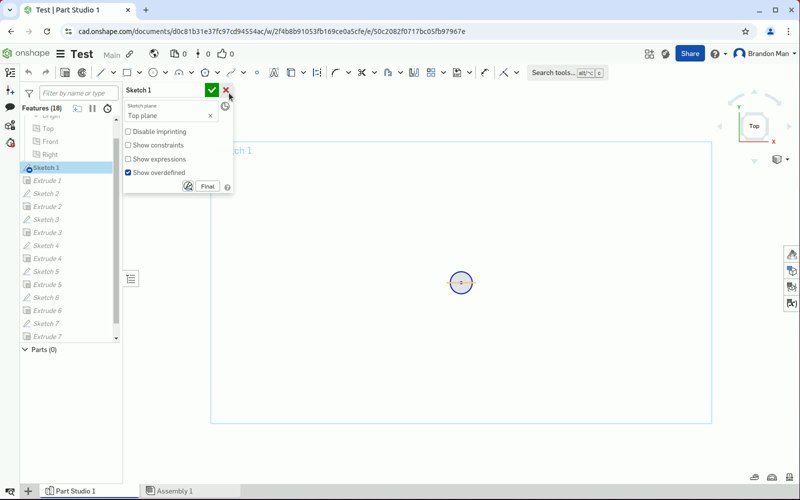
key(shift+s)
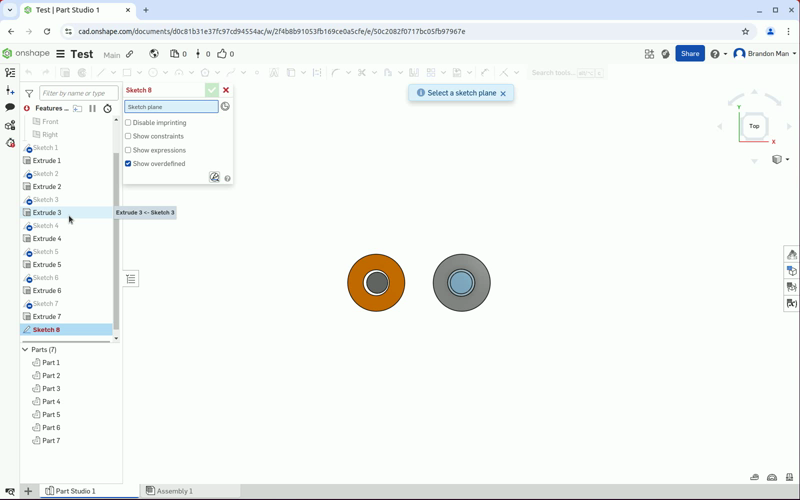
scroll(3)
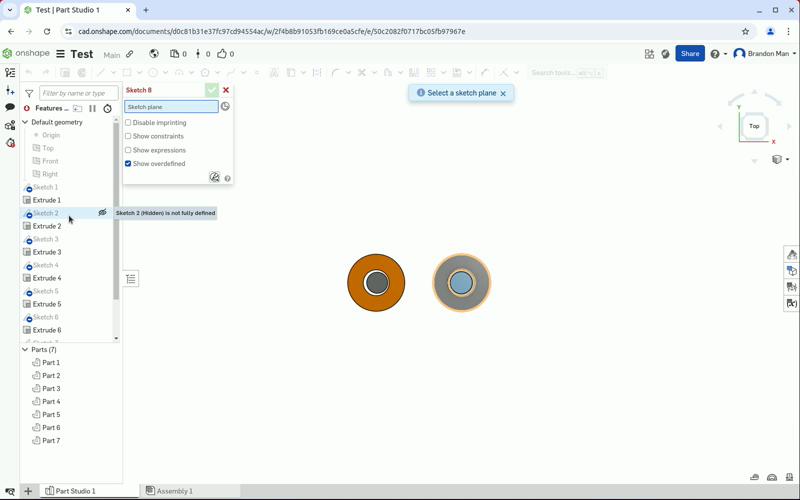
mouse_move(69, 150)
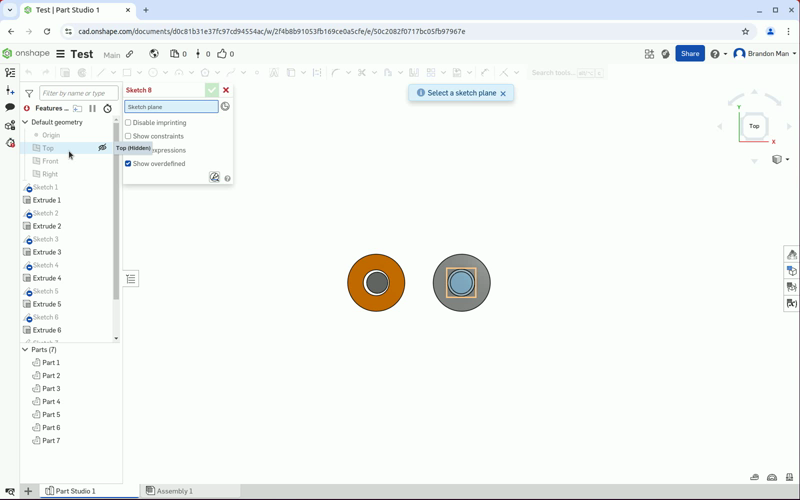
click(69, 150)
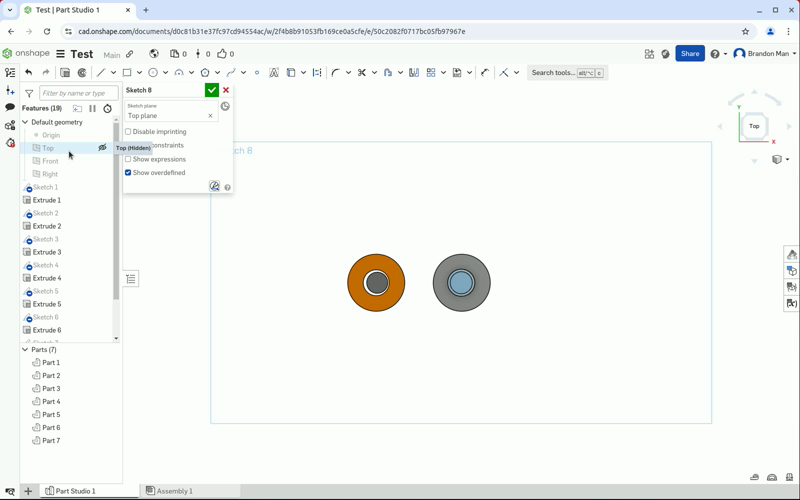
mouse_move(73, 352)
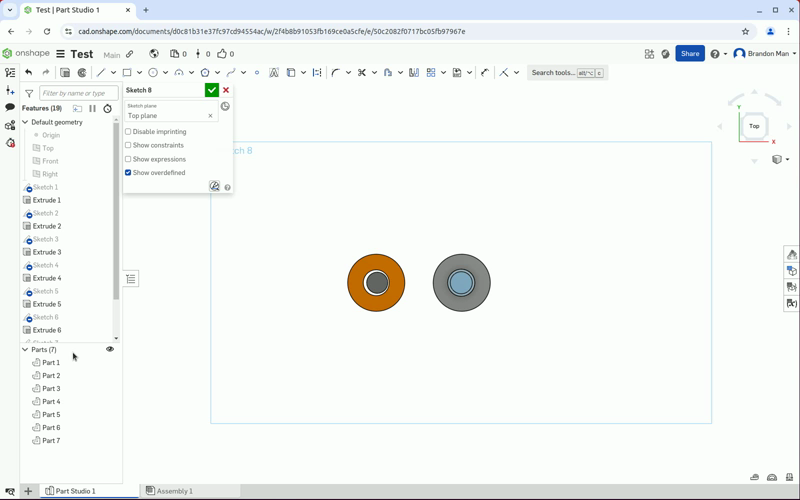
key(y)
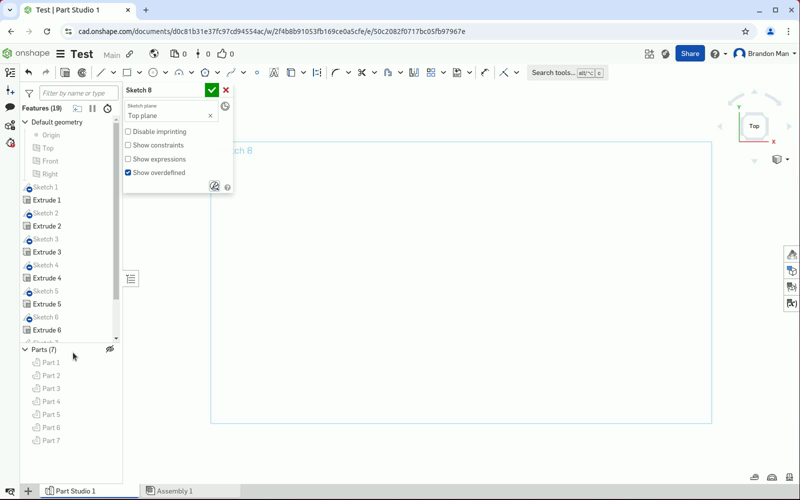
key(c)
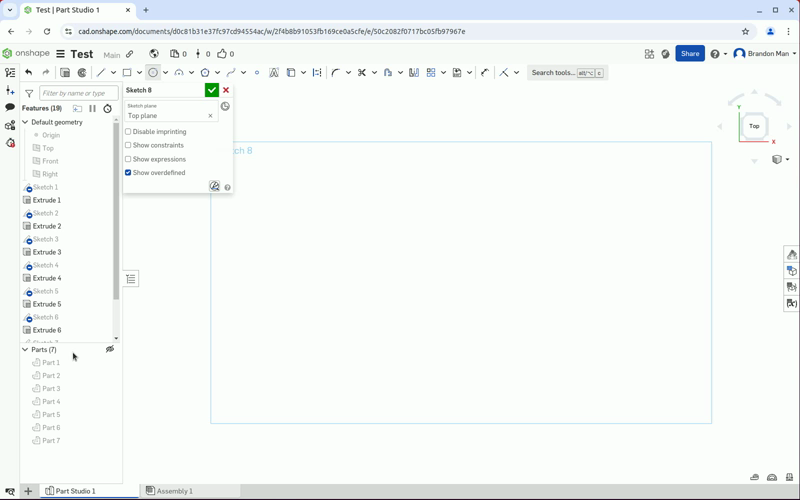
key_down(shift)
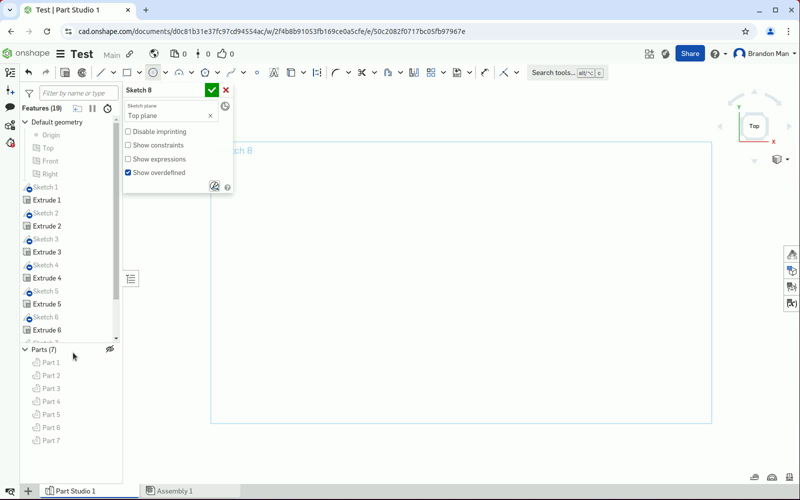
mouse_move(375, 282)
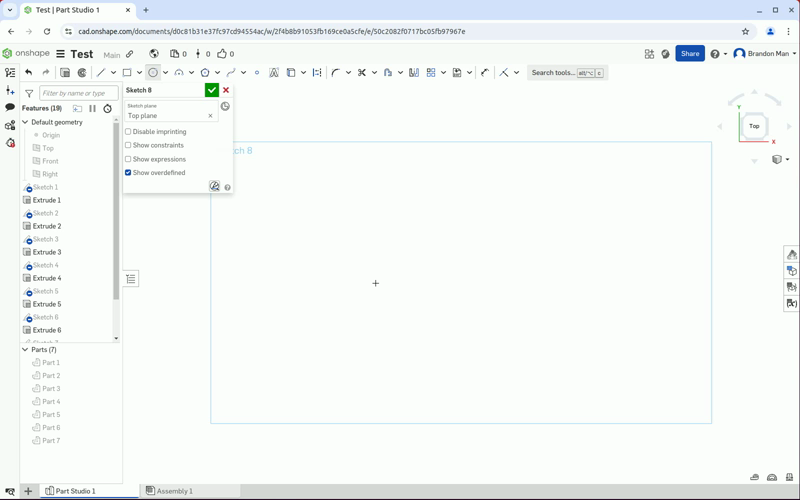
click(375, 282)
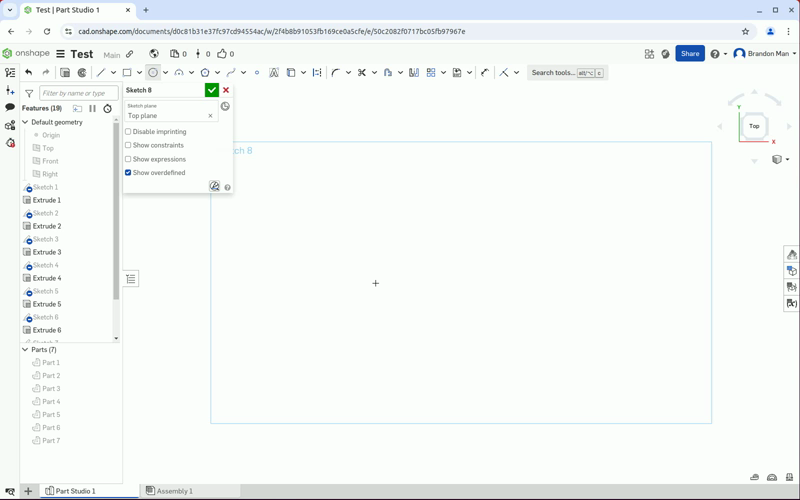
key_up(shift)
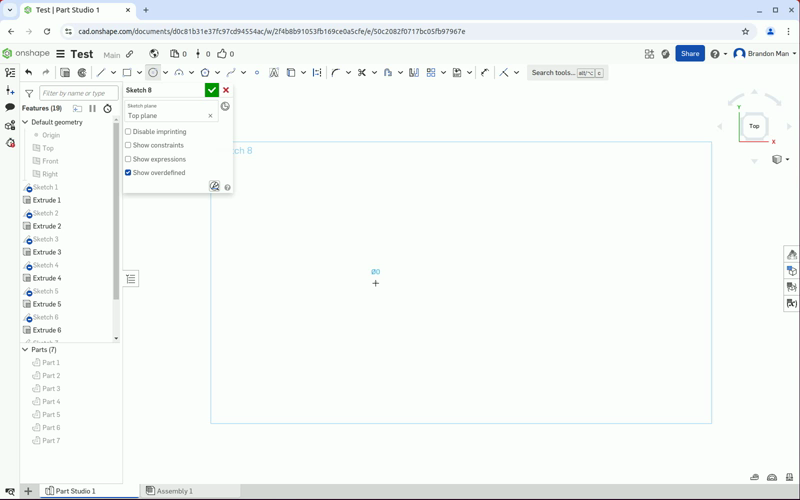
mouse_move(389, 282)
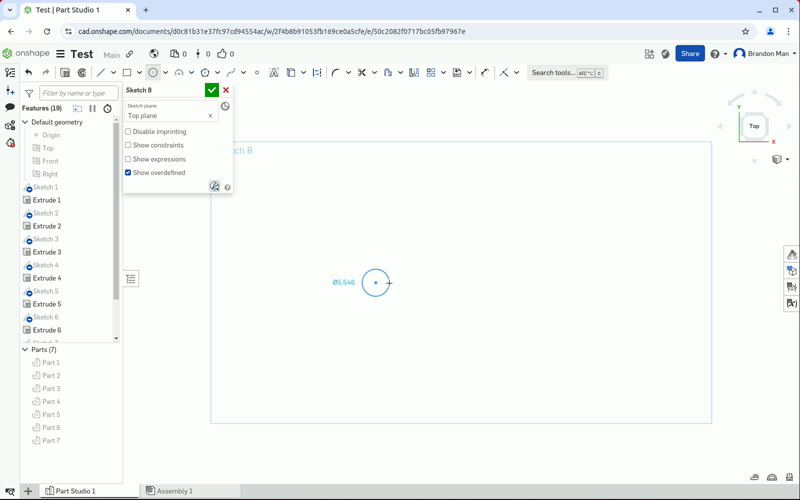
click(389, 282)
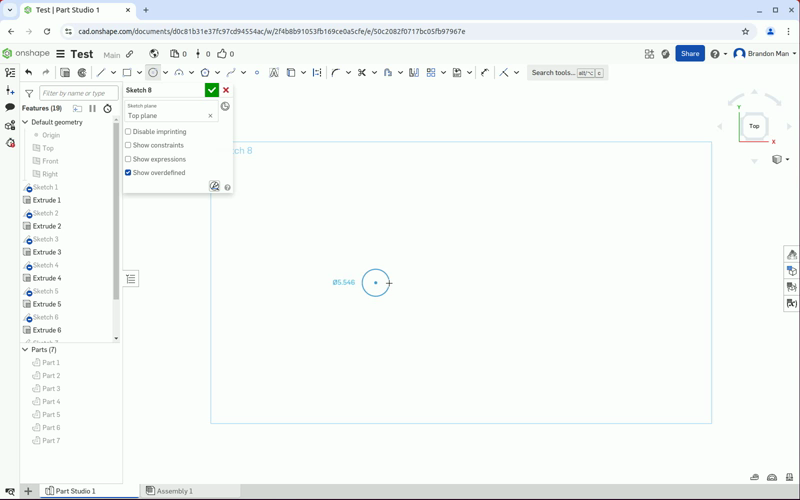
key(esc)
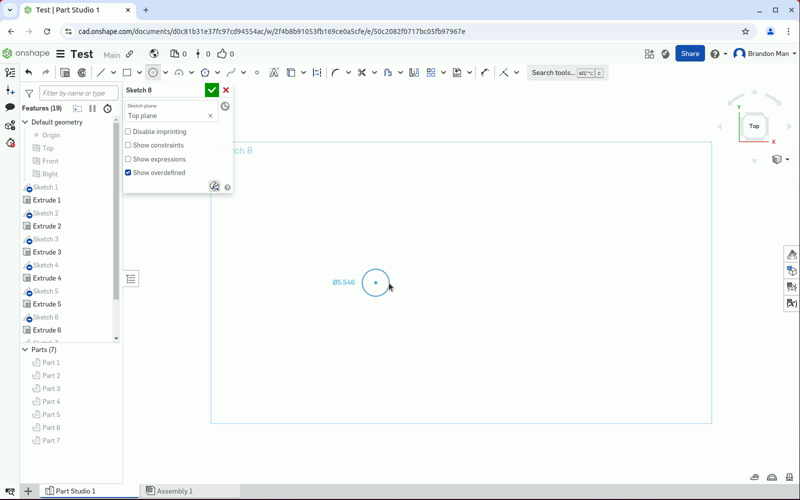
key(c)
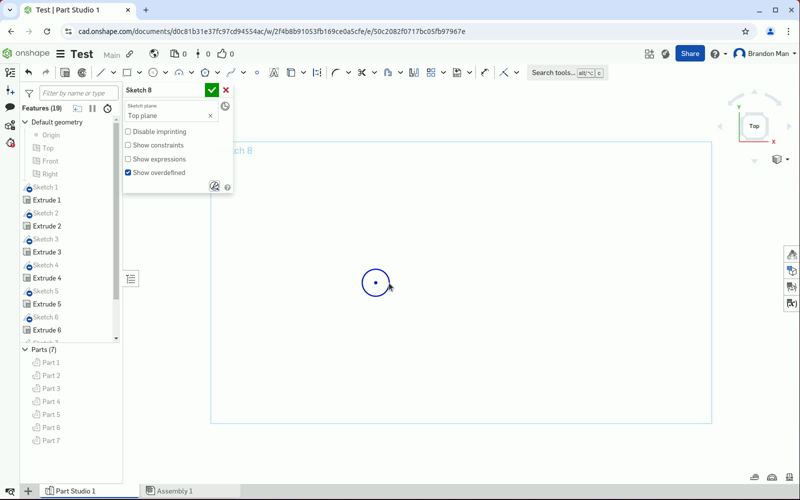
key_down(shift)
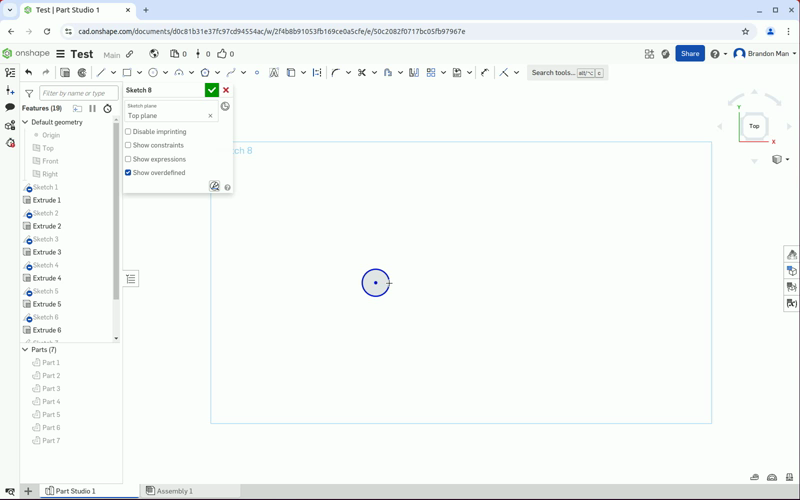
mouse_move(375, 282)
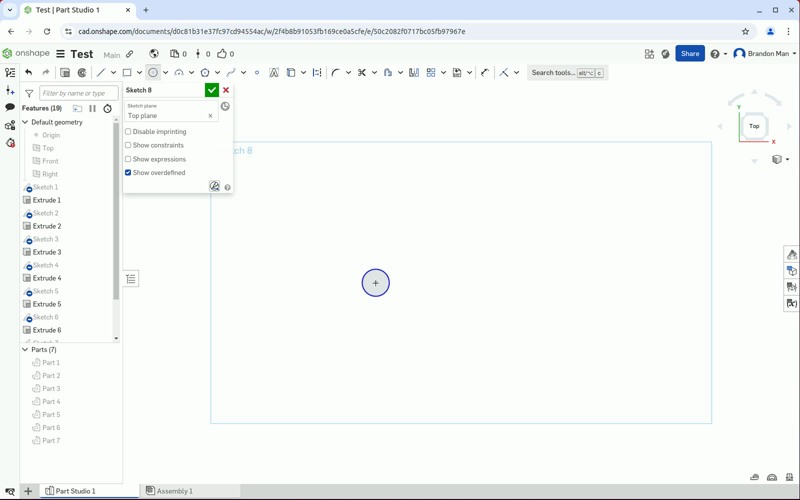
click(375, 282)
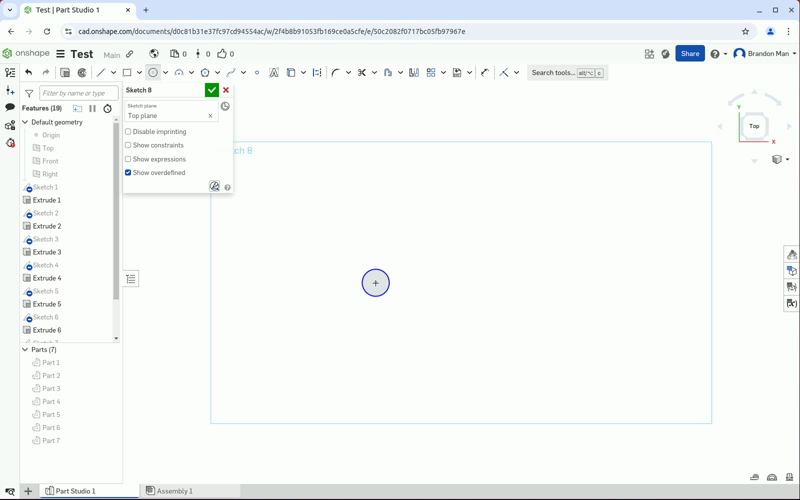
key_up(shift)
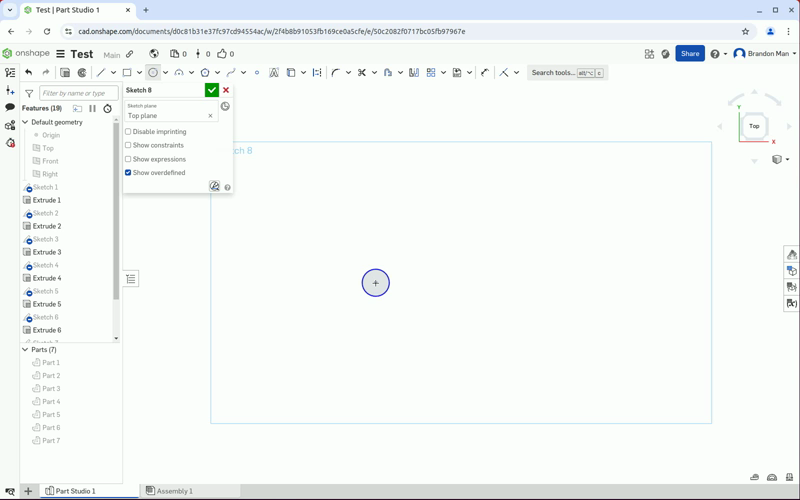
mouse_move(386, 282)
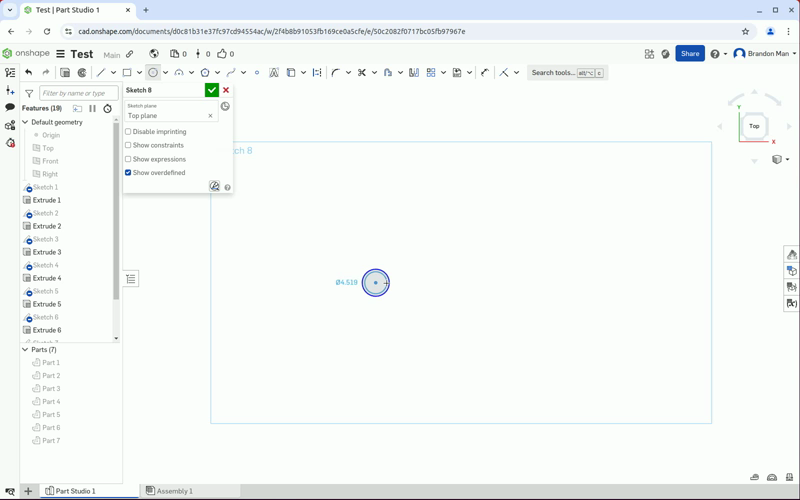
scroll(6)
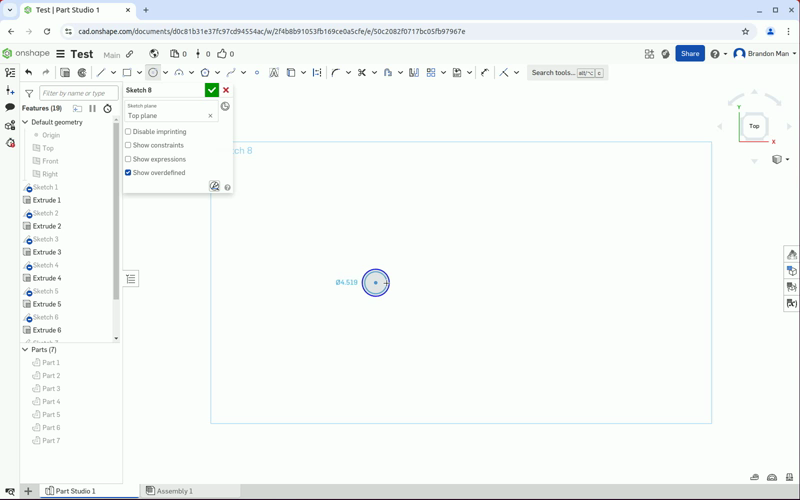
scroll(6)
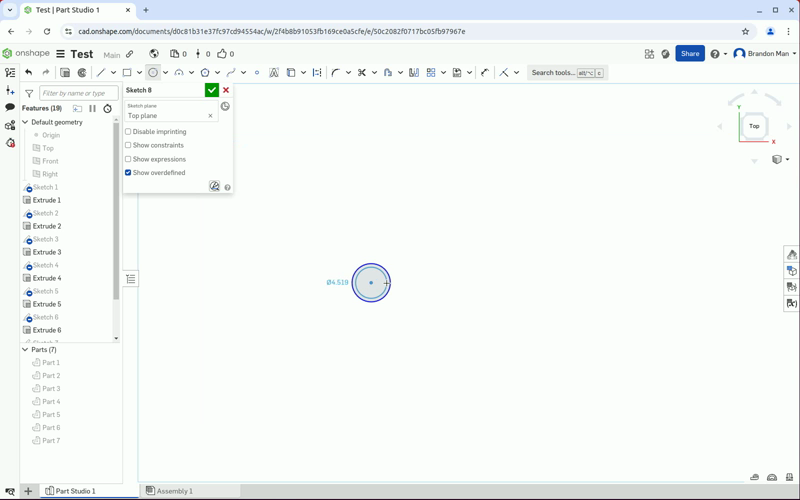
scroll(6)
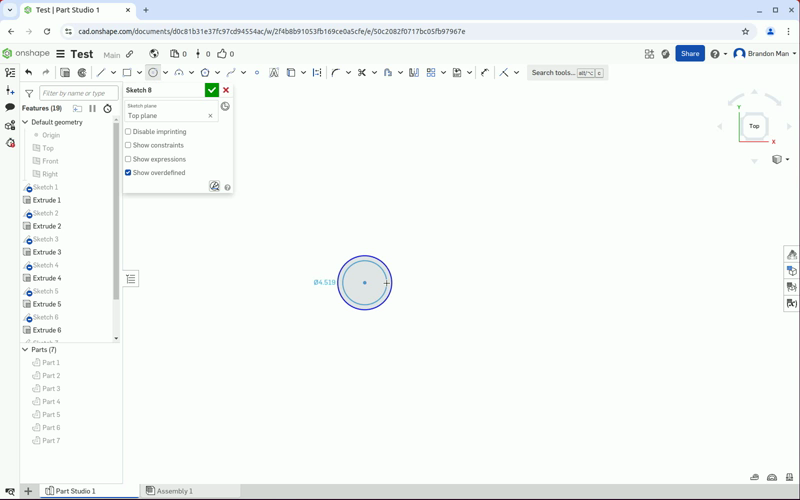
scroll(6)
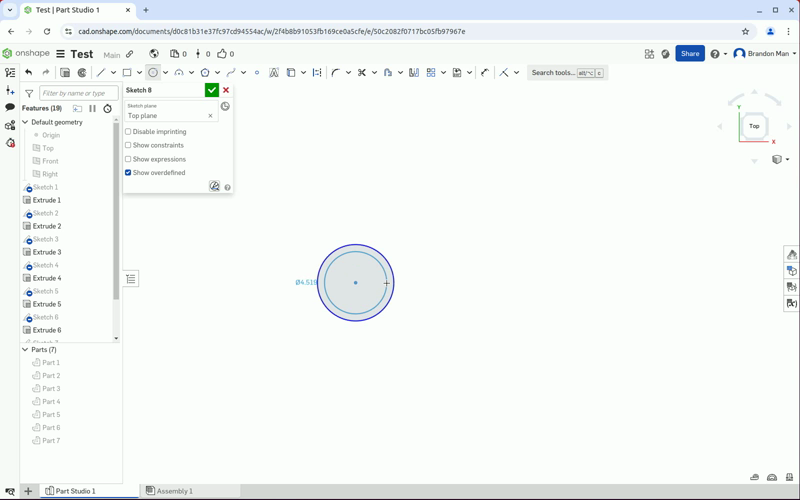
scroll(6)
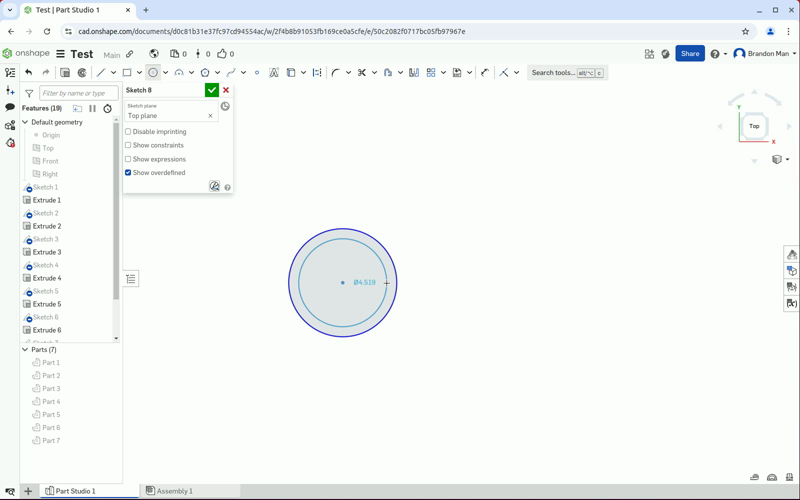
scroll(6)
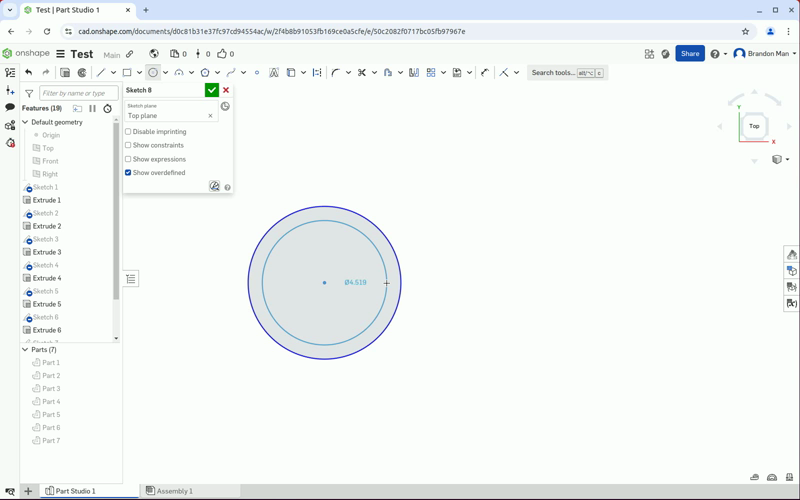
scroll(6)
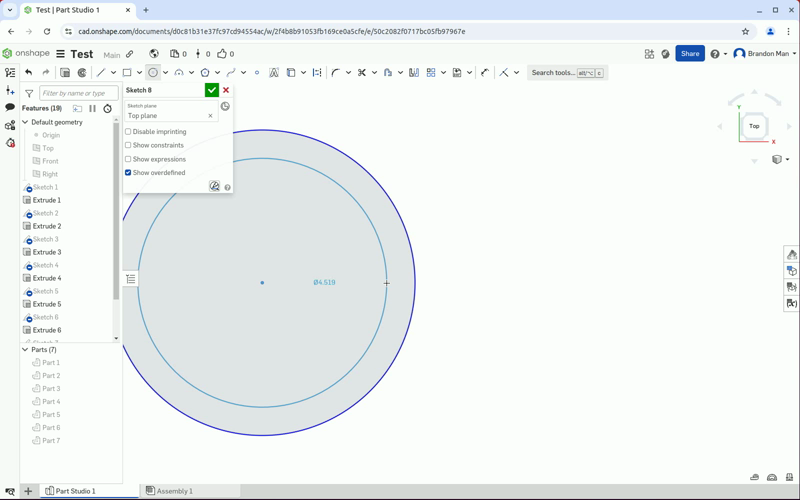
click(386, 282)
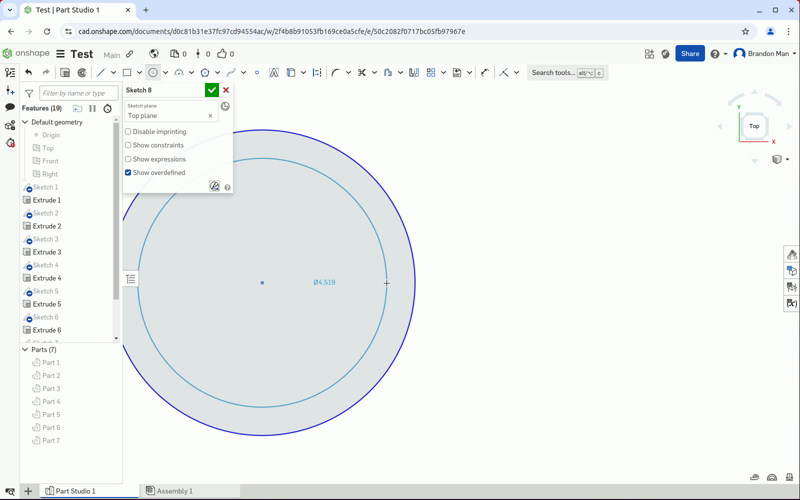
scroll(-6)
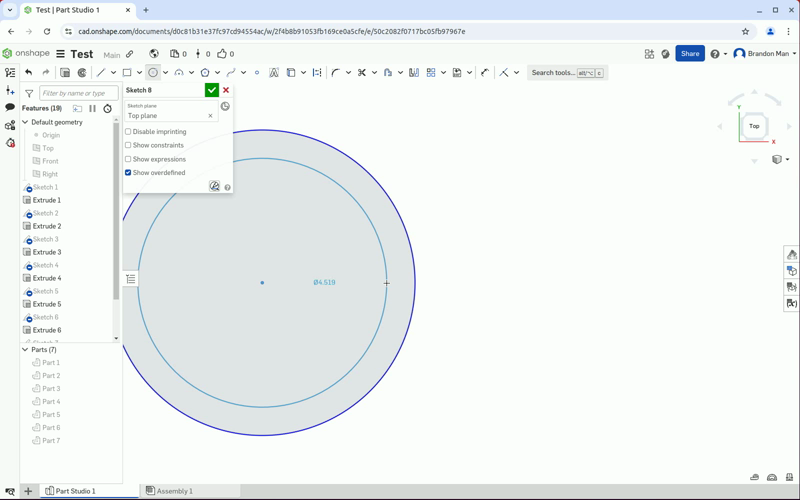
scroll(-6)
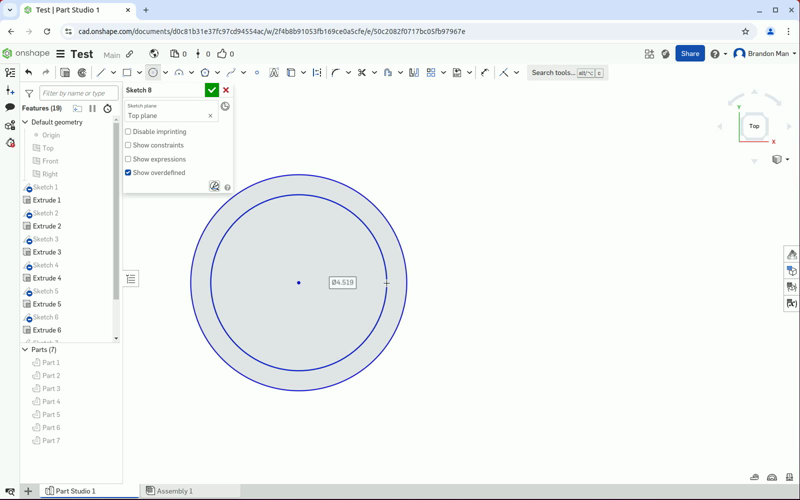
scroll(-6)
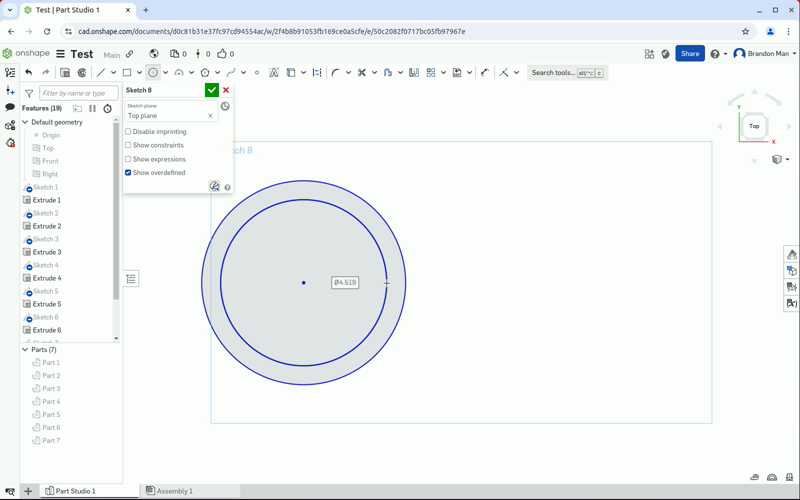
scroll(-6)
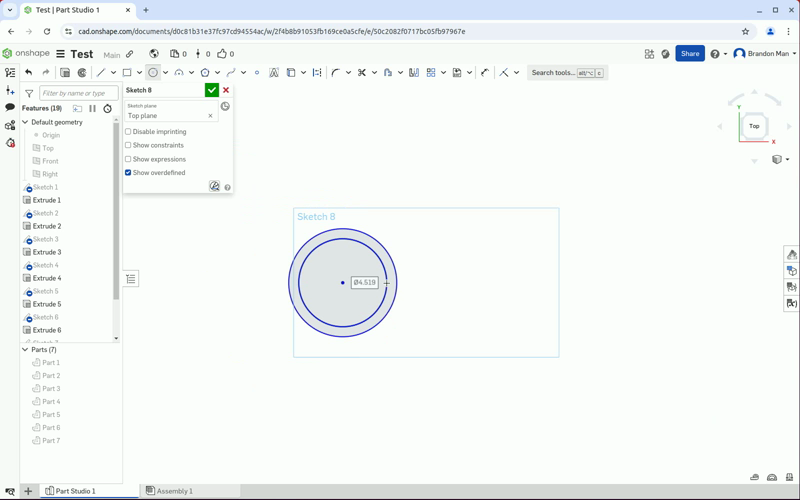
scroll(-6)
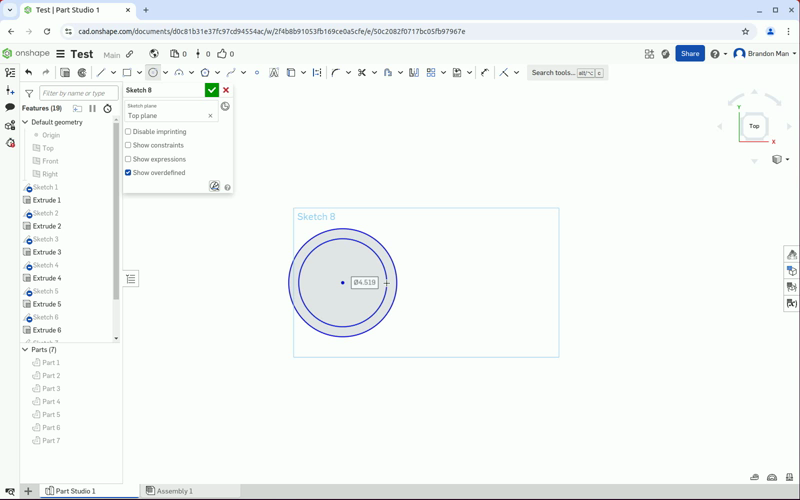
scroll(-6)
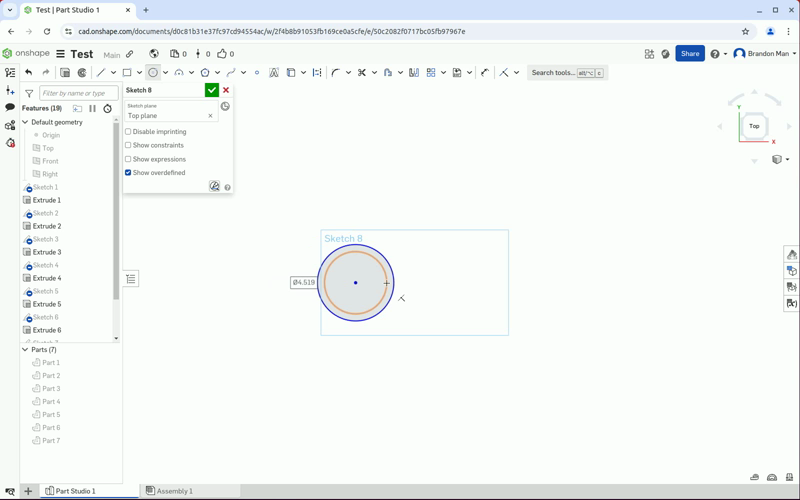
scroll(-6)
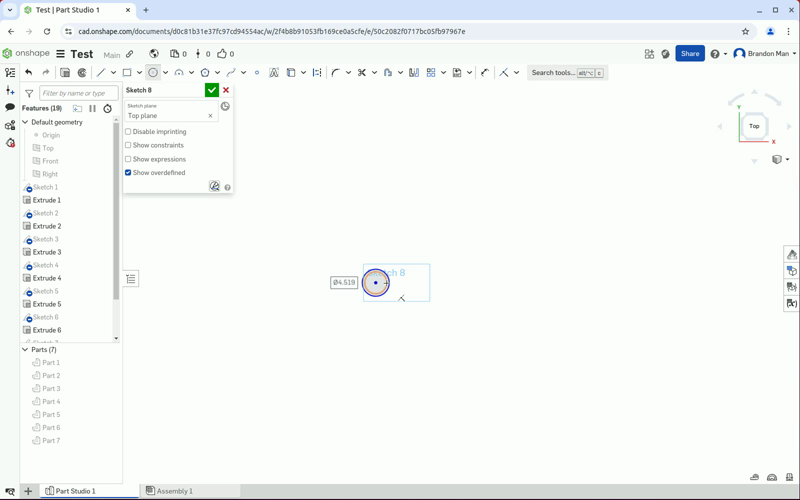
key(esc)
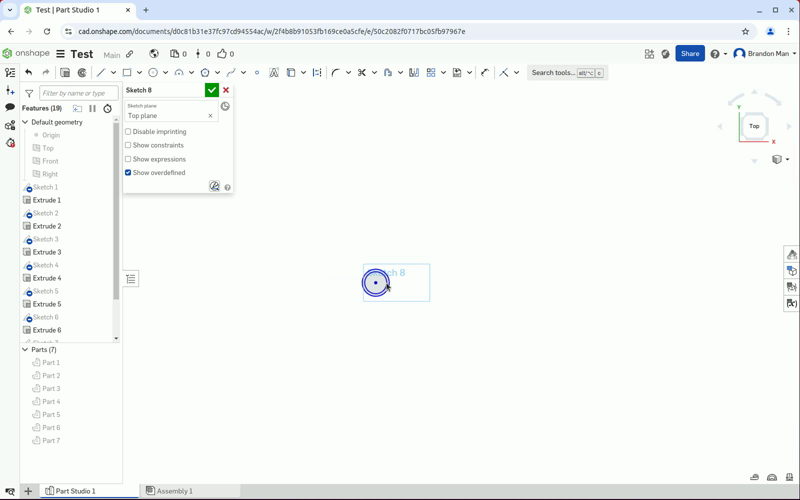
mouse_move(371, 271)
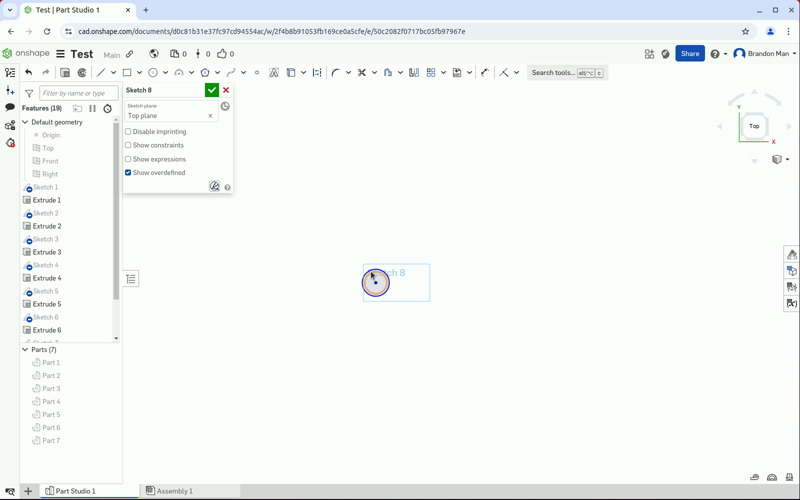
scroll(6)
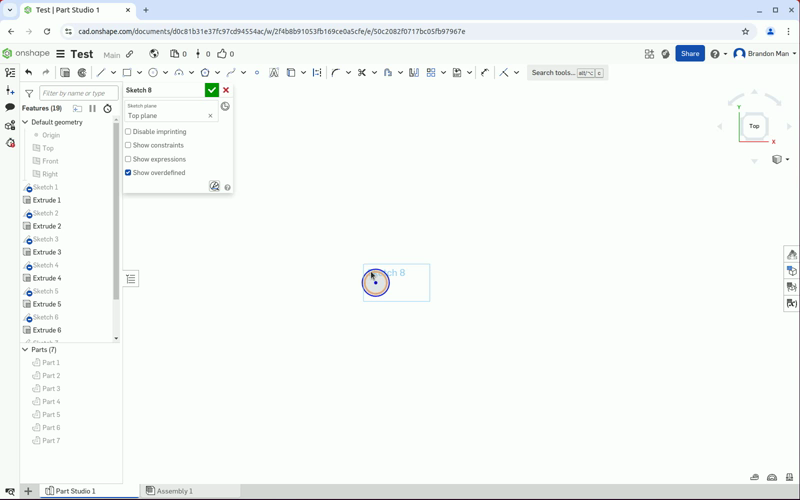
scroll(6)
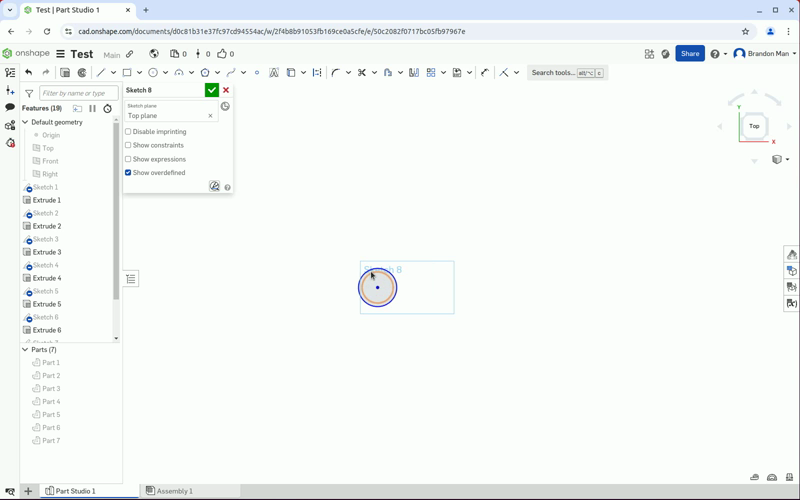
scroll(6)
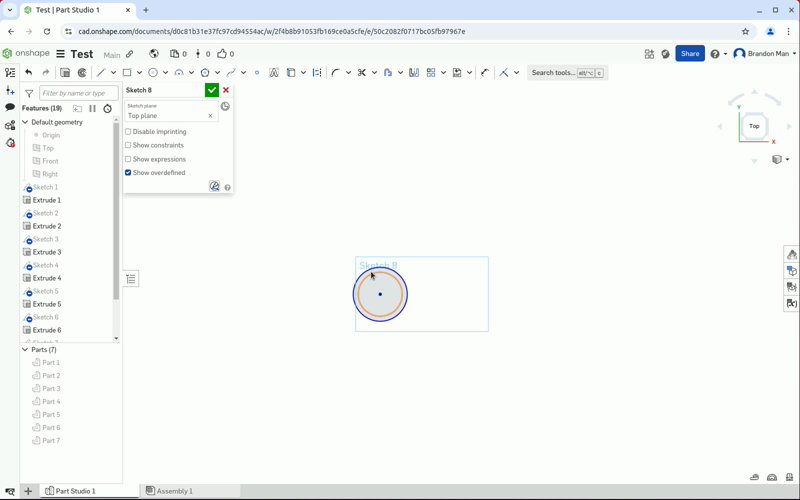
scroll(6)
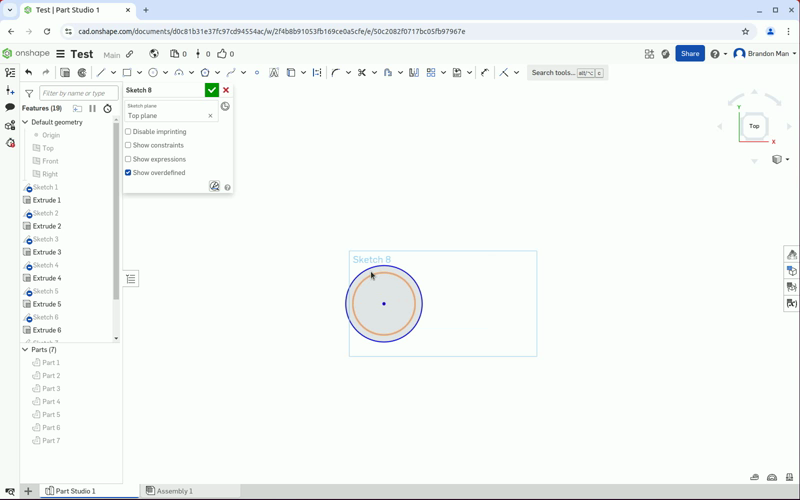
scroll(6)
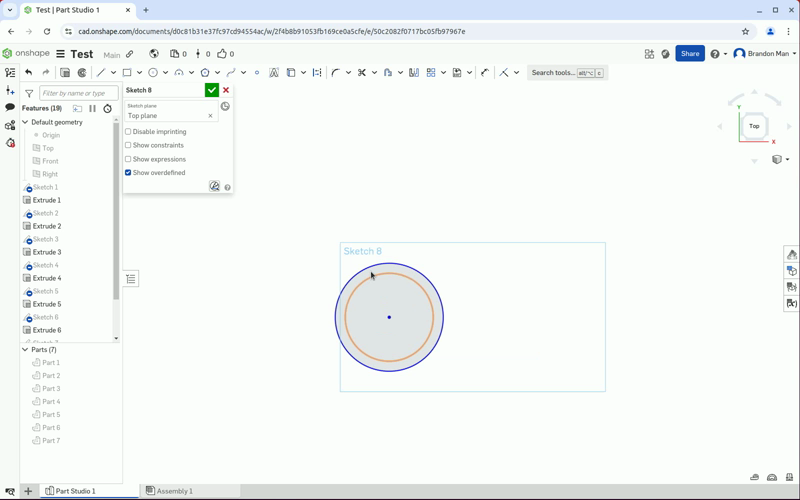
scroll(6)
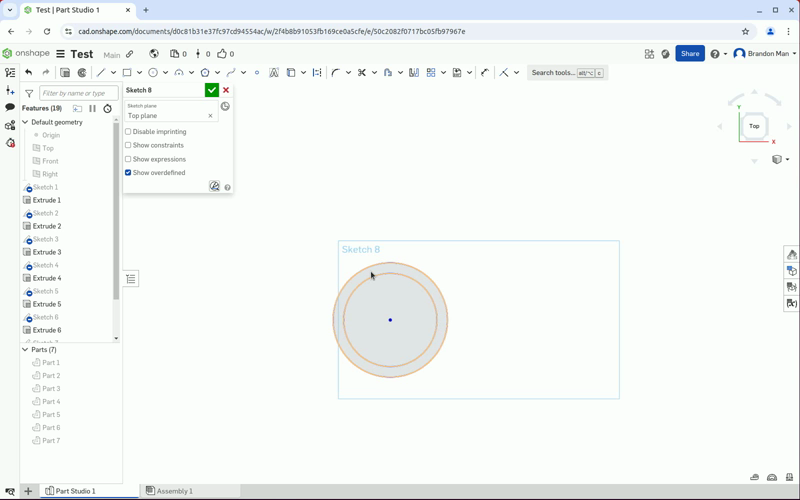
scroll(6)
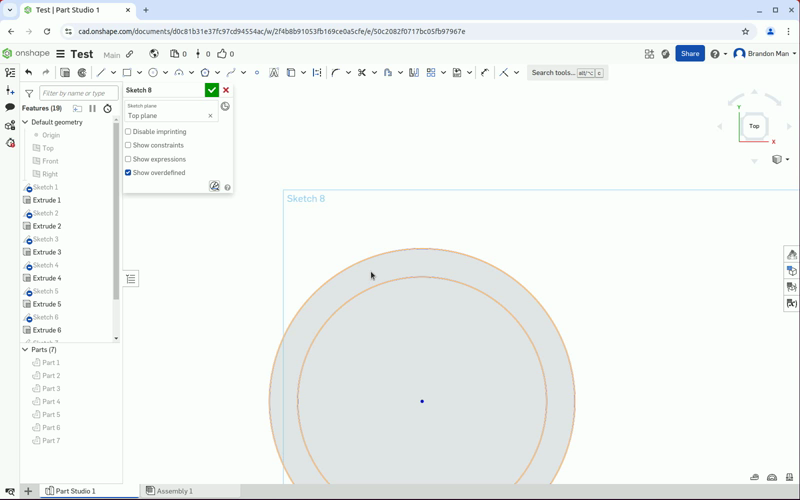
click(371, 271)
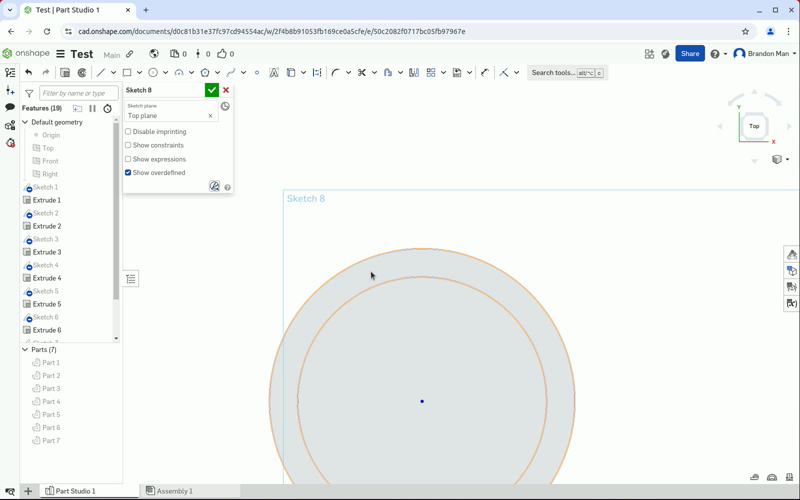
scroll(-6)
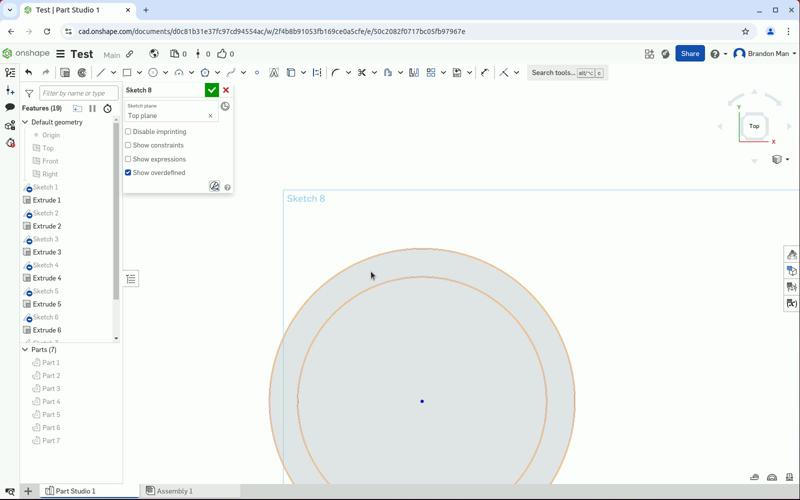
scroll(-6)
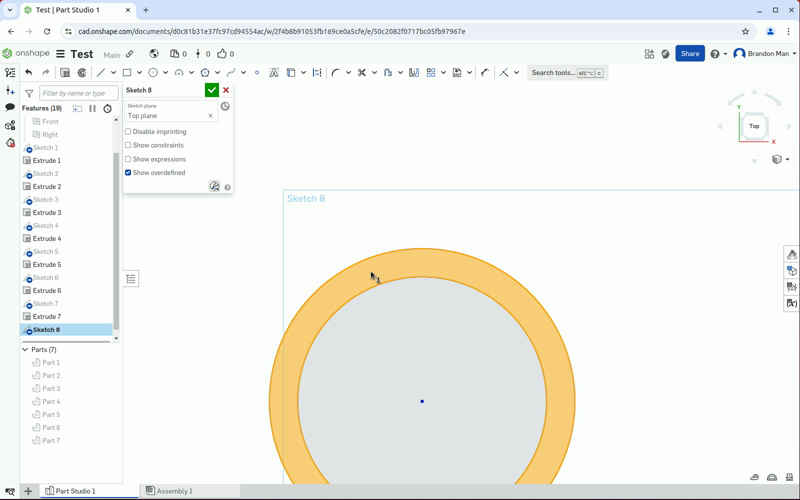
scroll(-6)
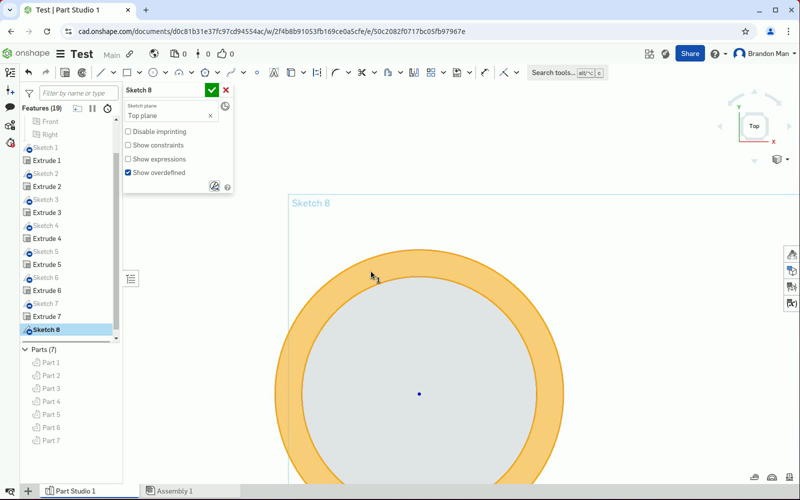
scroll(-6)
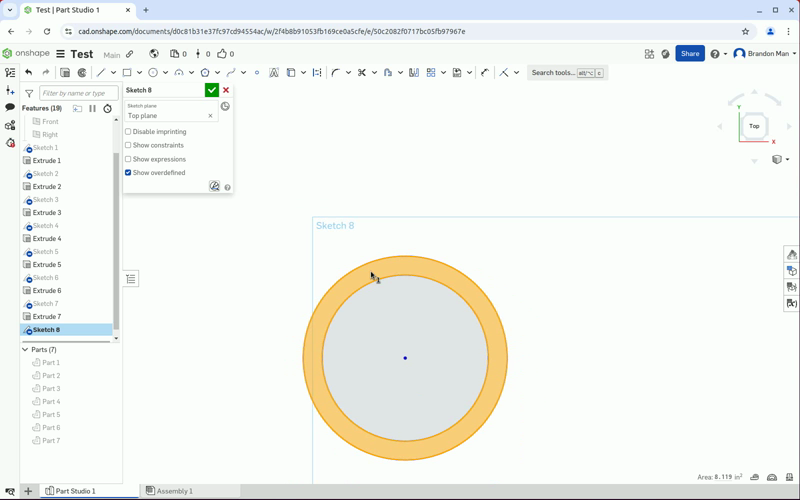
scroll(-6)
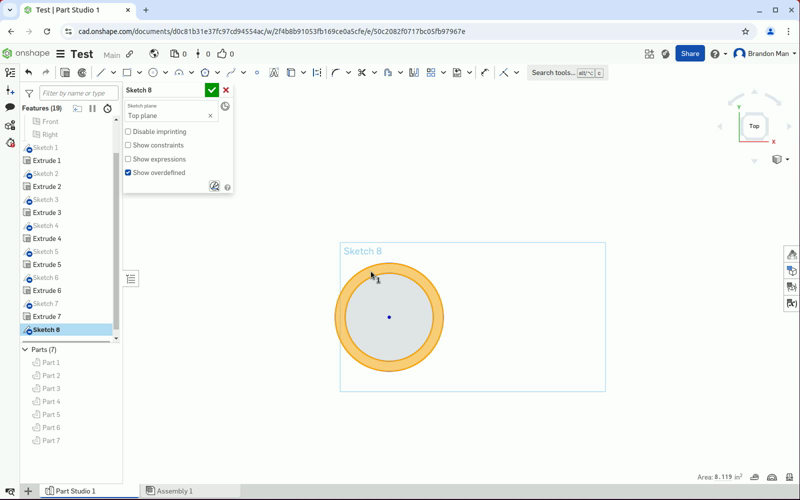
scroll(-6)
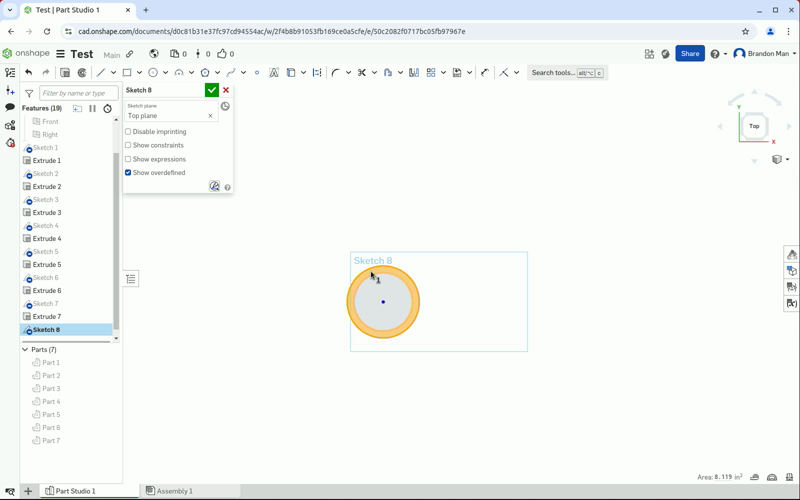
scroll(-6)
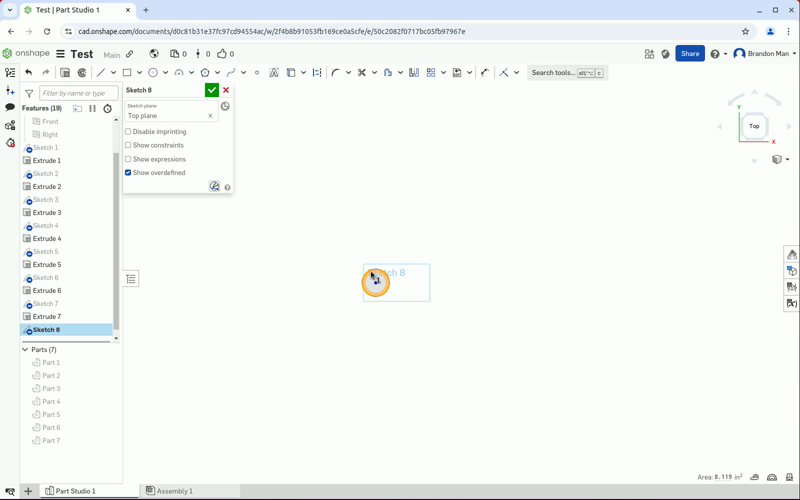
mouse_move(73, 352)
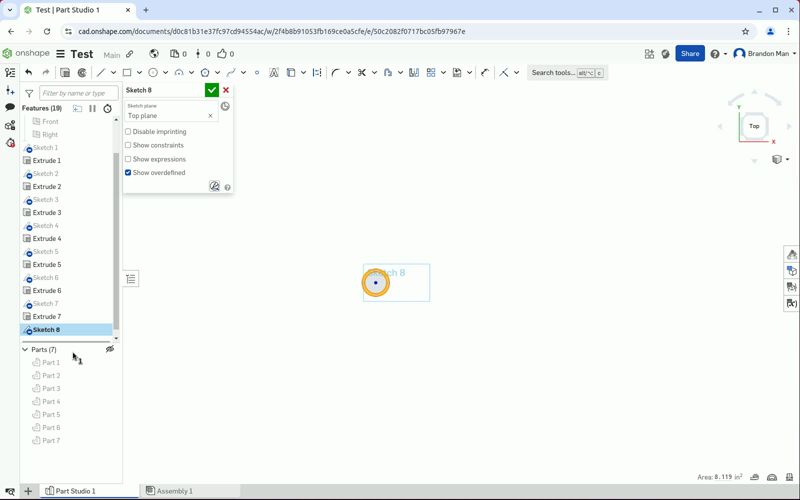
key(shift+y)
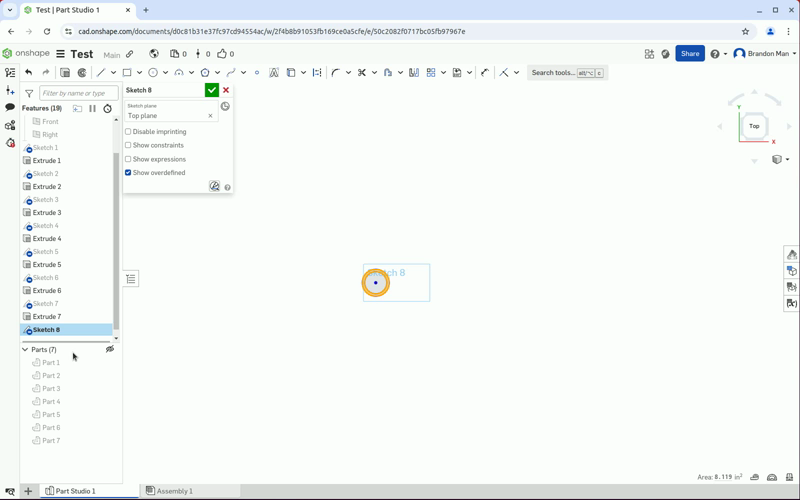
key(shift+e)
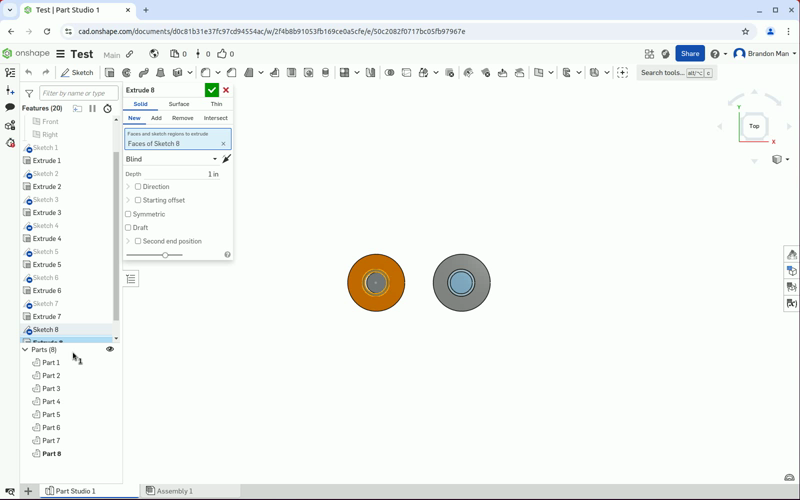
mouse_move(143, 106)
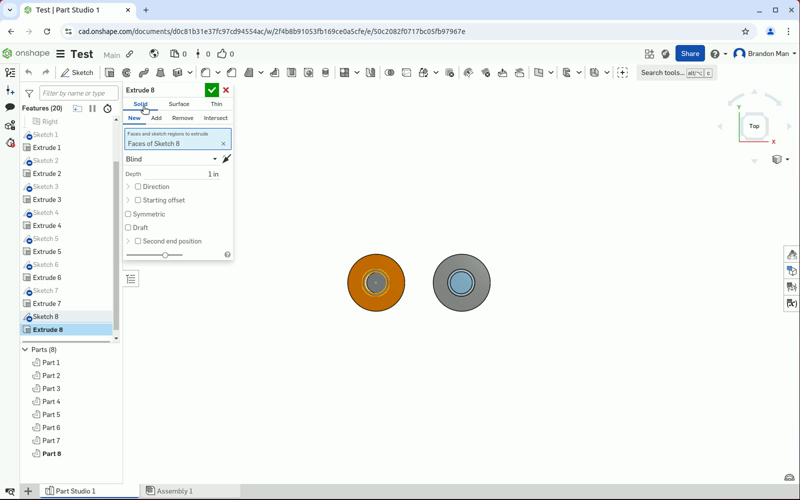
click(143, 106)
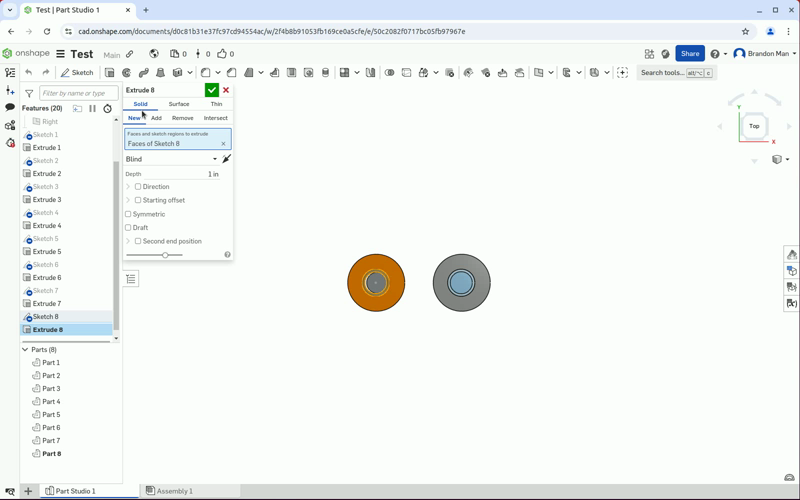
mouse_move(137, 120)
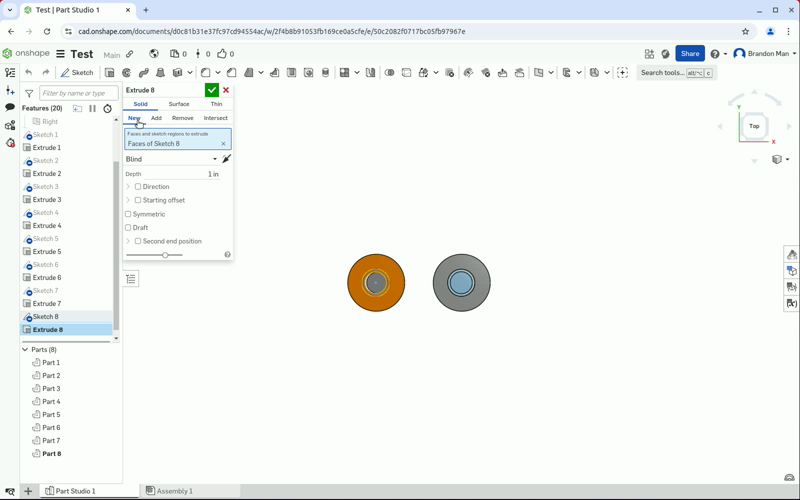
click(137, 120)
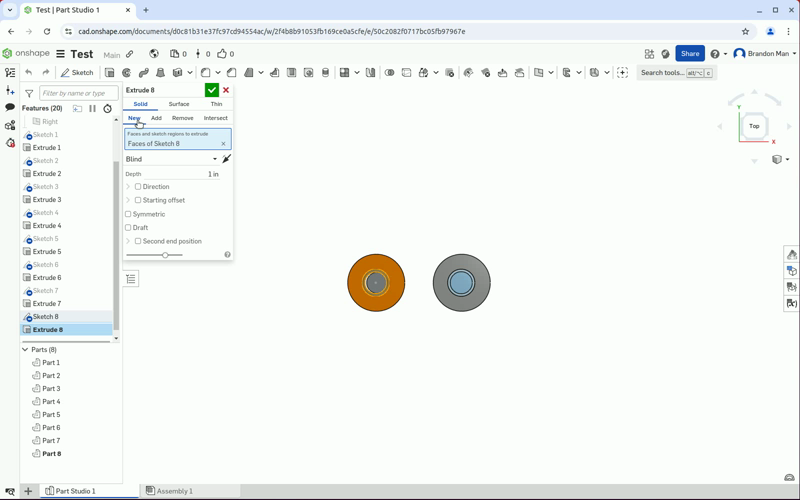
key(tab, 4)
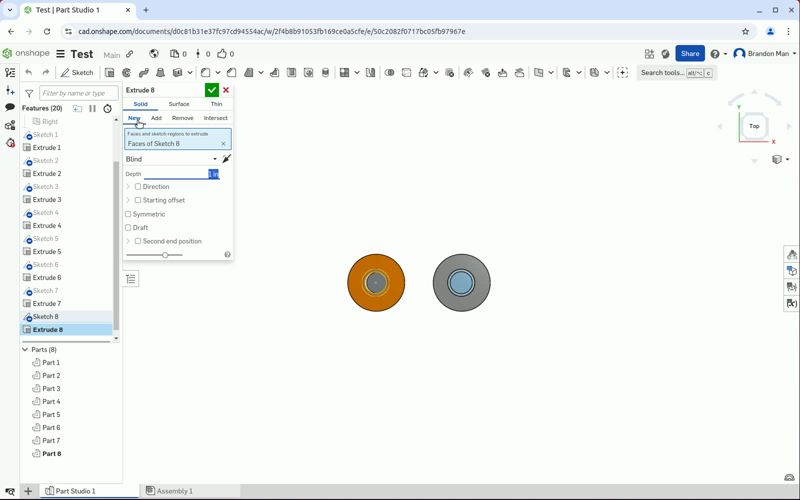
text(-1.685)
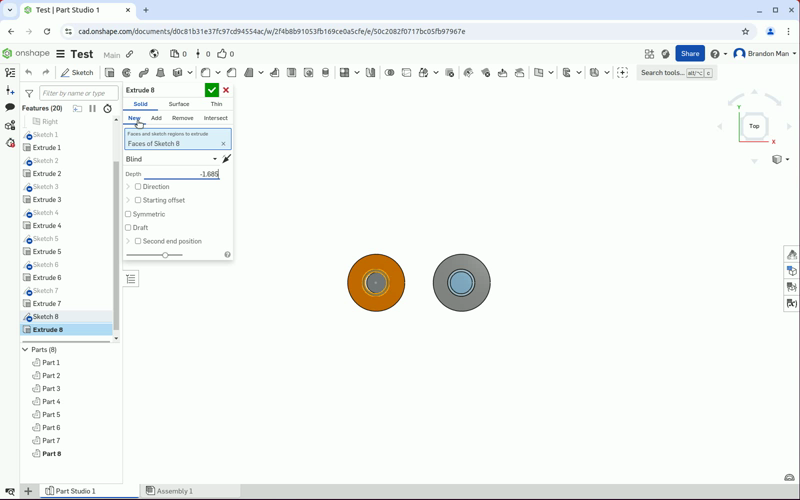
key(enter)
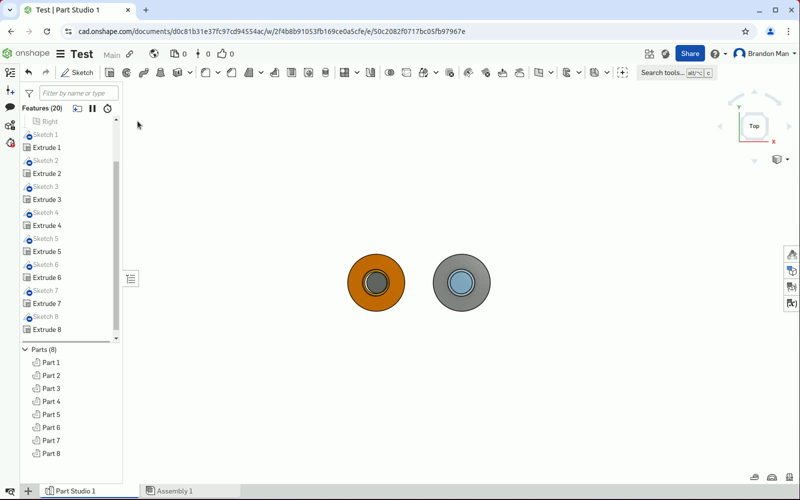
key(shift+h)
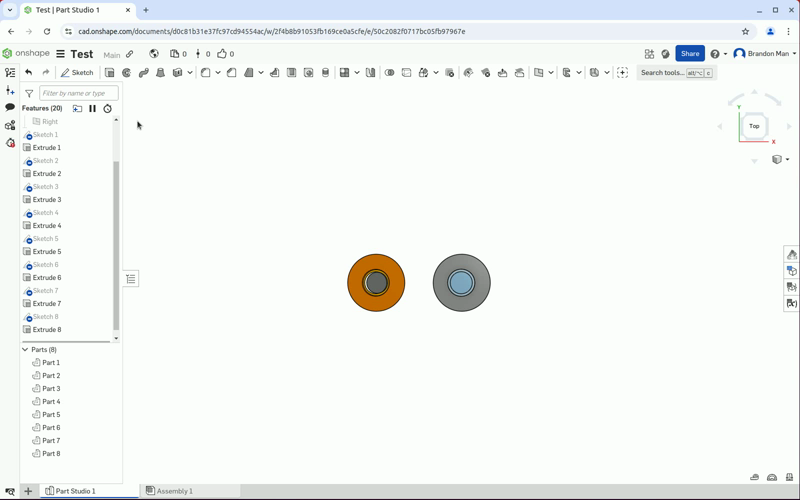
key(shift+h)
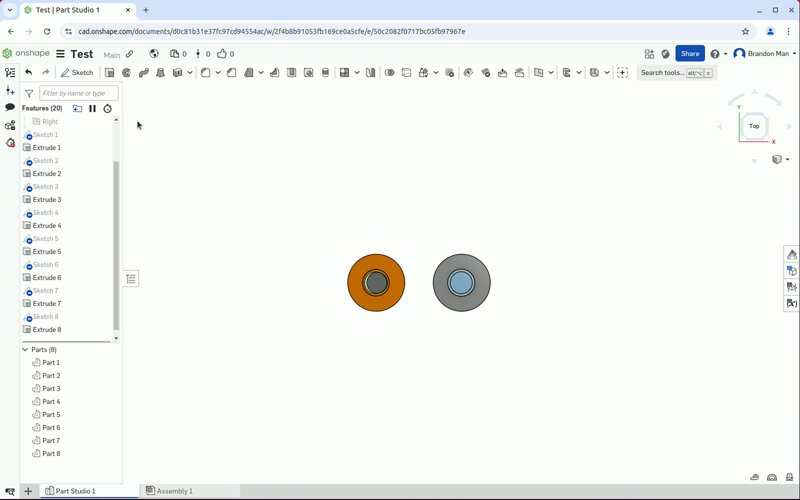
mouse_move(69, 137)
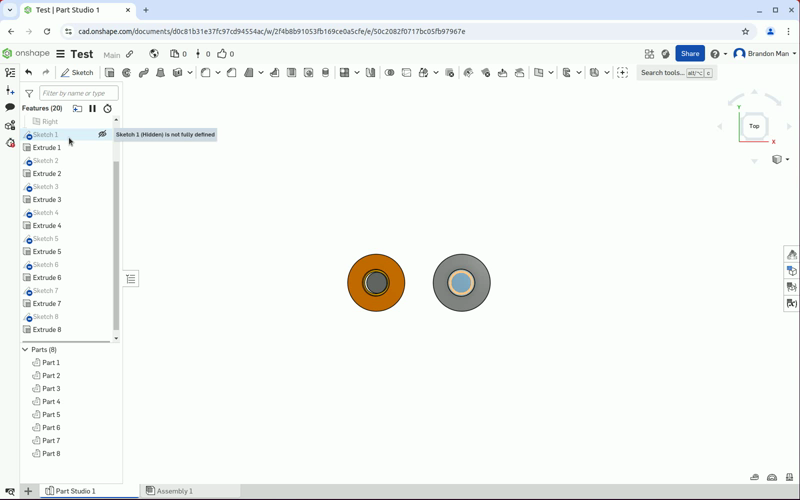
click(69, 137)
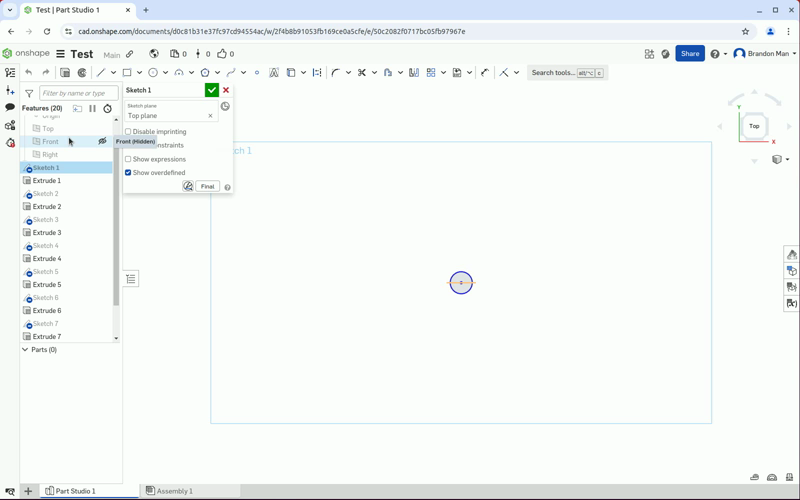
mouse_move(229, 92)
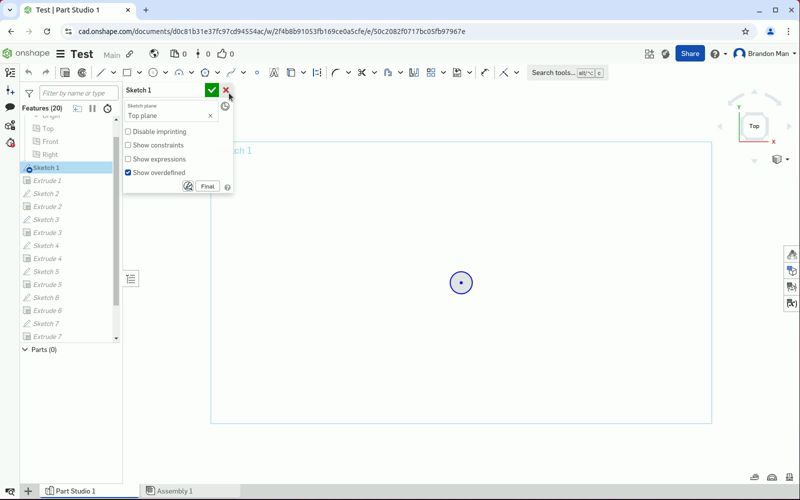
click(229, 92)
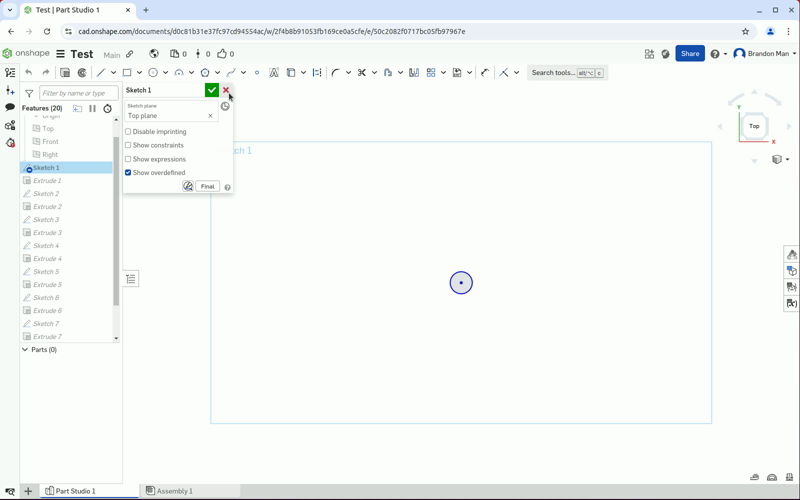
key(shift+s)
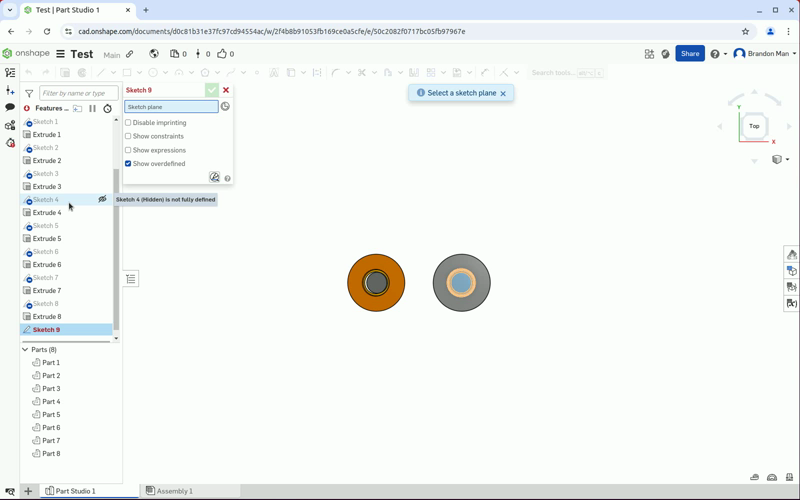
scroll(3)
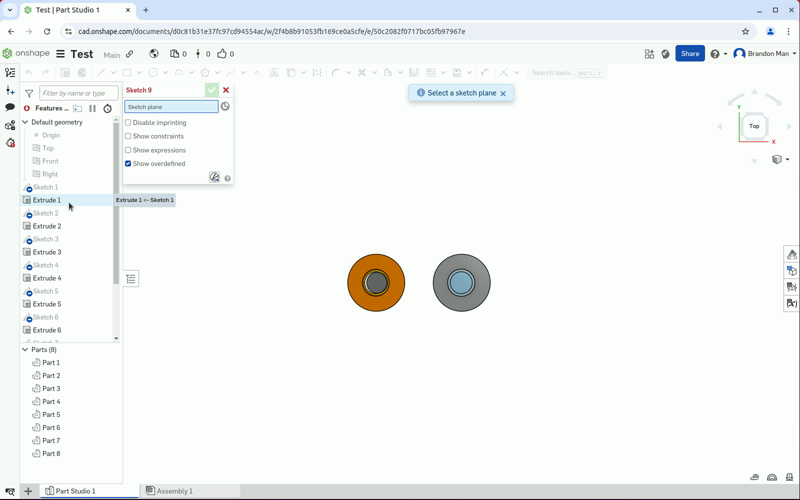
mouse_move(69, 150)
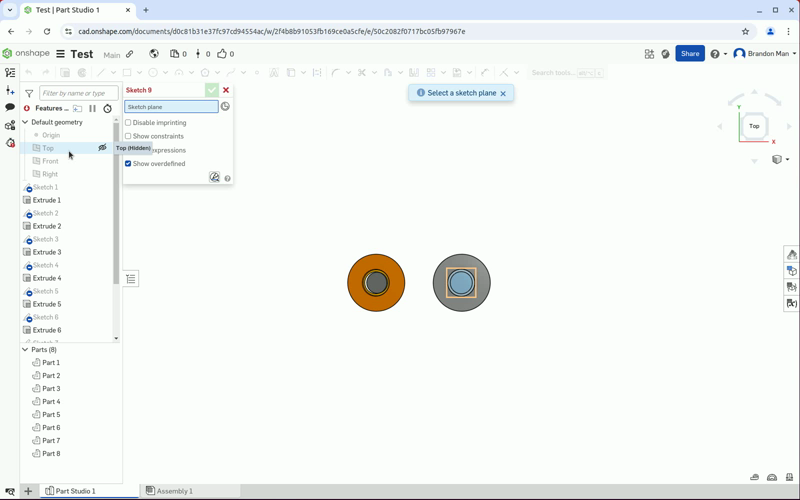
click(69, 150)
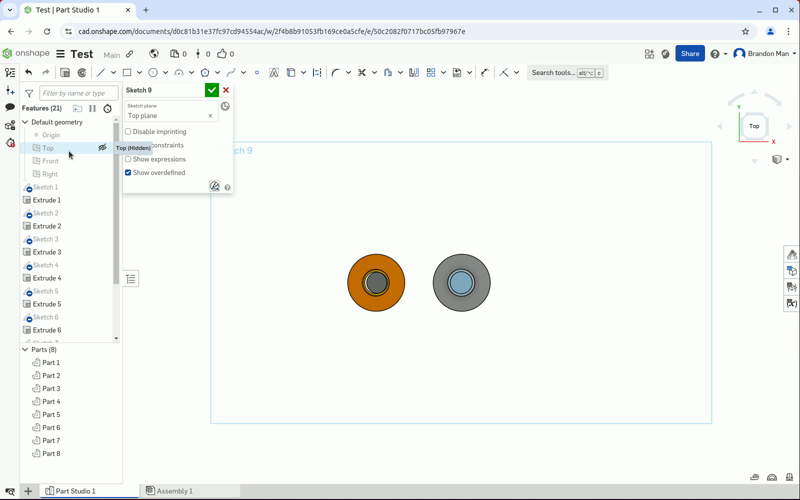
mouse_move(73, 352)
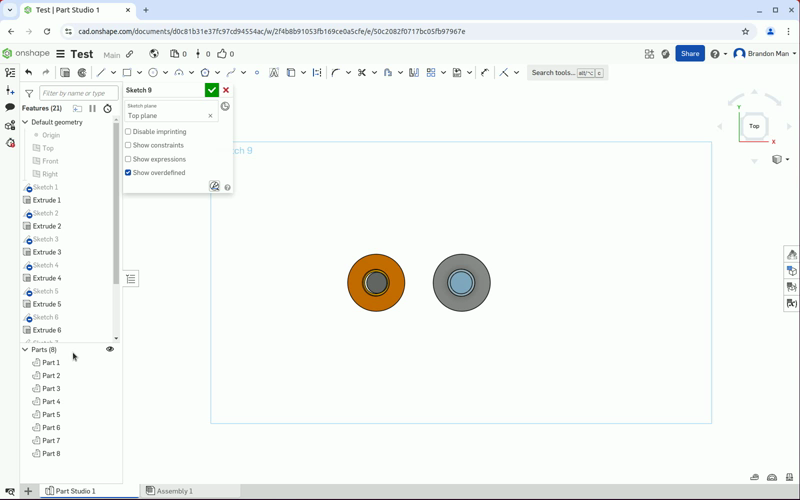
key(y)
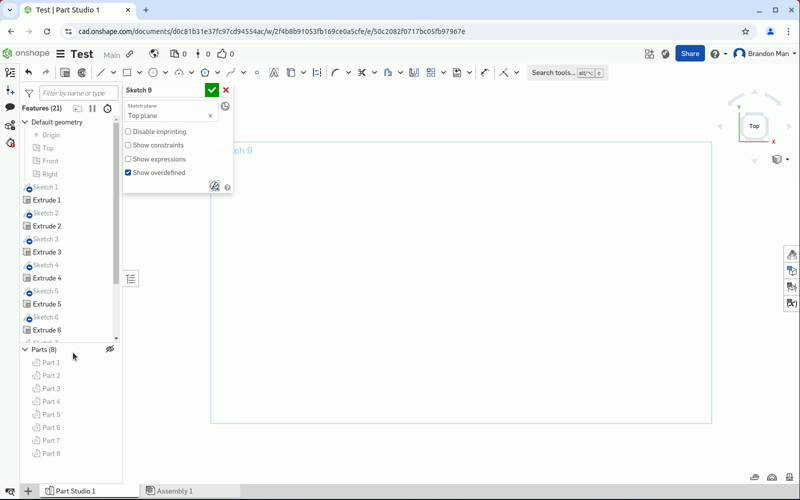
key(c)
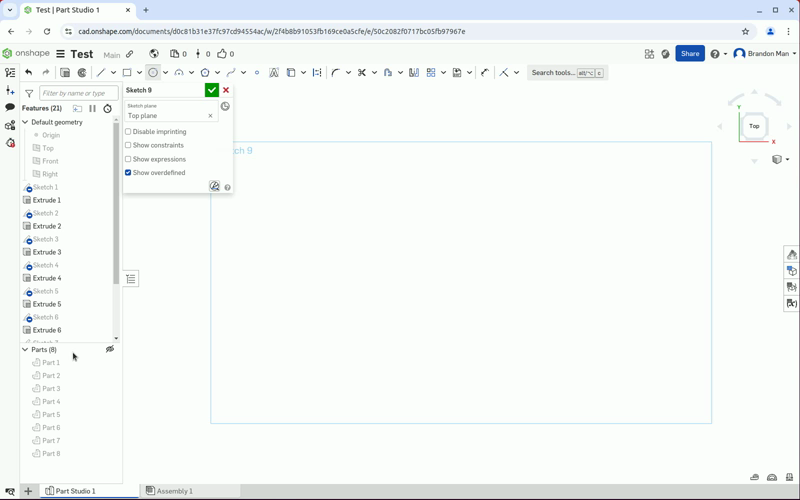
key_down(shift)
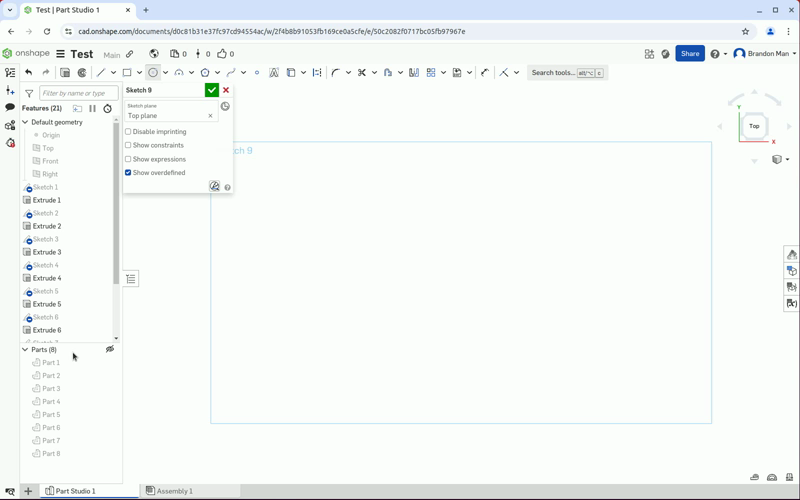
mouse_move(375, 282)
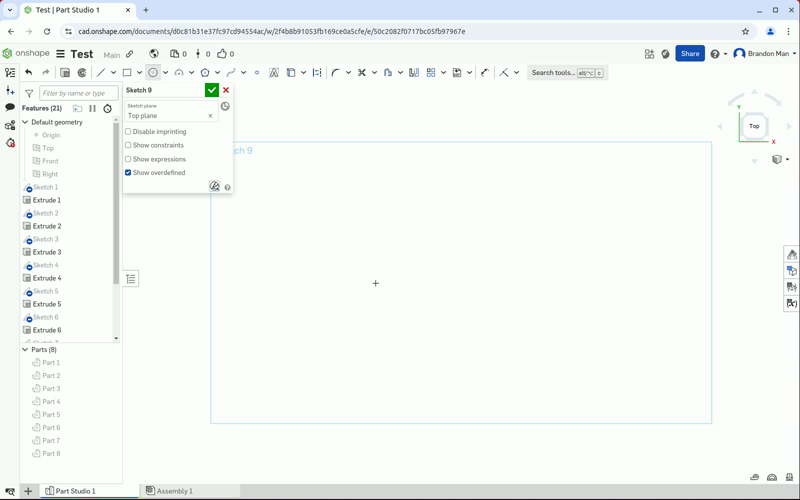
click(375, 282)
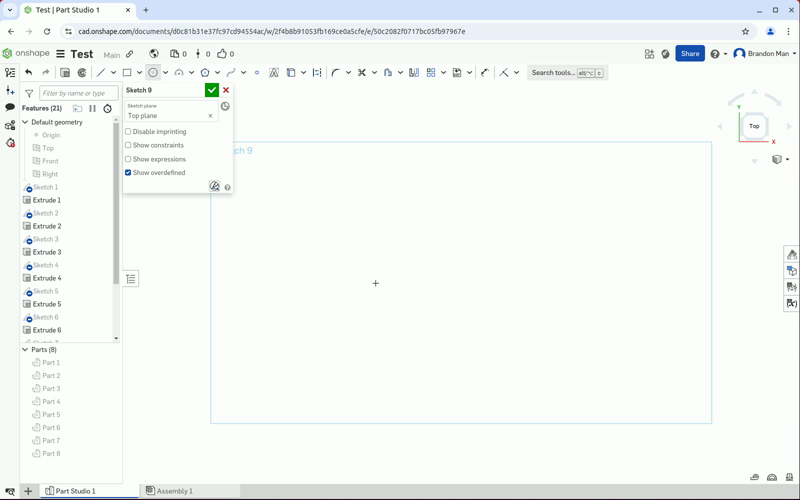
key_up(shift)
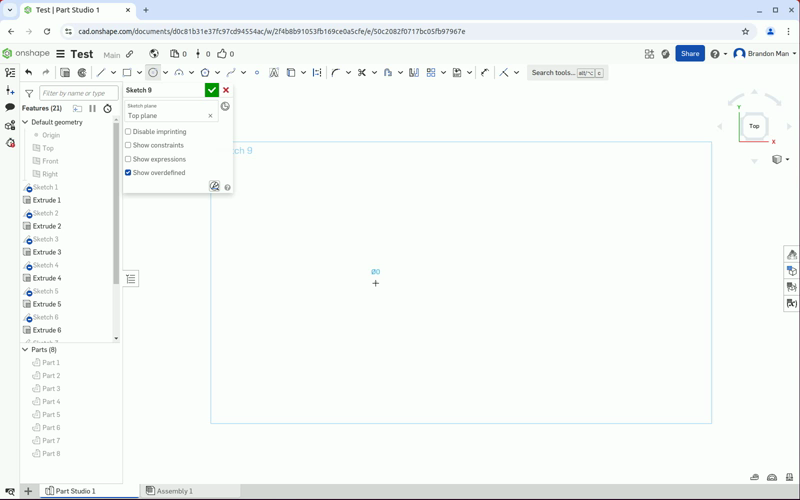
mouse_move(389, 282)
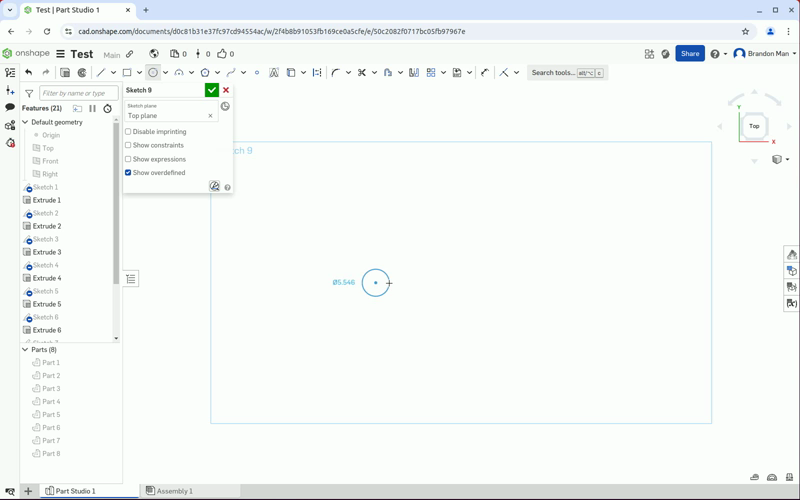
click(389, 282)
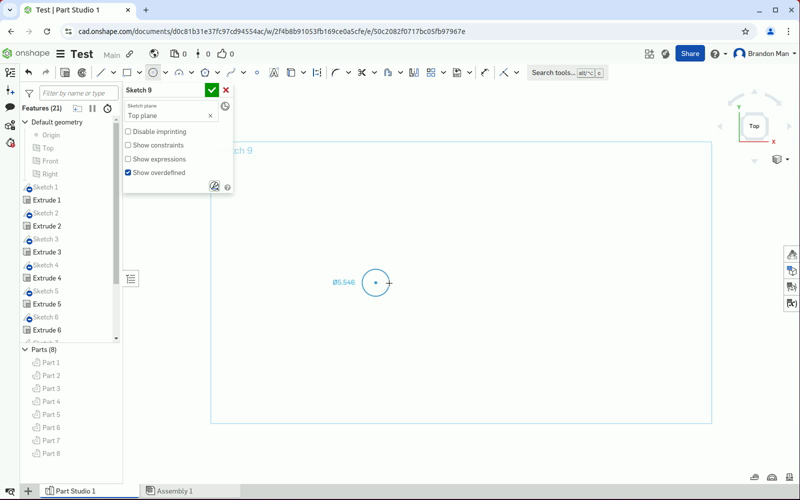
key(esc)
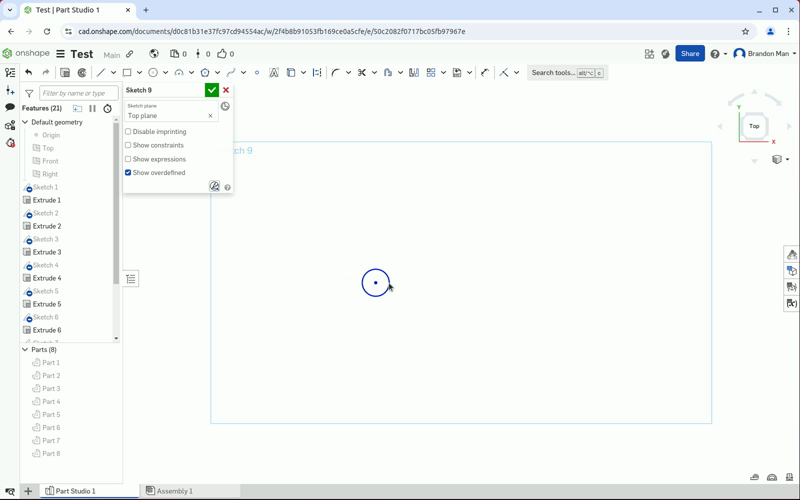
key(c)
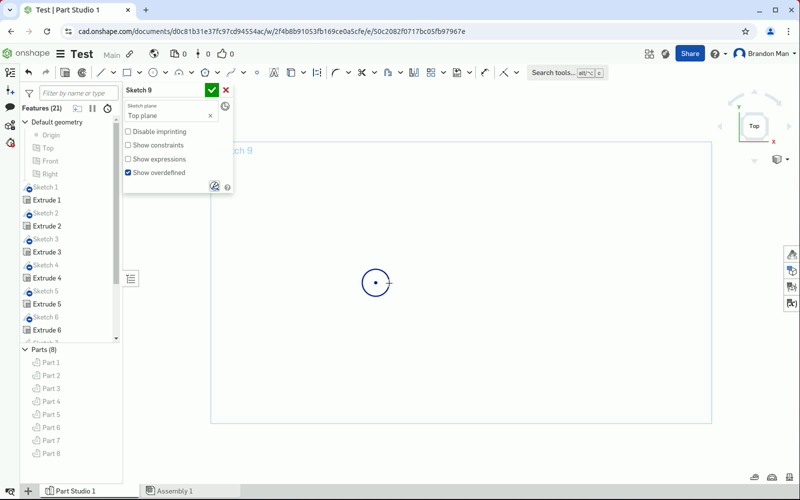
key_down(shift)
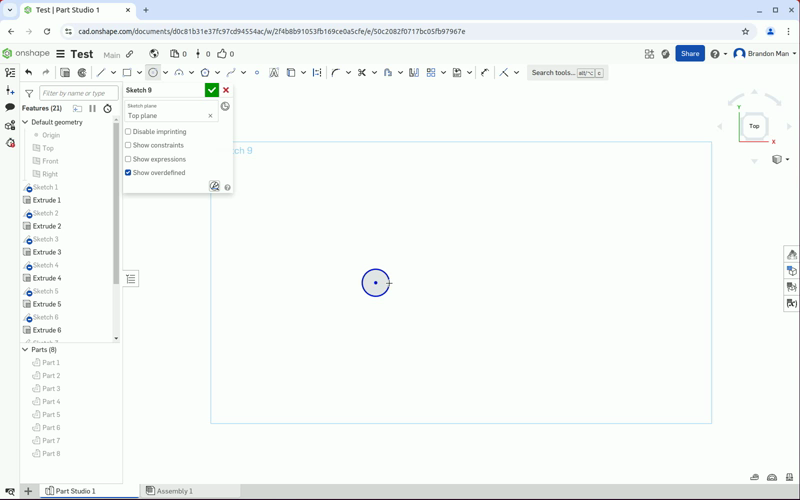
mouse_move(375, 282)
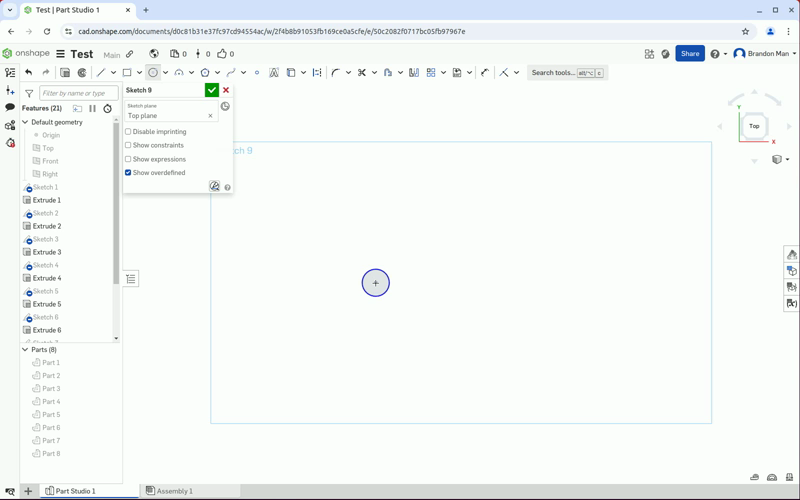
click(375, 282)
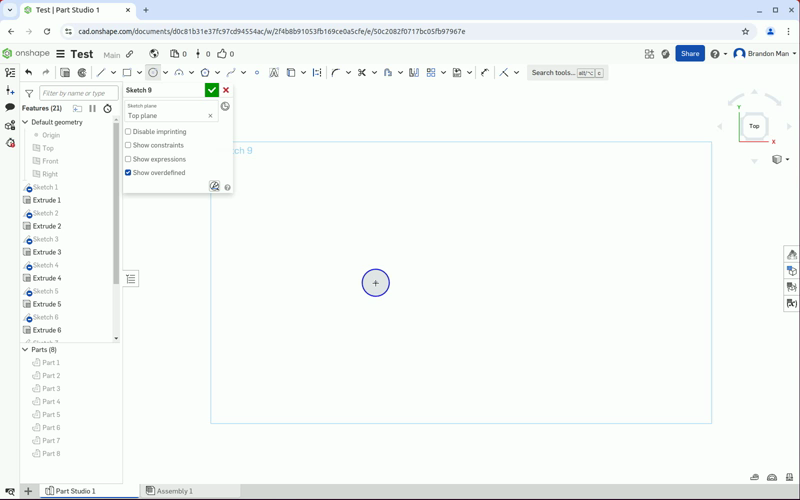
key_up(shift)
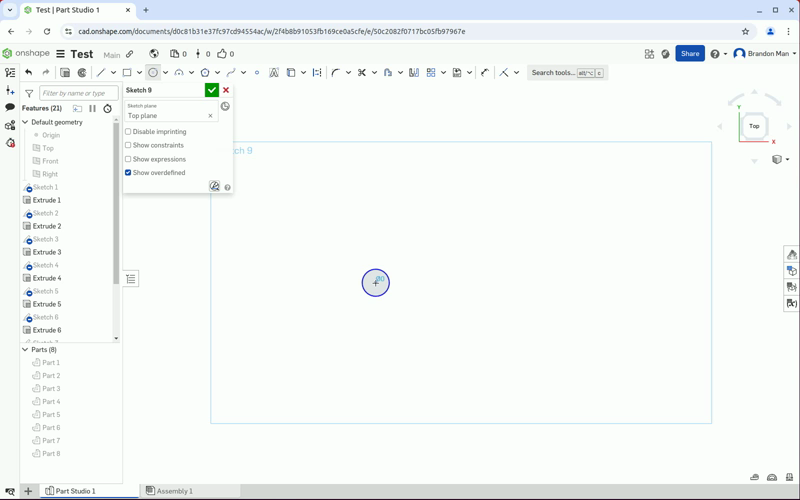
mouse_move(386, 282)
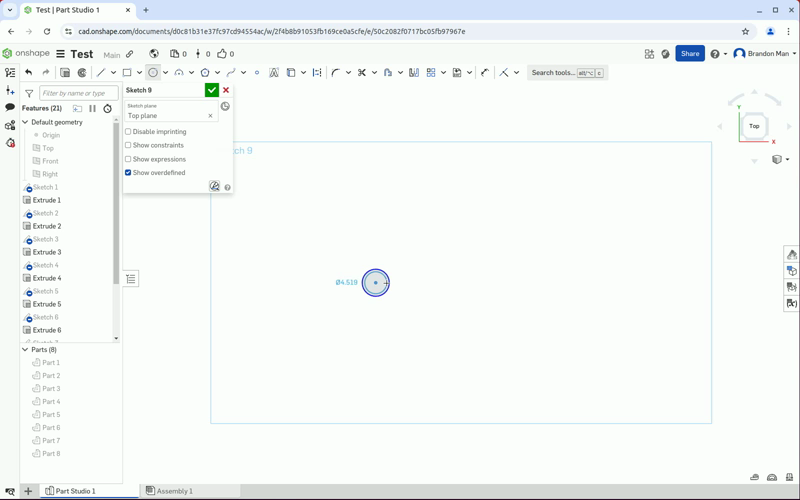
scroll(6)
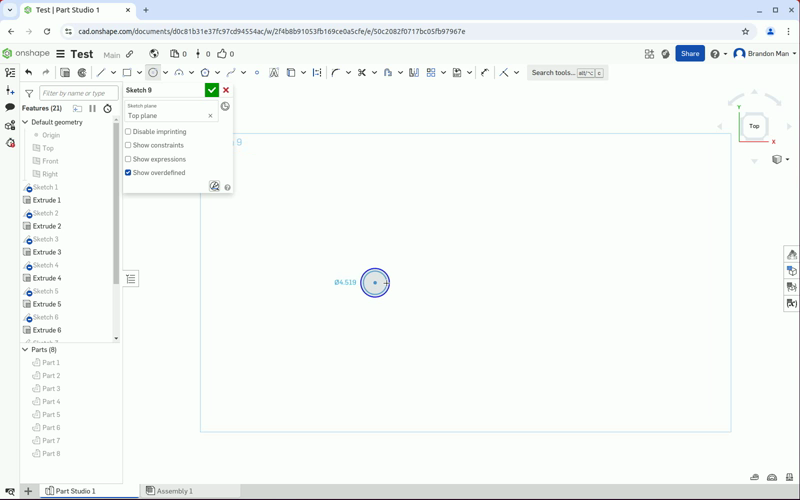
scroll(6)
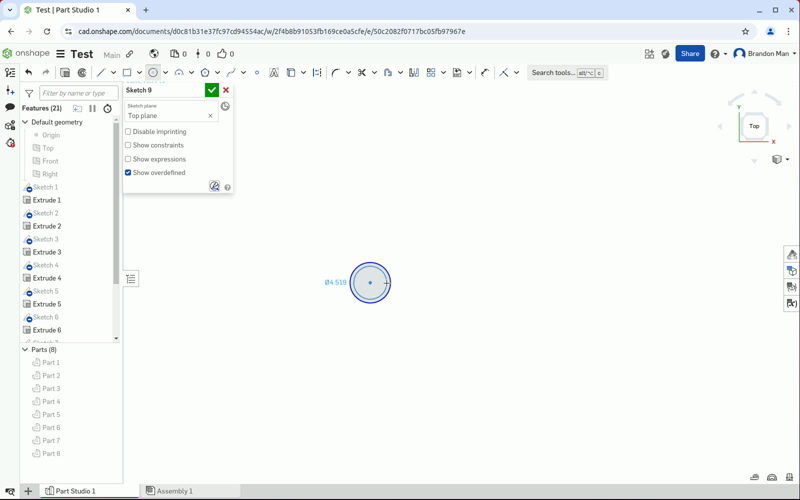
scroll(6)
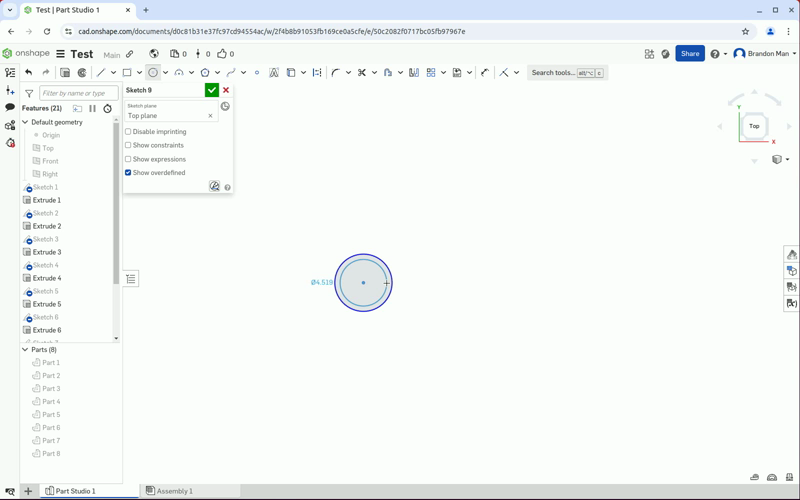
scroll(6)
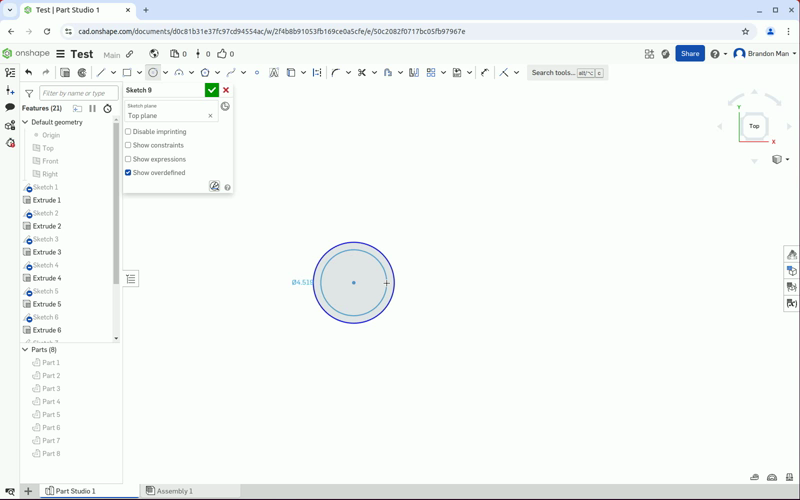
scroll(6)
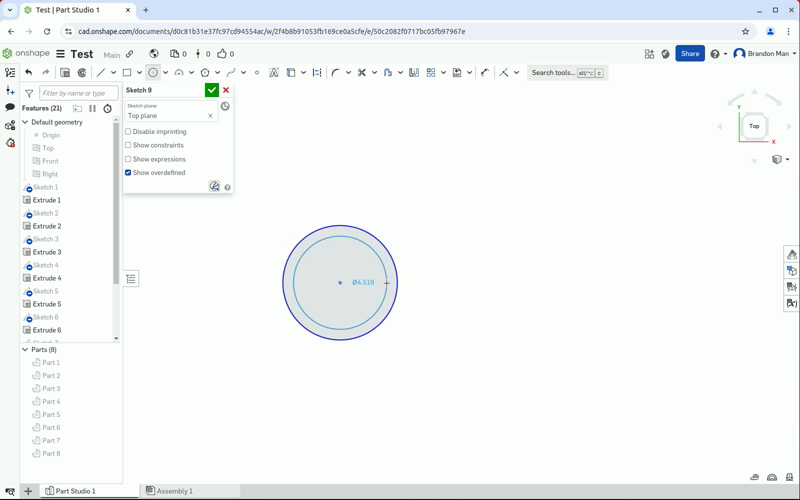
scroll(6)
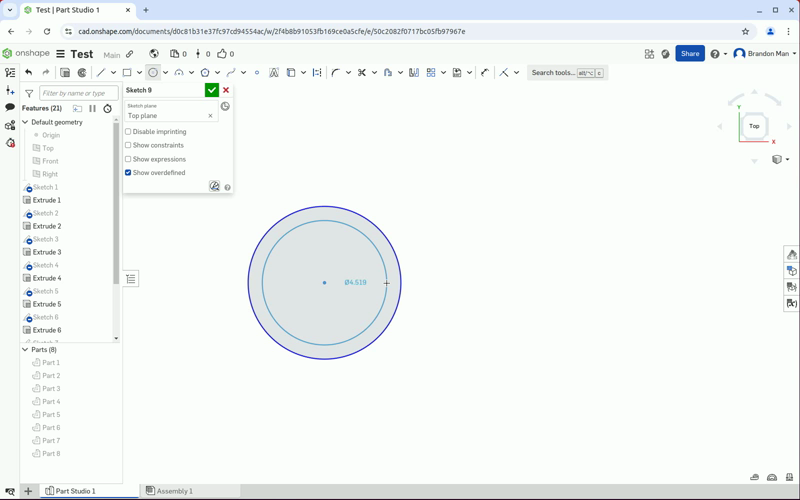
scroll(6)
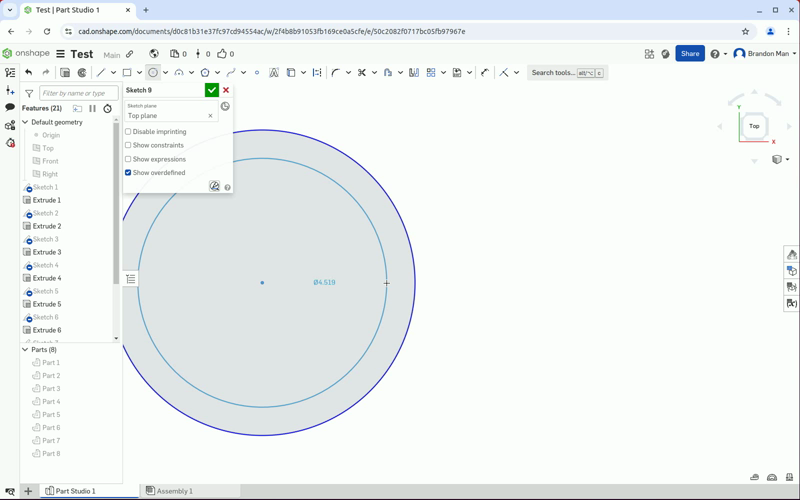
click(386, 282)
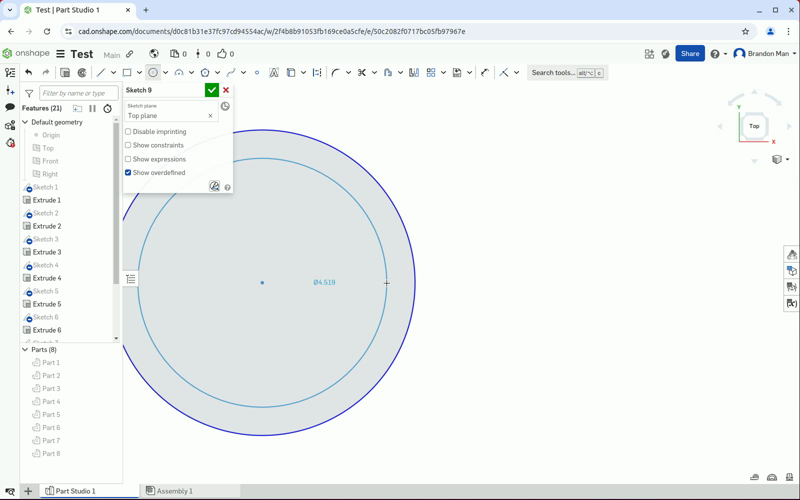
scroll(-6)
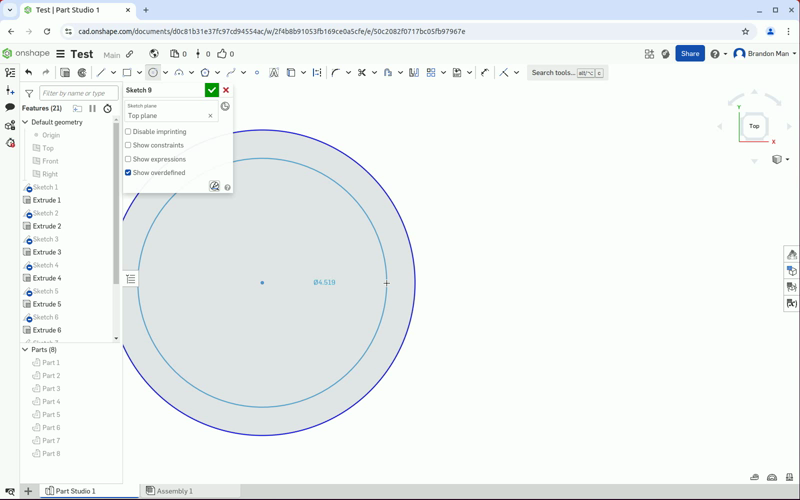
scroll(-6)
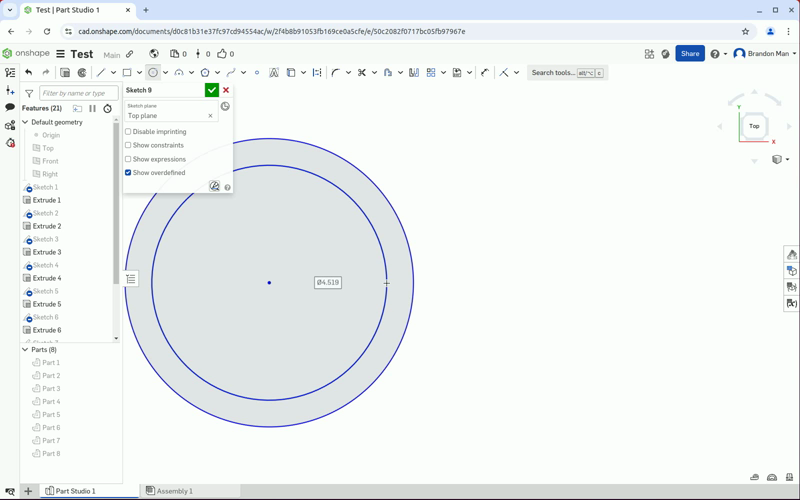
scroll(-6)
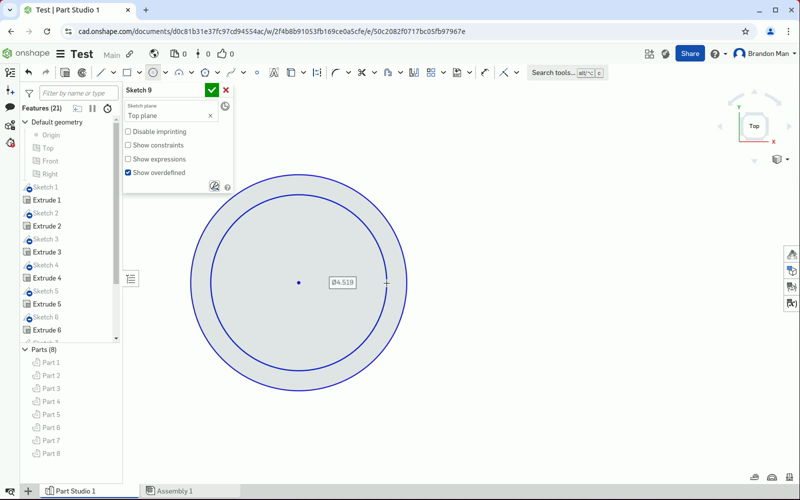
scroll(-6)
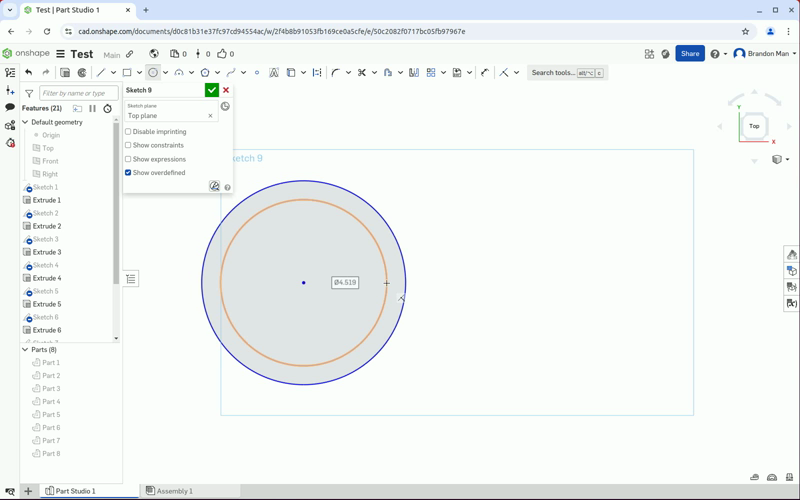
scroll(-6)
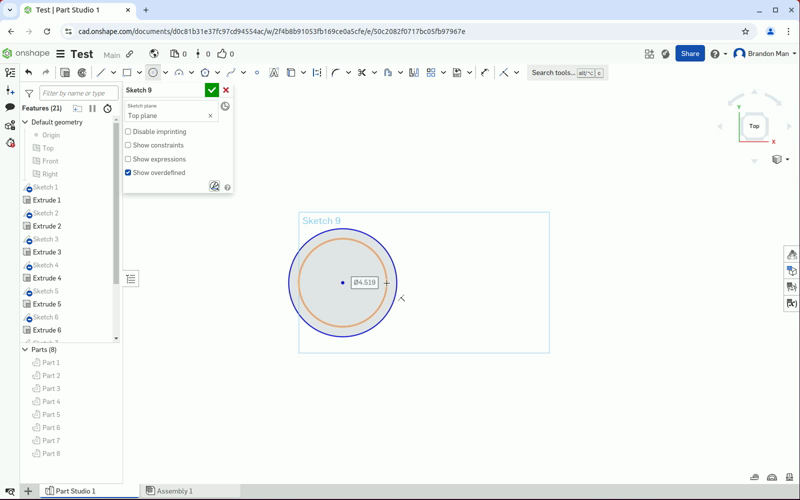
scroll(-6)
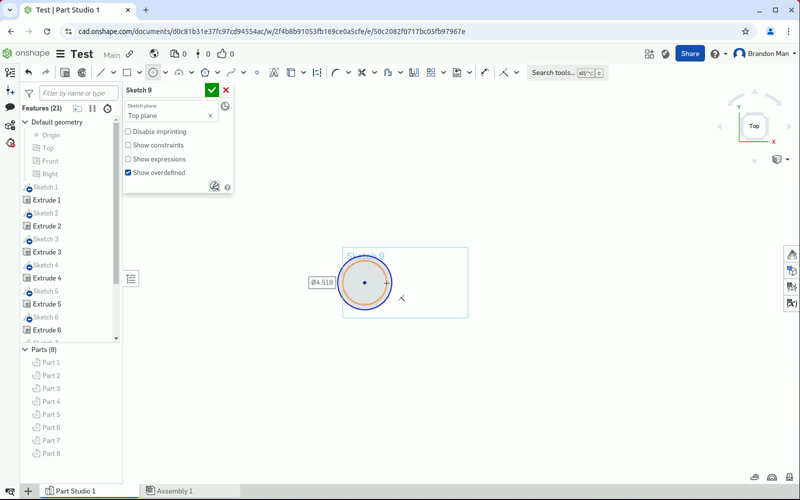
scroll(-6)
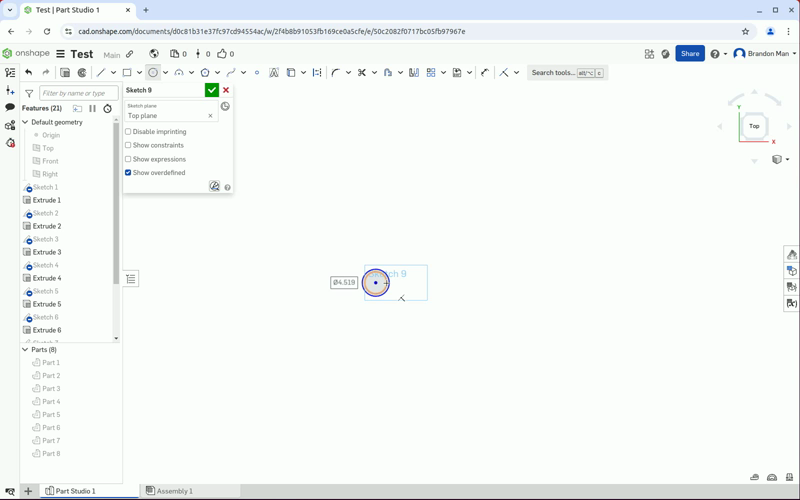
key(esc)
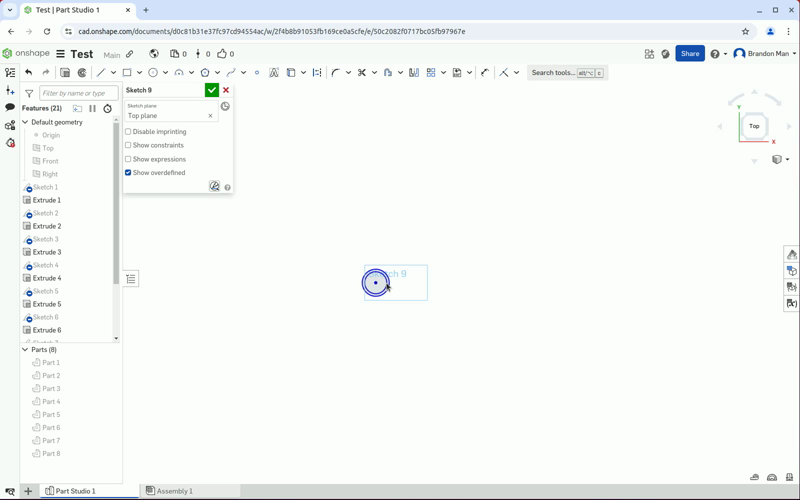
mouse_move(384, 274)
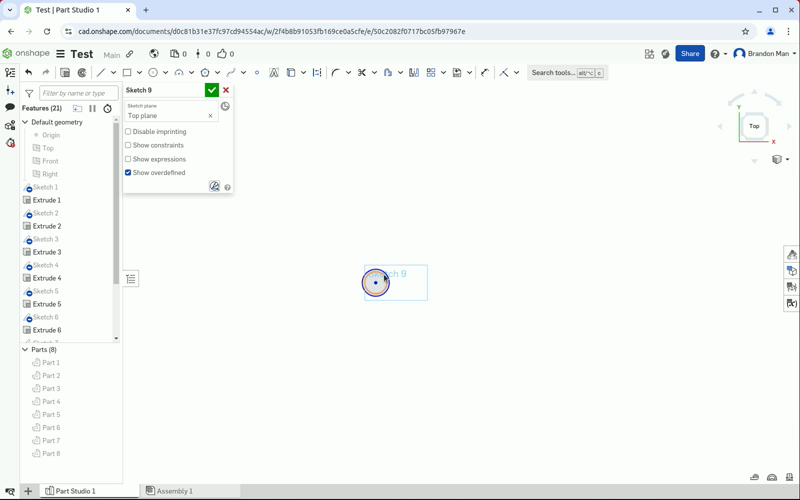
scroll(6)
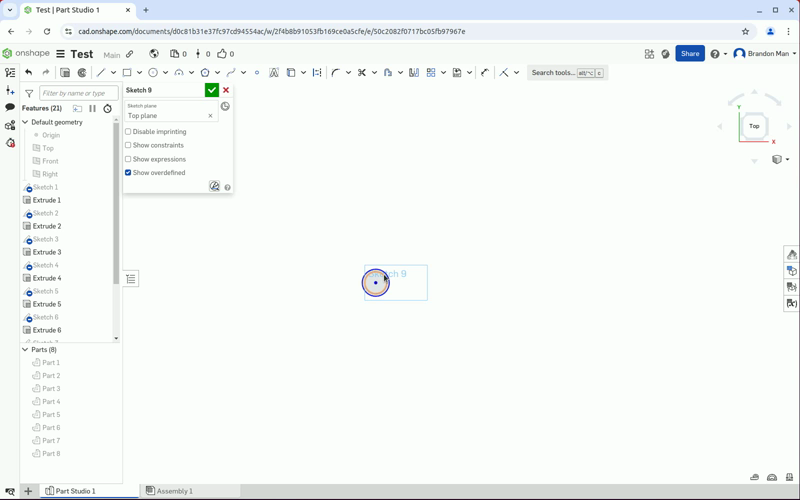
scroll(6)
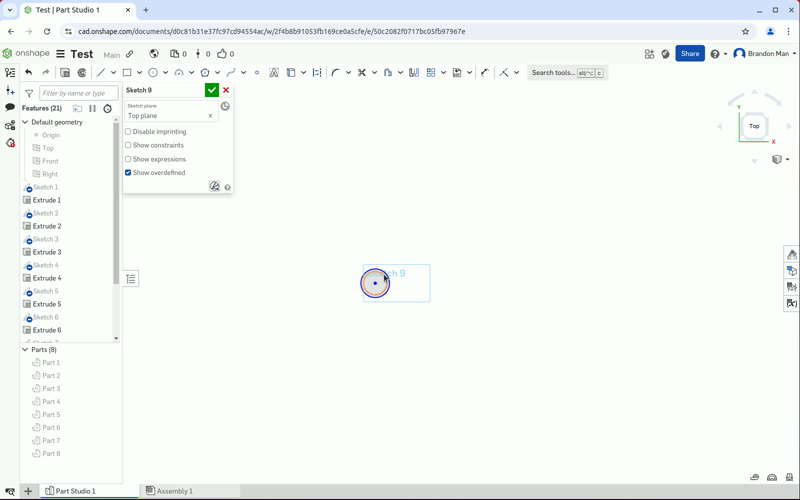
scroll(6)
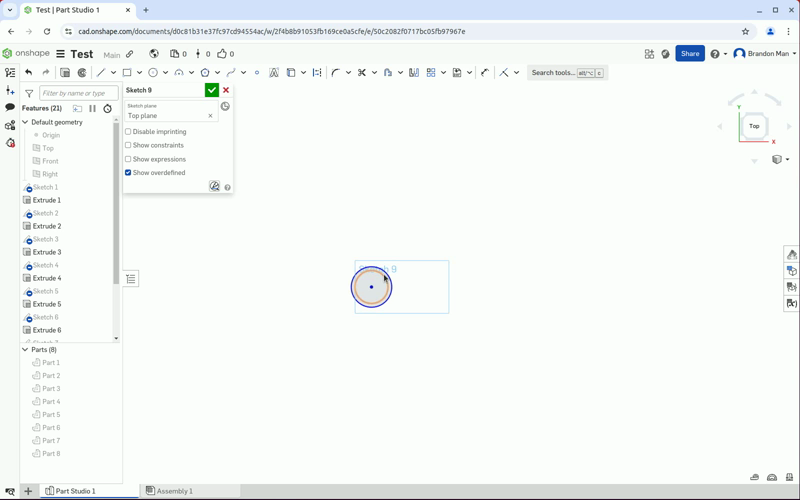
scroll(6)
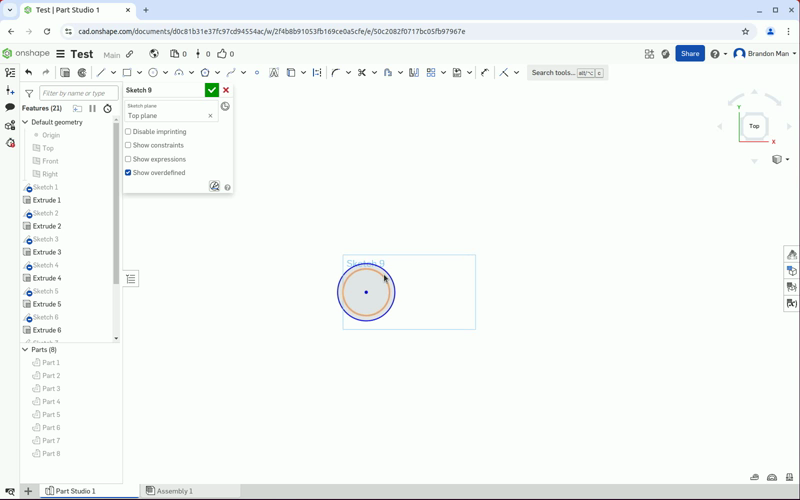
scroll(6)
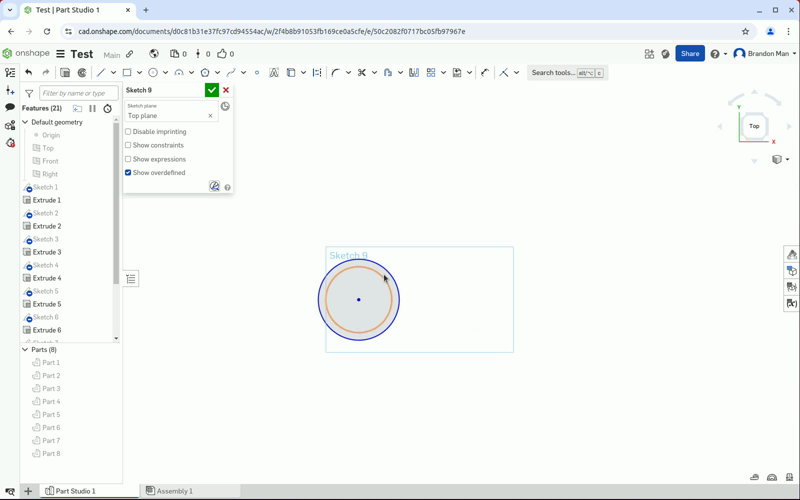
scroll(6)
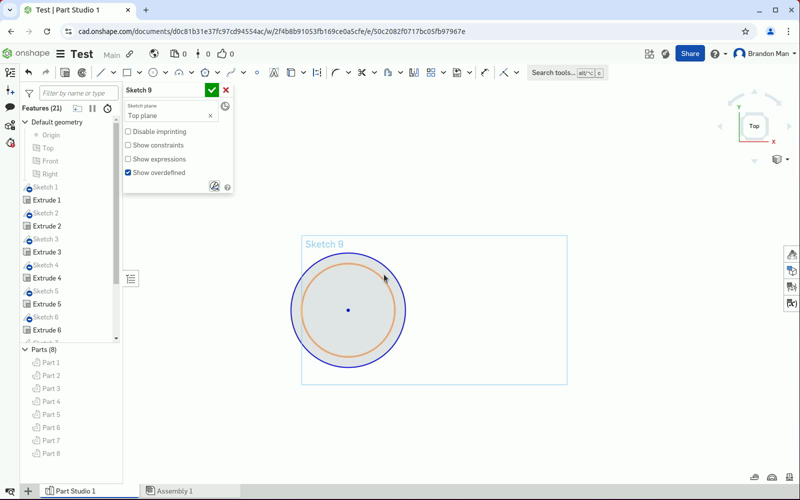
scroll(6)
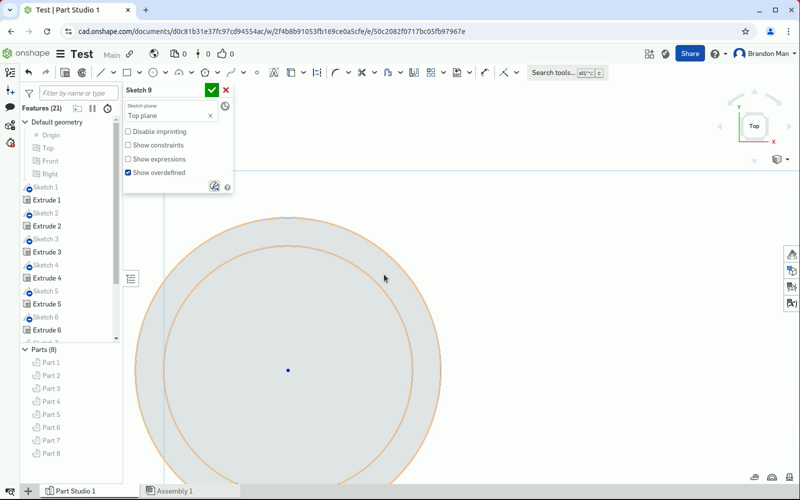
click(384, 274)
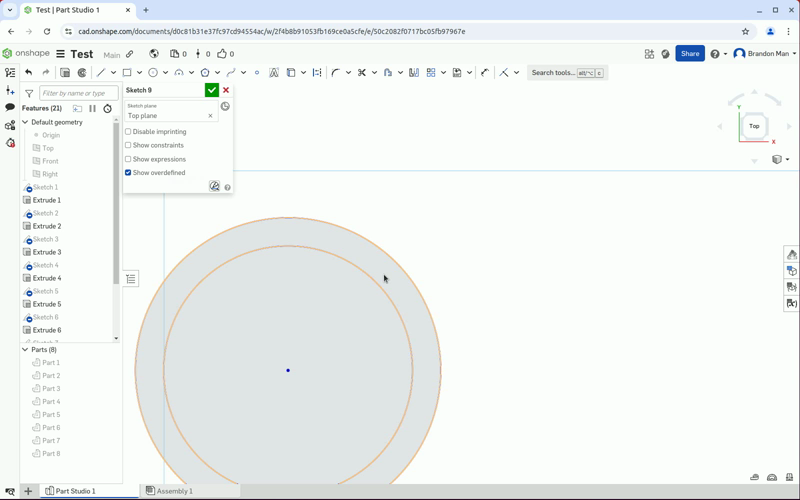
scroll(-6)
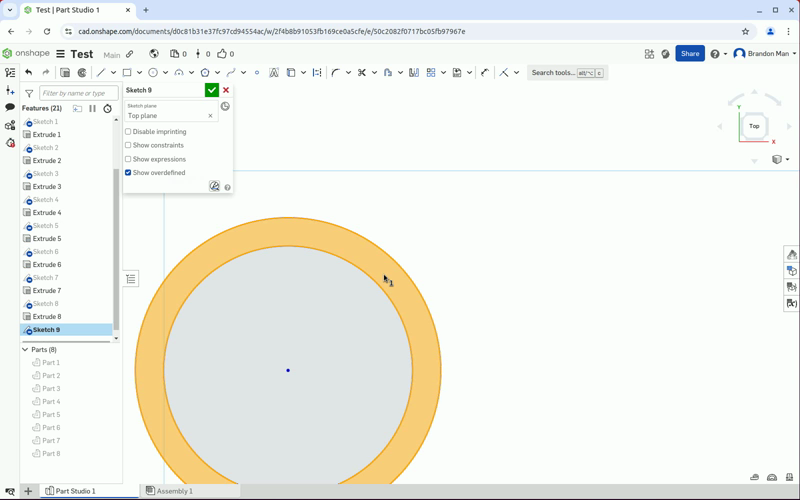
scroll(-6)
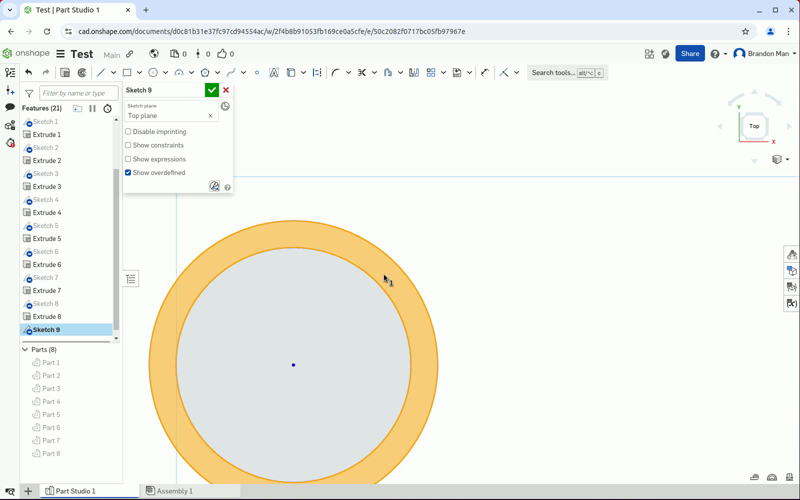
scroll(-6)
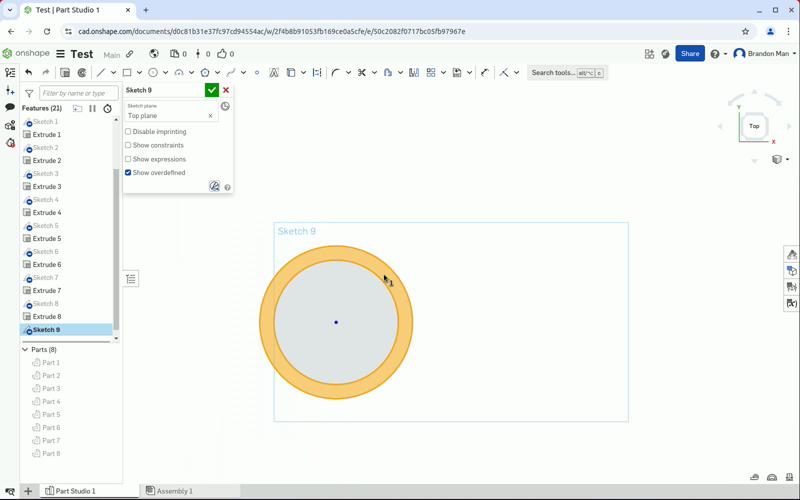
scroll(-6)
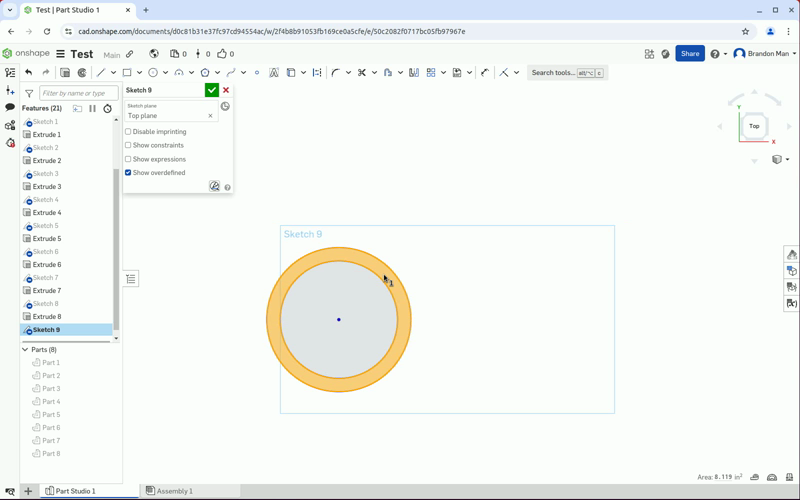
scroll(-6)
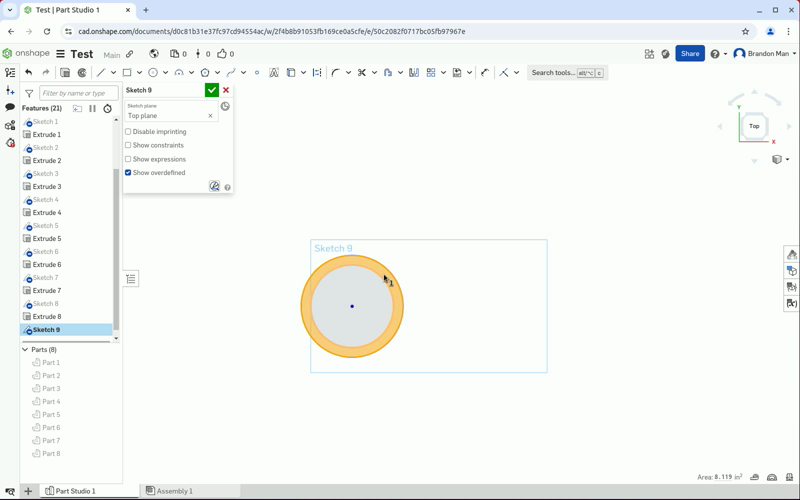
scroll(-6)
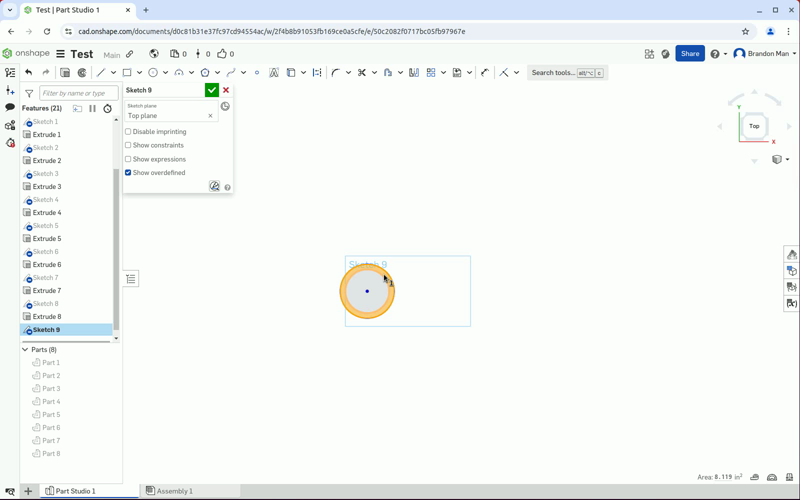
scroll(-6)
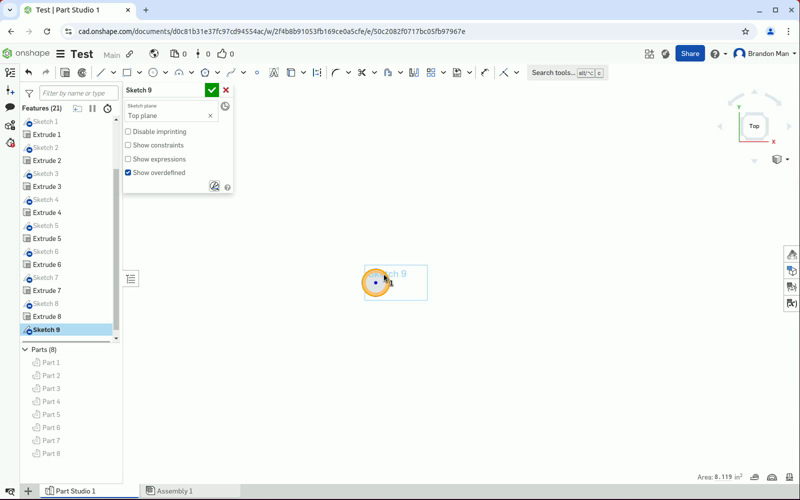
mouse_move(73, 352)
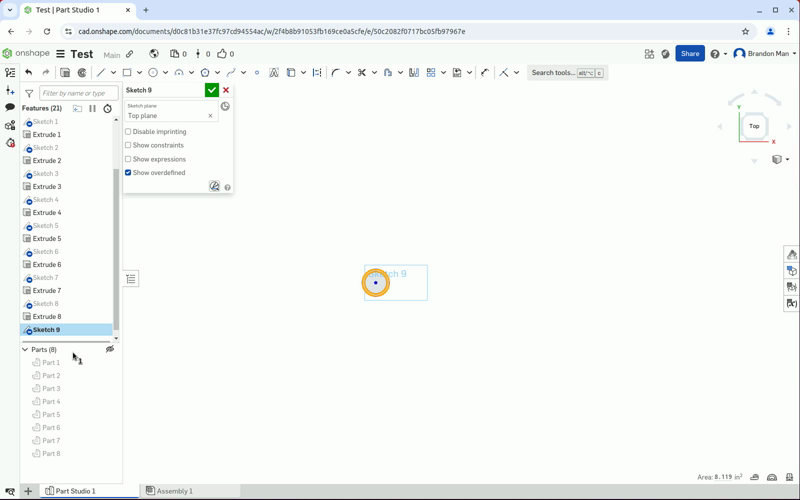
key(shift+y)
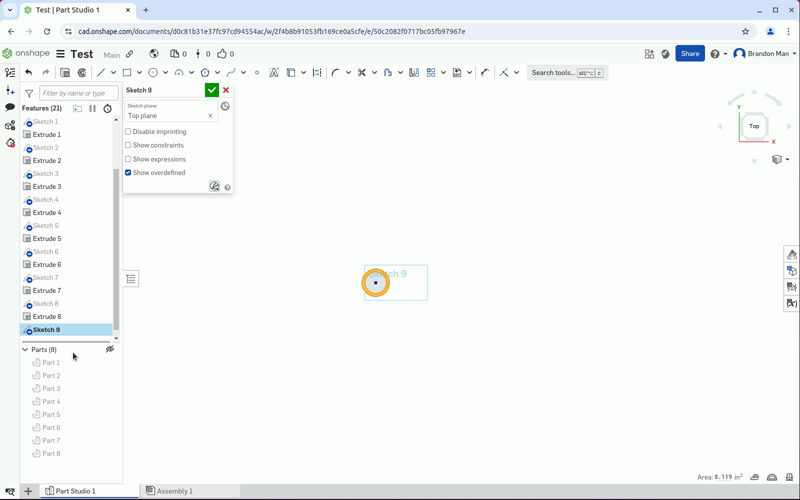
key(shift+e)
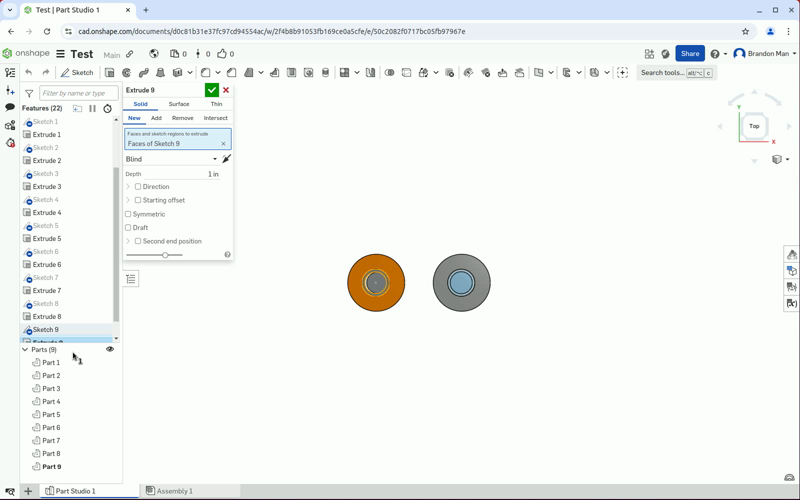
mouse_move(143, 106)
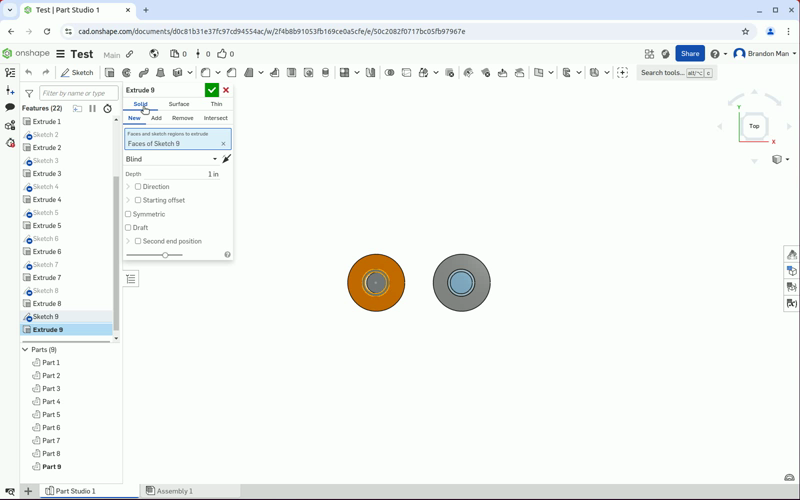
click(143, 106)
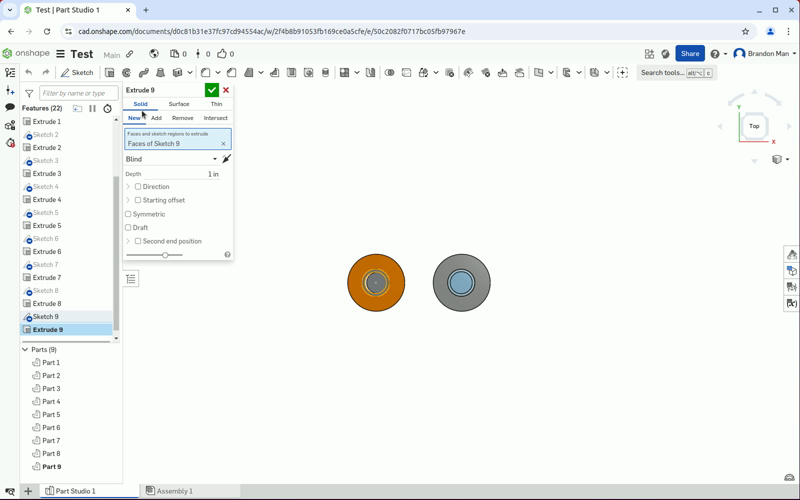
mouse_move(137, 120)
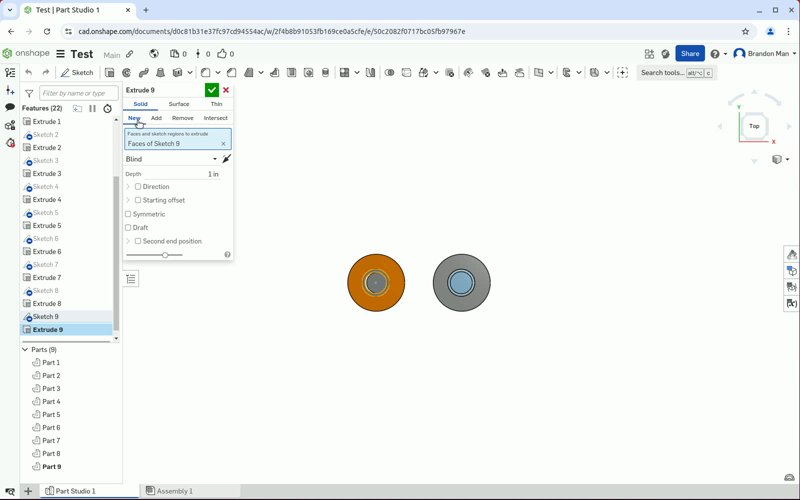
click(137, 120)
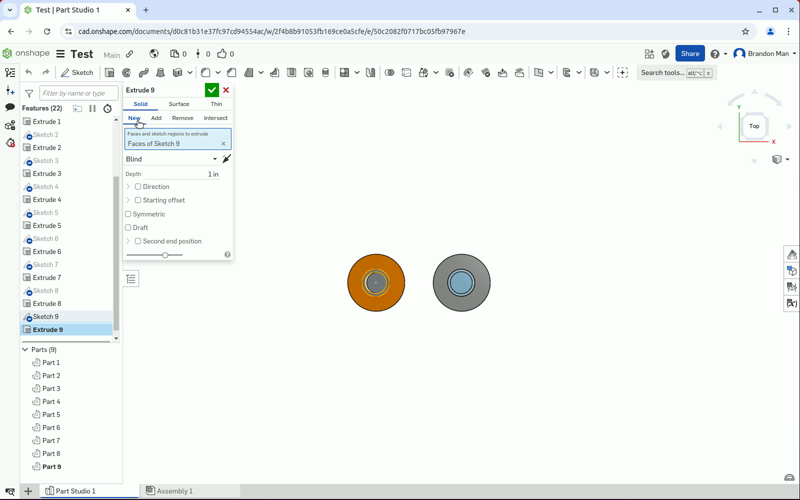
key(tab, 4)
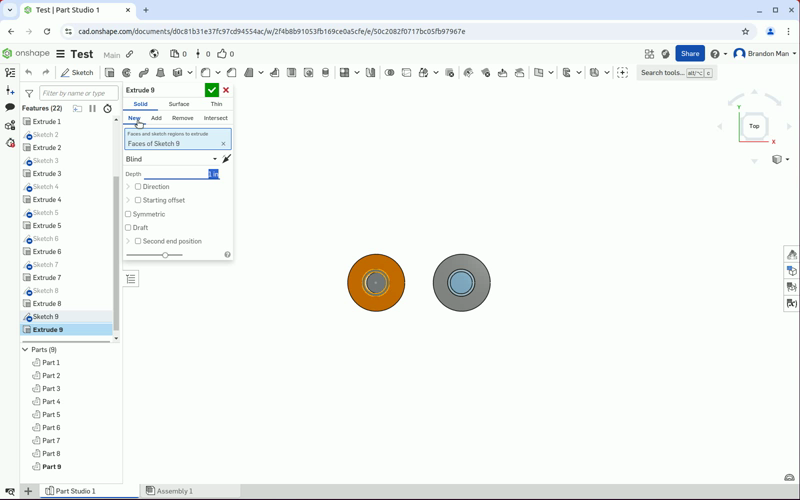
text(0.481)
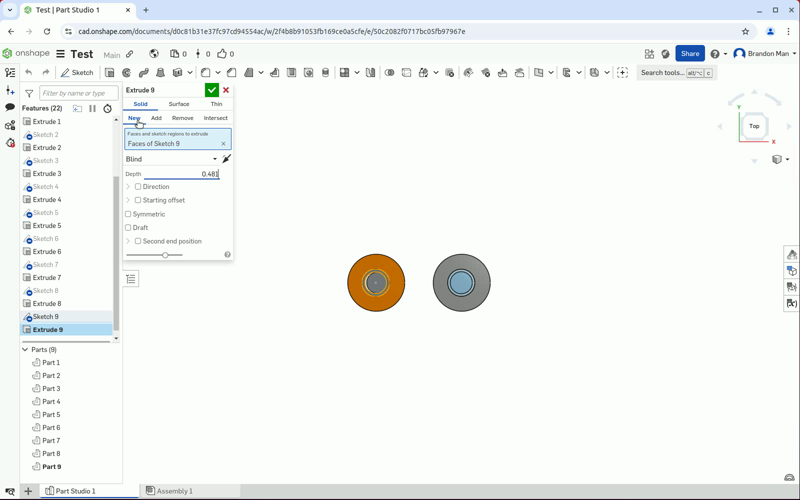
key(enter)
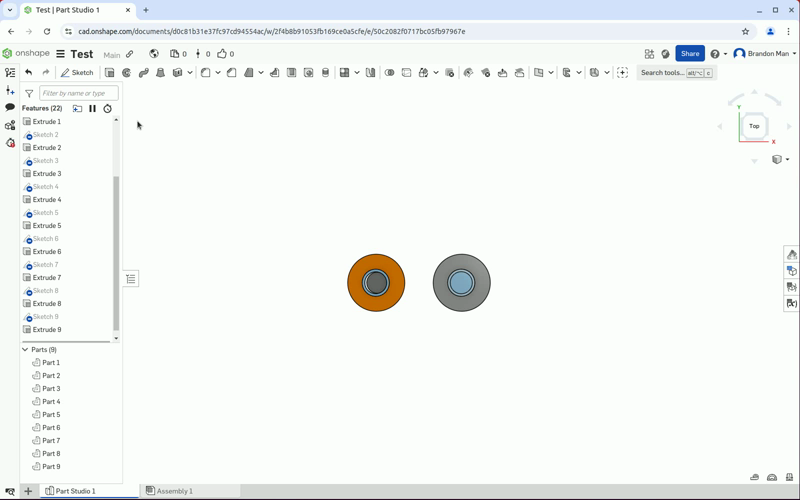
key(shift+h)
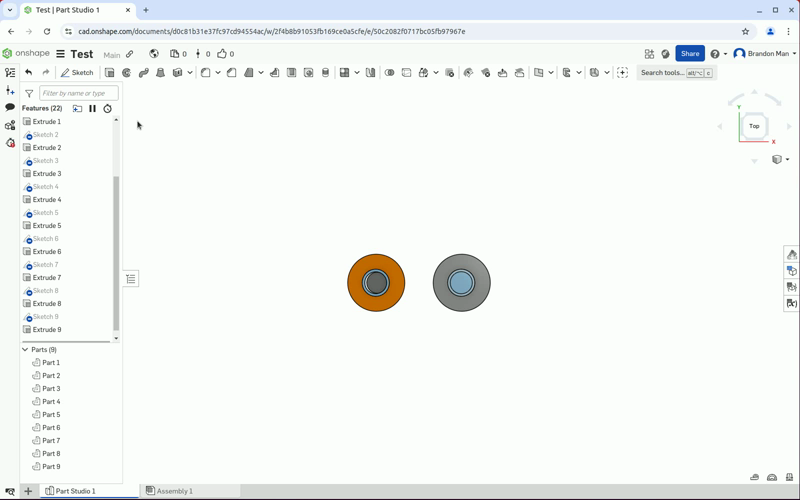
key(shift+h)
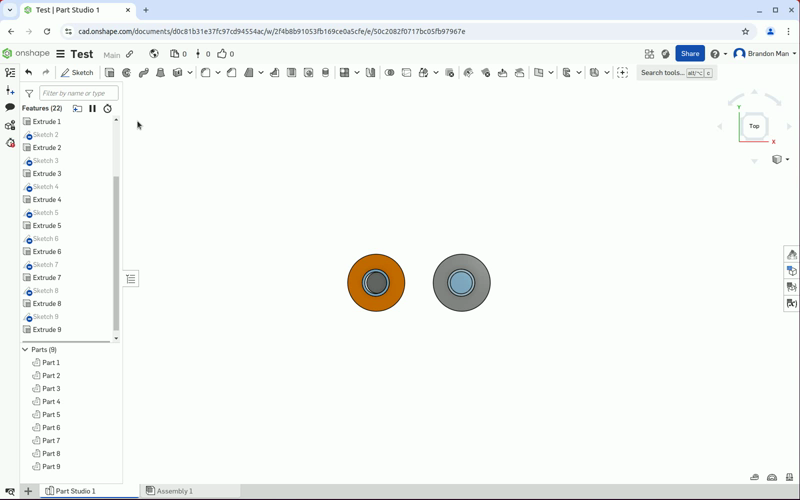
mouse_move(69, 111)
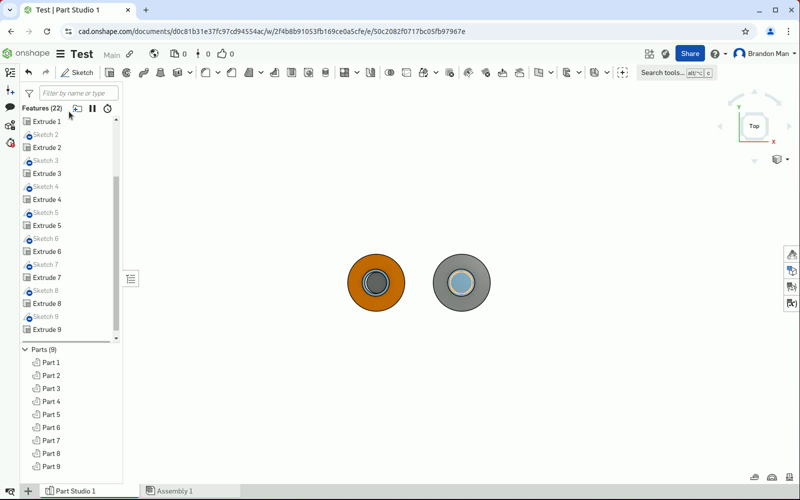
click(69, 111)
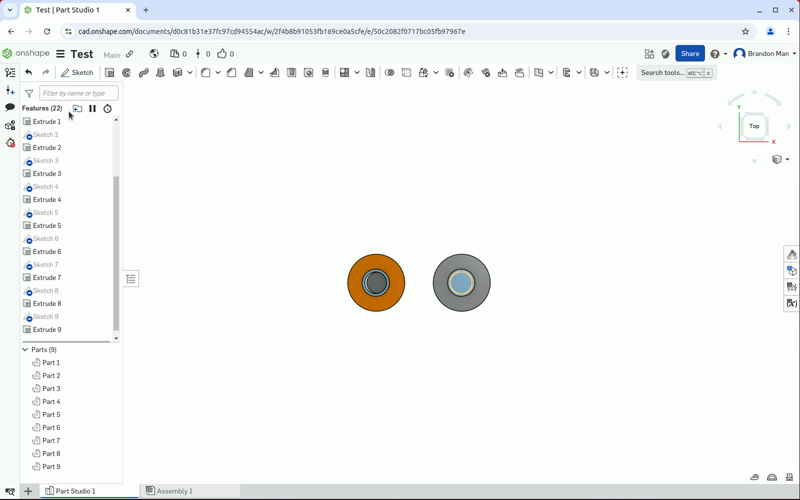
key(shift+s)
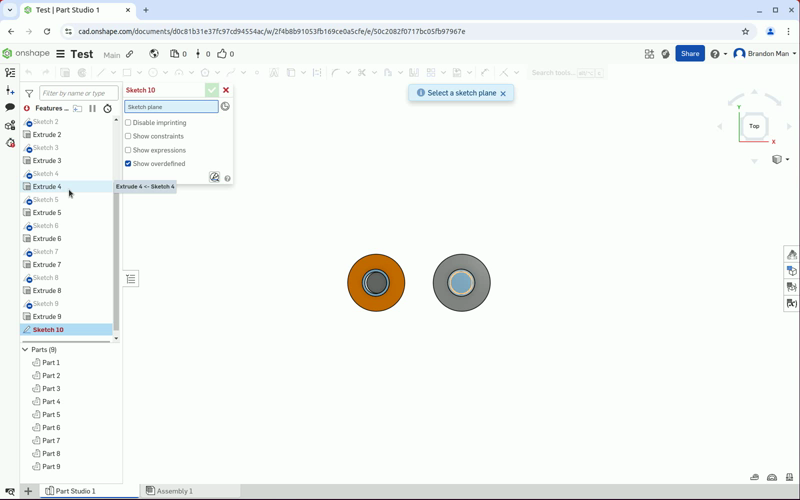
scroll(3)
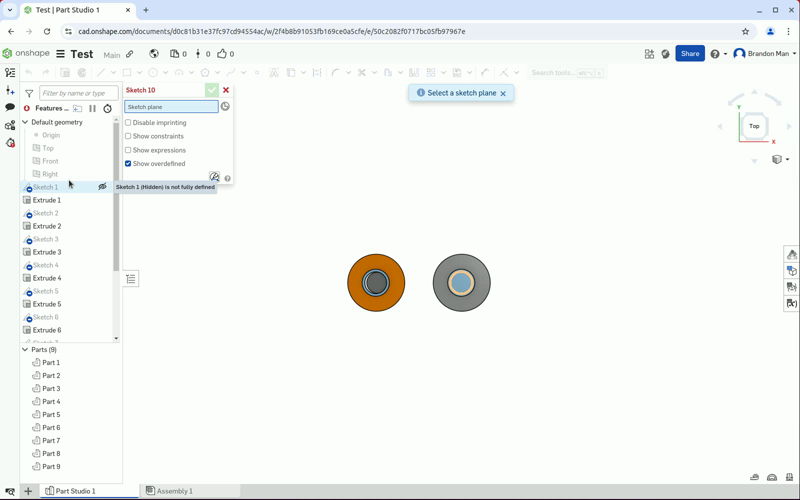
mouse_move(69, 150)
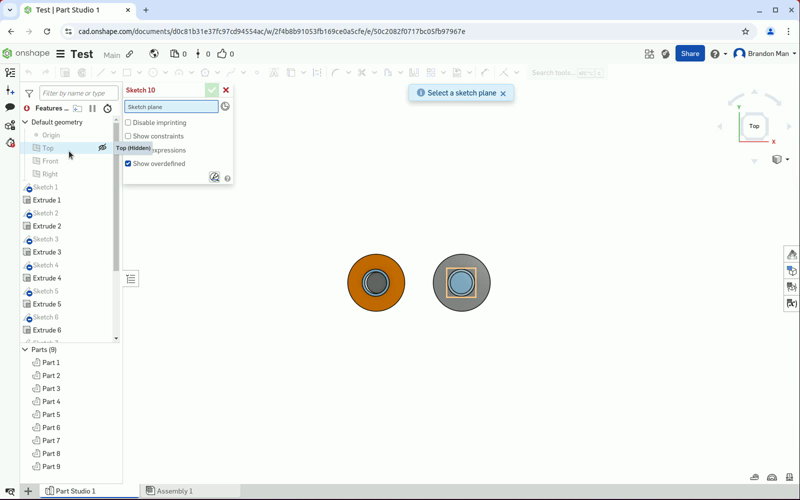
click(69, 150)
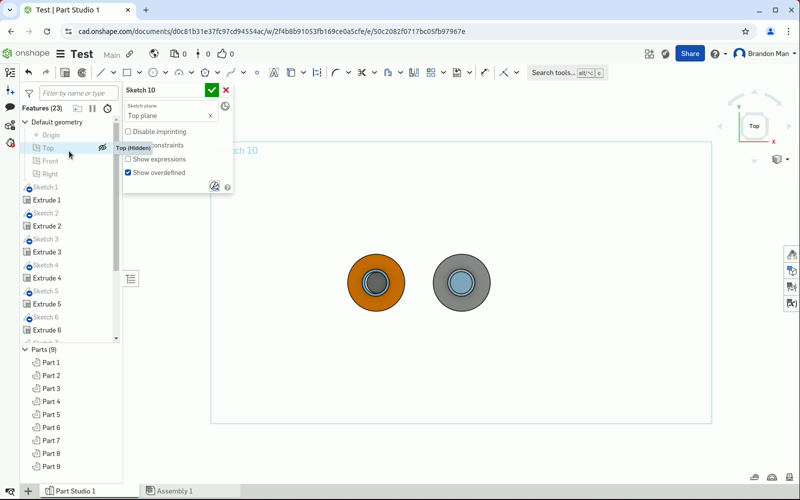
mouse_move(73, 352)
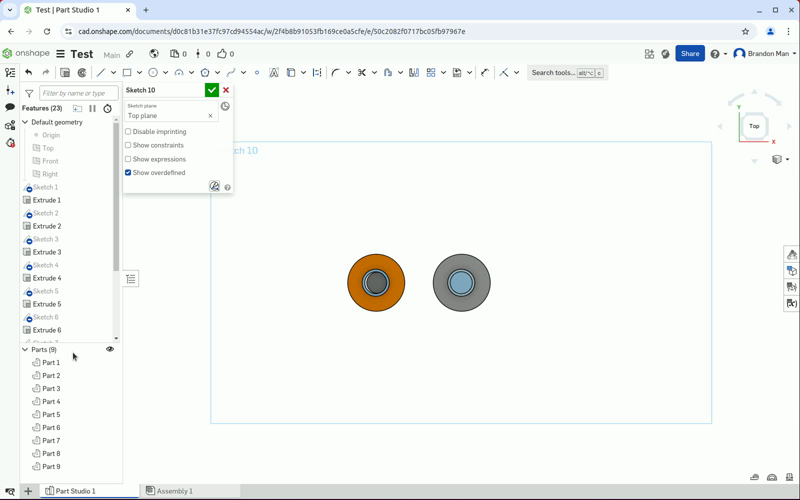
key(y)
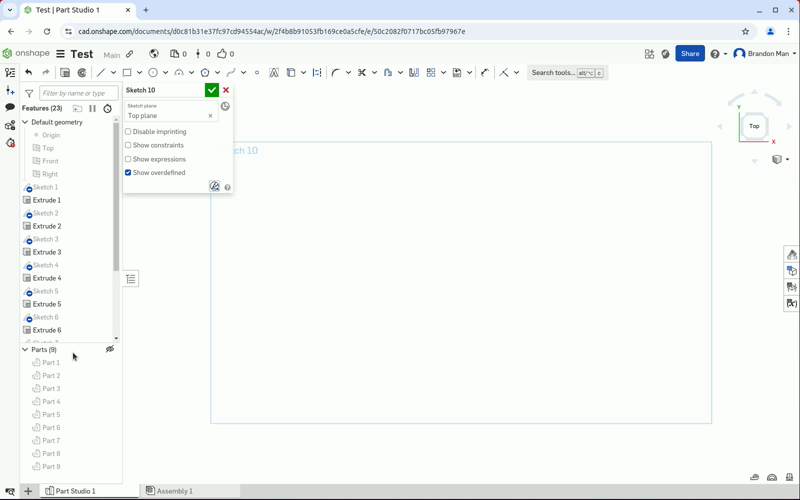
key(c)
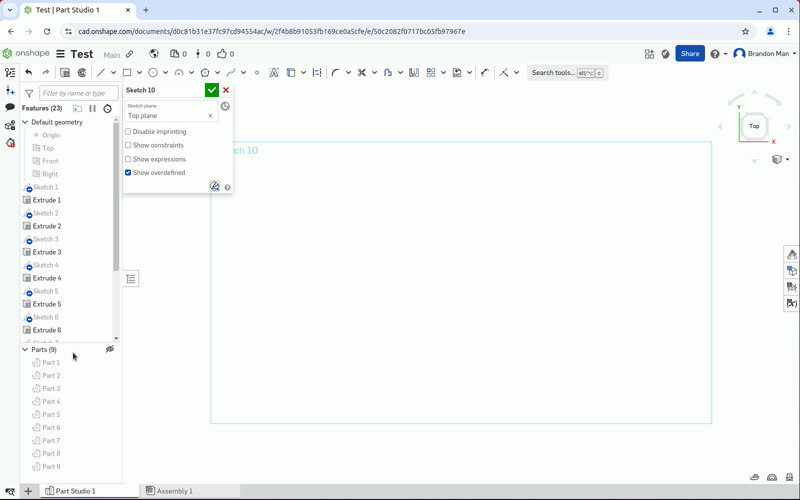
key_down(shift)
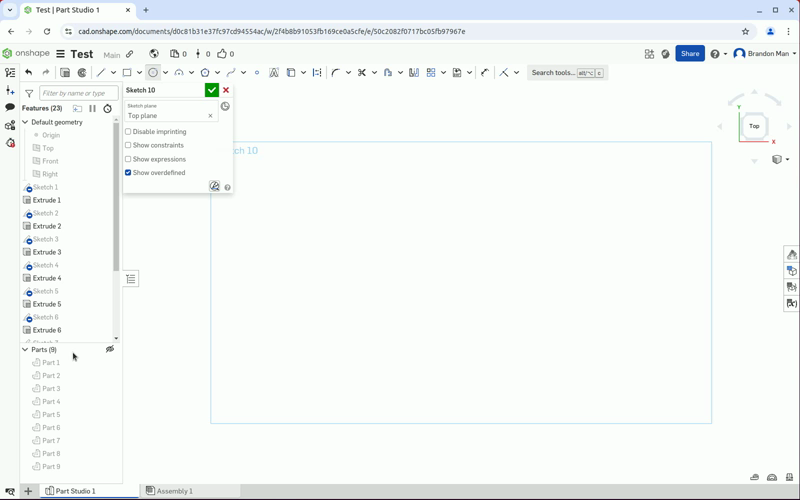
mouse_move(377, 282)
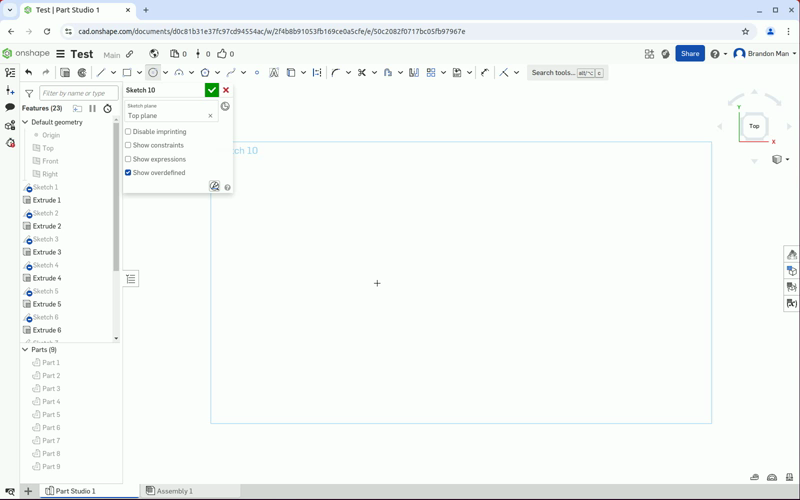
click(377, 282)
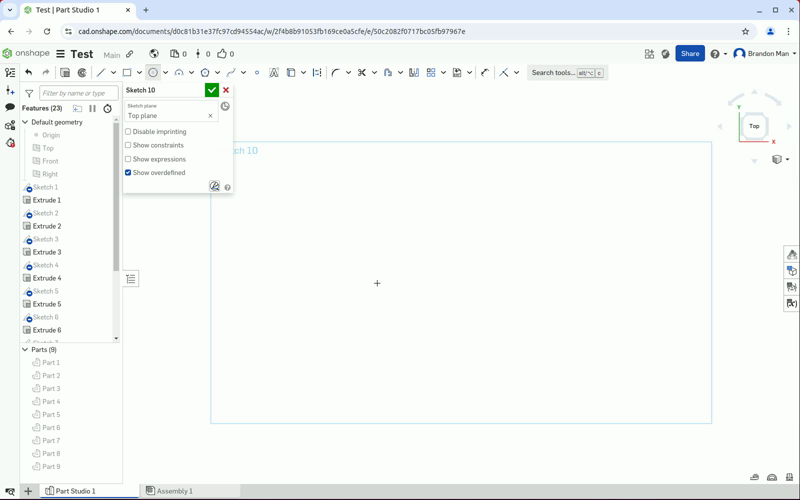
key_up(shift)
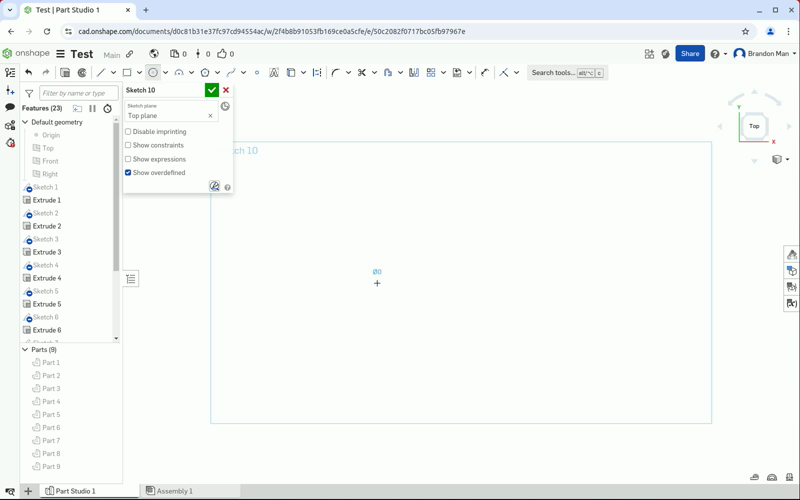
mouse_move(387, 282)
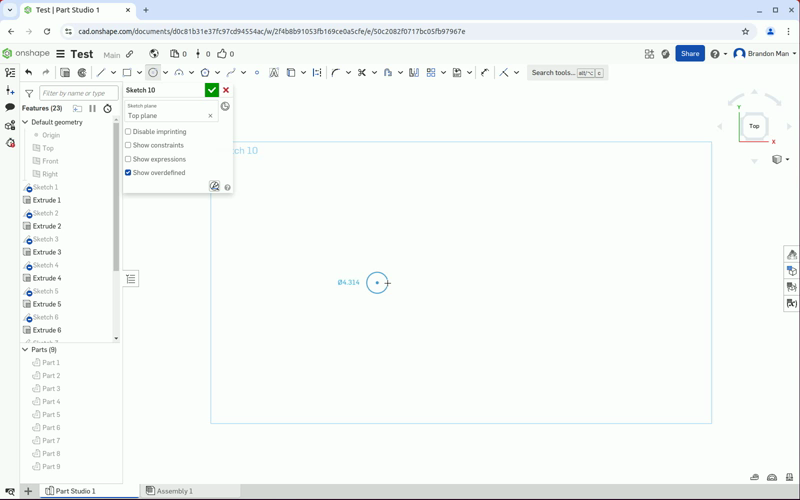
click(387, 282)
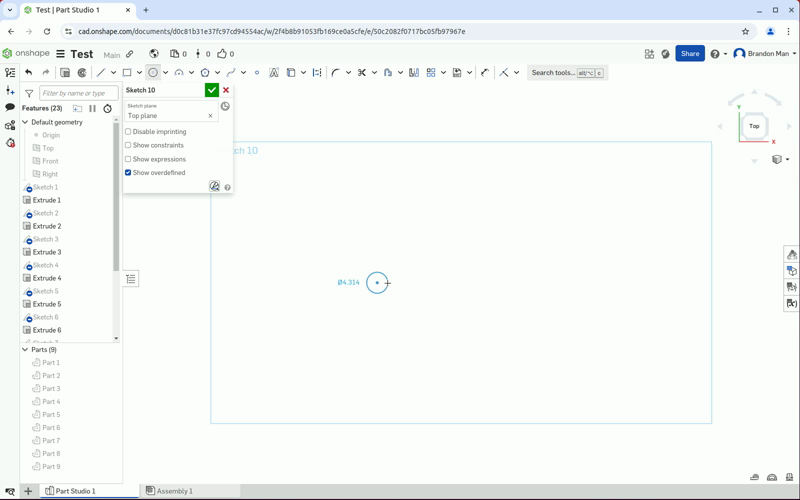
key(esc)
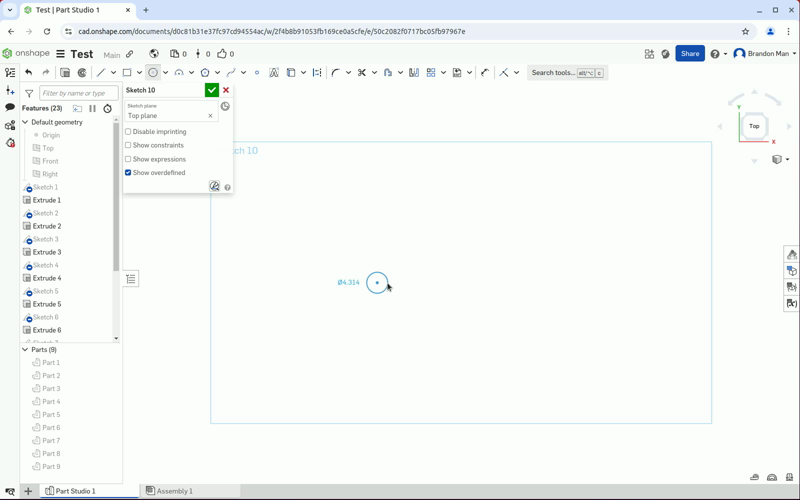
mouse_move(382, 288)
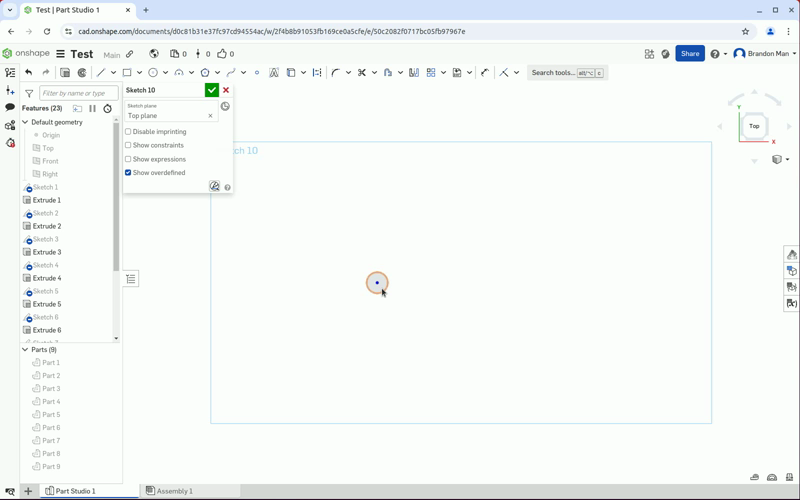
scroll(6)
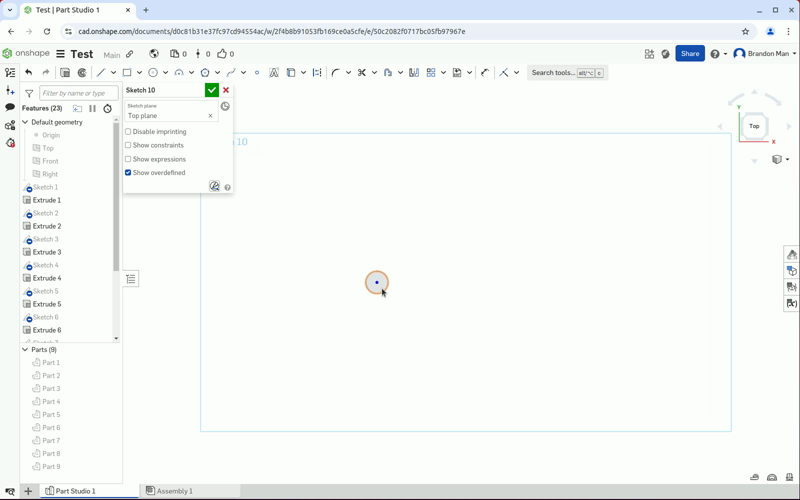
scroll(6)
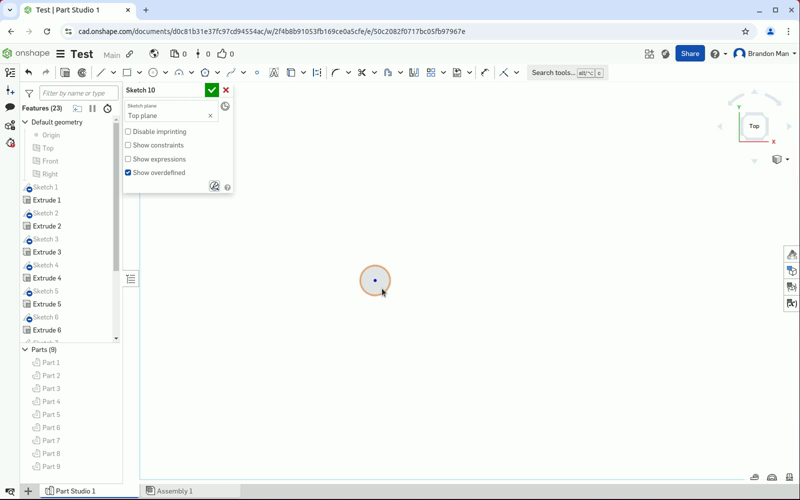
scroll(6)
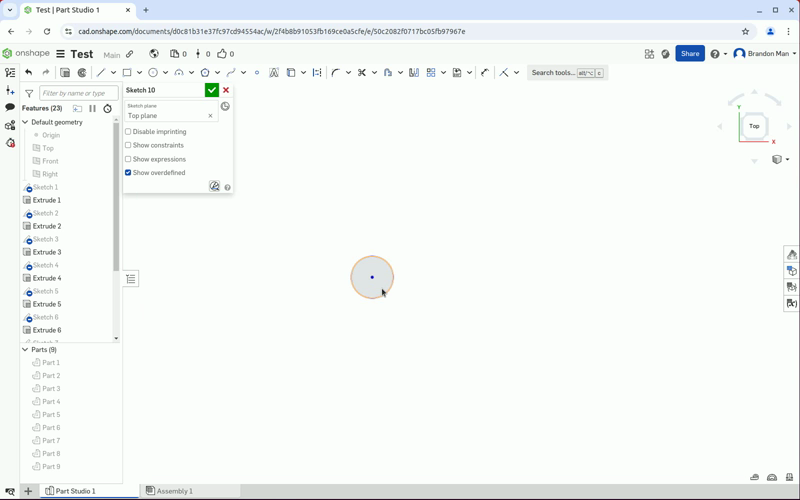
scroll(6)
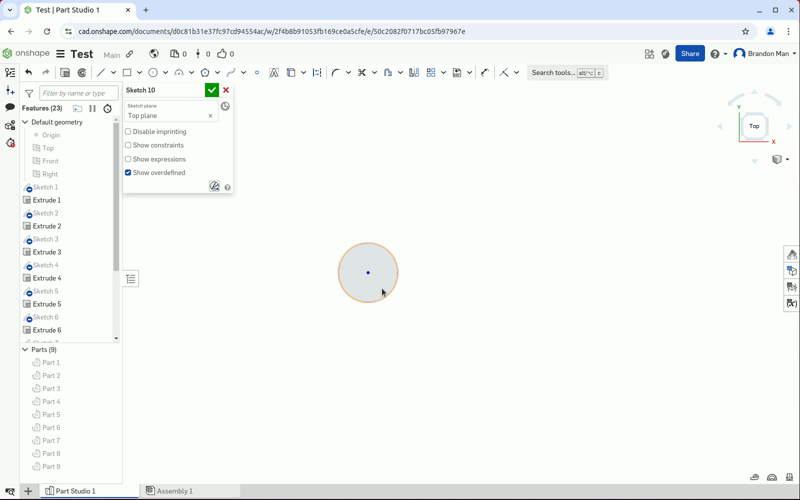
scroll(6)
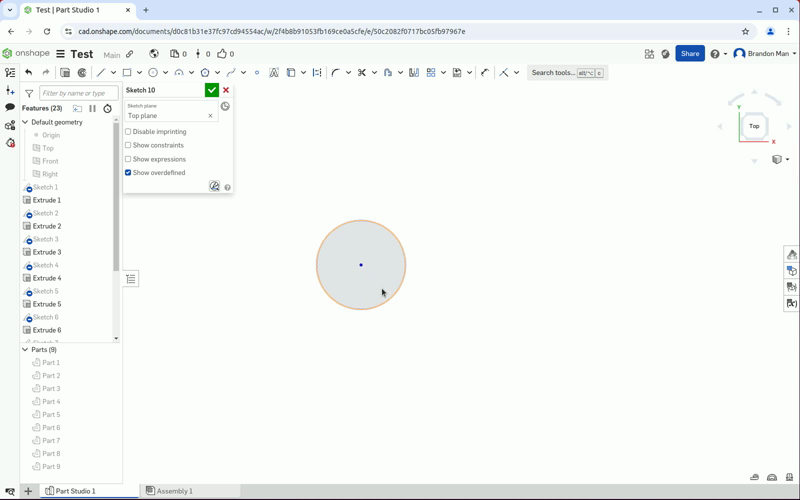
scroll(6)
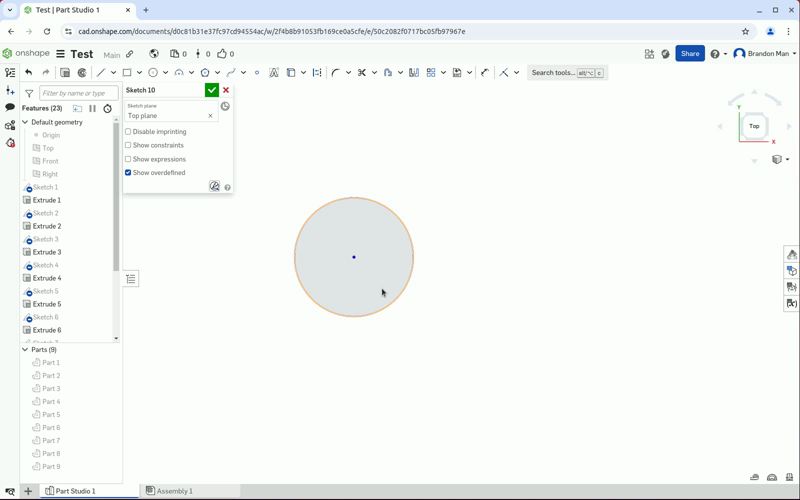
scroll(6)
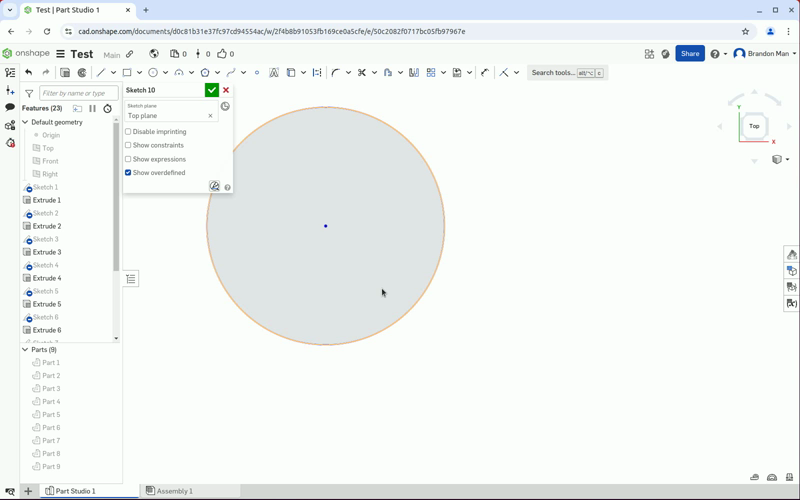
click(382, 288)
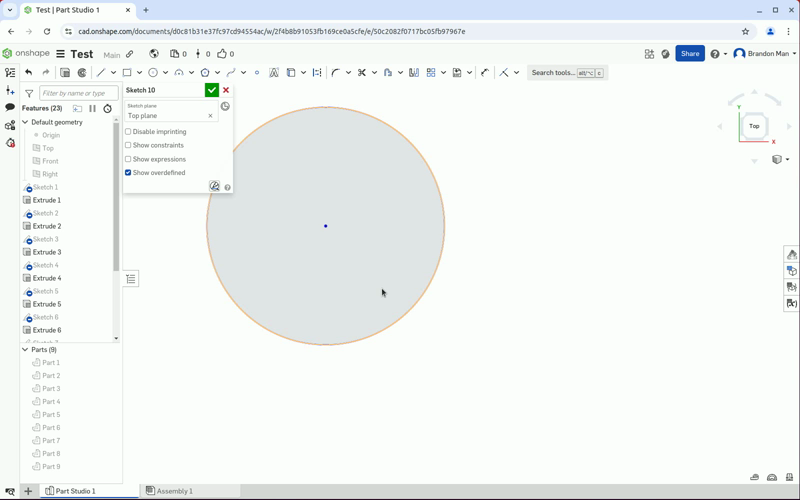
scroll(-6)
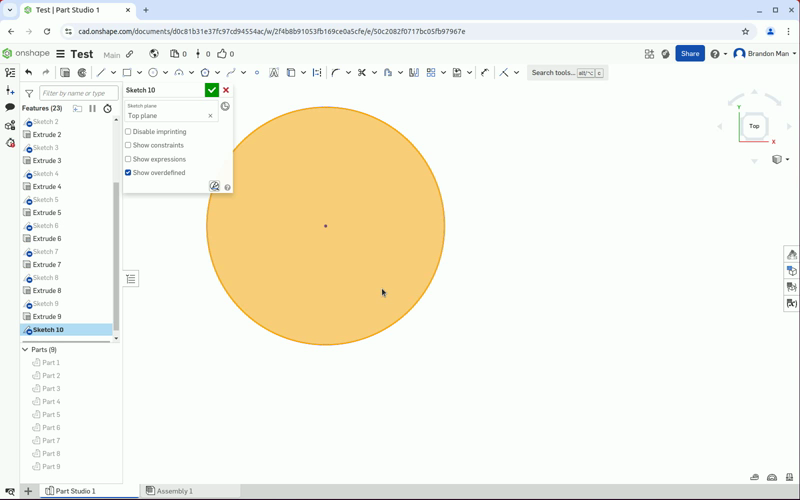
scroll(-6)
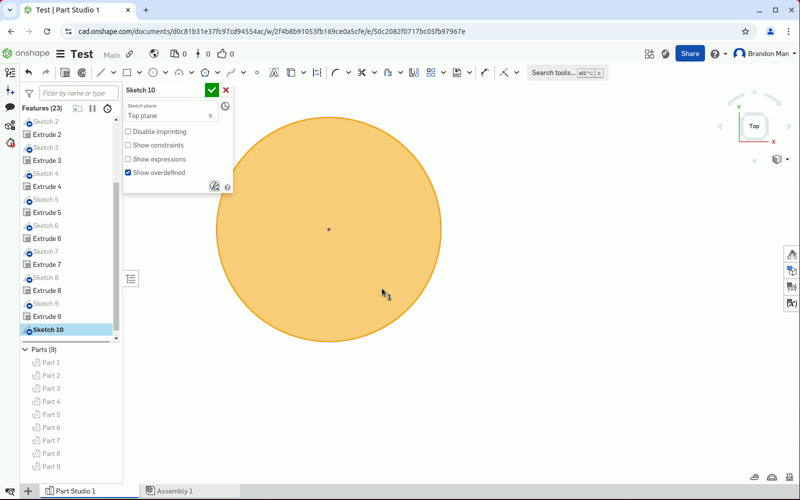
scroll(-6)
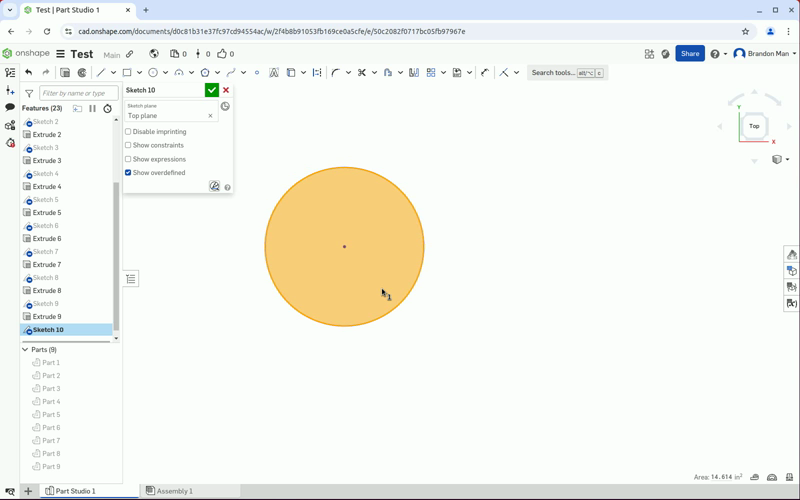
scroll(-6)
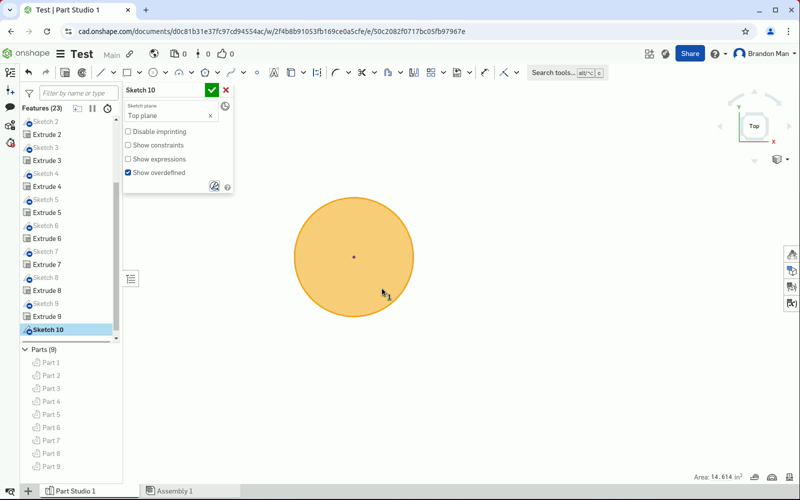
scroll(-6)
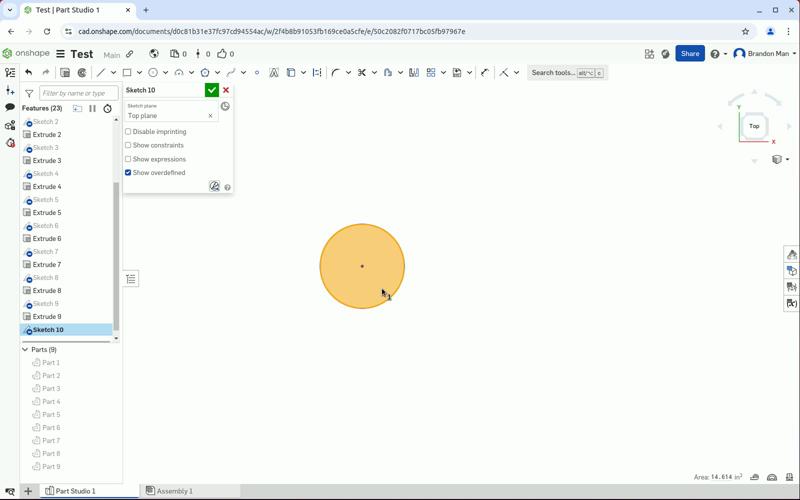
scroll(-6)
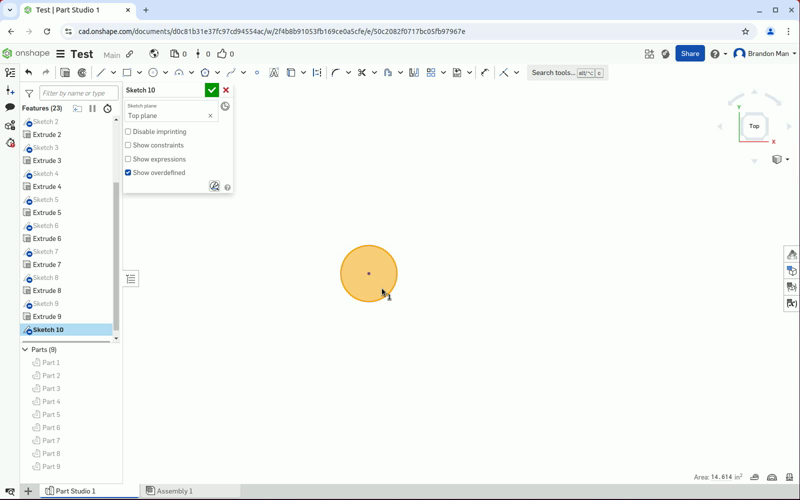
scroll(-6)
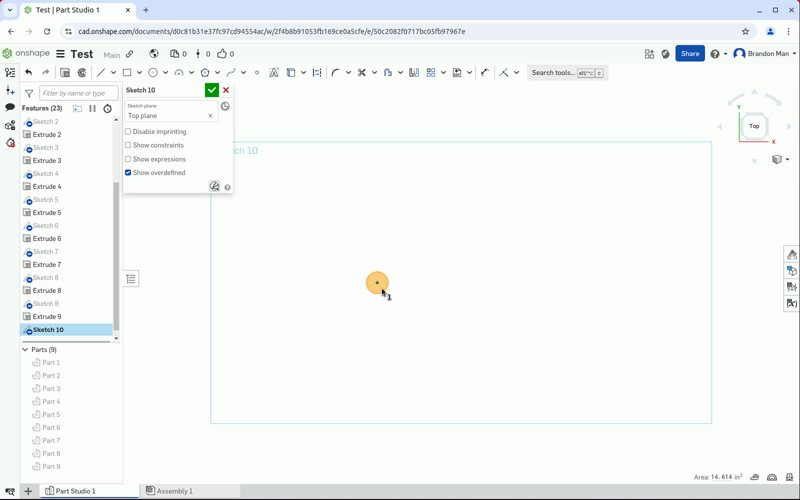
mouse_move(73, 352)
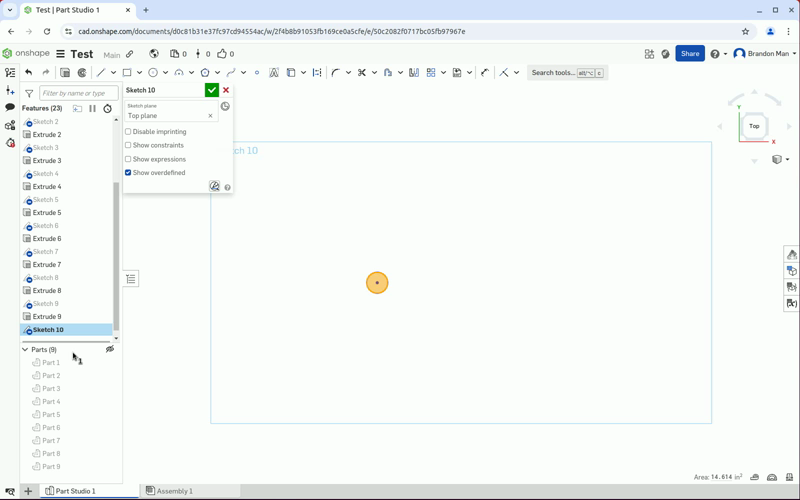
key(shift+y)
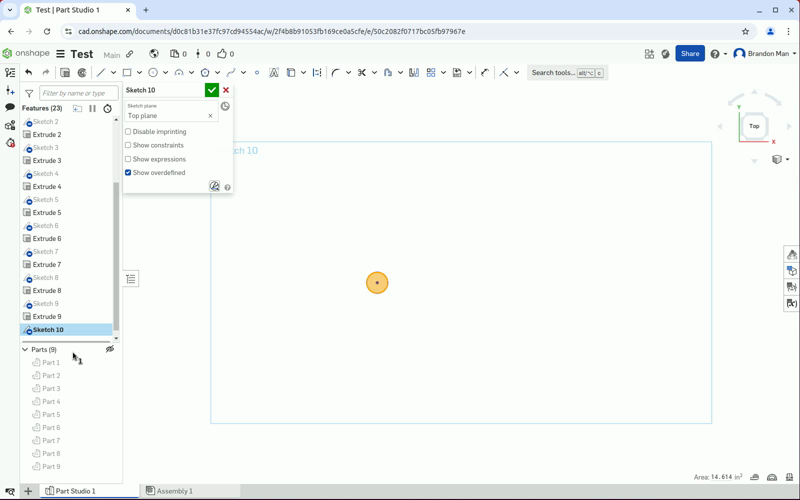
key(shift+e)
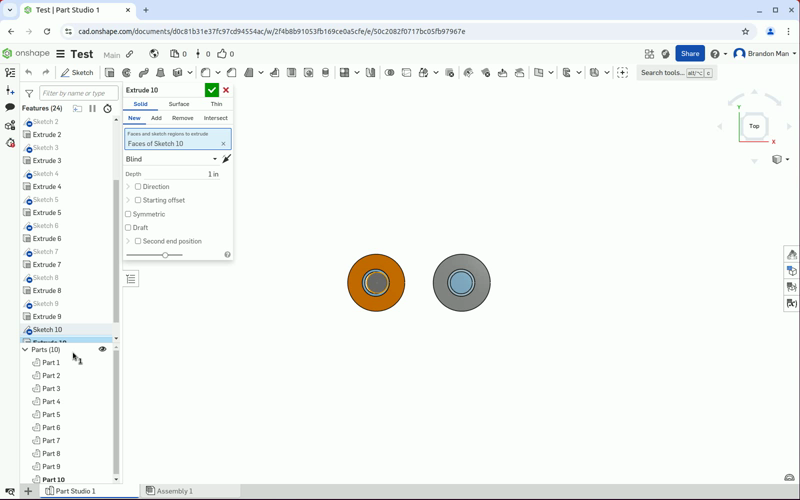
mouse_move(143, 106)
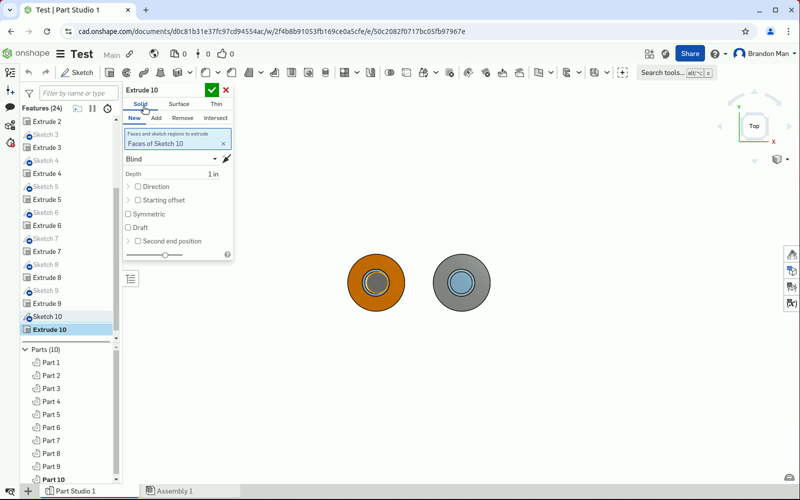
click(143, 106)
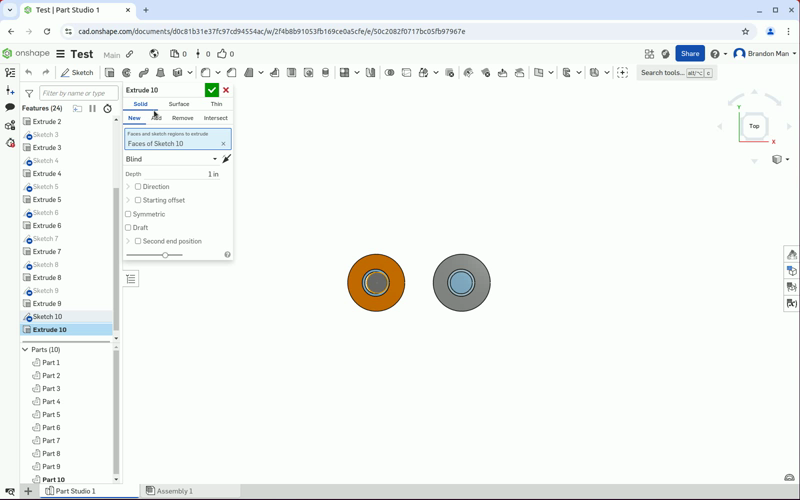
mouse_move(186, 120)
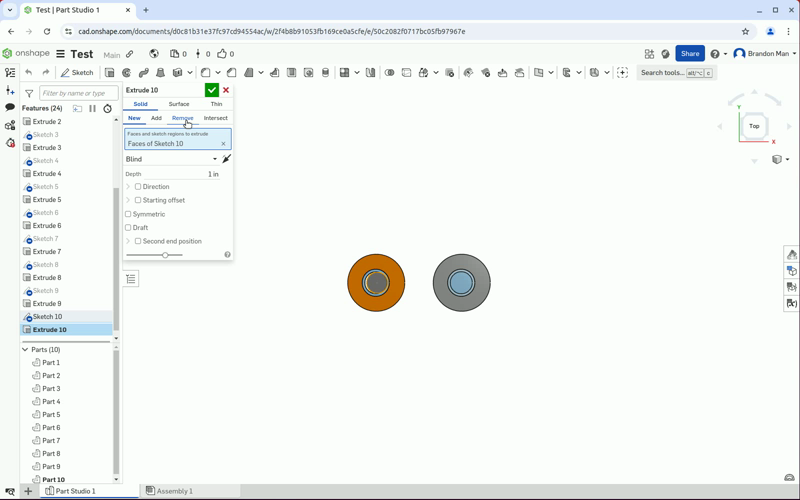
click(186, 120)
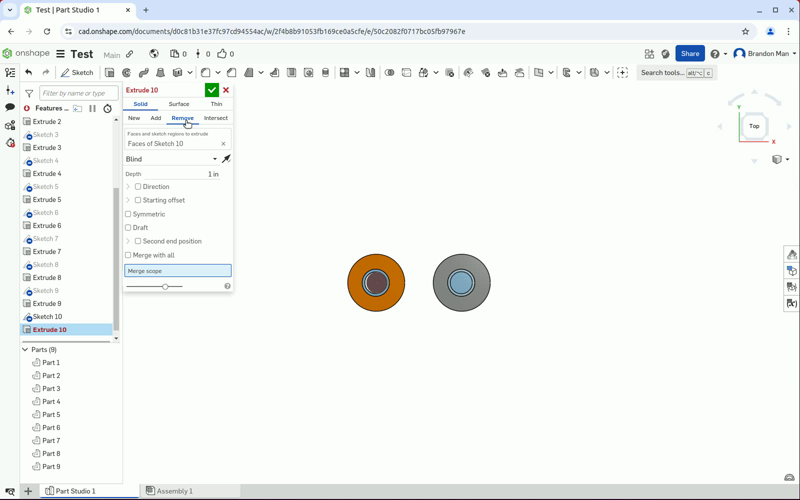
key(tab, 4)
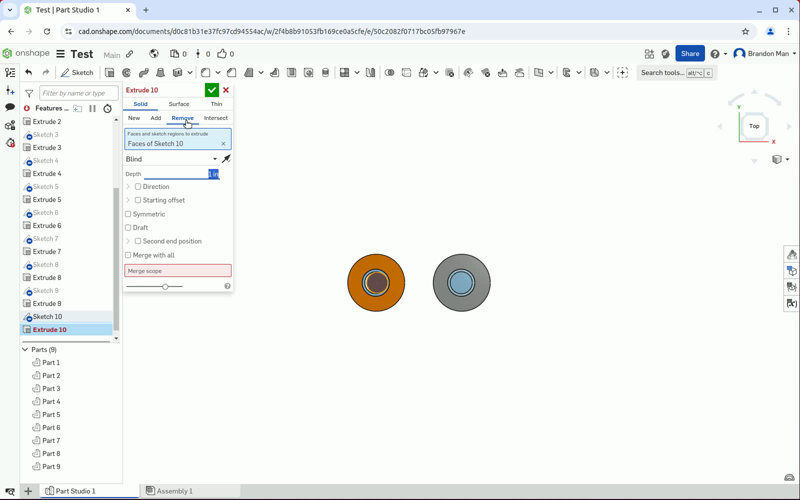
text(1.204)
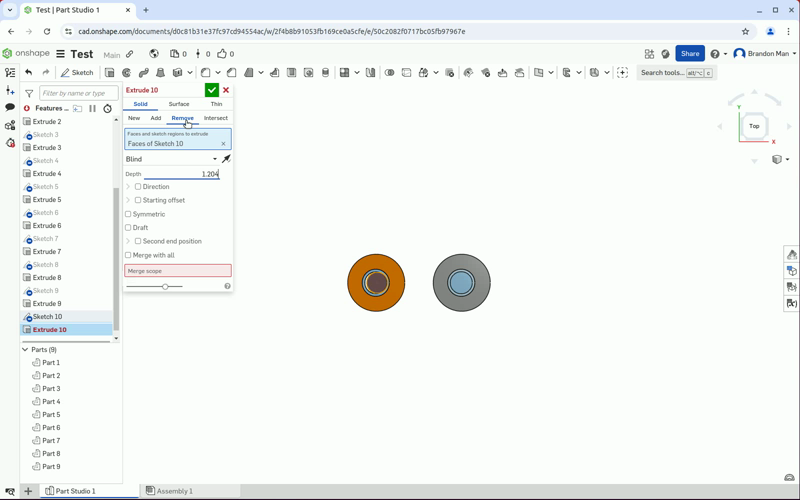
key(tab, 6)
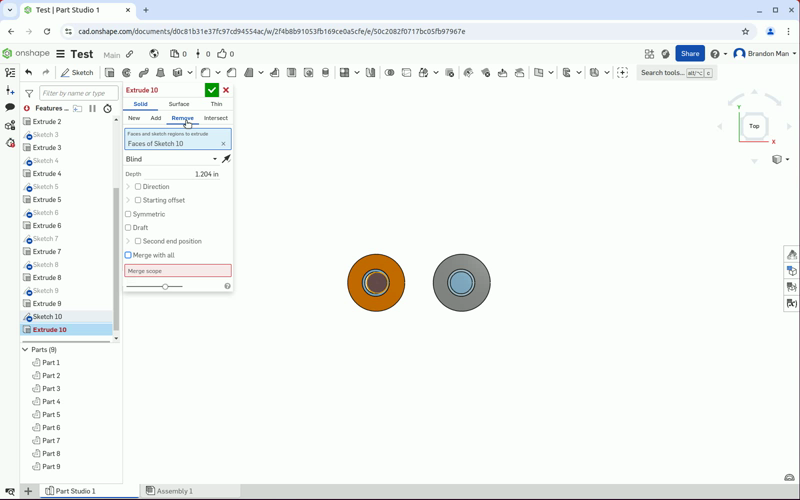
key(space)
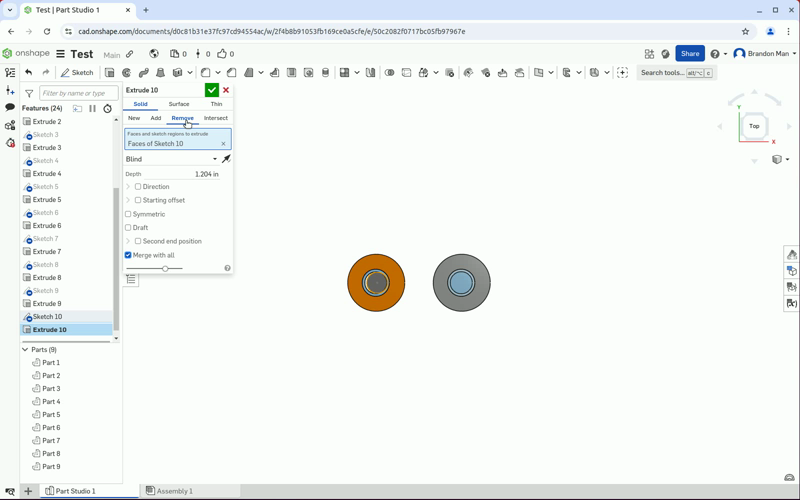
key(enter)
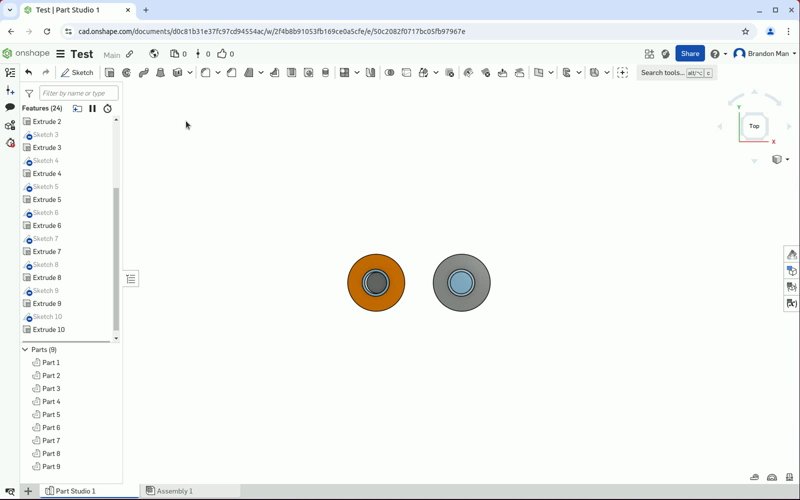
key(shift+h)
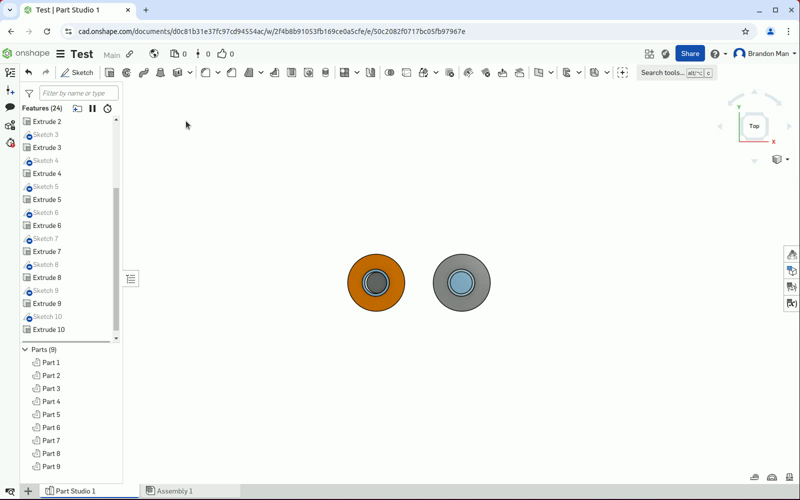
key(shift+h)
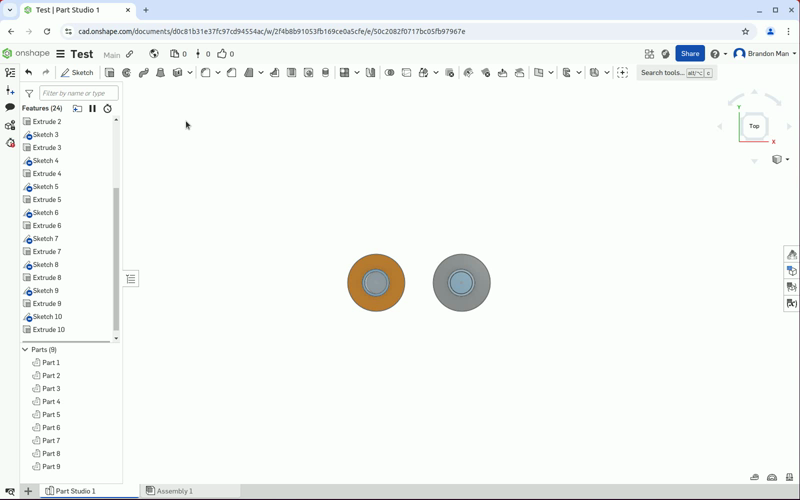
key(shift+7)
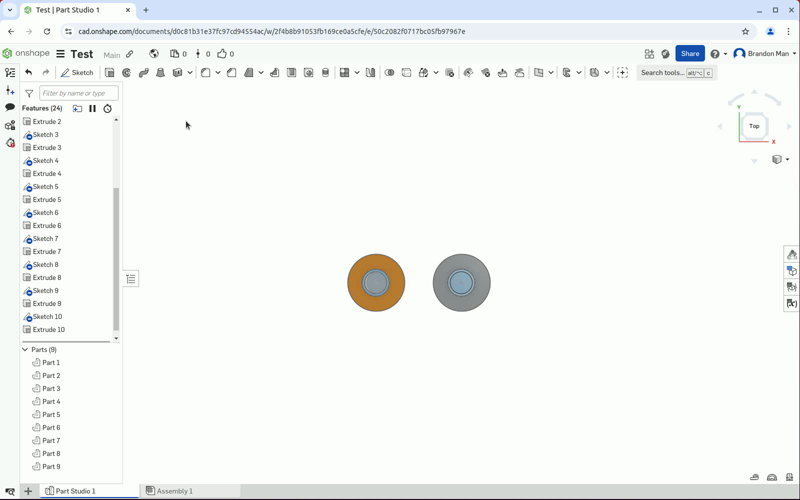
key(up, 3)
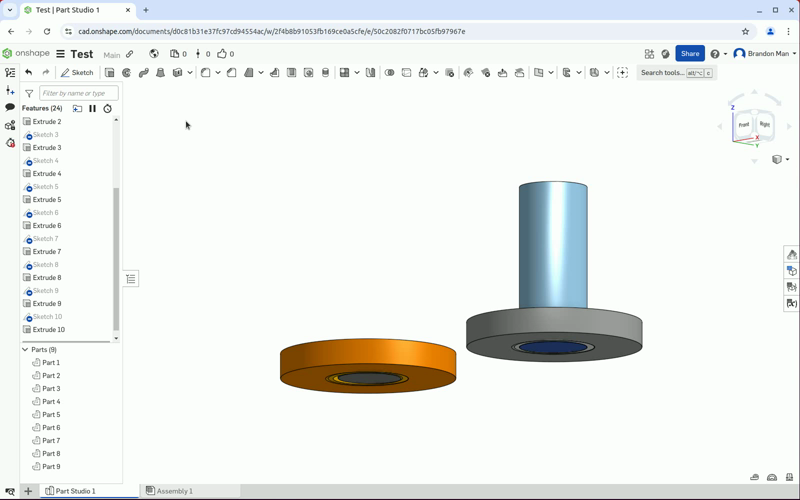
key(left, 3)
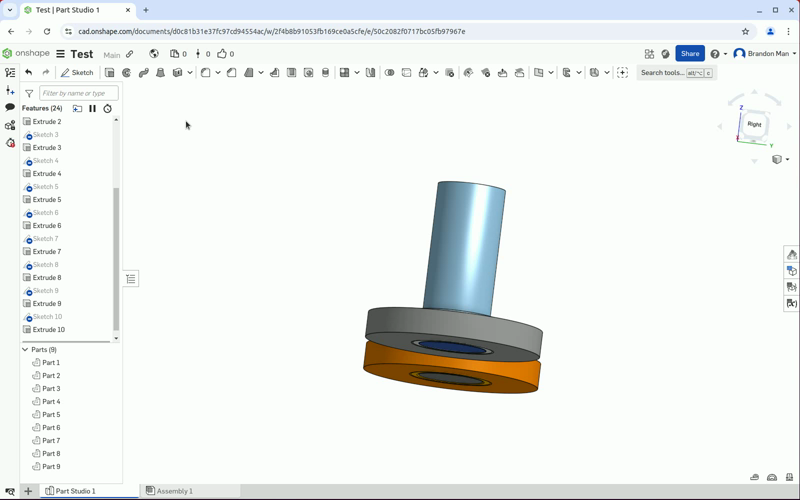
key(right, 3)
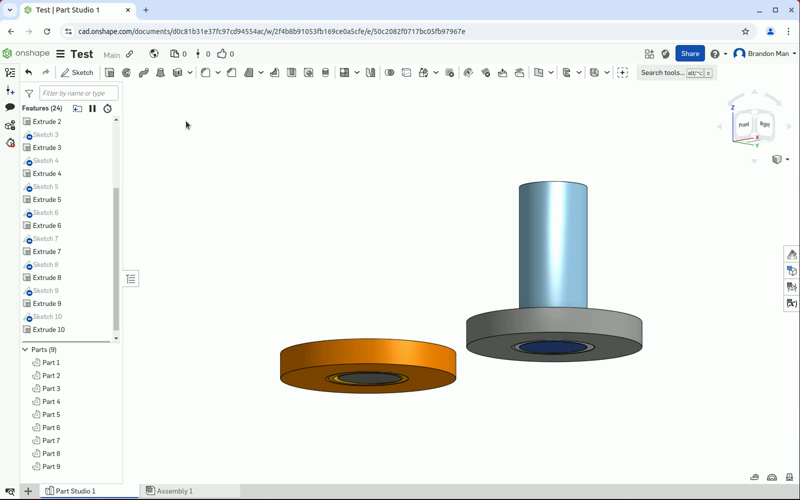
key(down, 3)
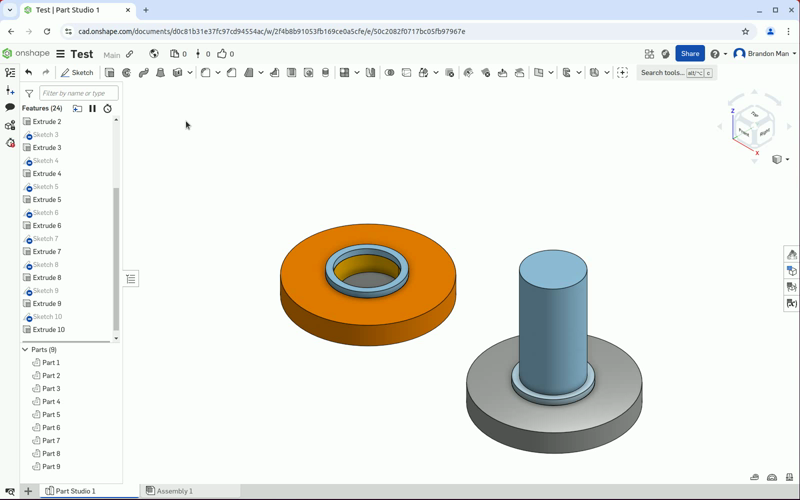
mouse_move(69, 85)
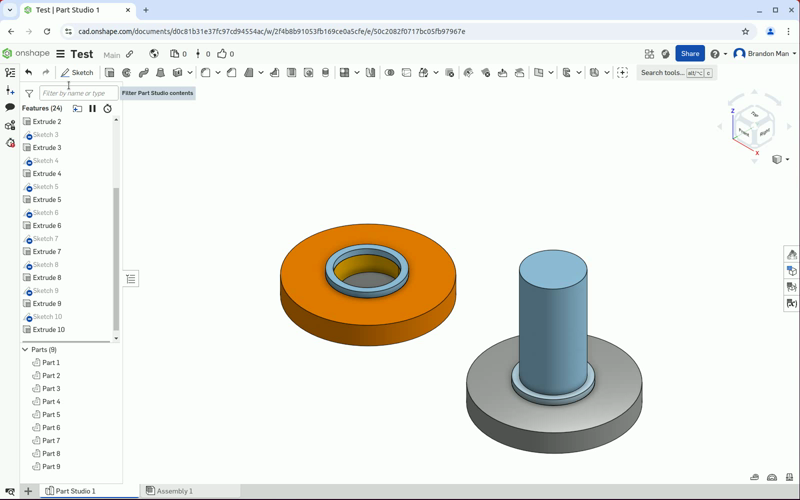
click(69, 85)